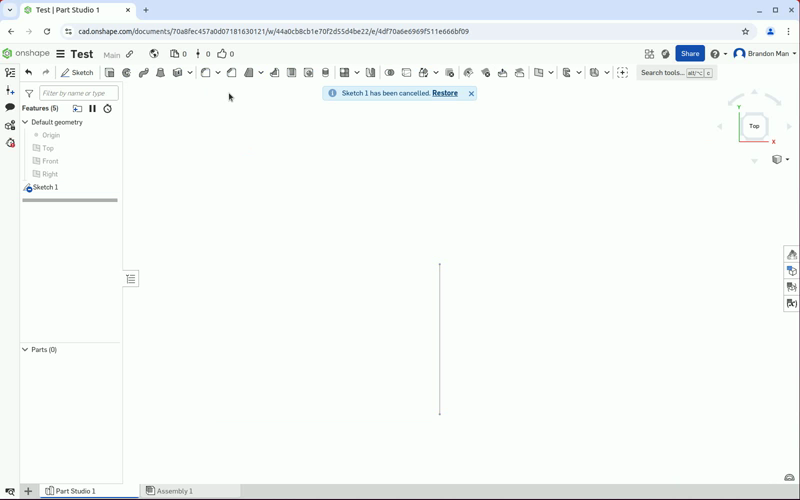
key(shift+h)
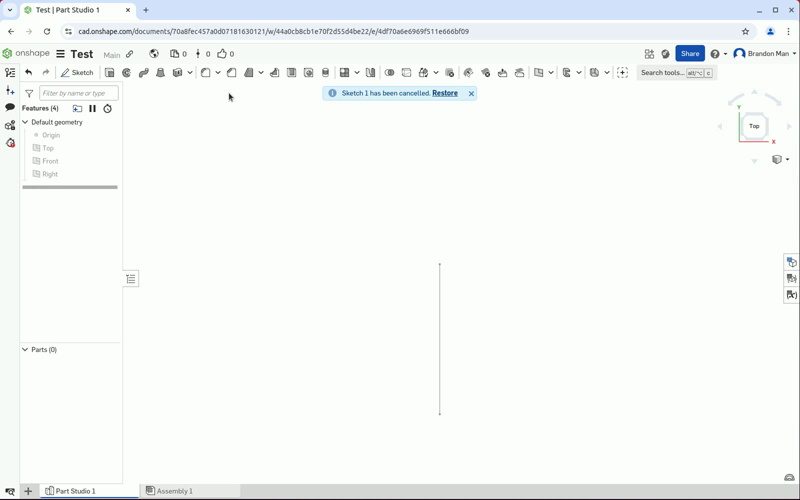
key(shift+s)
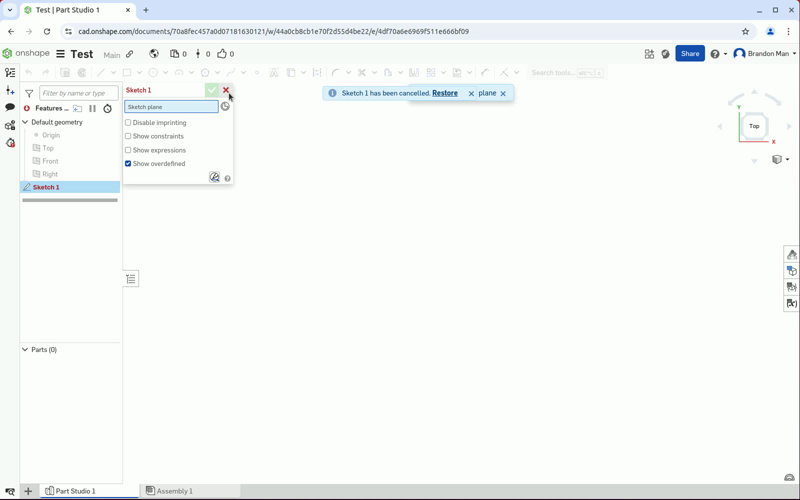
mouse_move(73, 150)
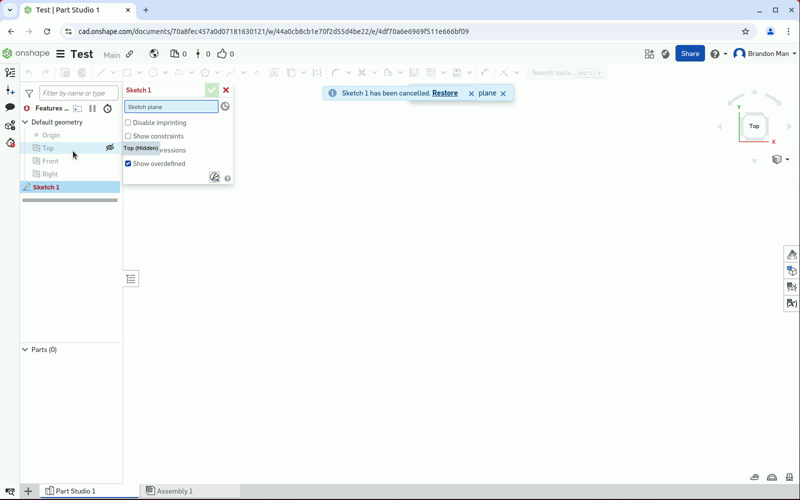
click(73, 150)
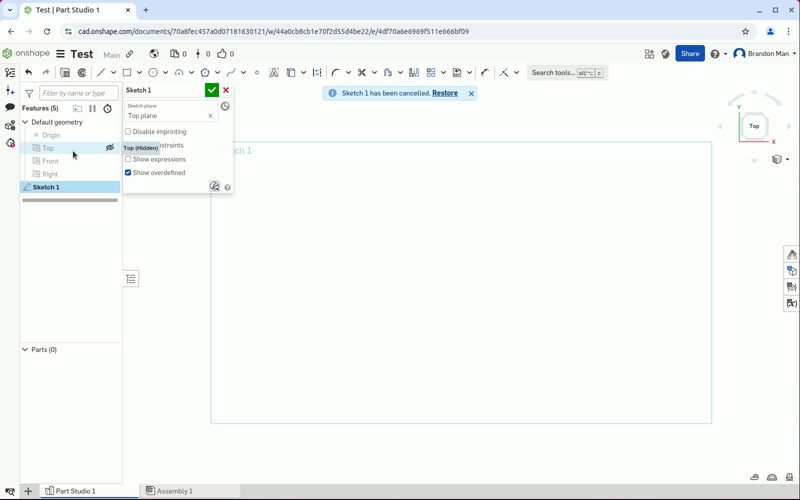
mouse_move(73, 352)
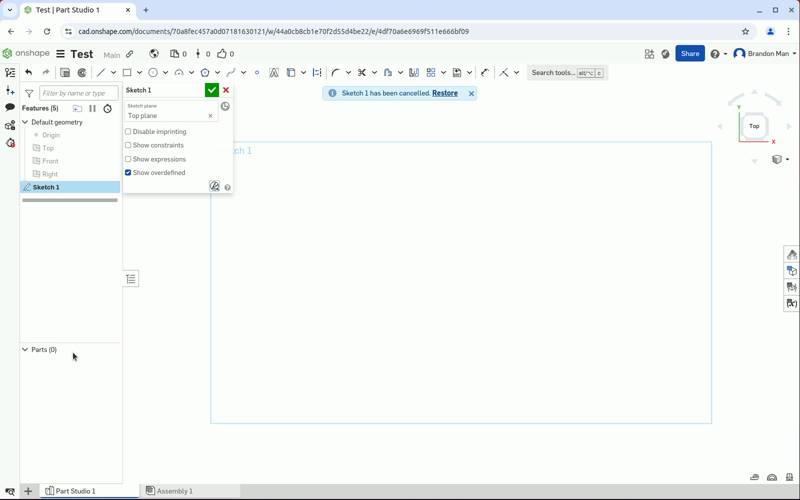
key(y)
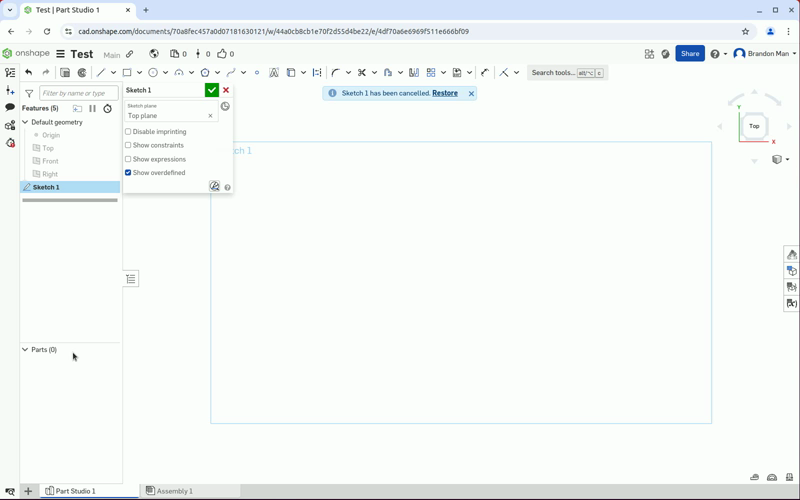
key(l)
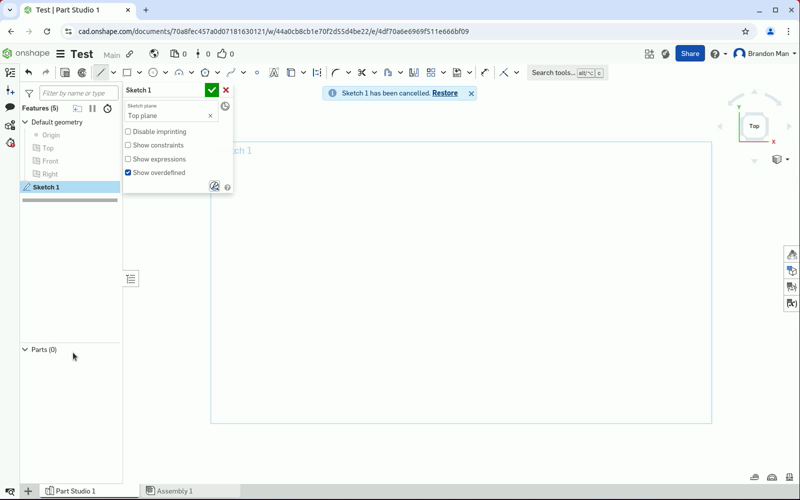
key_down(shift)
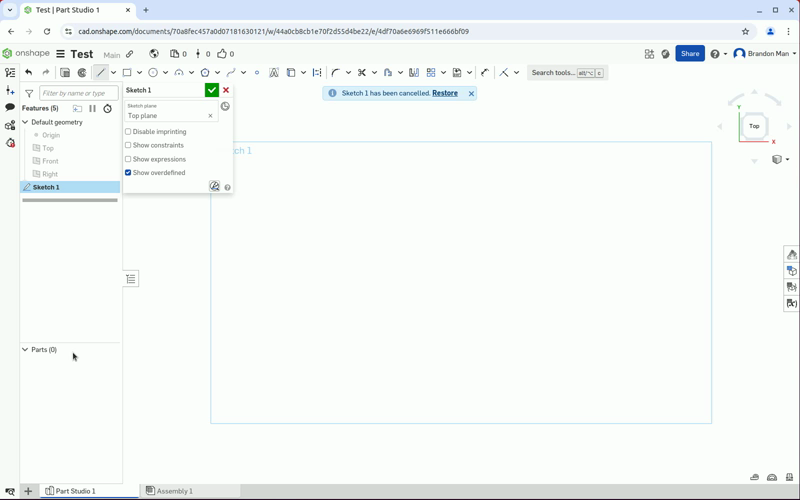
mouse_move(460, 282)
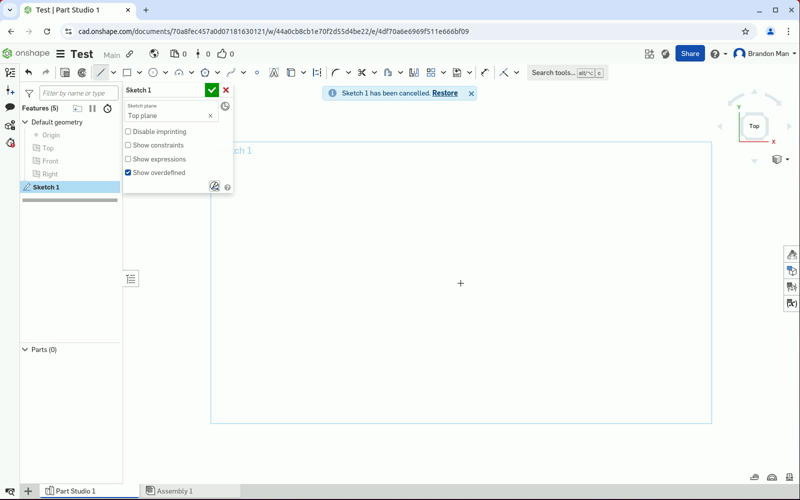
click(460, 282)
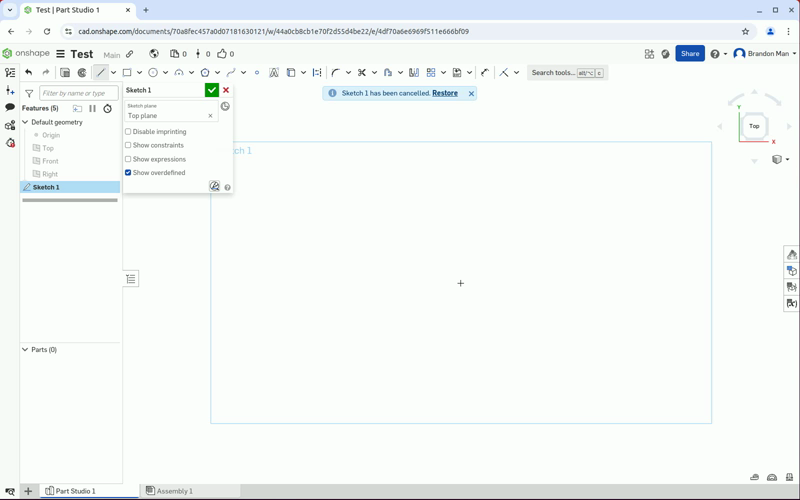
key_up(shift)
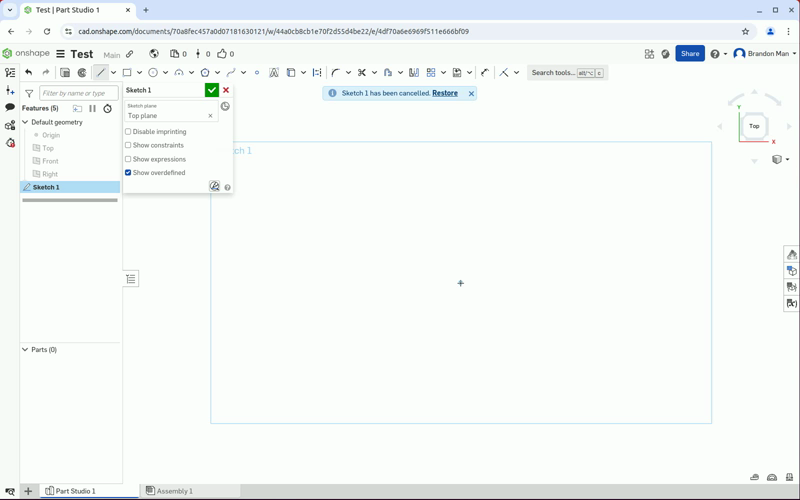
key_down(shift)
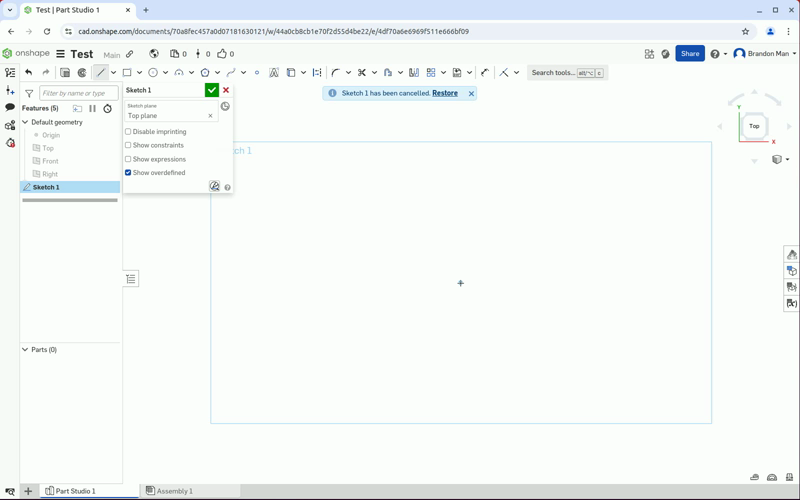
mouse_move(490, 282)
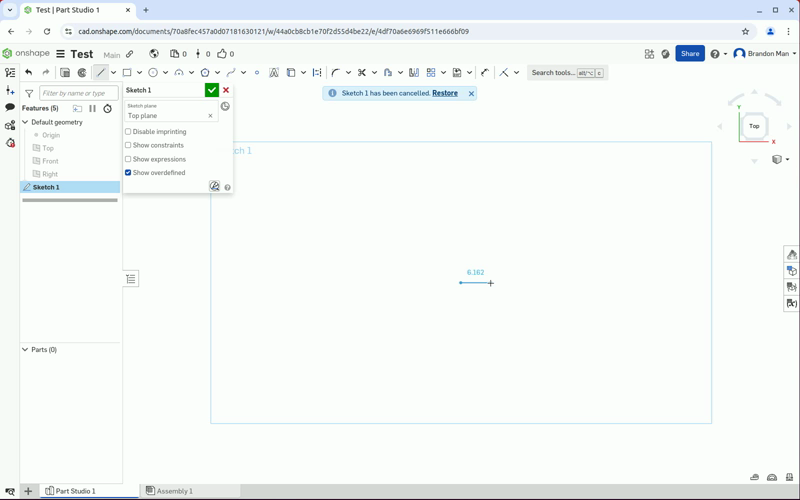
mouse_move(498, 282)
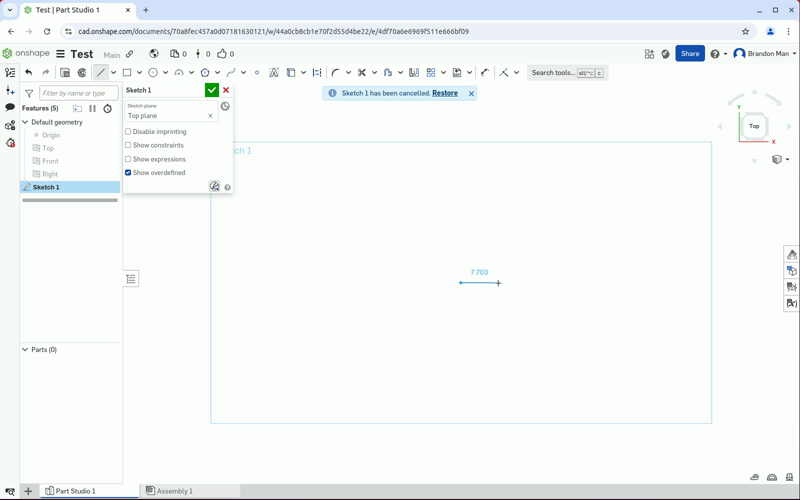
click(498, 282)
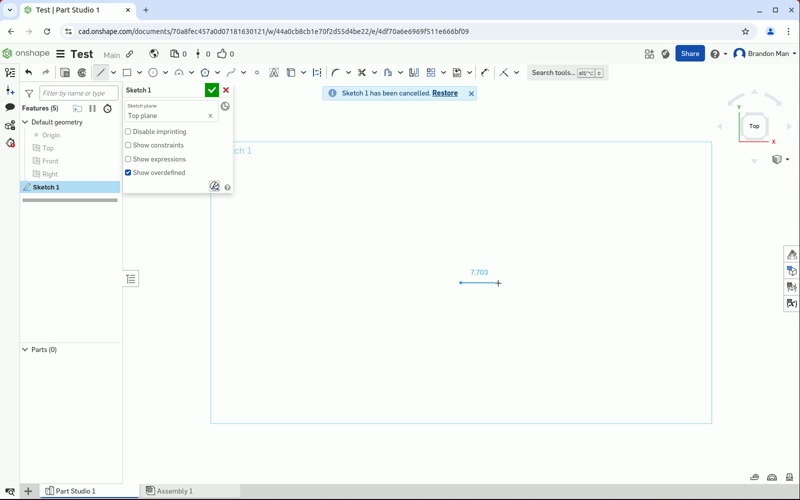
key_up(shift)
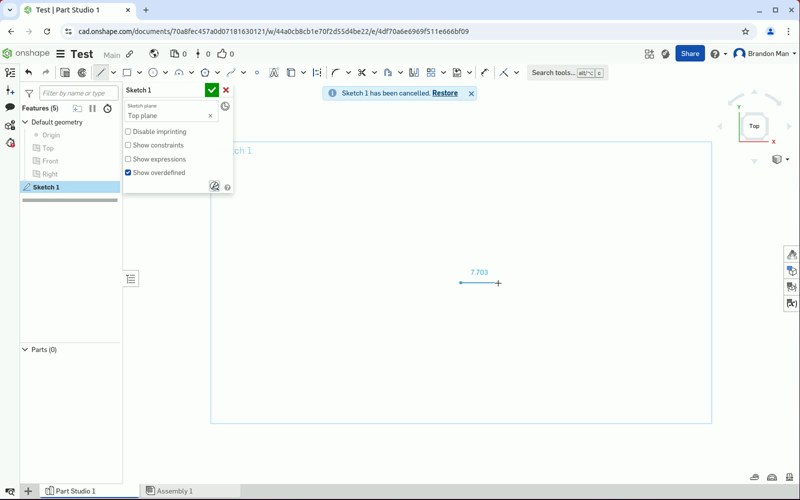
key_down(shift)
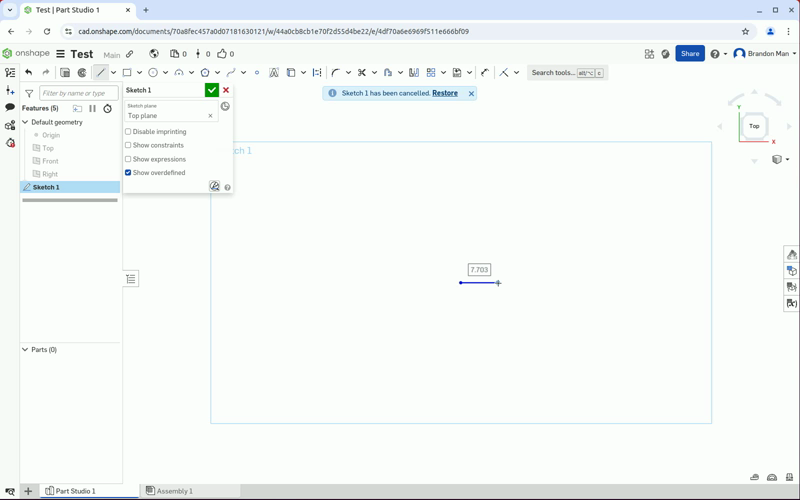
mouse_move(528, 282)
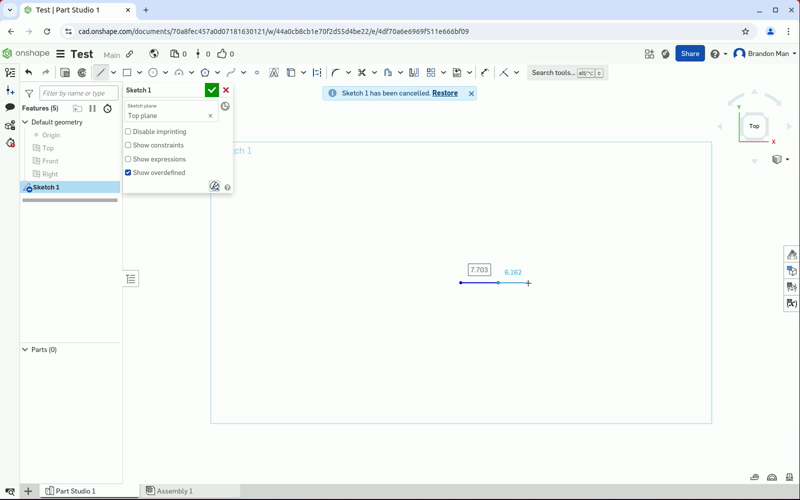
mouse_move(498, 250)
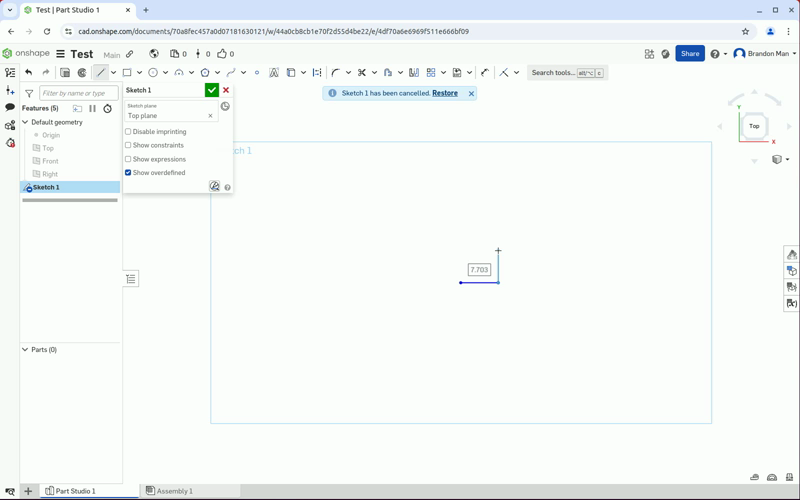
click(498, 250)
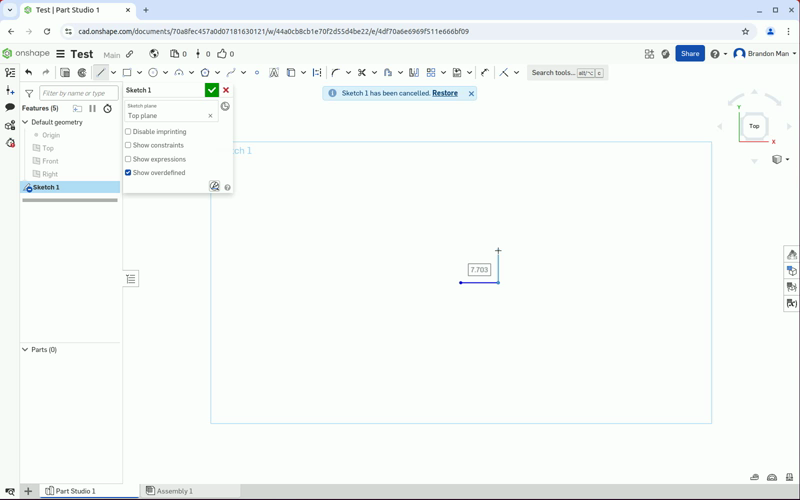
key_up(shift)
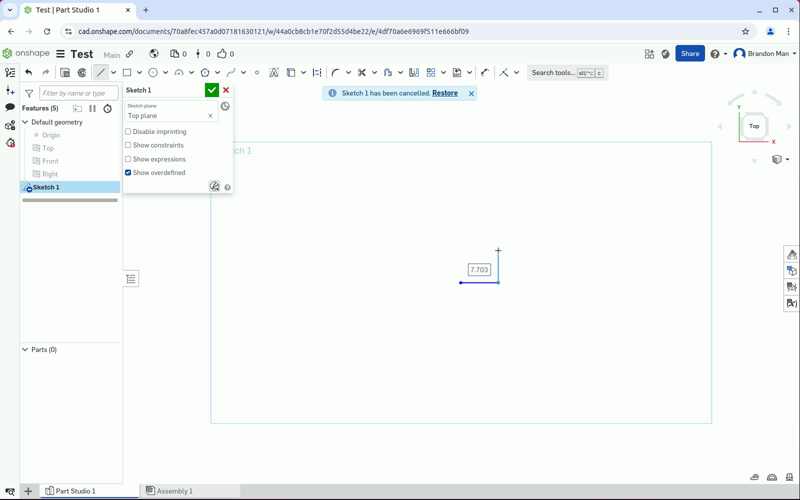
key_down(shift)
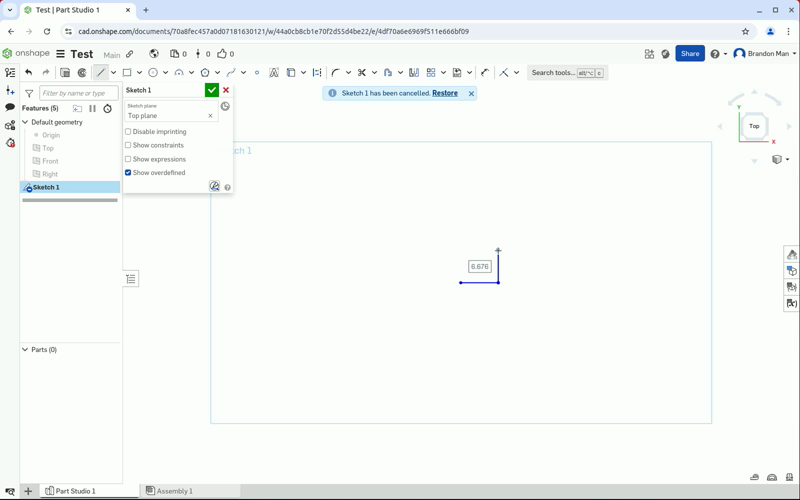
mouse_move(528, 250)
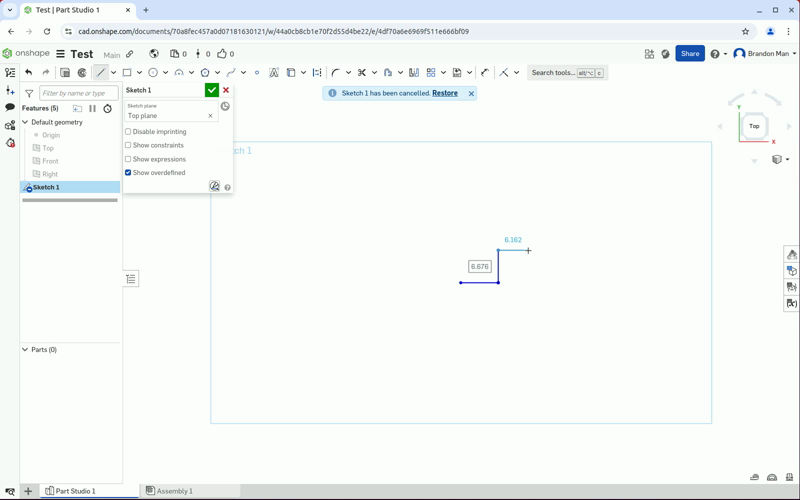
mouse_move(460, 250)
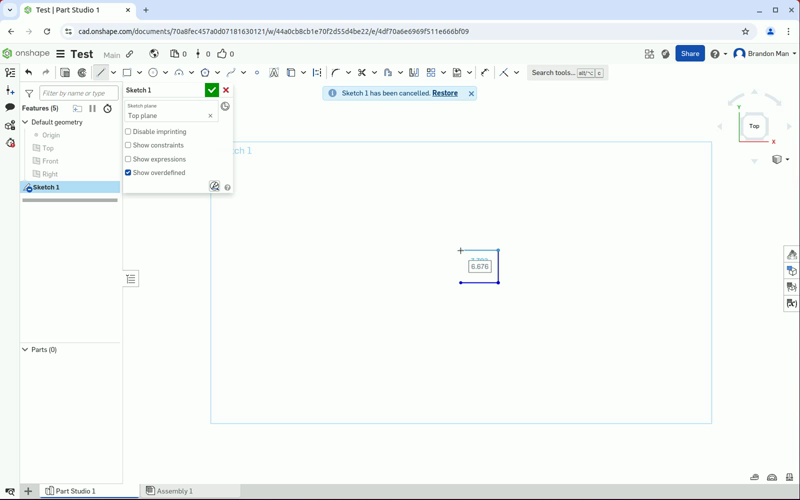
click(460, 250)
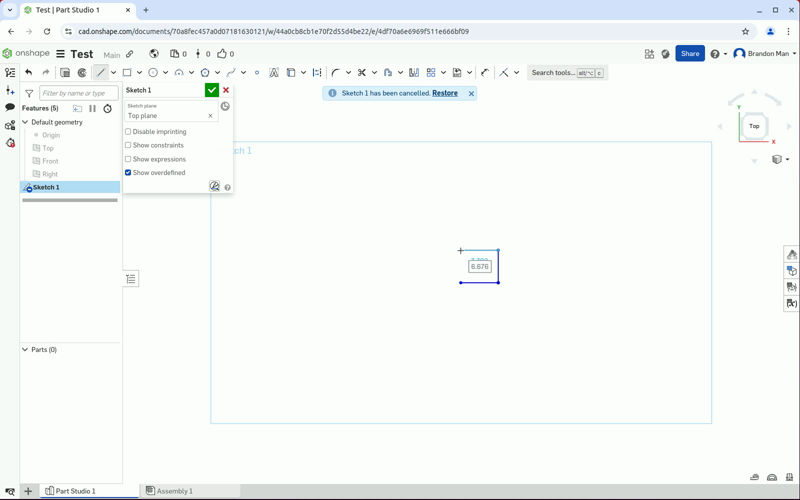
key_up(shift)
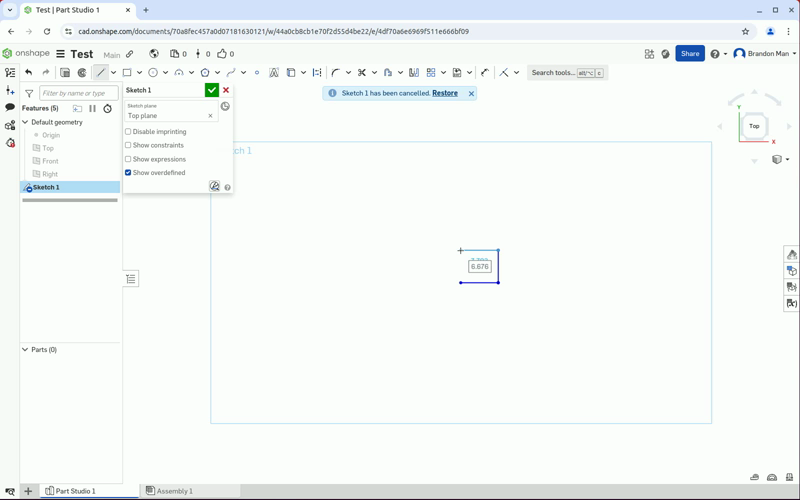
mouse_move(490, 250)
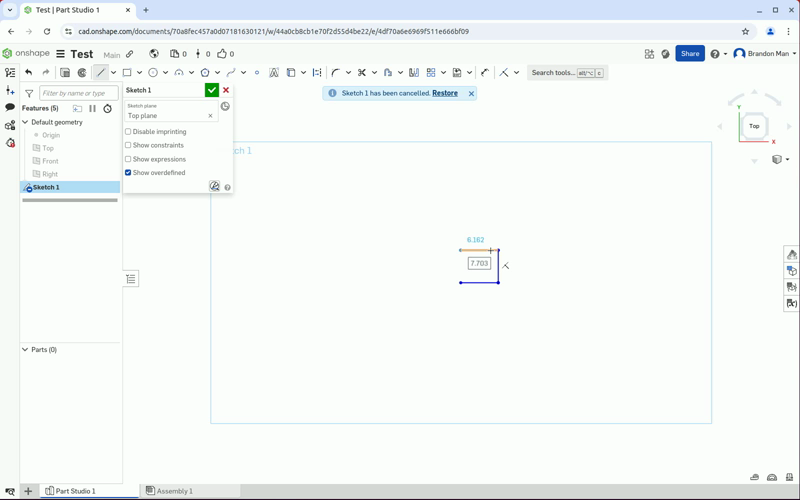
key_down(shift)
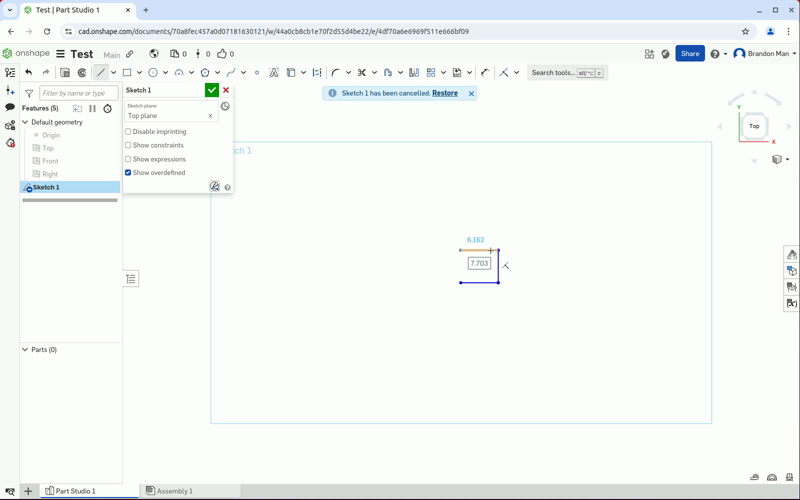
mouse_move(460, 282)
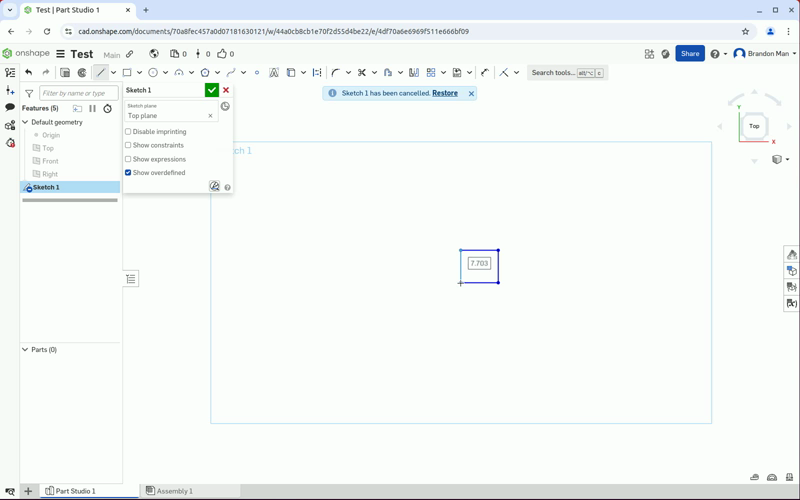
key_up(shift)
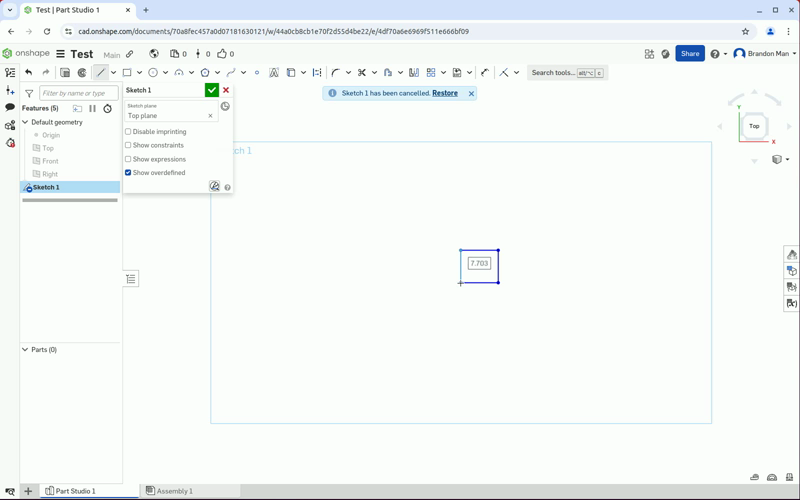
click(460, 282)
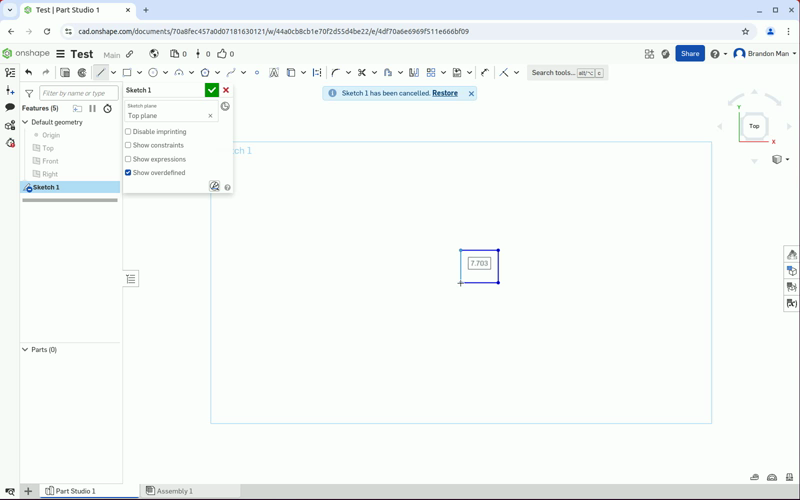
key(esc)
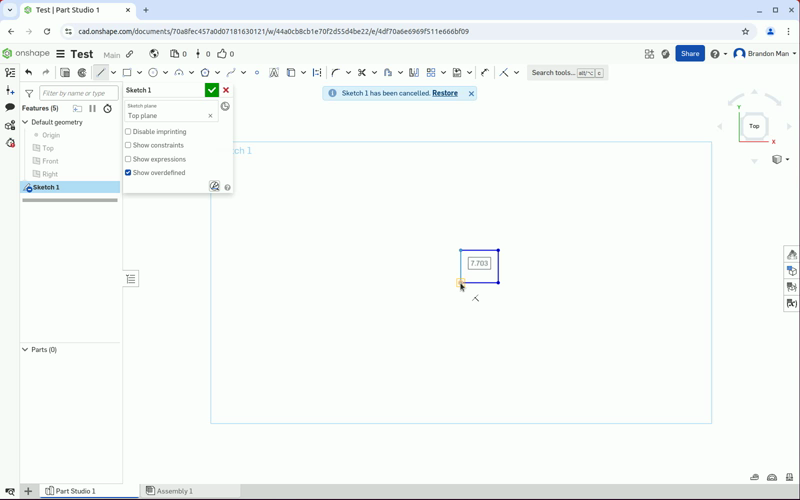
mouse_move(492, 265)
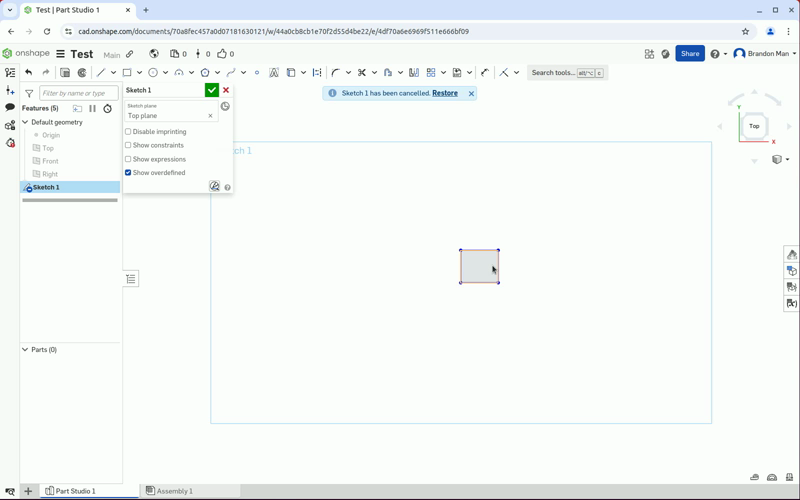
scroll(6)
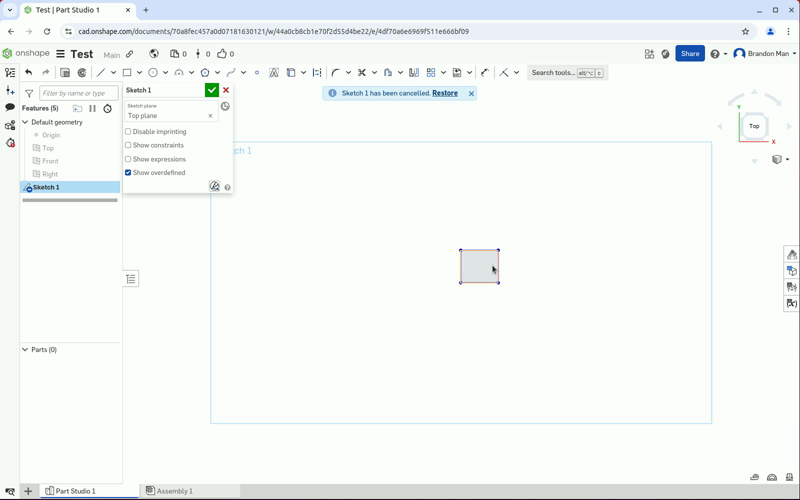
scroll(6)
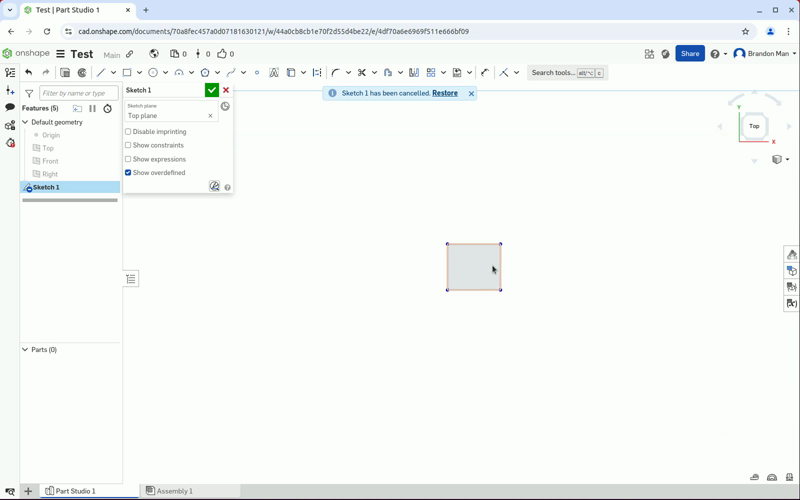
scroll(6)
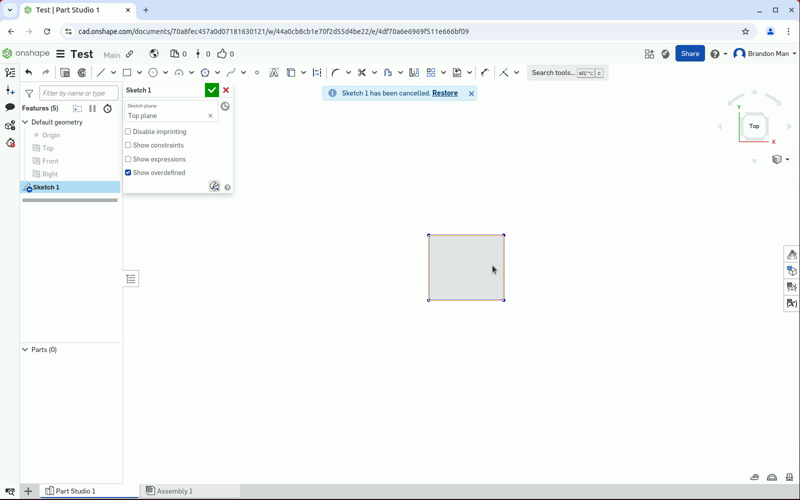
scroll(6)
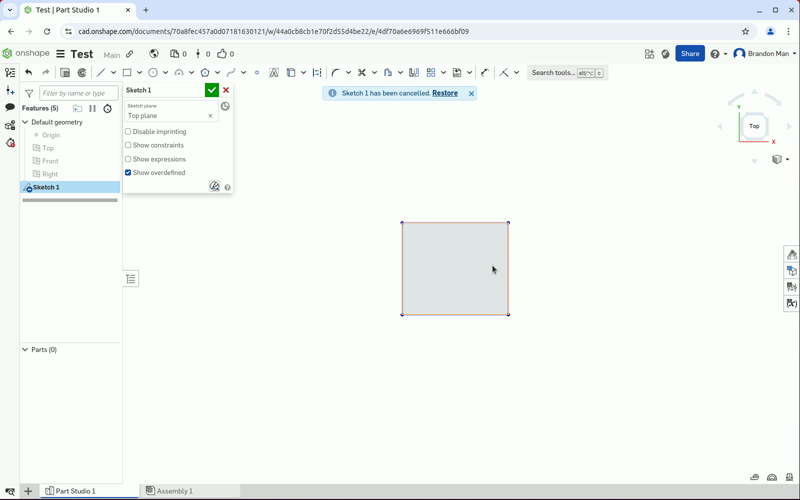
scroll(6)
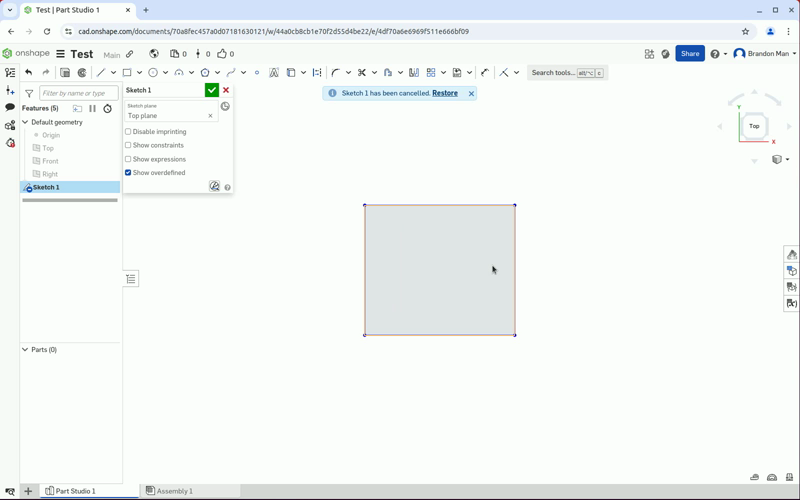
scroll(6)
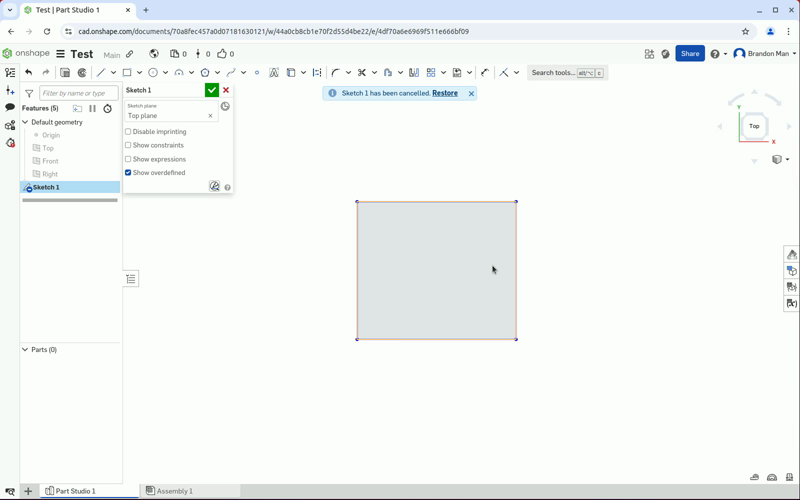
scroll(6)
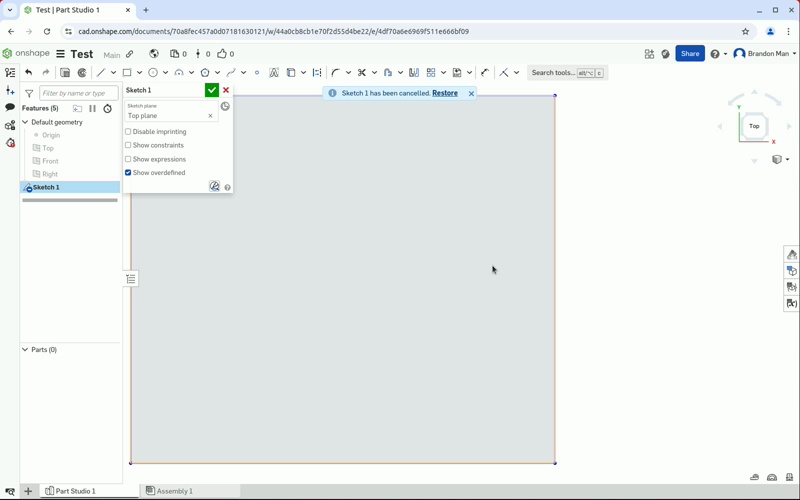
click(492, 265)
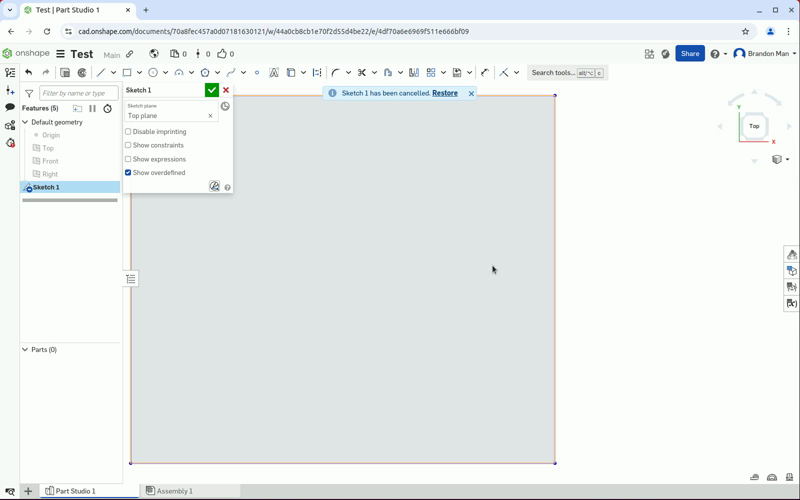
scroll(-6)
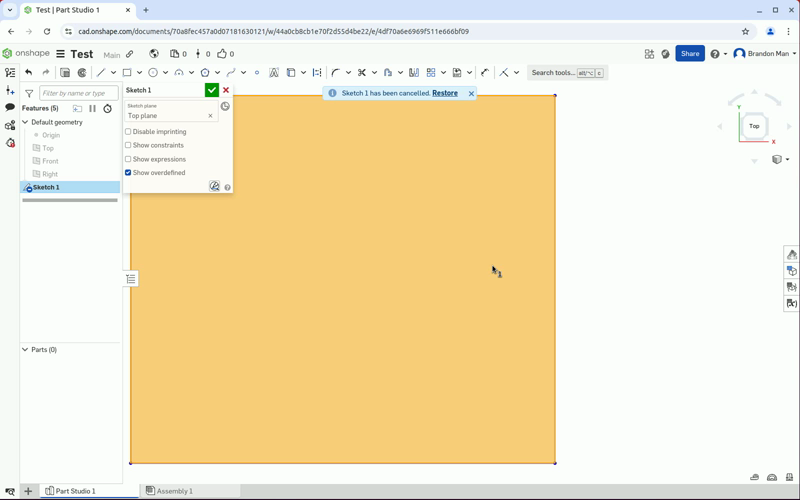
scroll(-6)
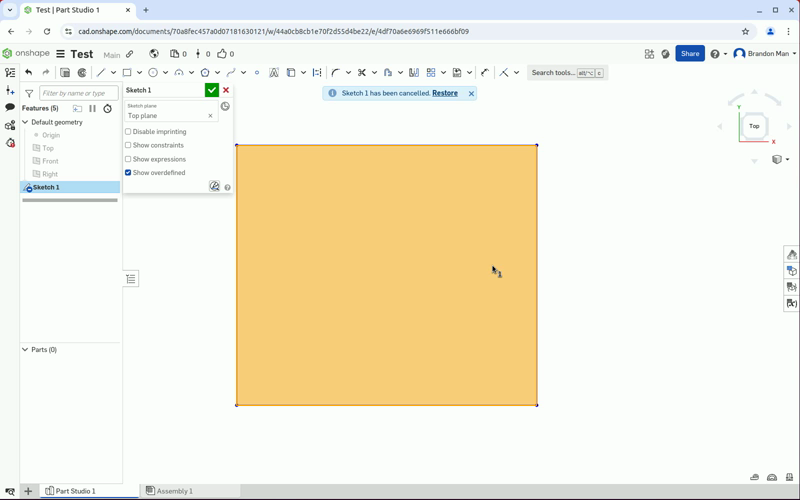
scroll(-6)
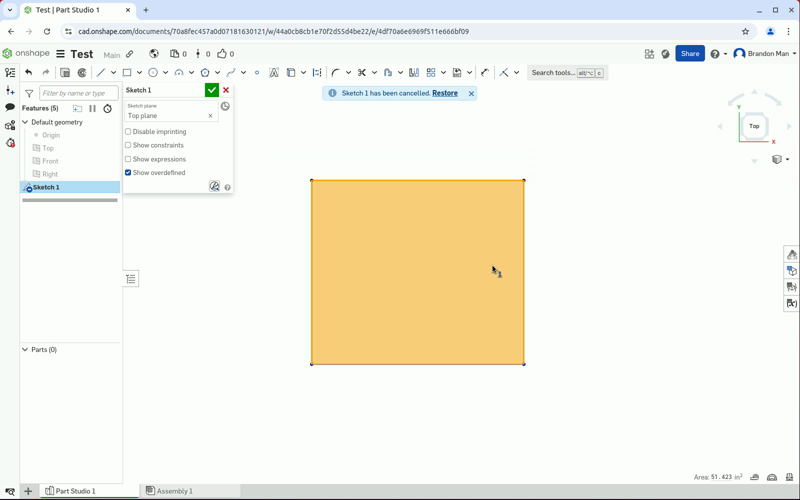
scroll(-6)
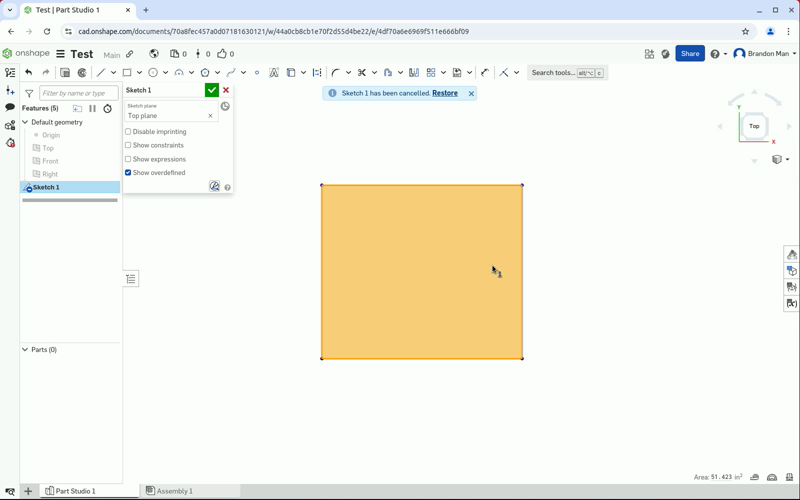
scroll(-6)
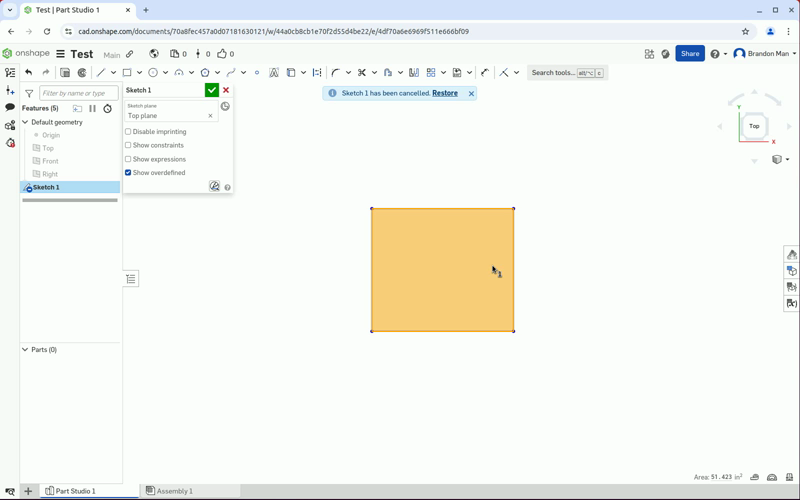
scroll(-6)
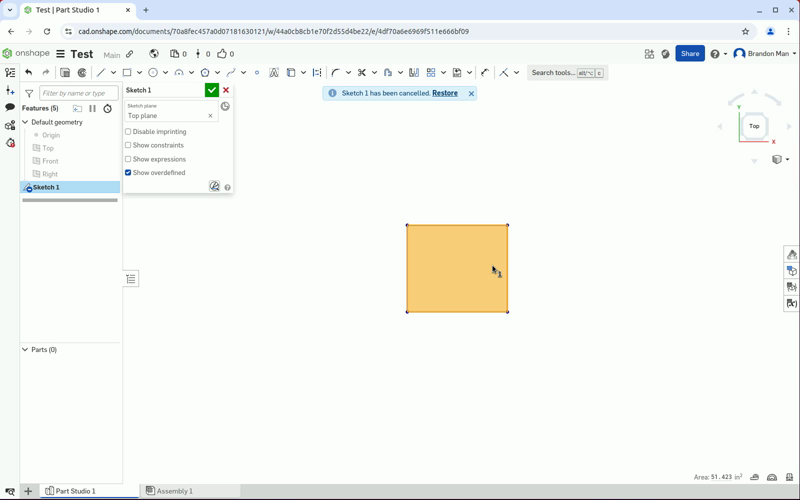
scroll(-6)
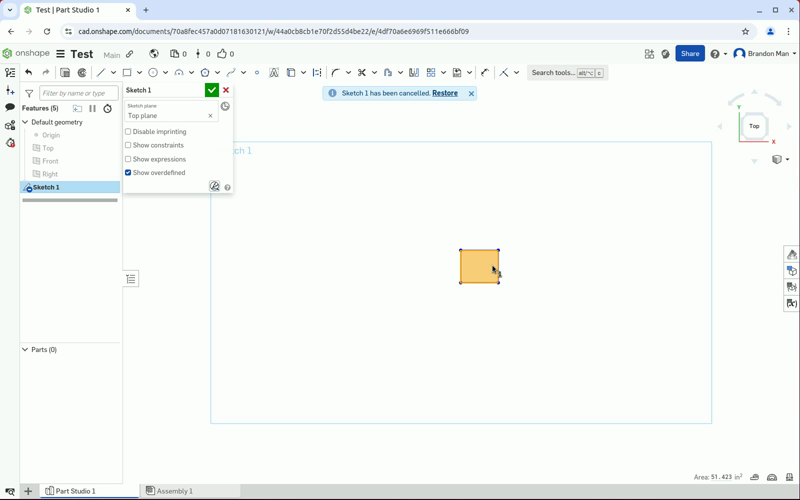
mouse_move(73, 352)
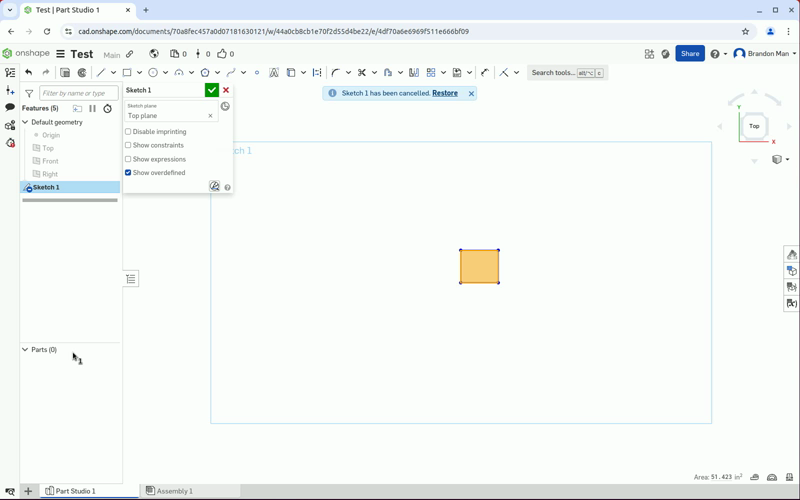
key(shift+y)
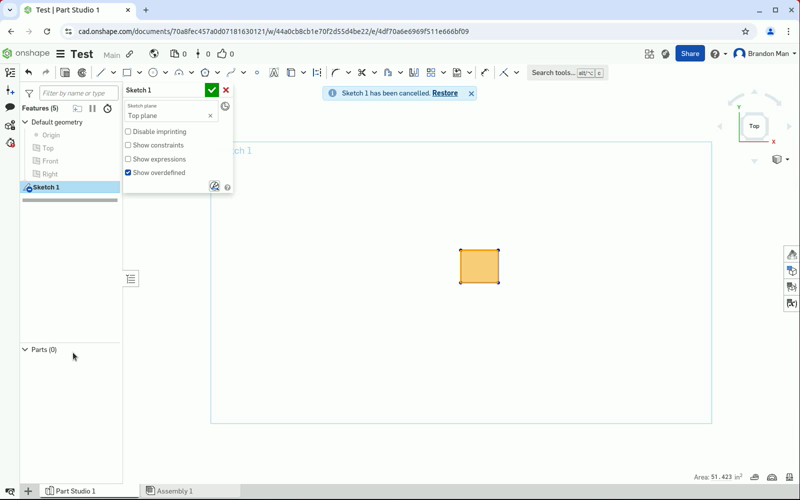
key(shift+e)
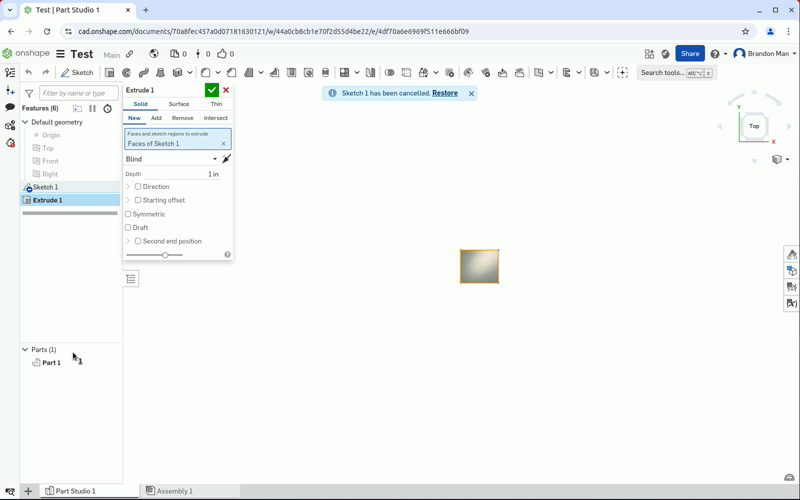
mouse_move(143, 106)
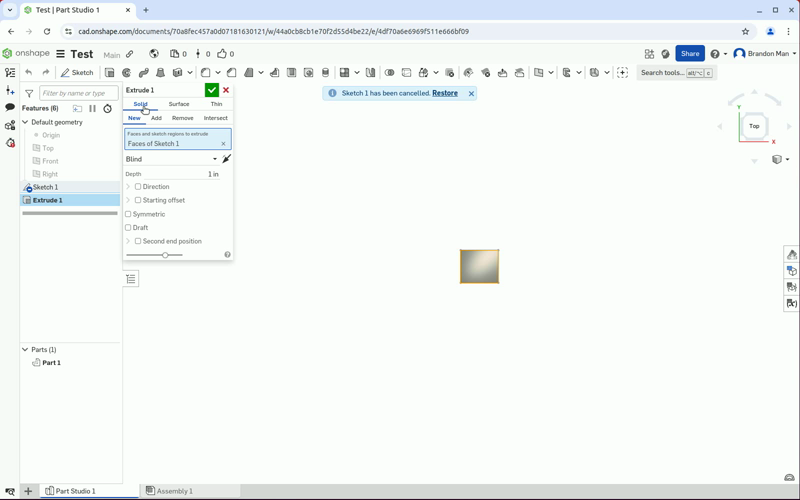
click(143, 106)
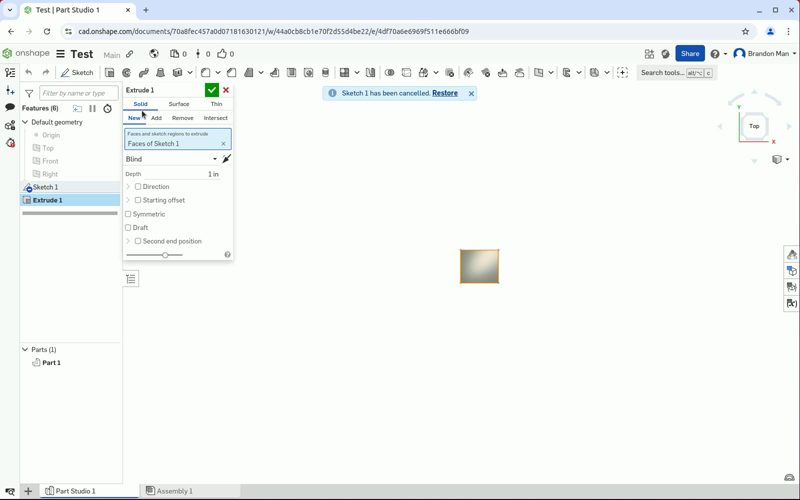
mouse_move(137, 120)
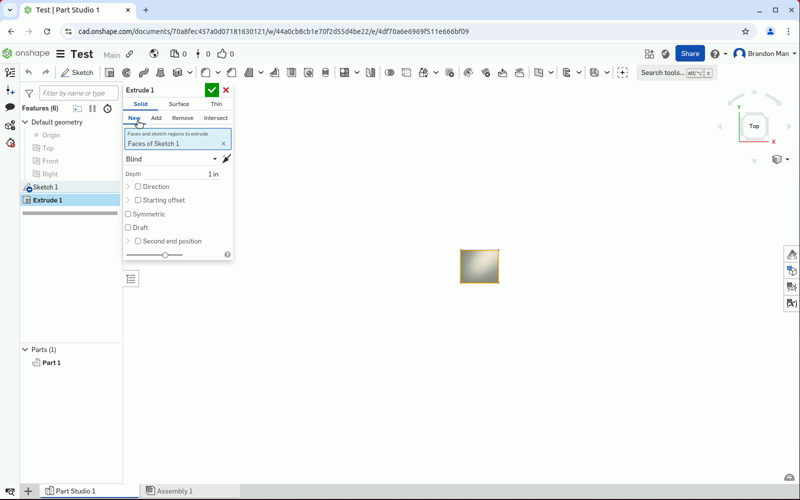
click(137, 120)
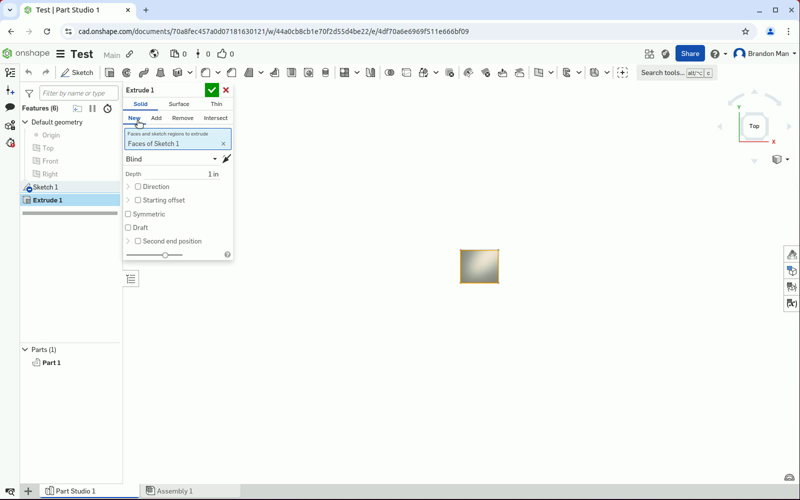
key(tab, 4)
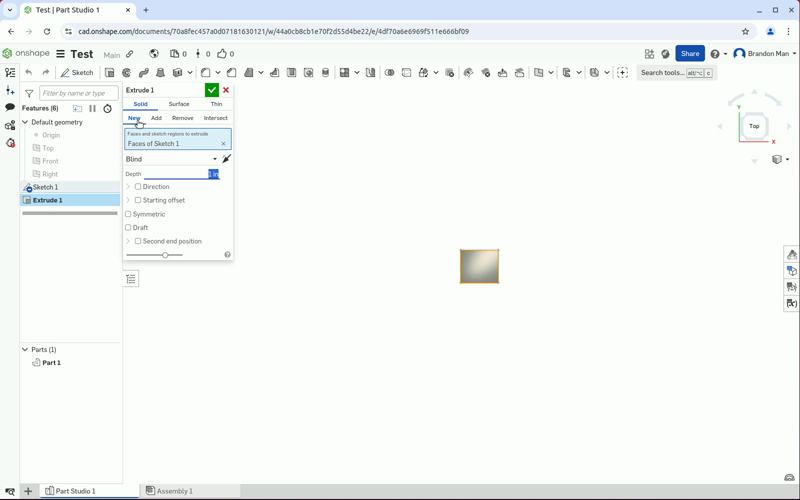
text(0.241)
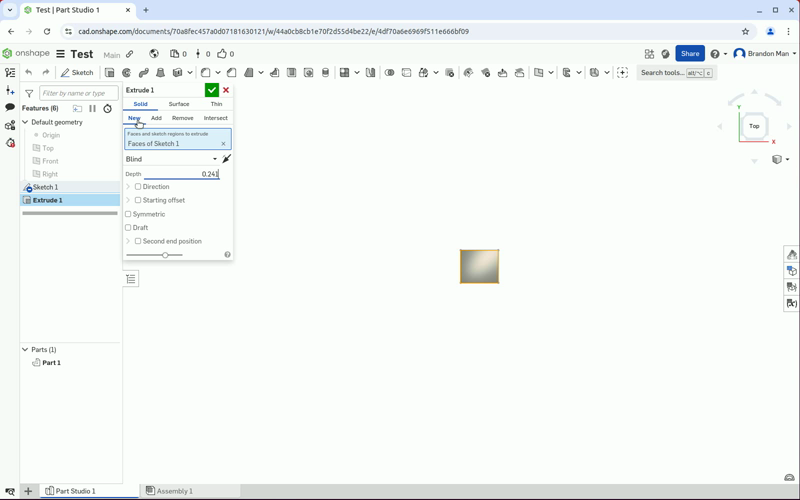
key(enter)
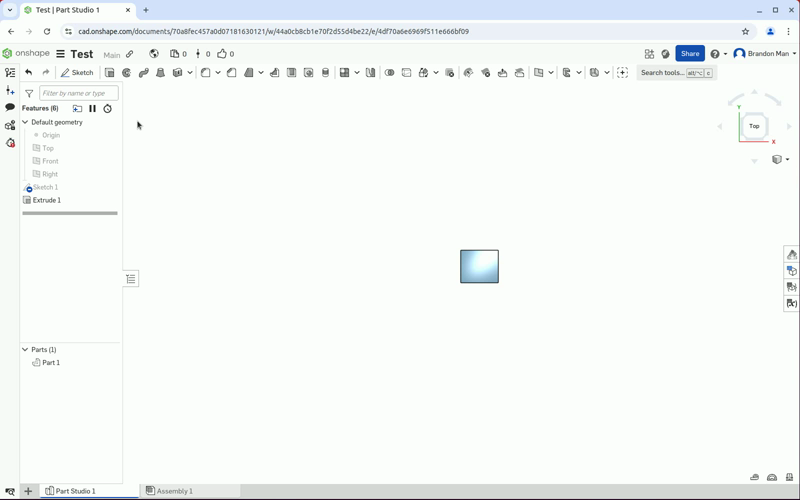
key(shift+h)
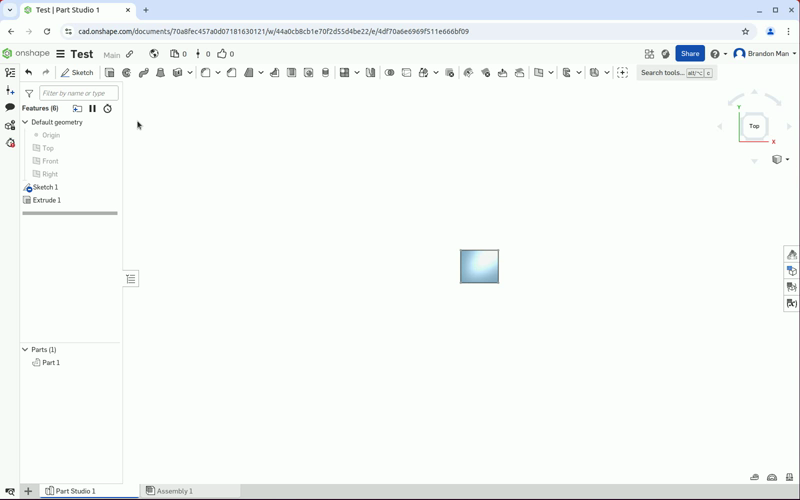
key(shift+h)
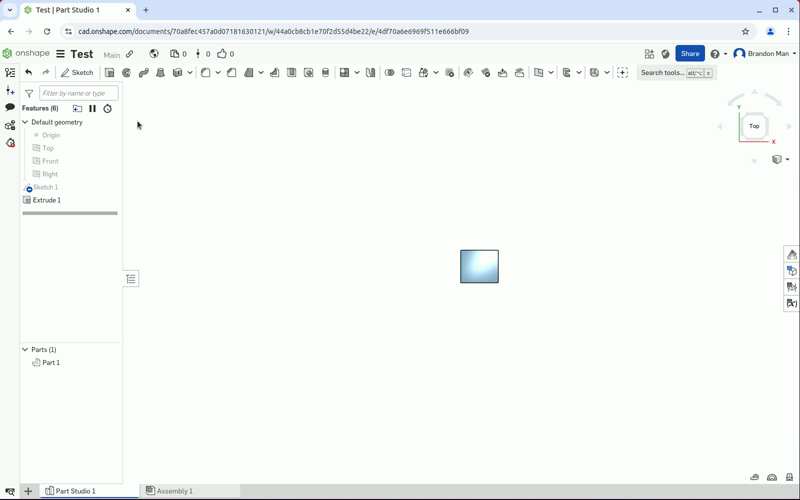
mouse_move(73, 189)
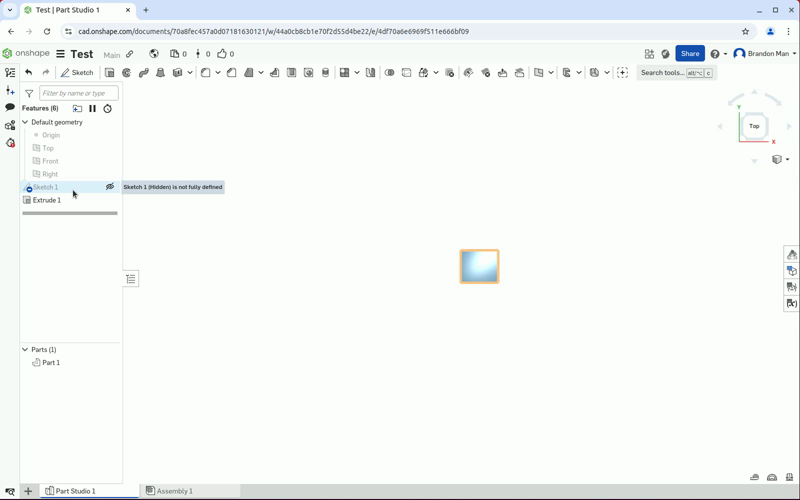
click(73, 189)
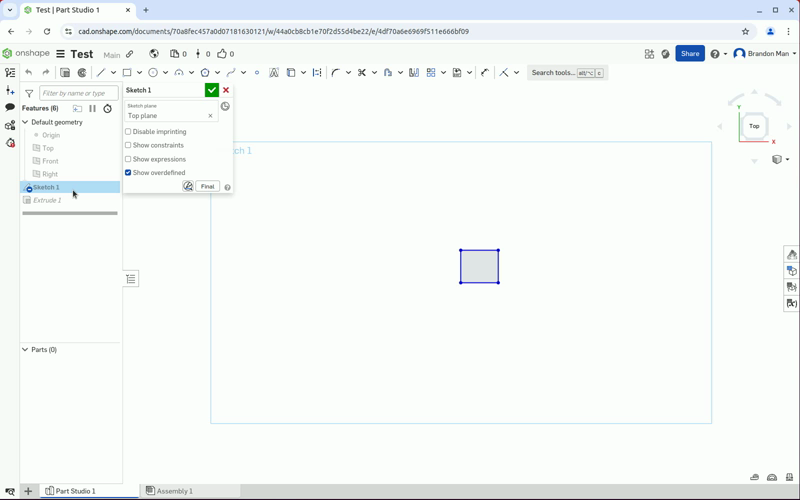
mouse_move(229, 92)
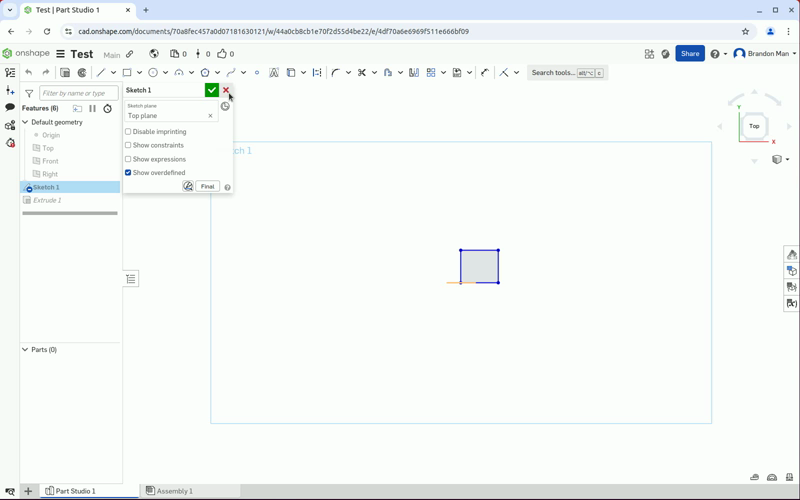
click(229, 92)
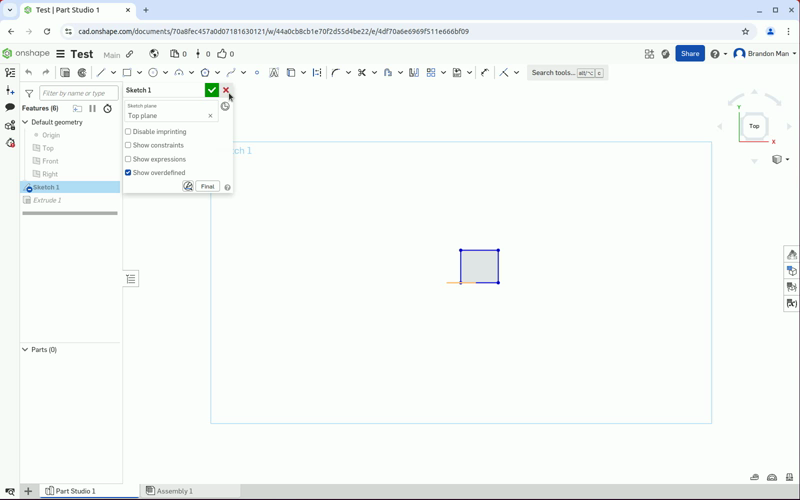
key(shift+s)
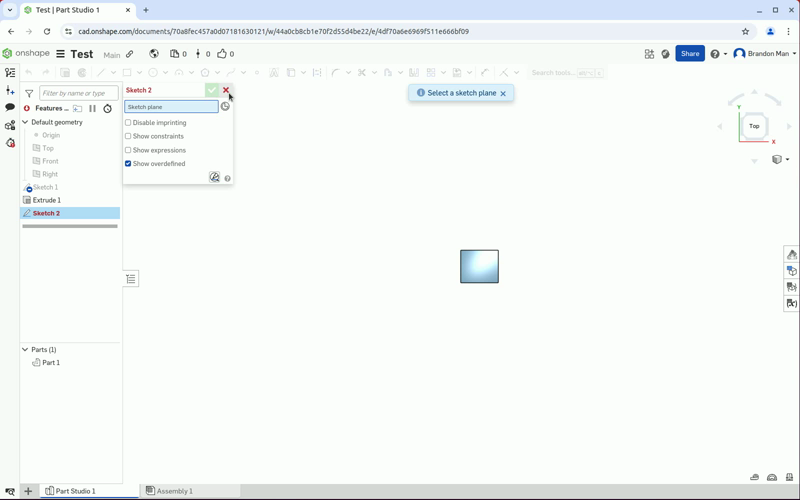
mouse_move(73, 150)
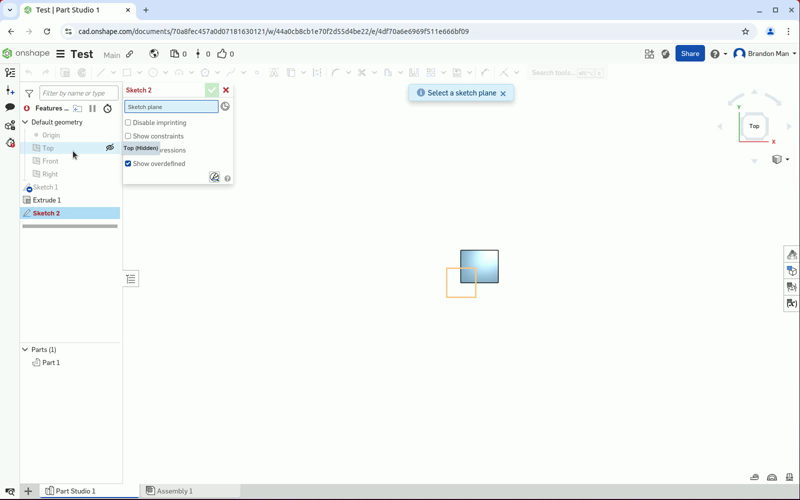
click(73, 150)
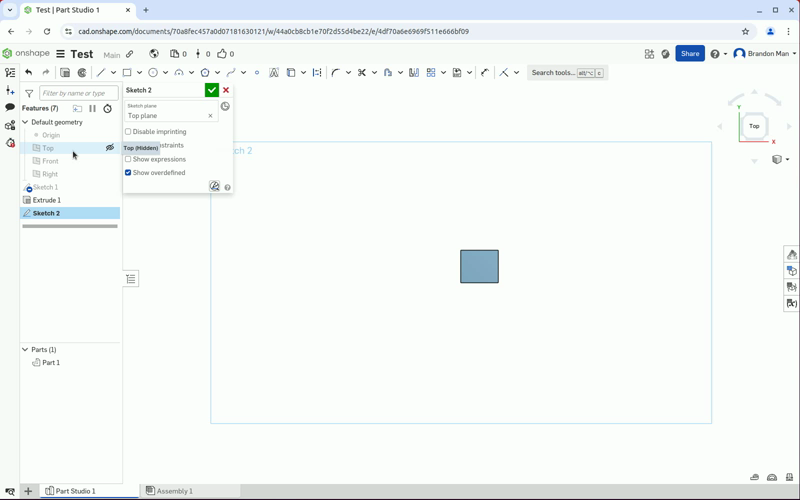
mouse_move(73, 352)
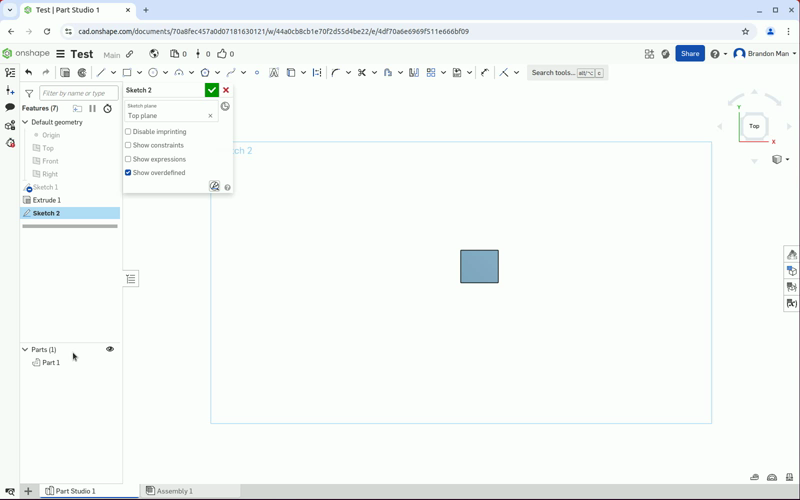
key(y)
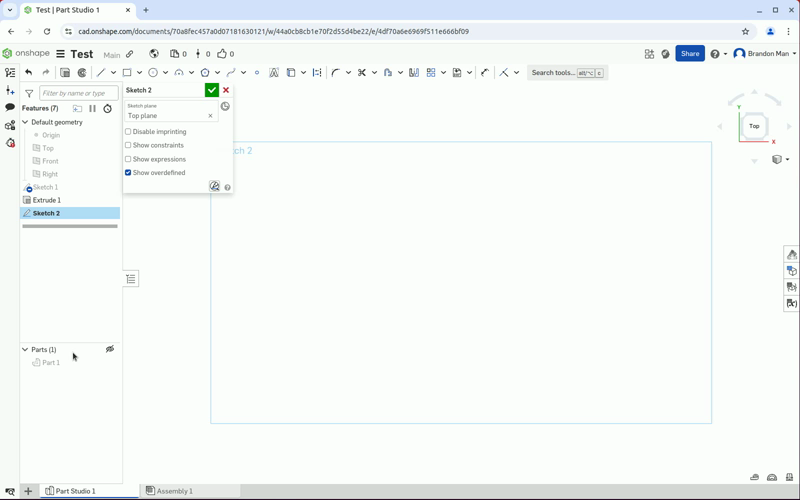
key(l)
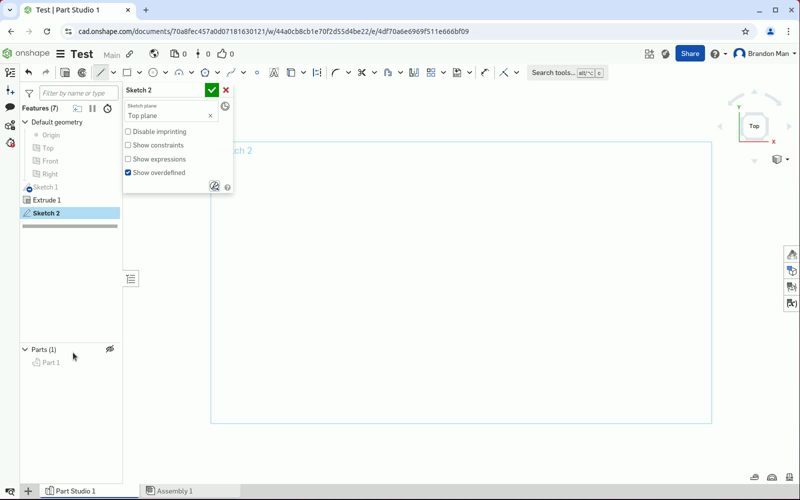
key_down(shift)
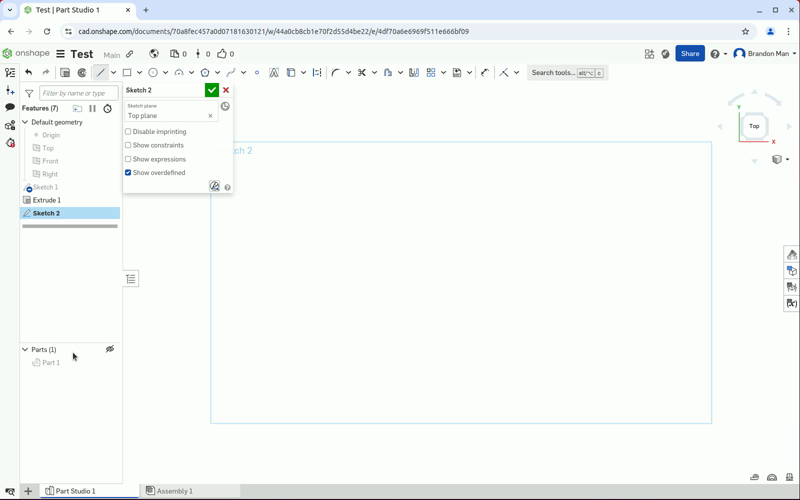
mouse_move(474, 185)
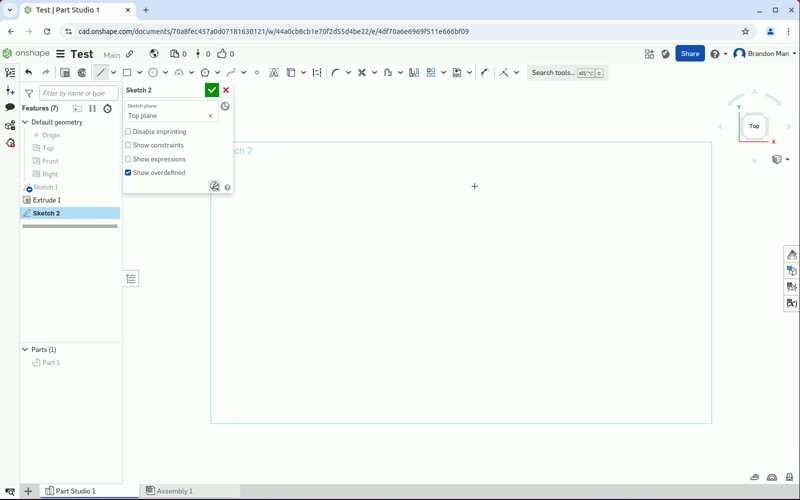
click(474, 185)
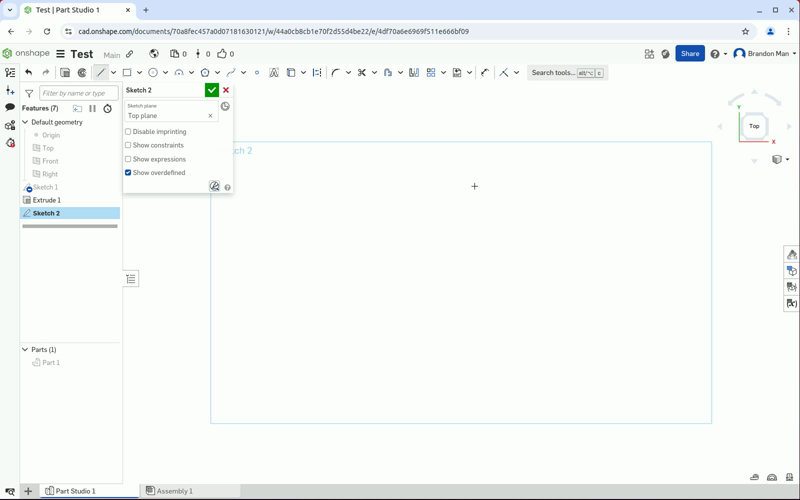
key_up(shift)
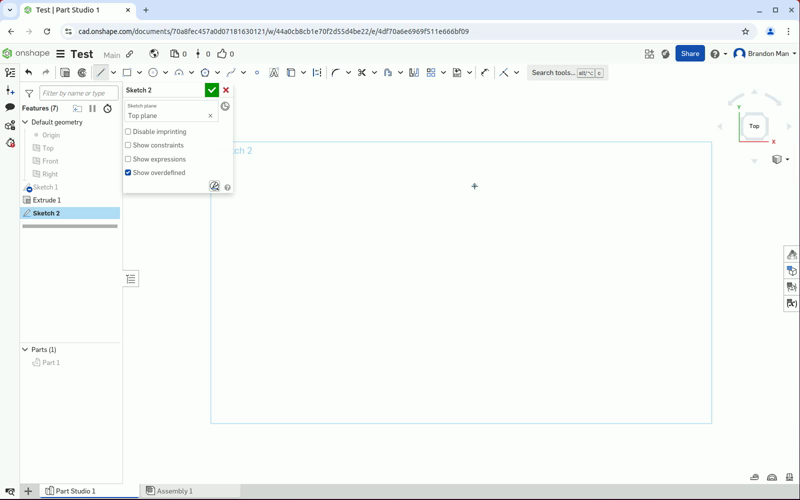
key_down(shift)
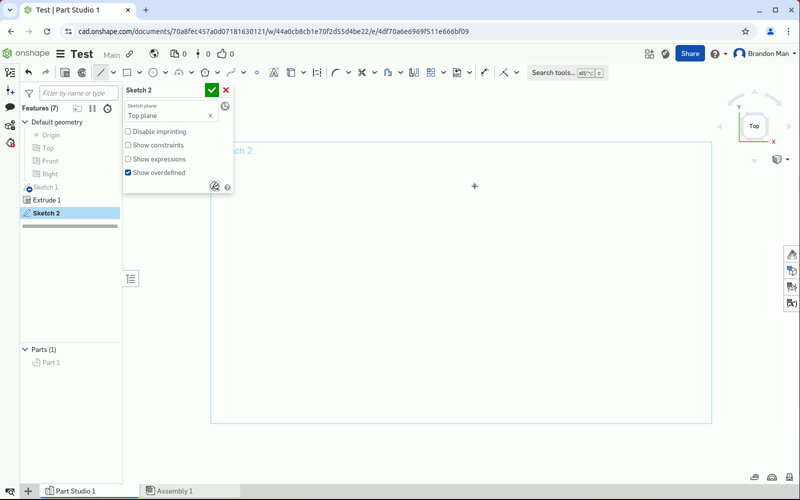
mouse_move(504, 185)
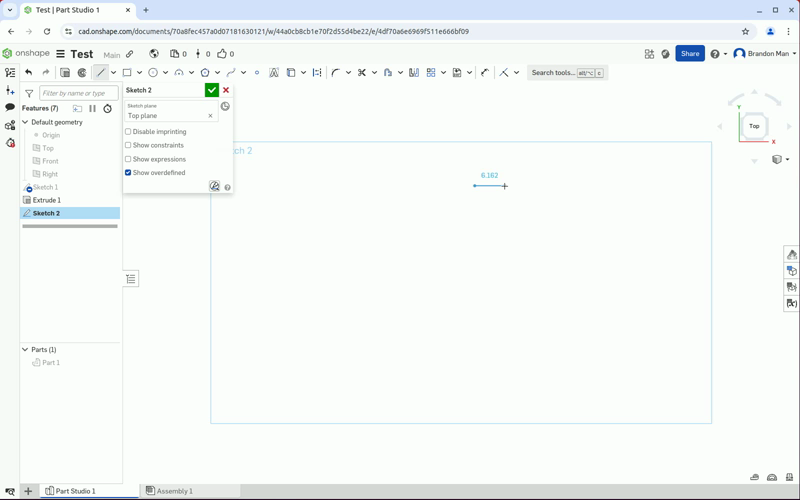
mouse_move(499, 185)
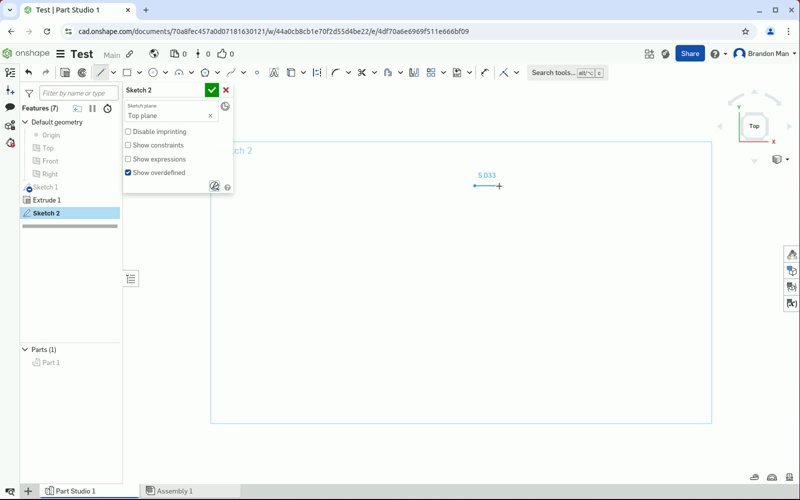
click(499, 185)
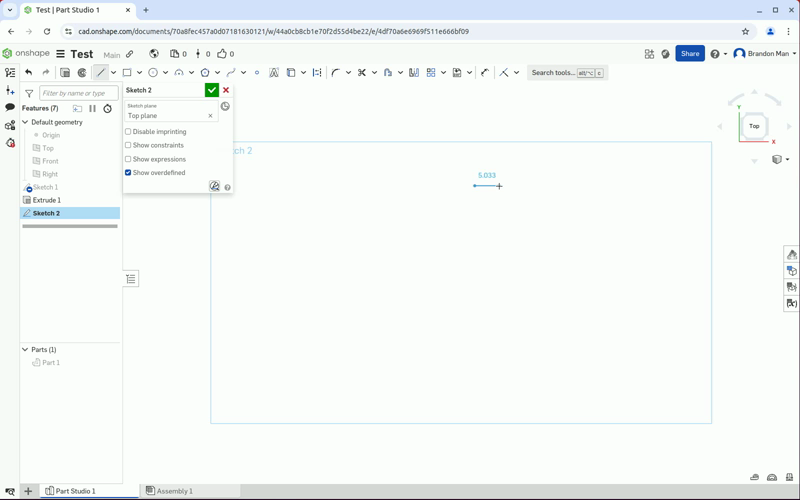
key_up(shift)
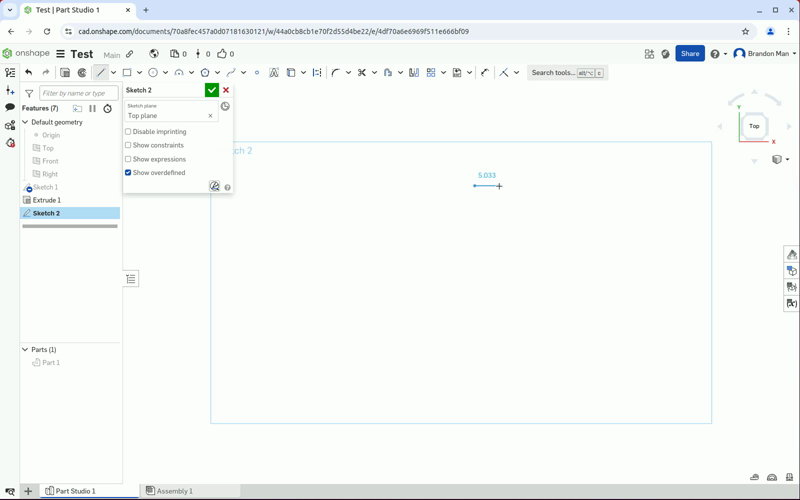
key_down(shift)
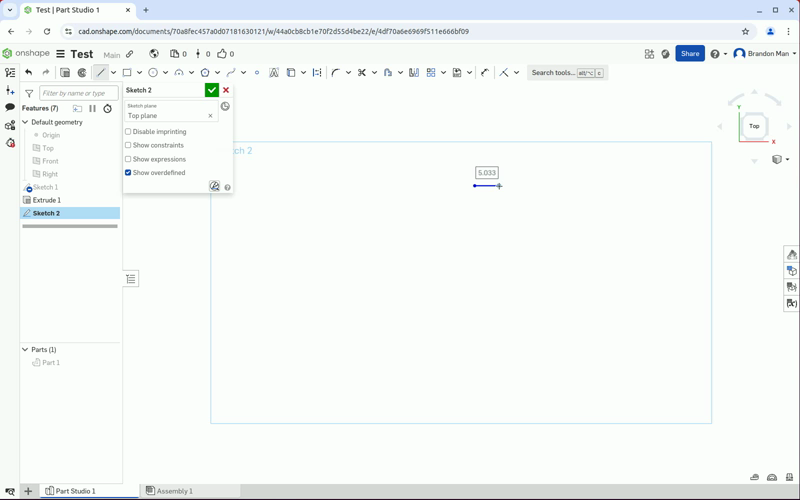
mouse_move(529, 185)
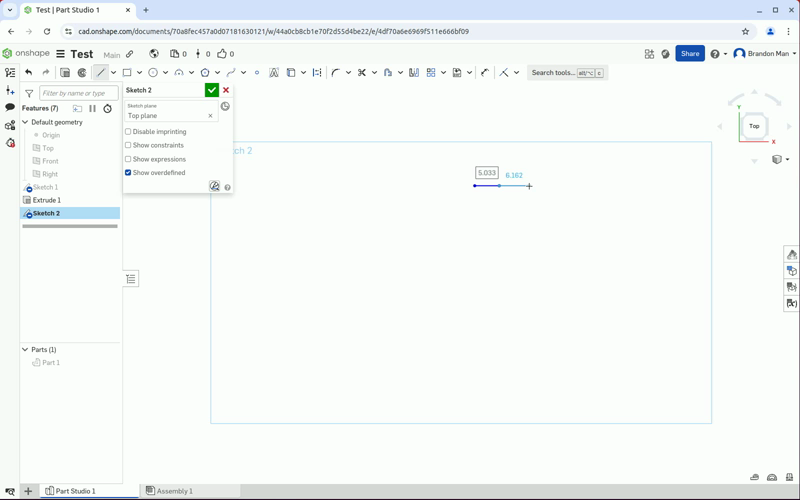
mouse_move(499, 178)
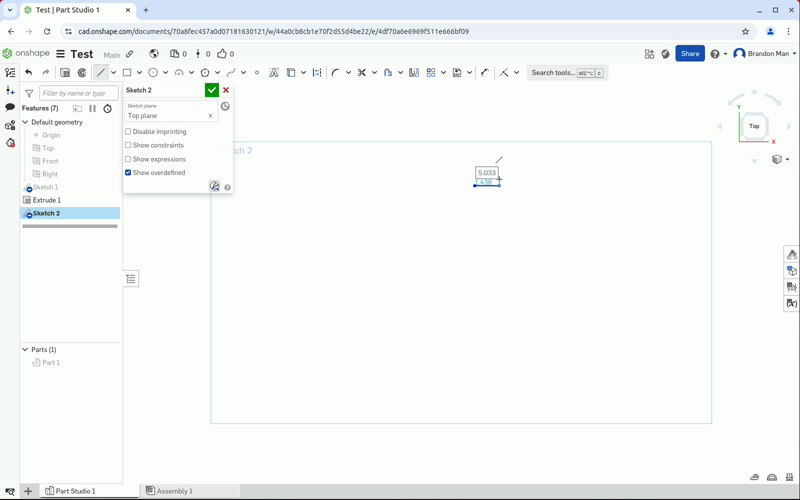
scroll(6)
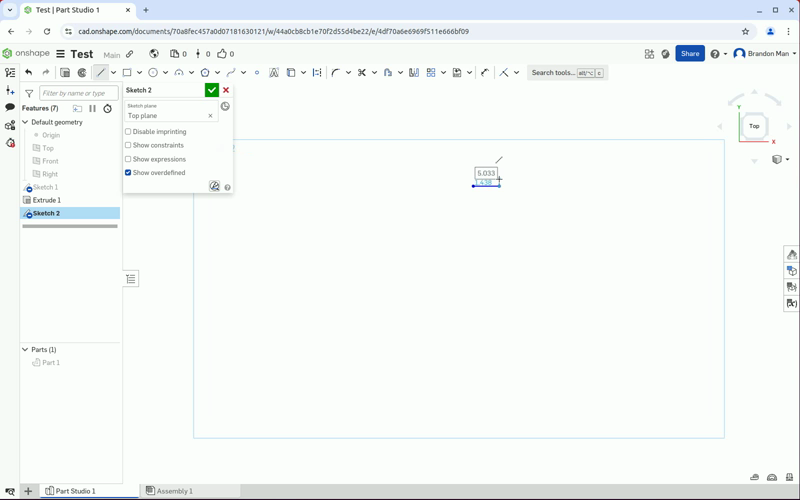
scroll(6)
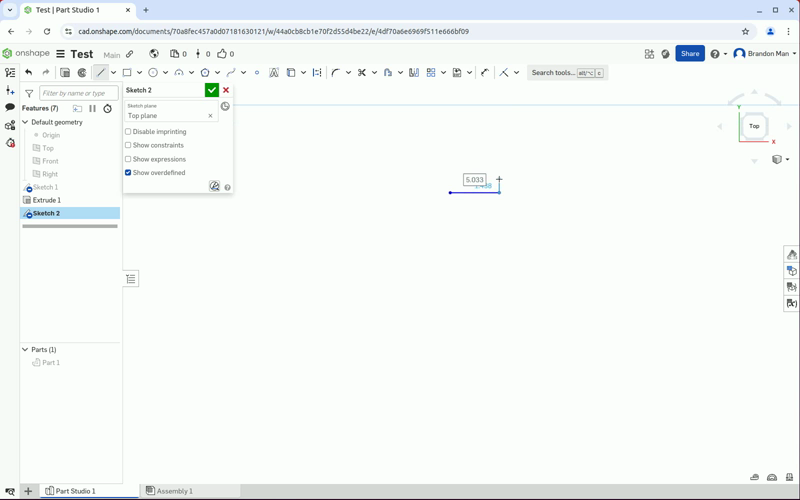
scroll(6)
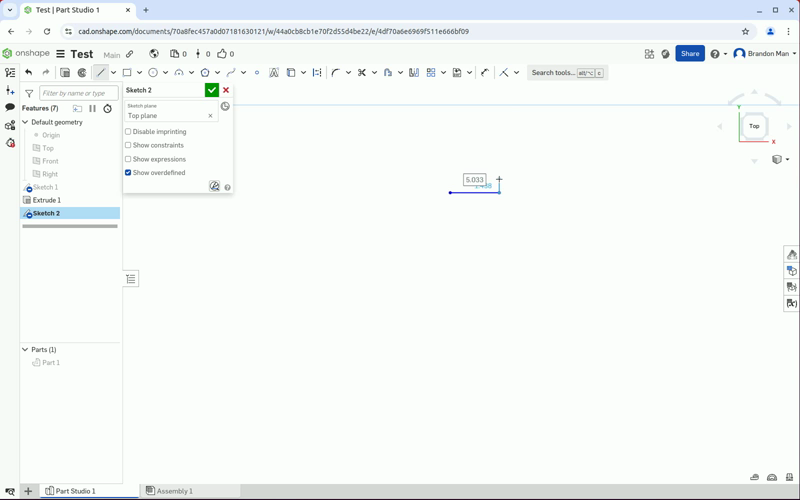
scroll(6)
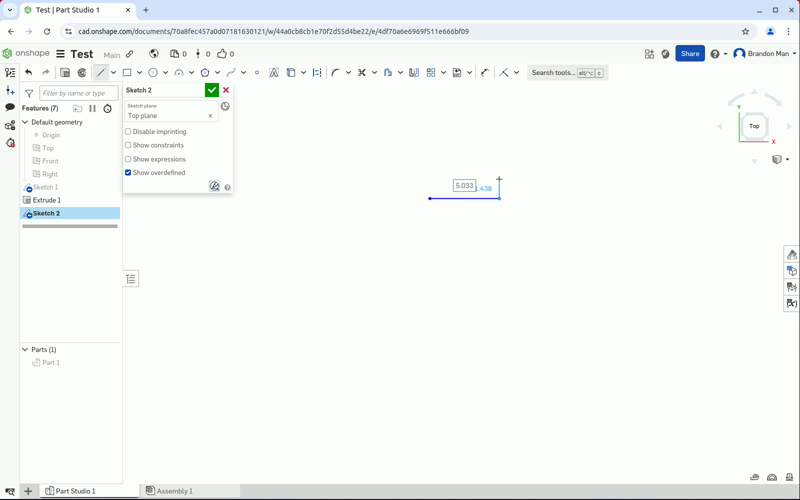
scroll(6)
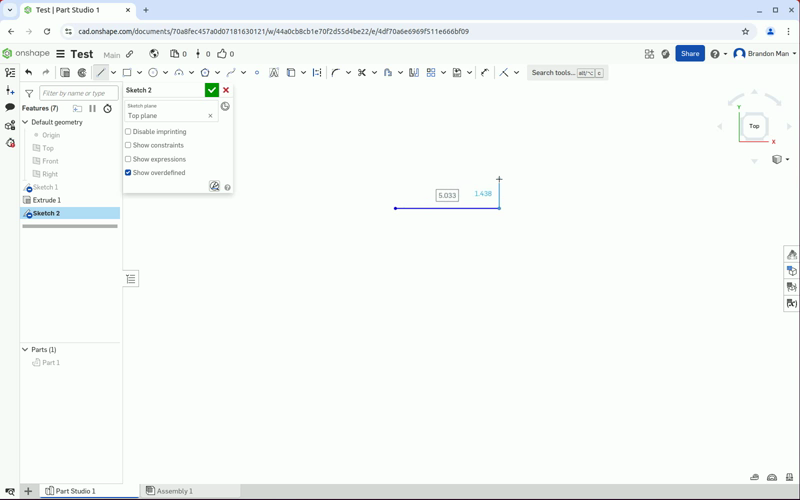
scroll(6)
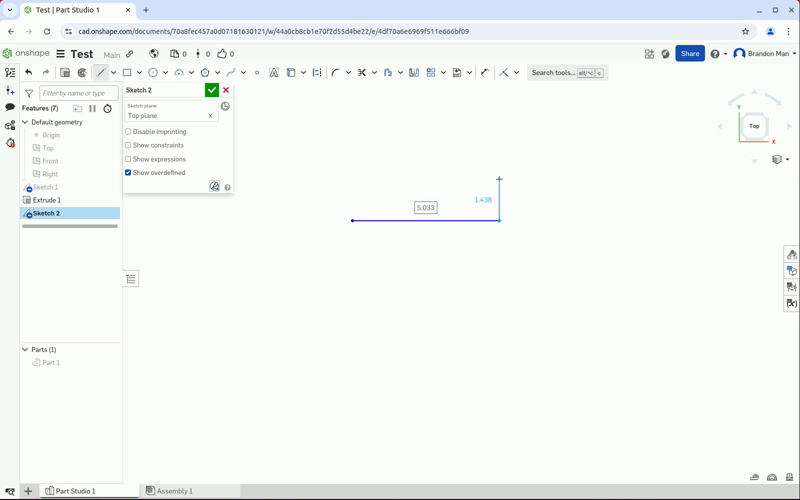
scroll(6)
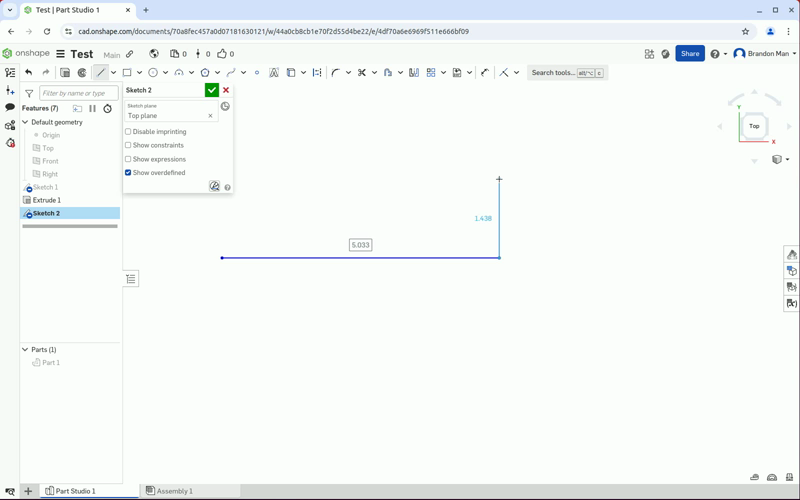
click(499, 178)
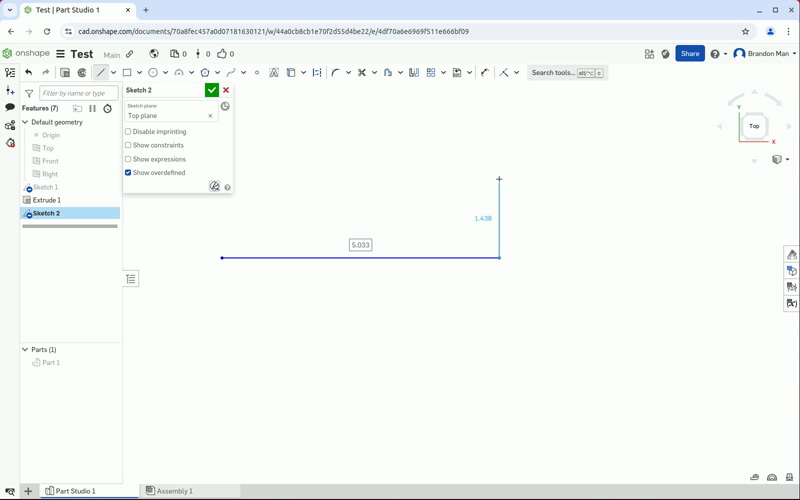
scroll(-6)
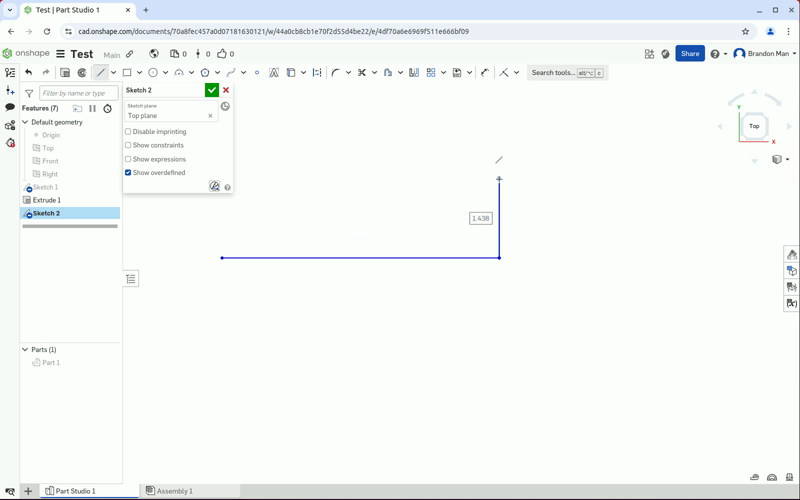
scroll(-6)
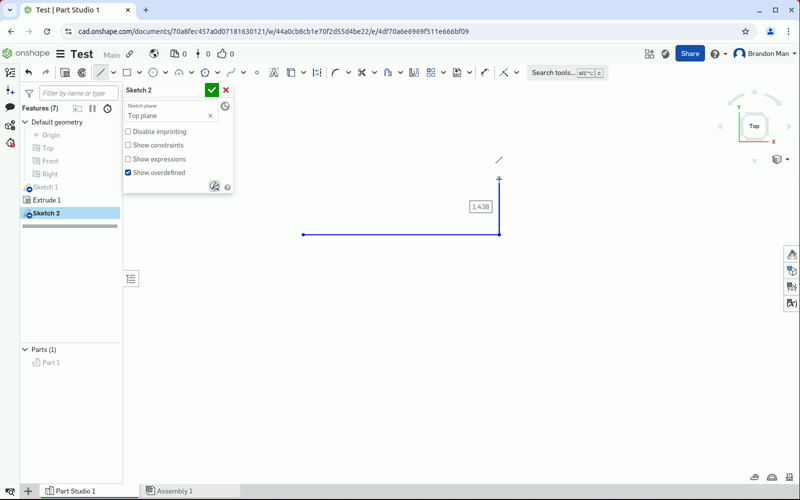
scroll(-6)
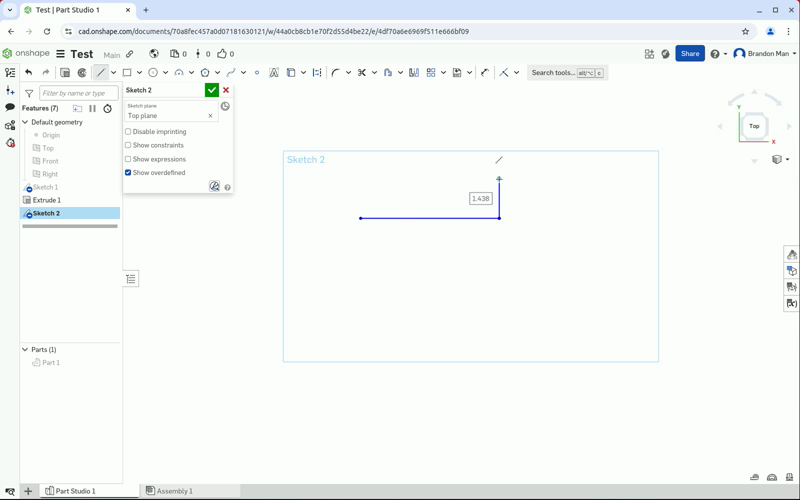
scroll(-6)
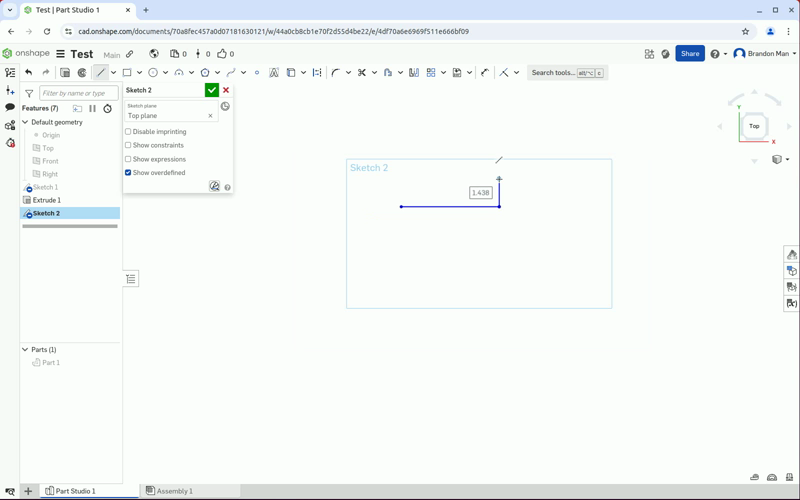
scroll(-6)
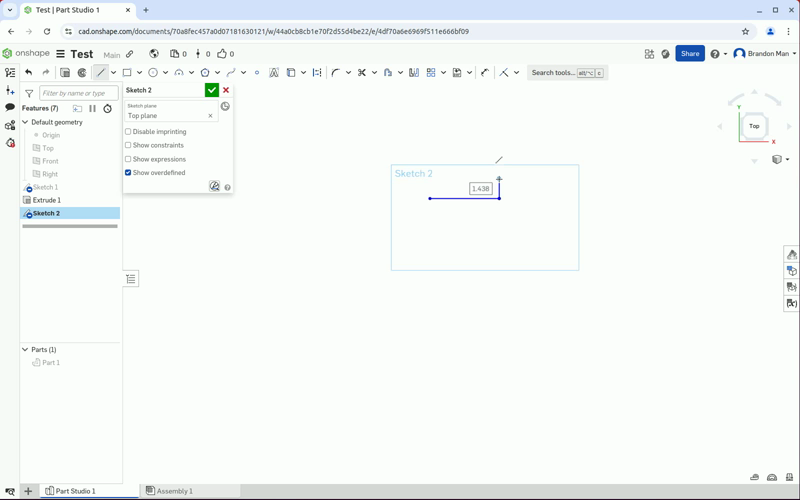
scroll(-6)
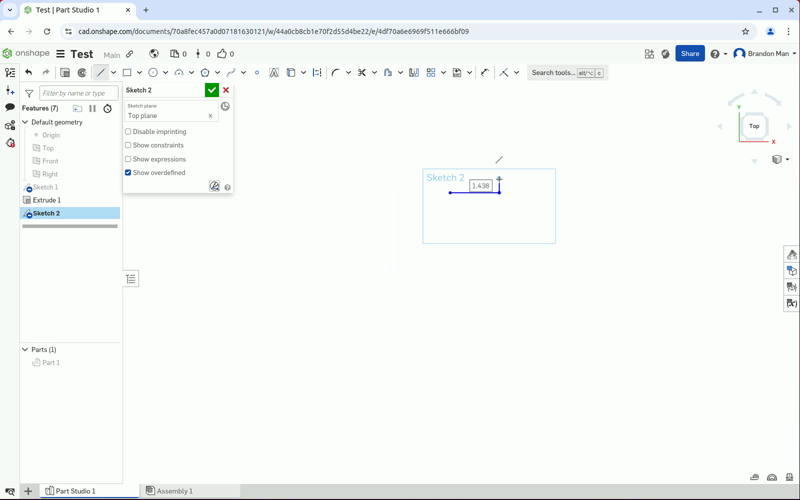
scroll(-6)
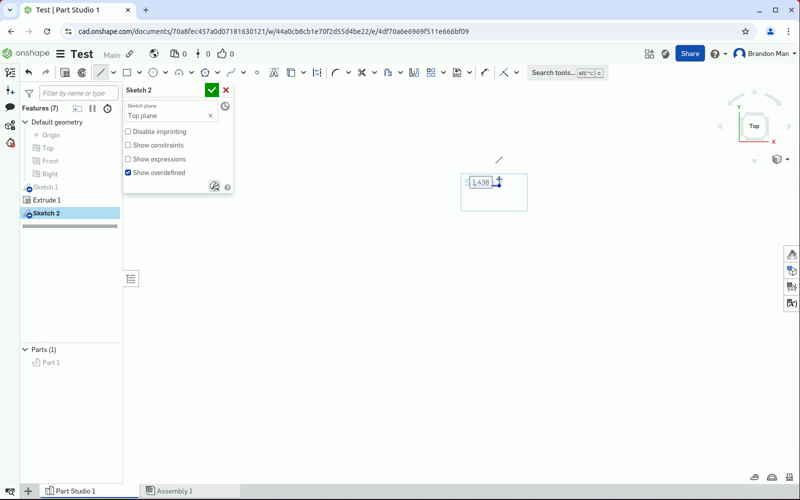
key_up(shift)
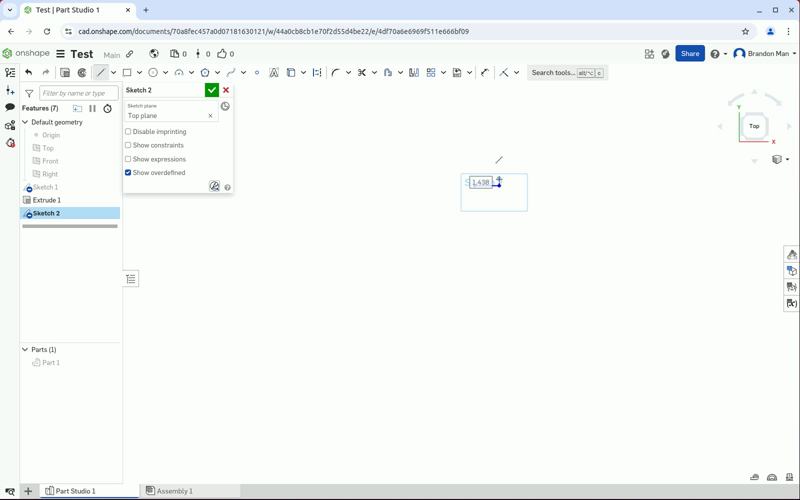
key_down(shift)
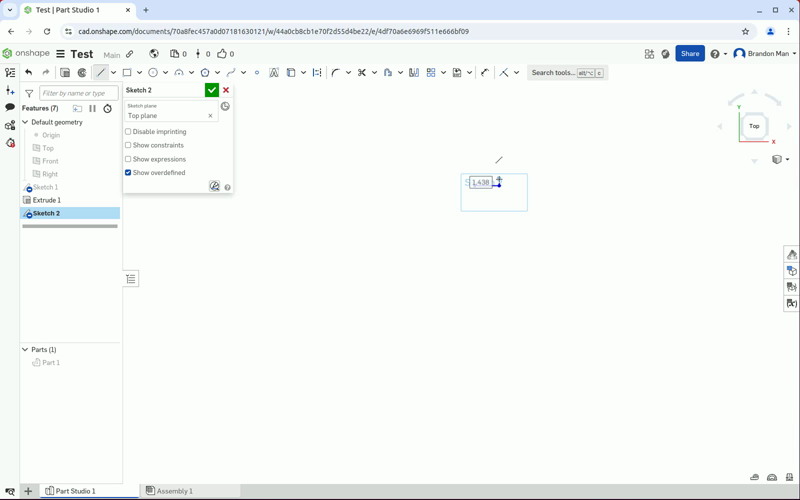
mouse_move(529, 178)
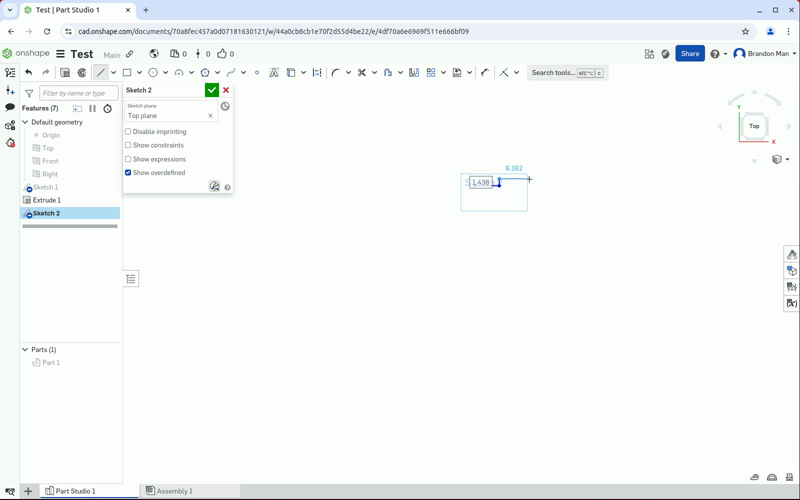
mouse_move(474, 178)
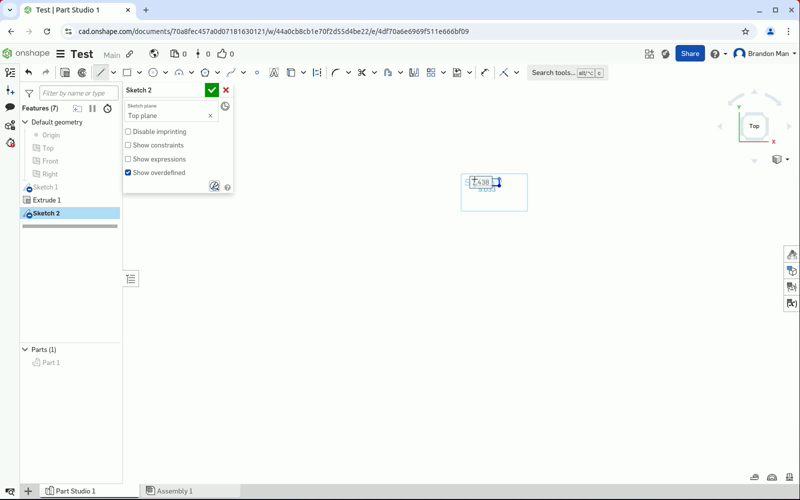
click(474, 178)
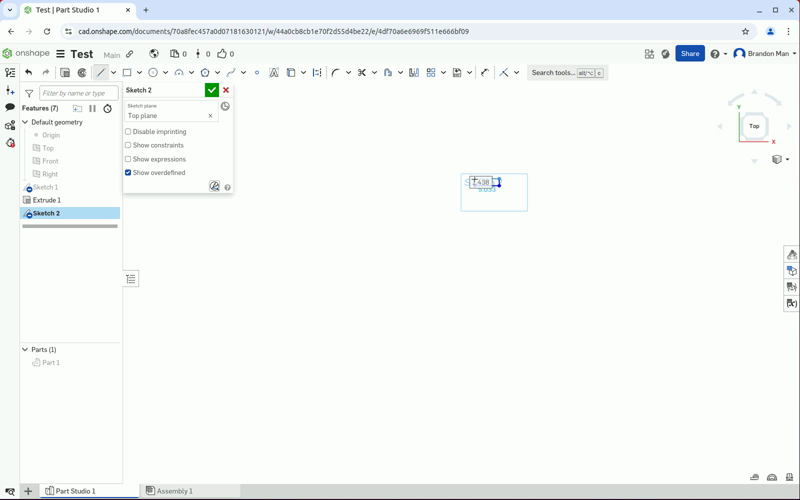
key_up(shift)
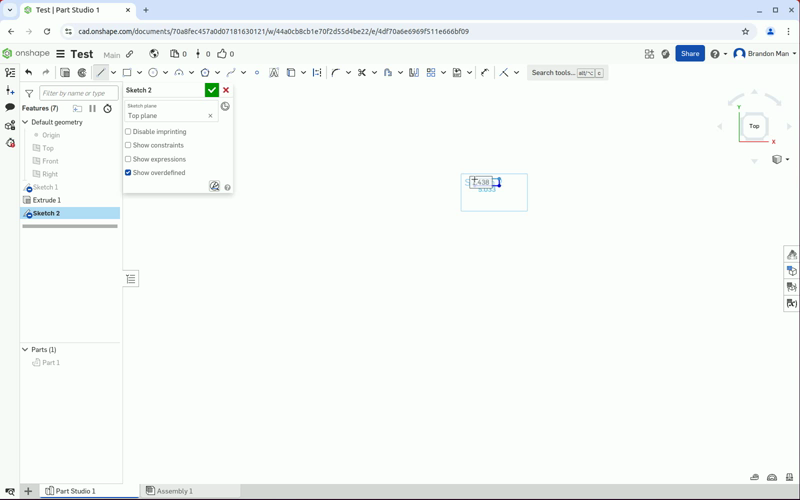
mouse_move(504, 178)
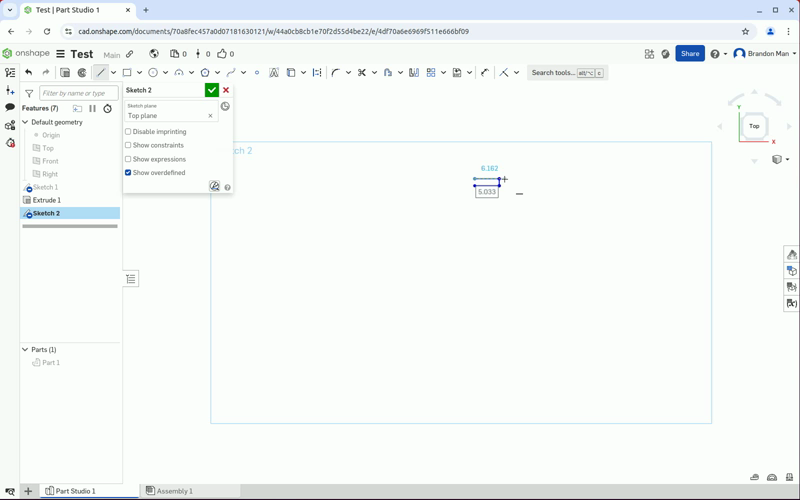
key_down(shift)
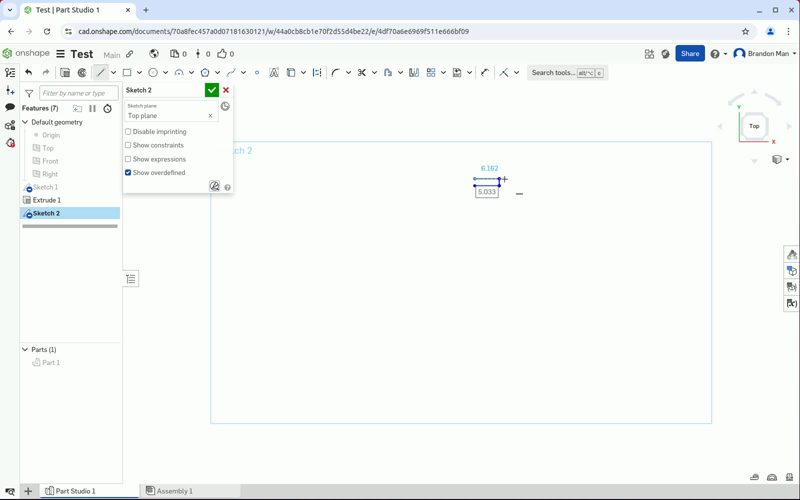
mouse_move(474, 185)
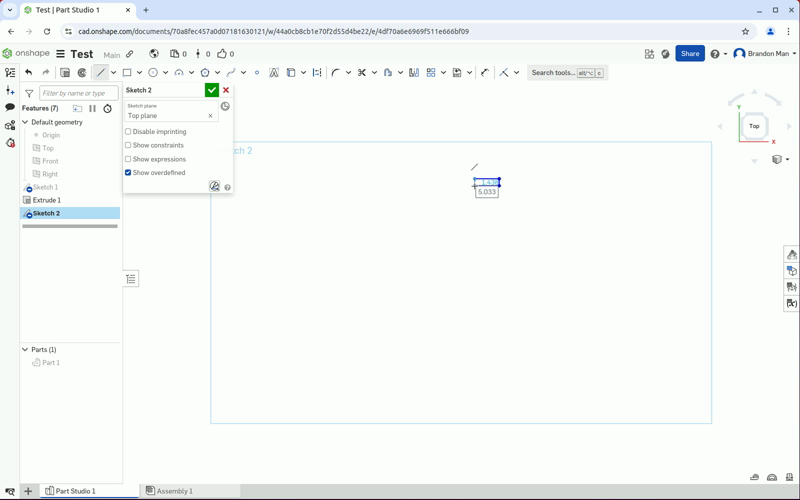
scroll(6)
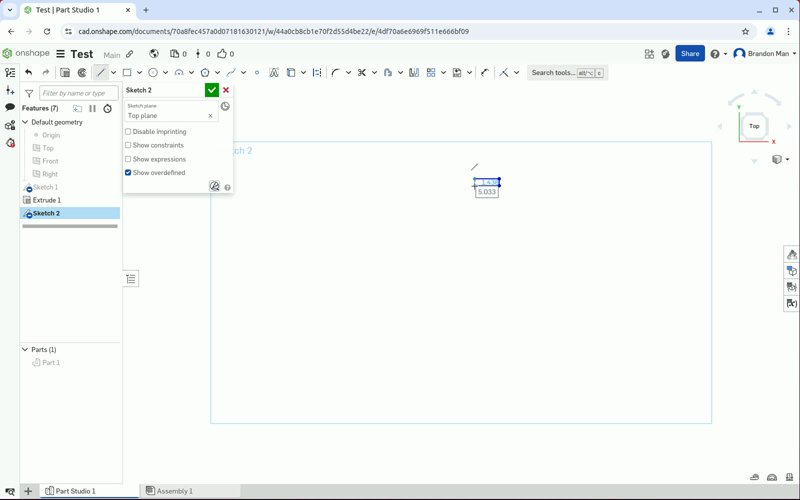
scroll(6)
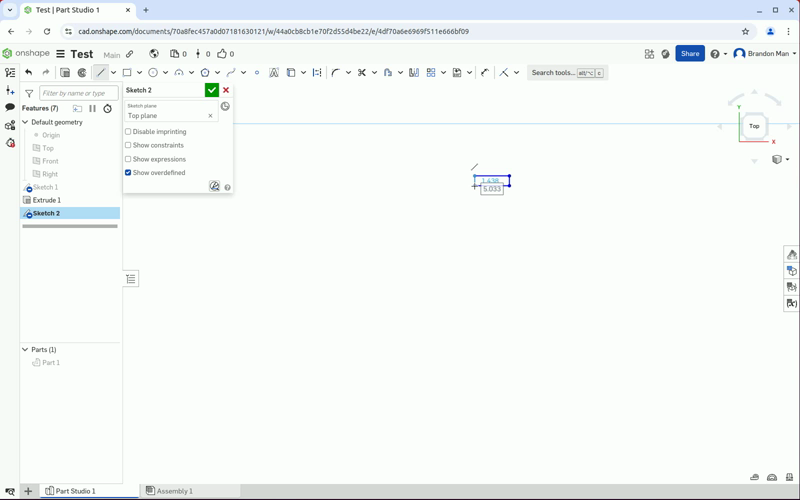
scroll(6)
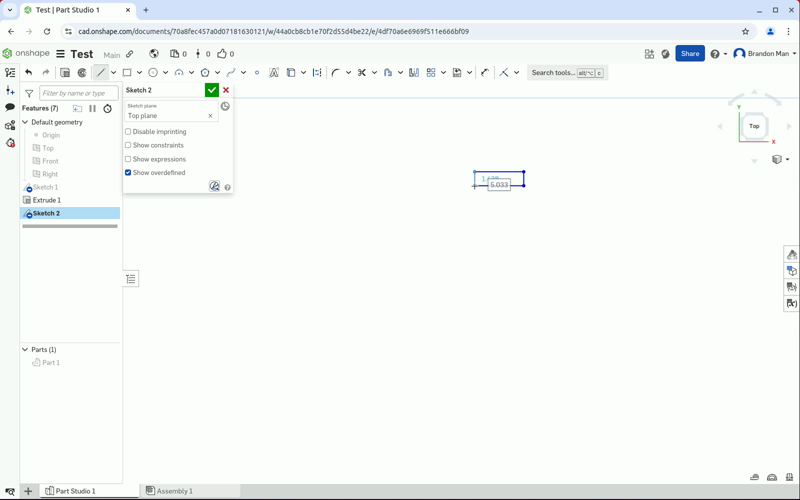
scroll(6)
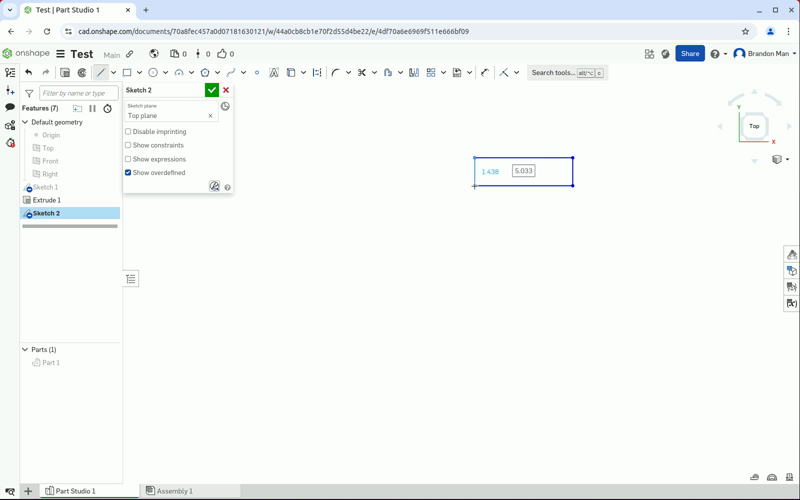
scroll(6)
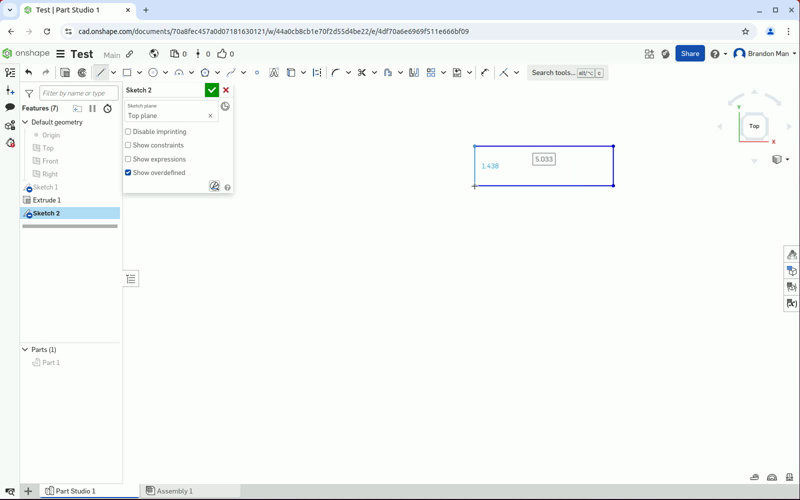
scroll(6)
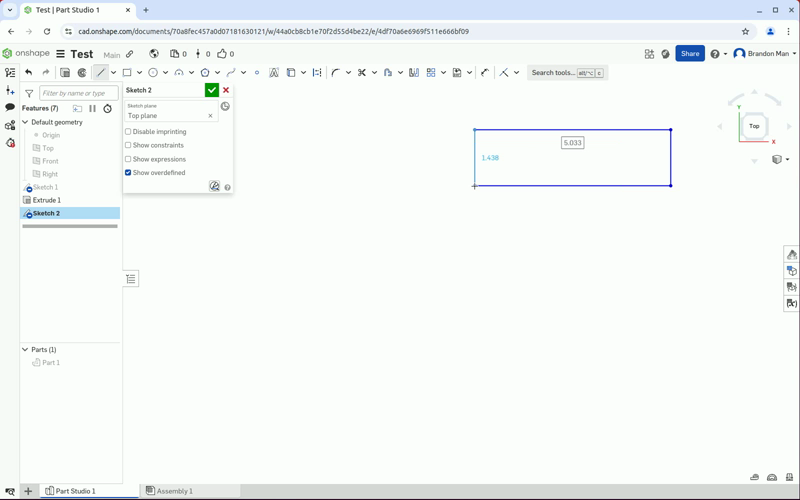
scroll(6)
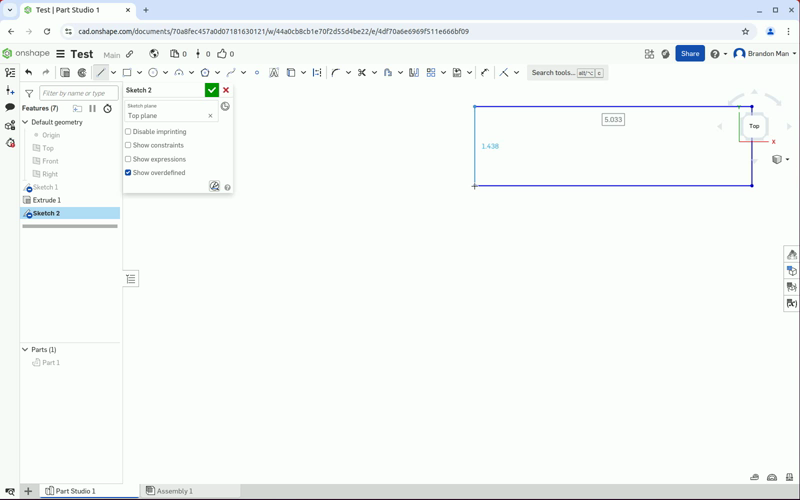
key_up(shift)
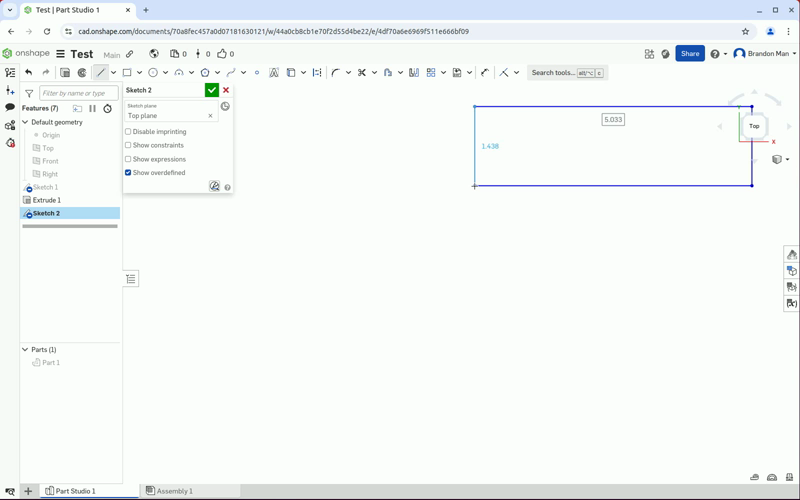
click(474, 185)
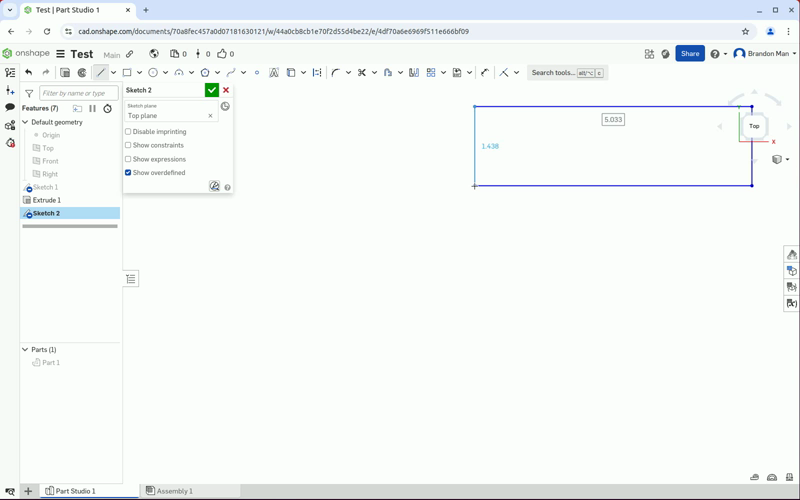
scroll(-6)
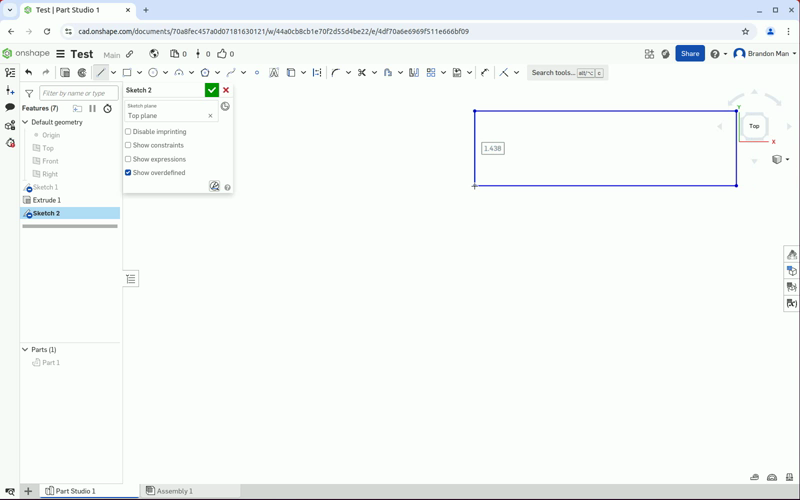
scroll(-6)
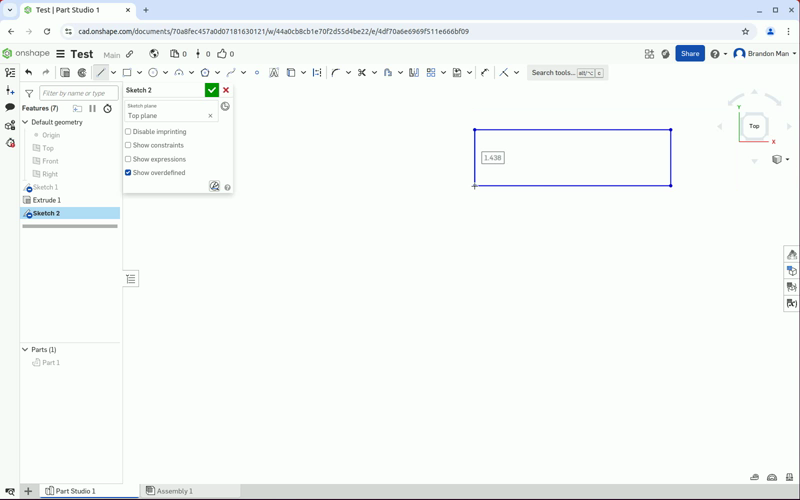
scroll(-6)
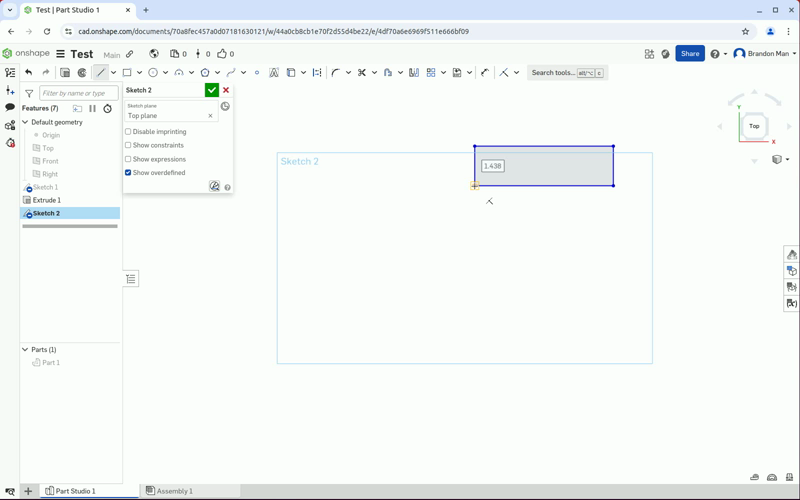
scroll(-6)
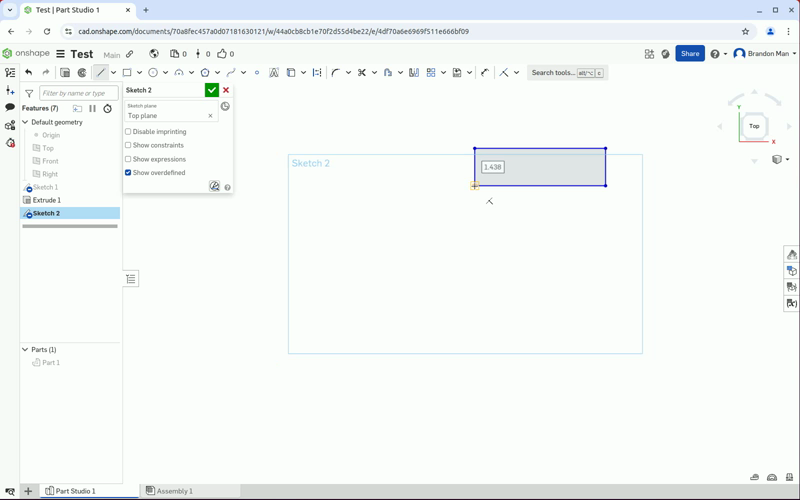
scroll(-6)
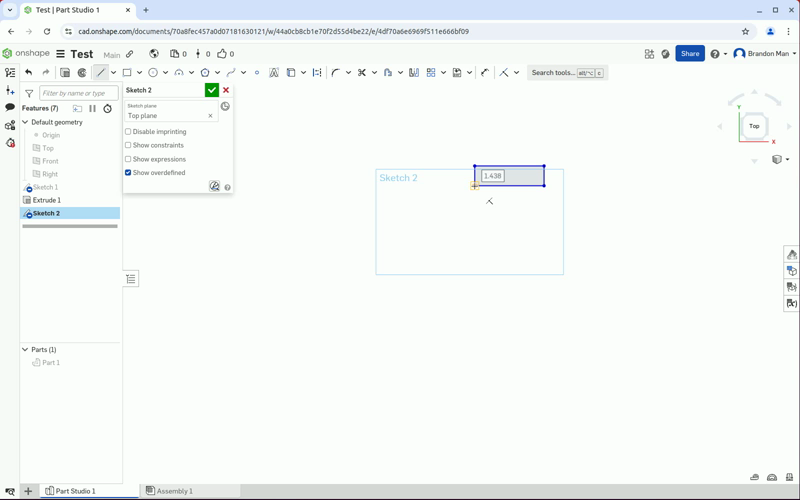
scroll(-6)
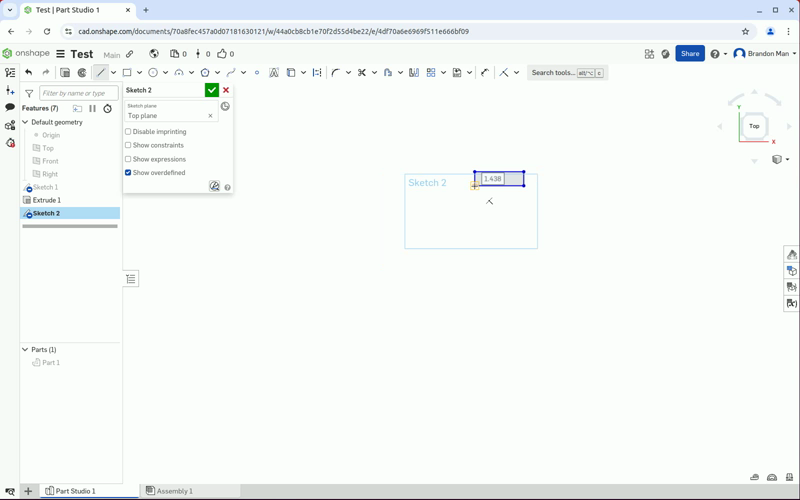
scroll(-6)
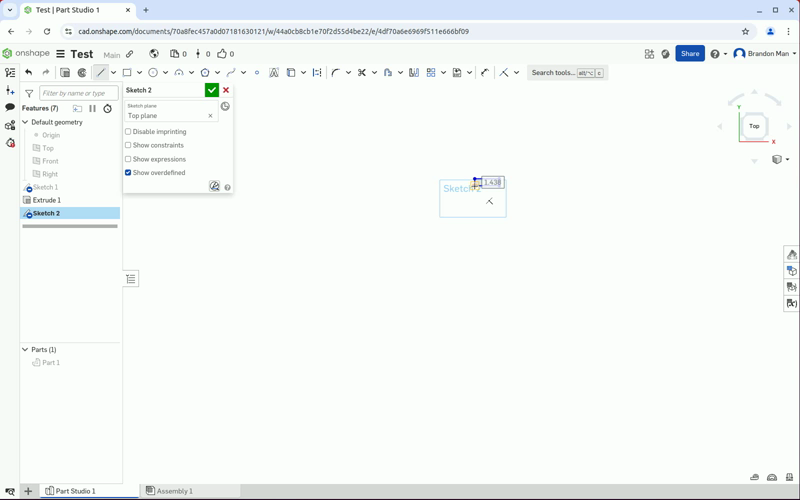
key(esc)
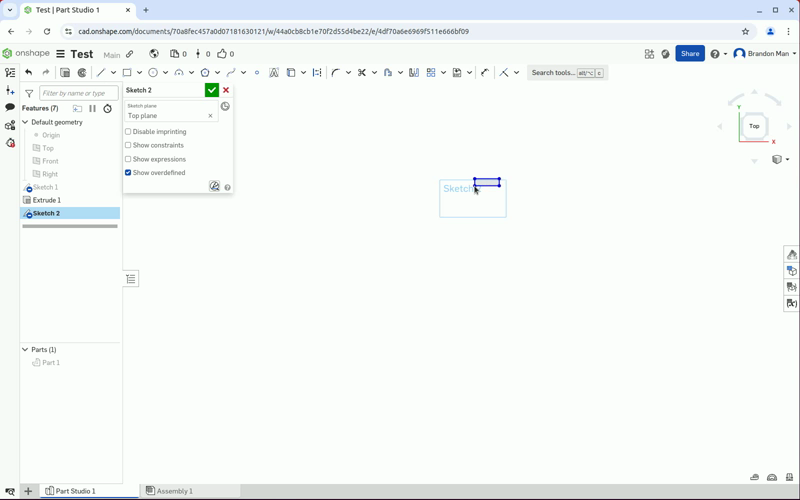
mouse_move(481, 185)
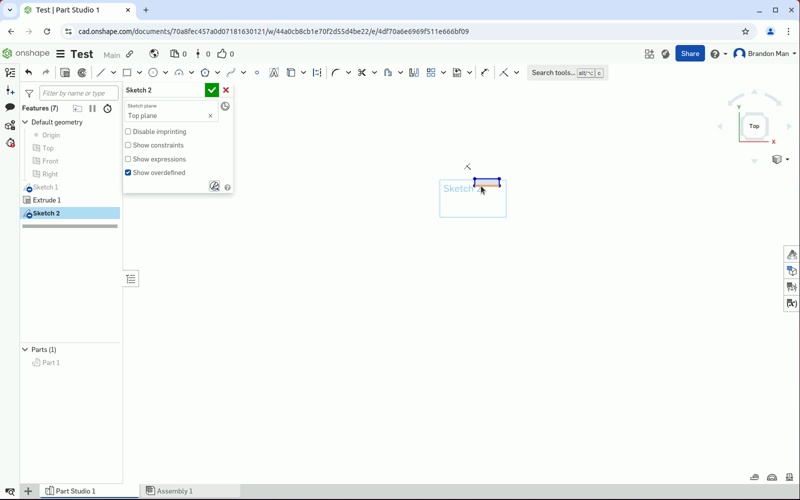
scroll(6)
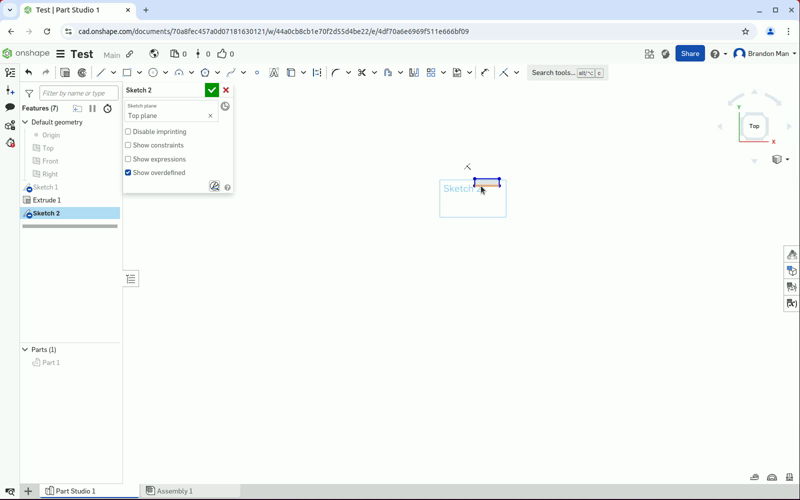
scroll(6)
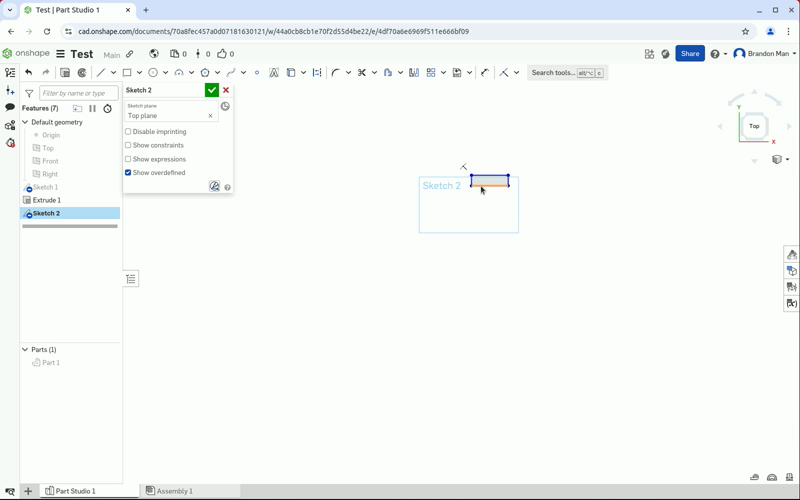
scroll(6)
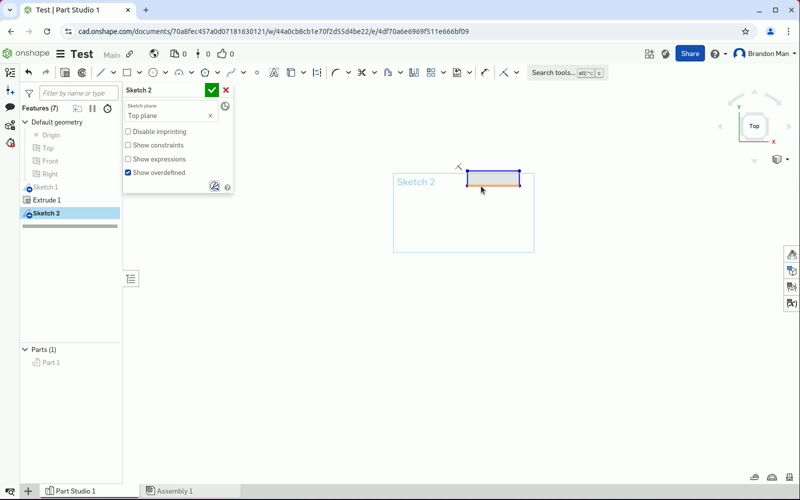
scroll(6)
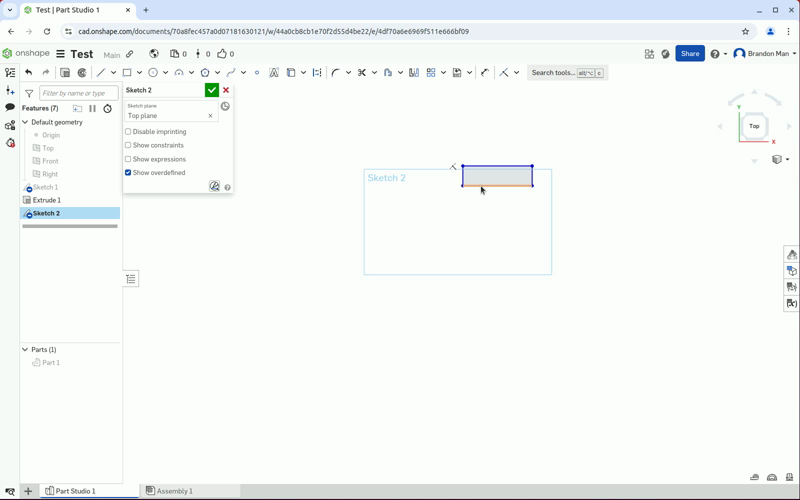
scroll(6)
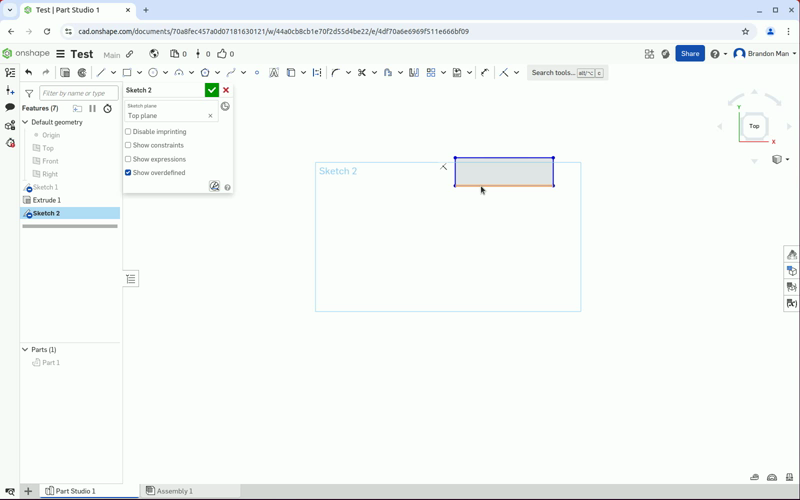
scroll(6)
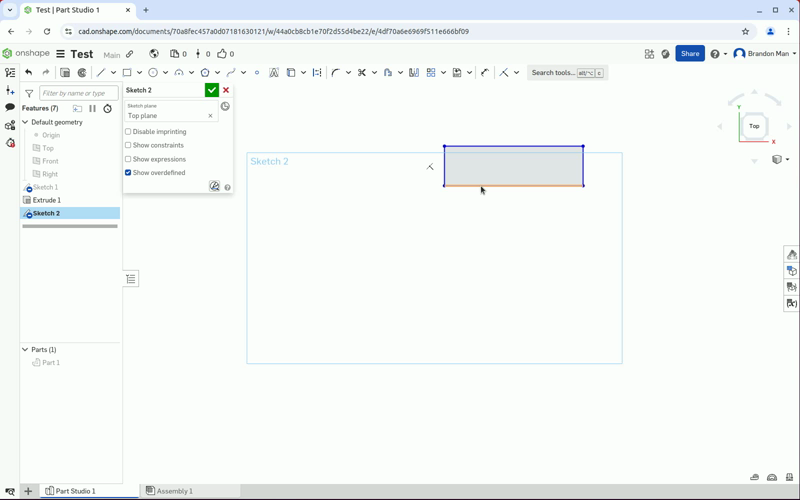
scroll(6)
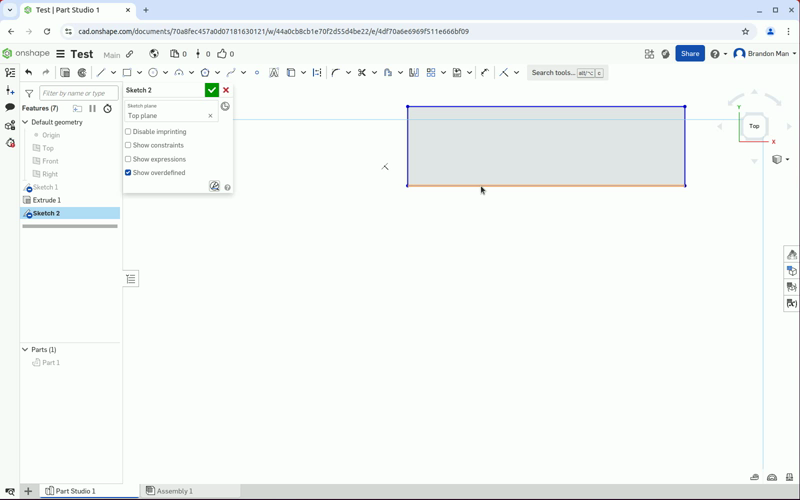
click(481, 185)
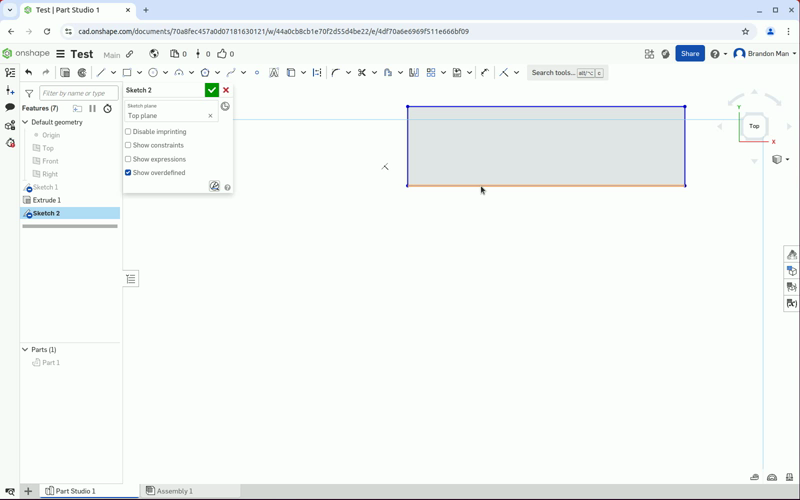
scroll(-6)
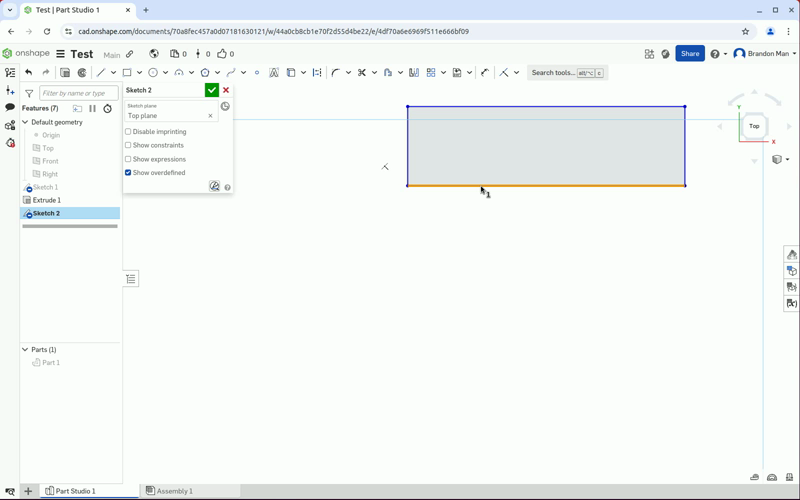
scroll(-6)
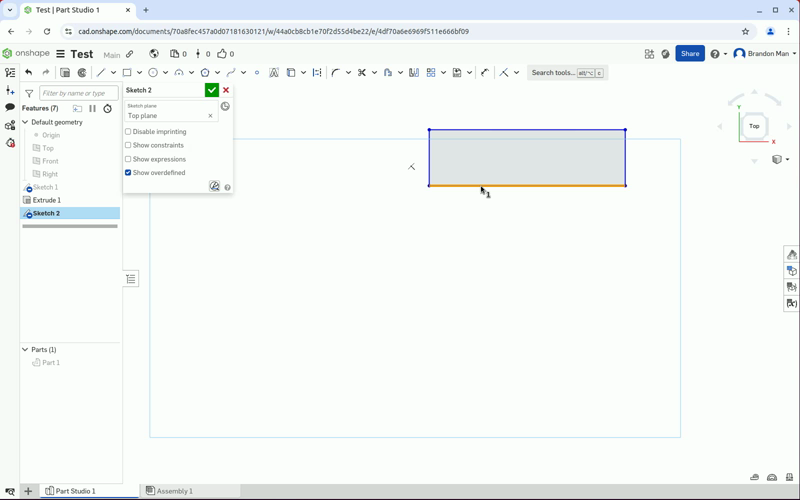
scroll(-6)
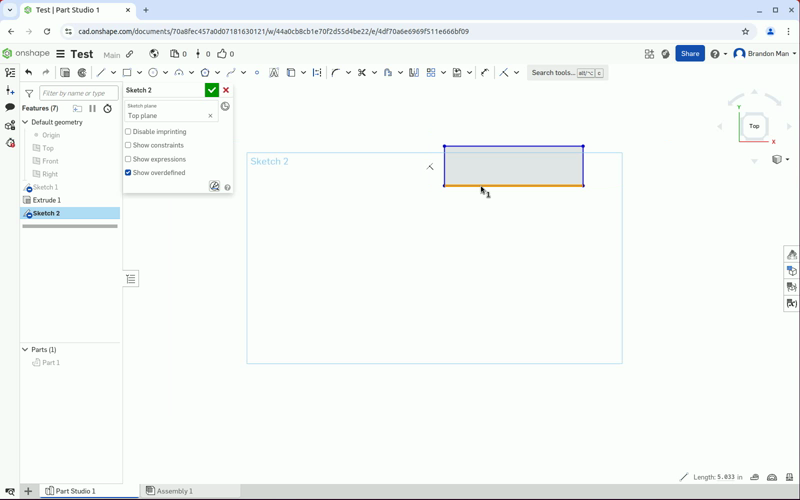
scroll(-6)
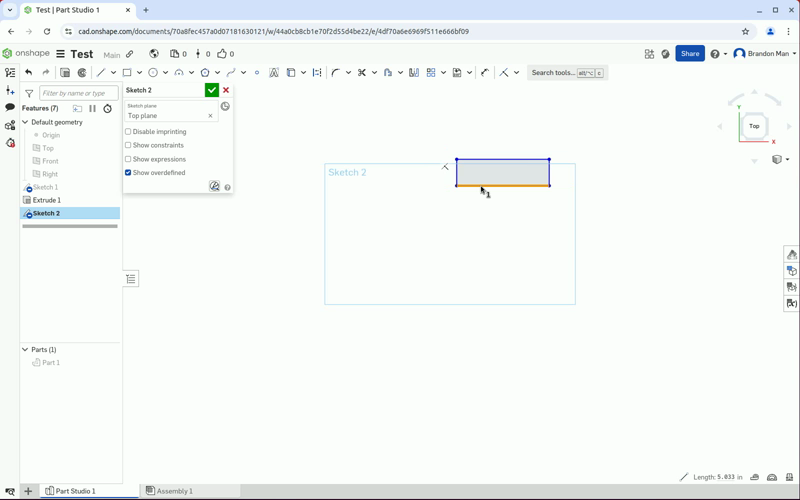
scroll(-6)
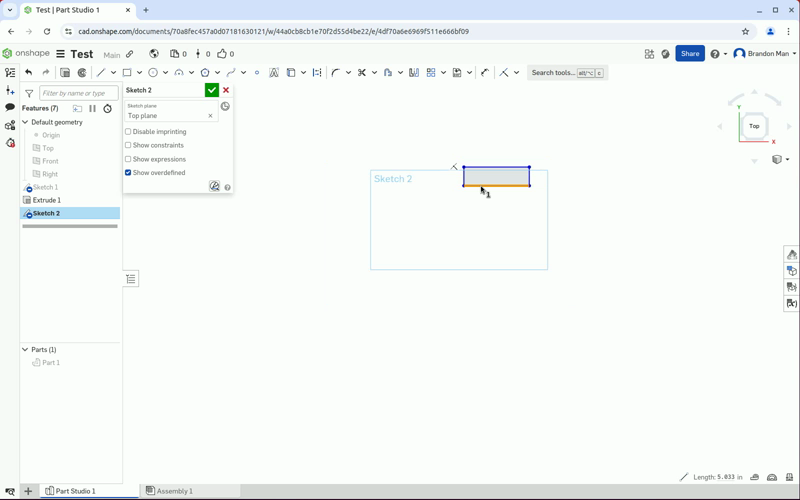
scroll(-6)
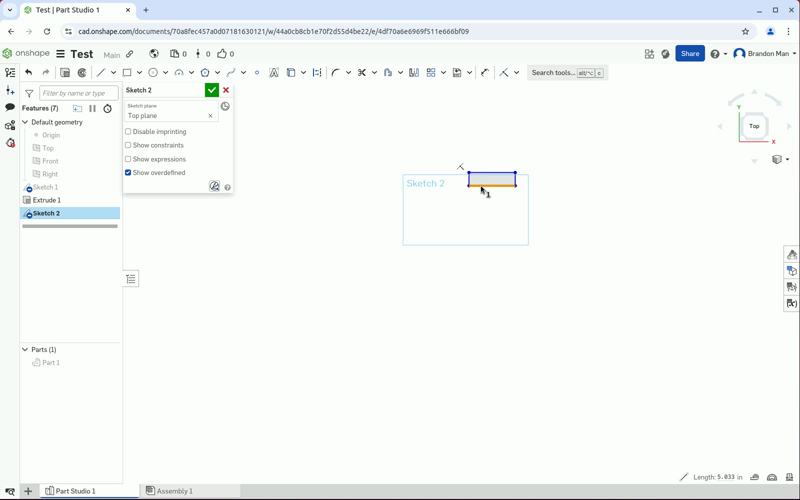
scroll(-6)
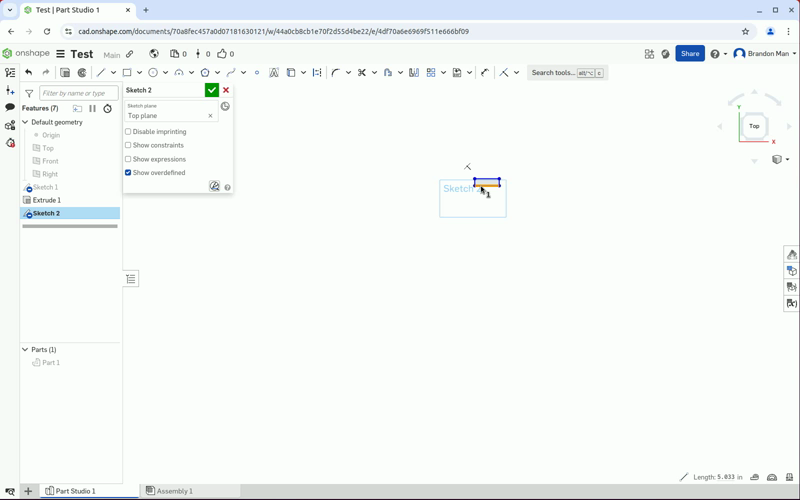
mouse_move(73, 352)
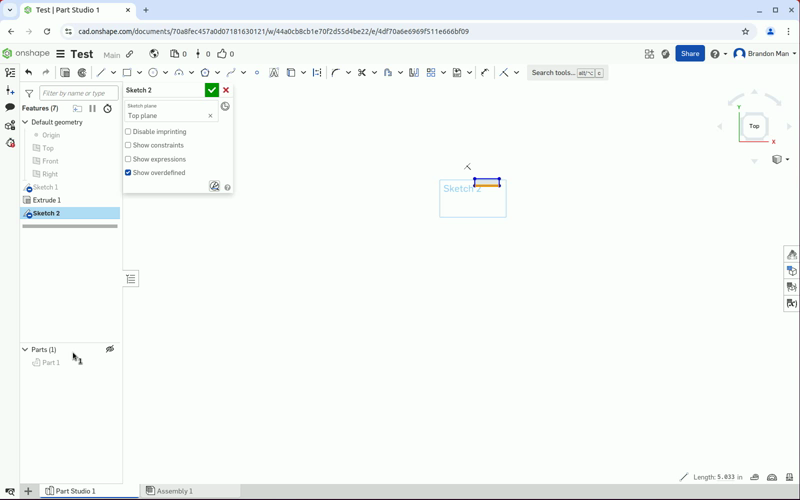
key(shift+y)
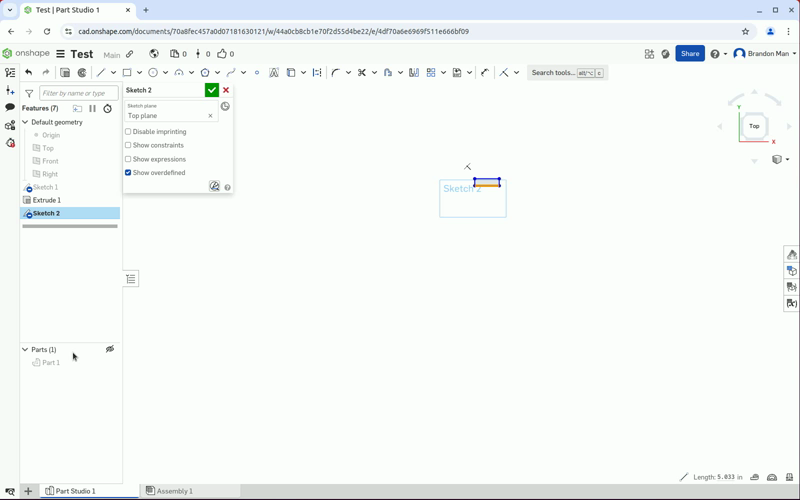
key(shift+e)
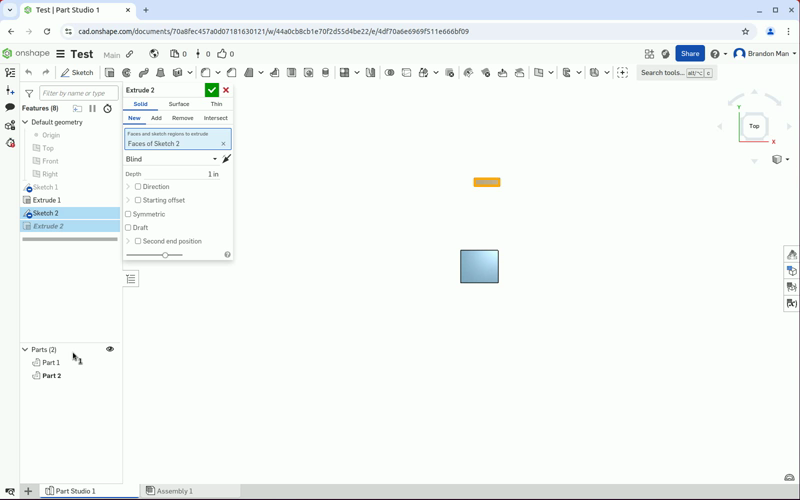
mouse_move(143, 106)
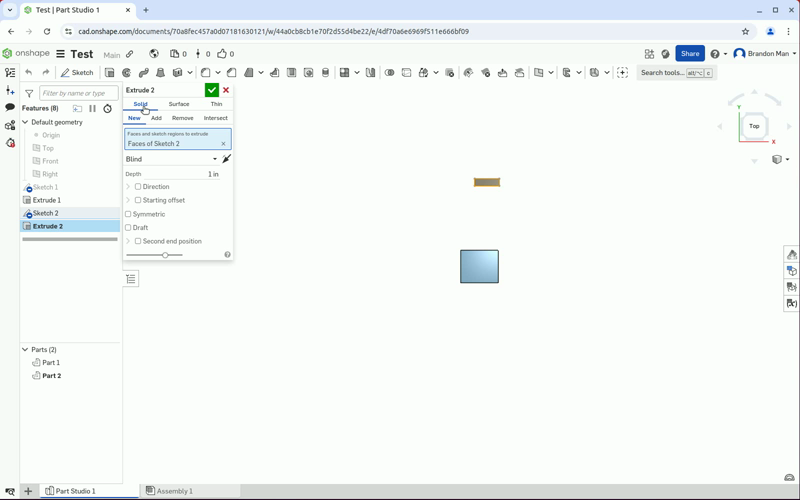
click(143, 106)
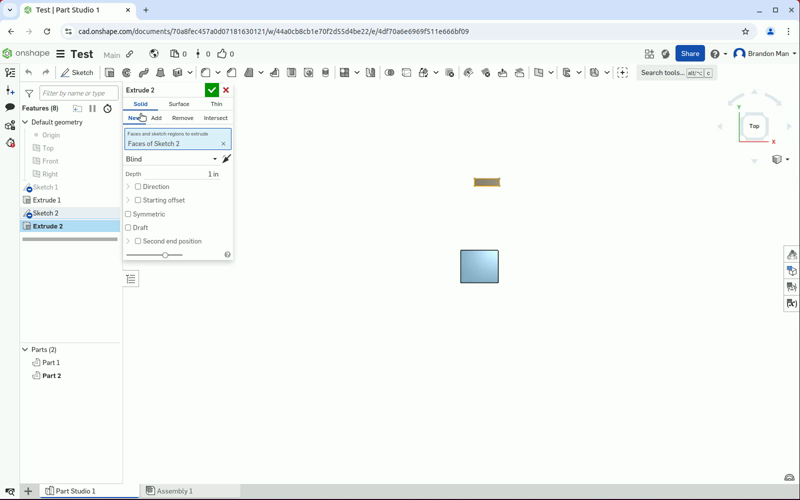
mouse_move(137, 120)
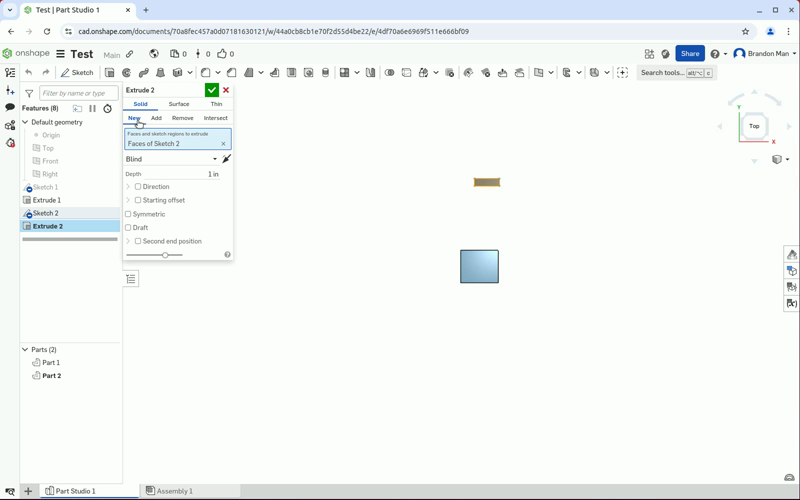
click(137, 120)
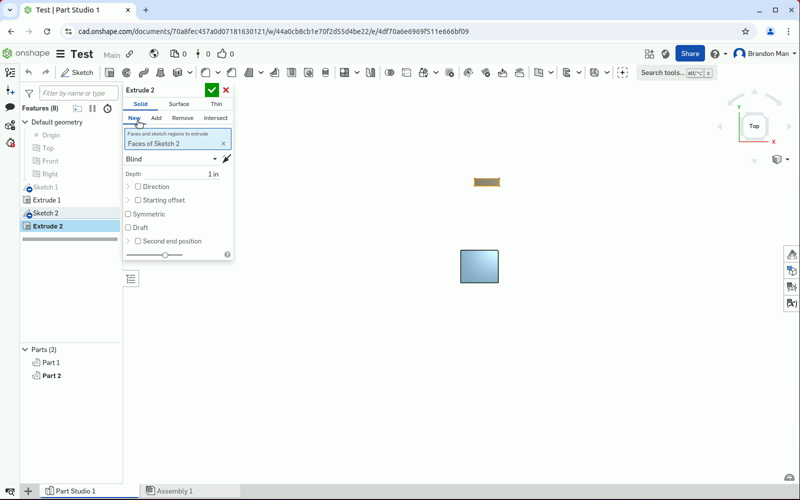
key(tab, 4)
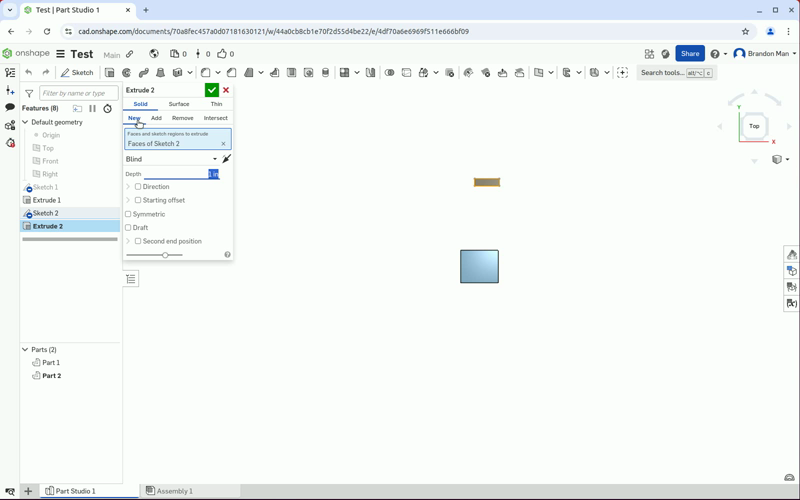
text(0.241)
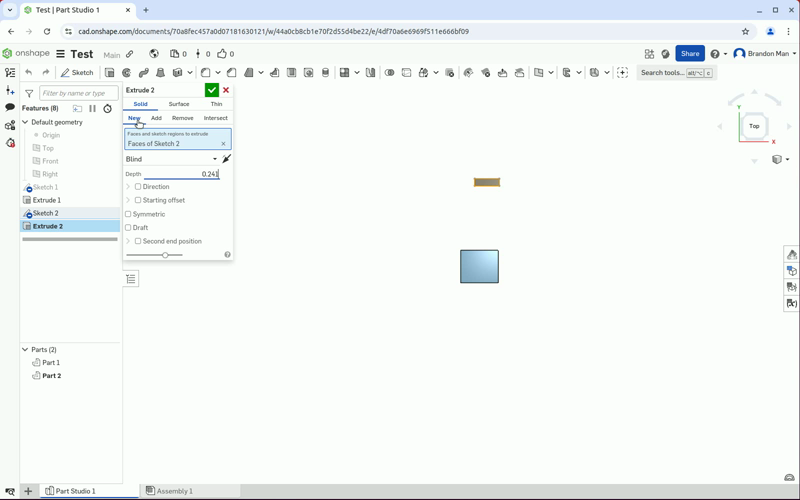
key(enter)
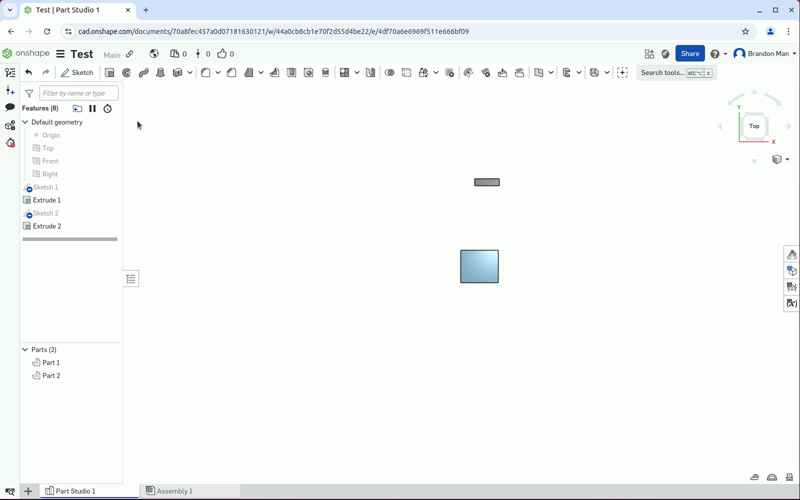
key(shift+h)
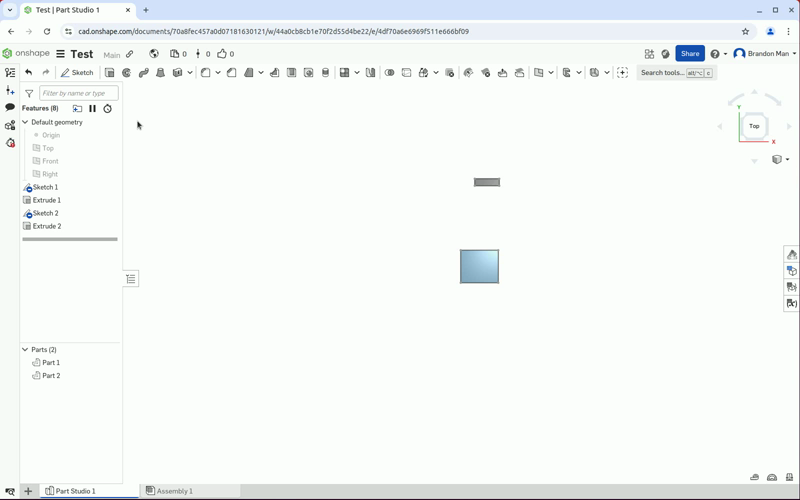
key(shift+h)
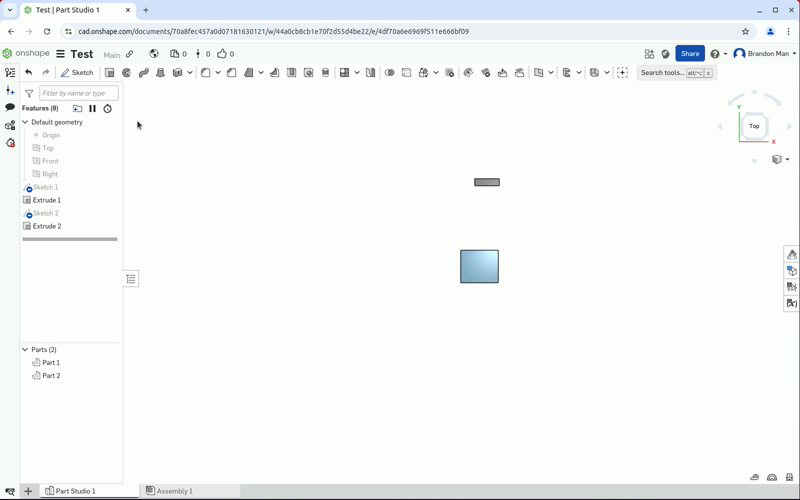
mouse_move(73, 189)
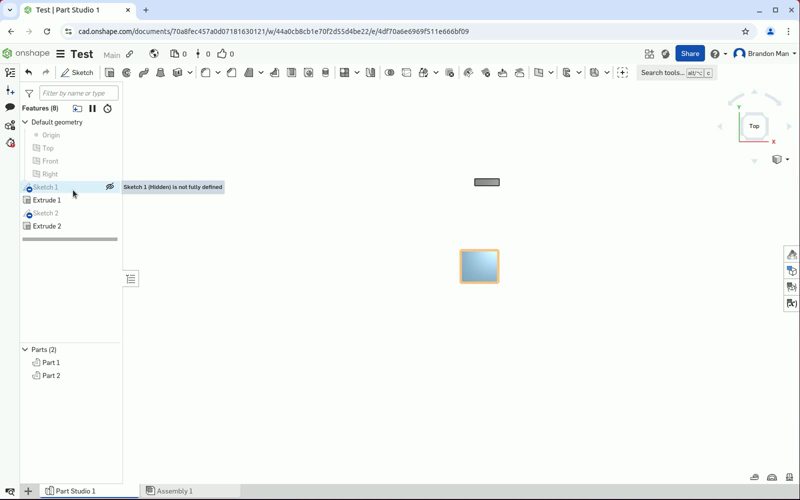
click(73, 189)
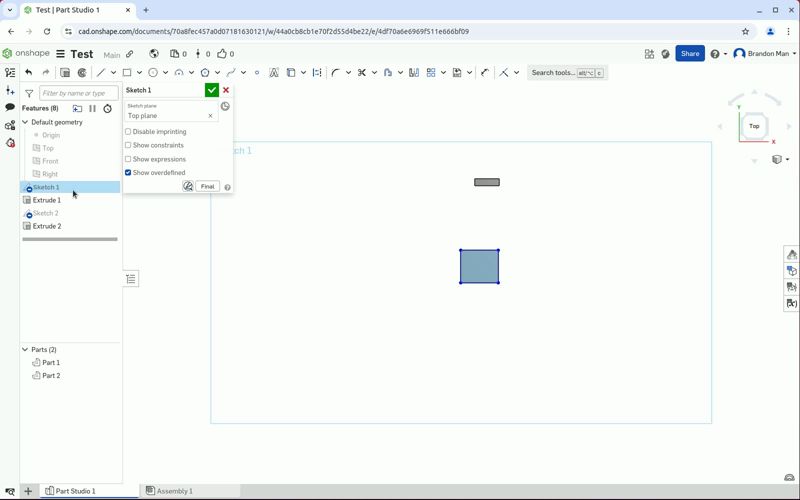
mouse_move(229, 92)
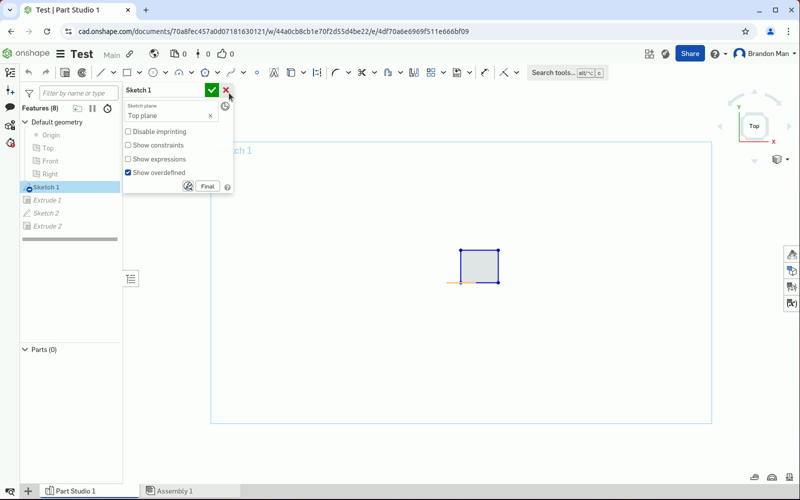
click(229, 92)
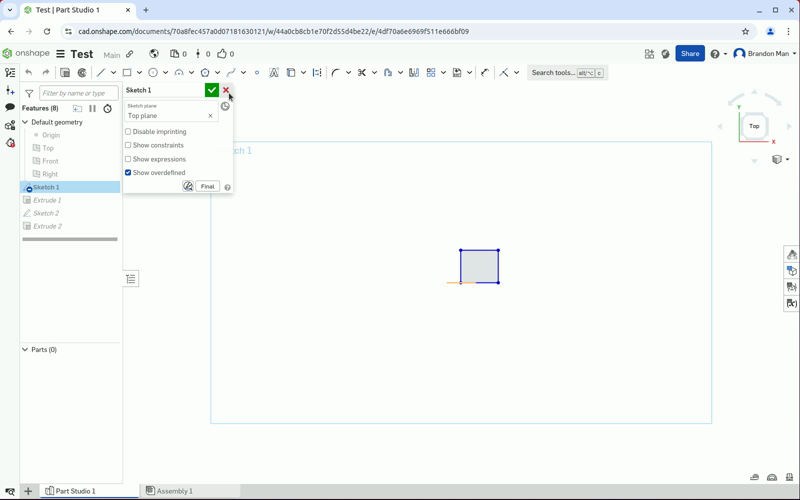
key(shift+s)
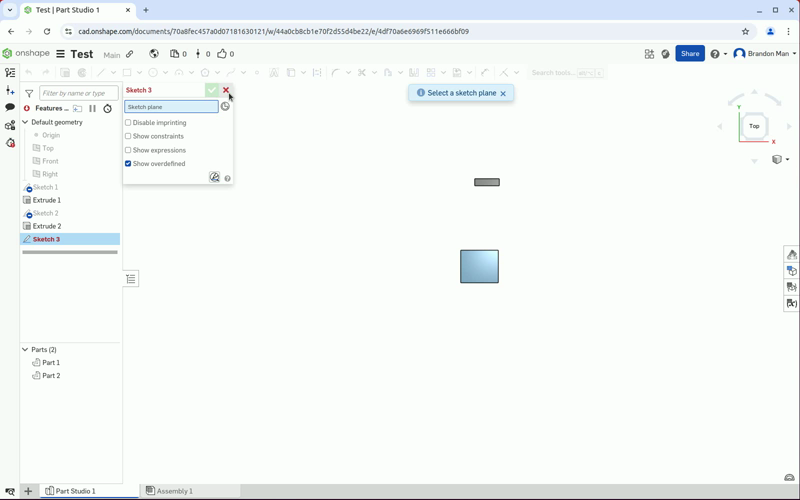
mouse_move(73, 150)
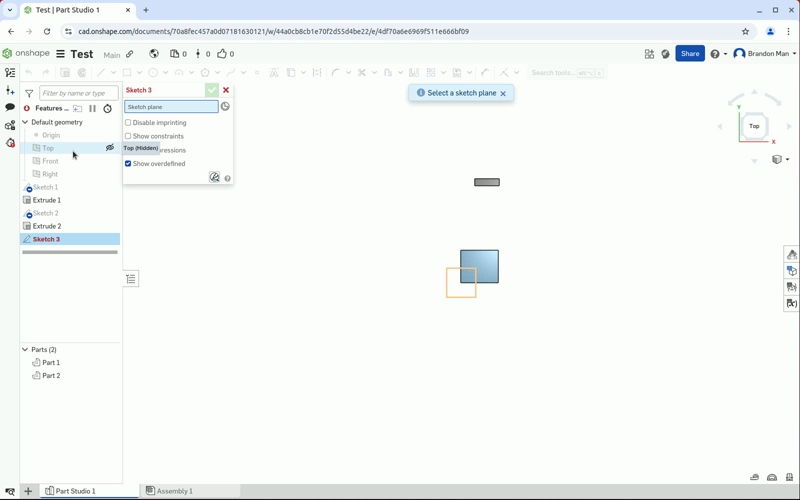
click(73, 150)
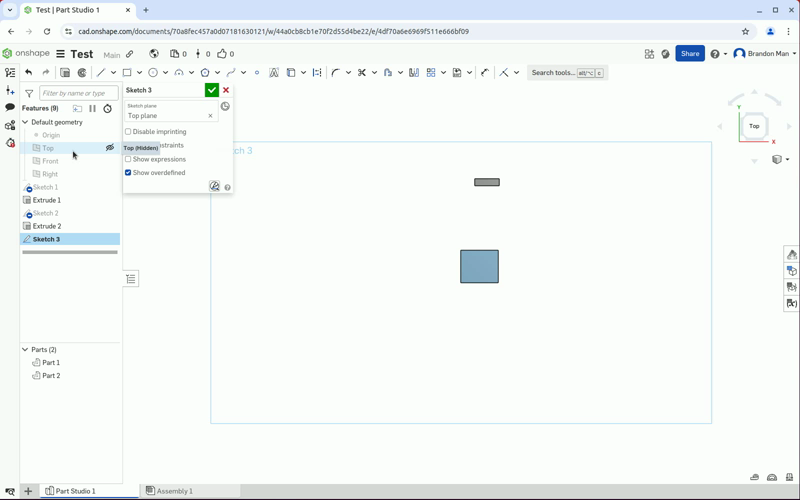
mouse_move(73, 352)
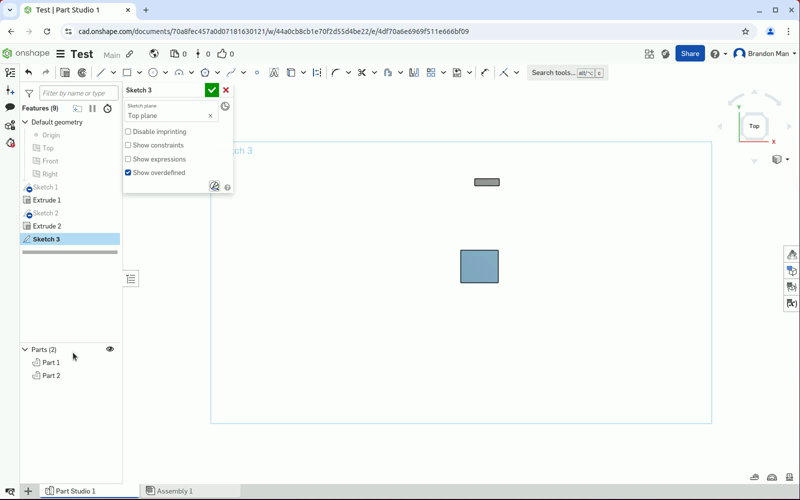
key(y)
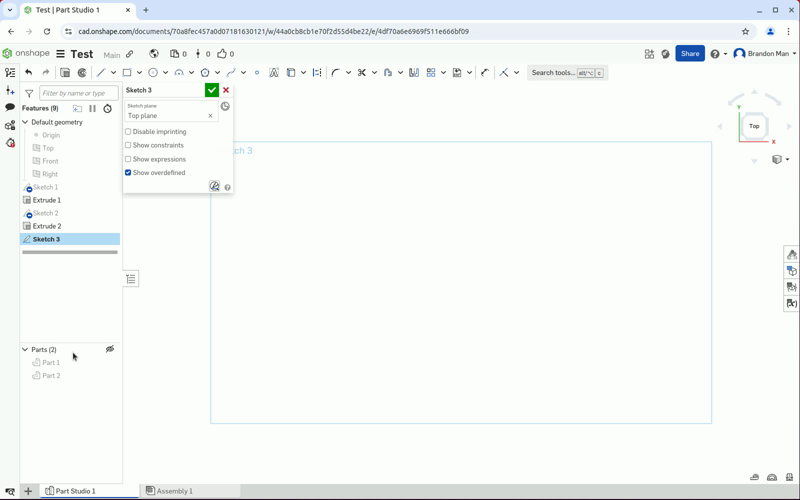
key(l)
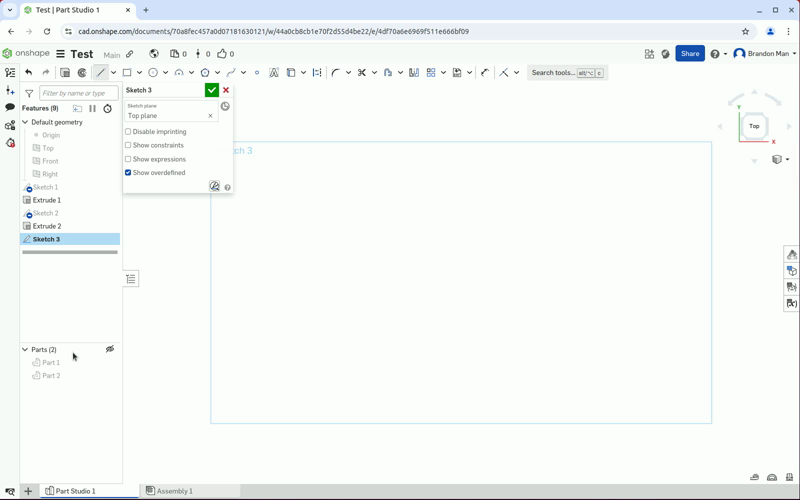
key_down(shift)
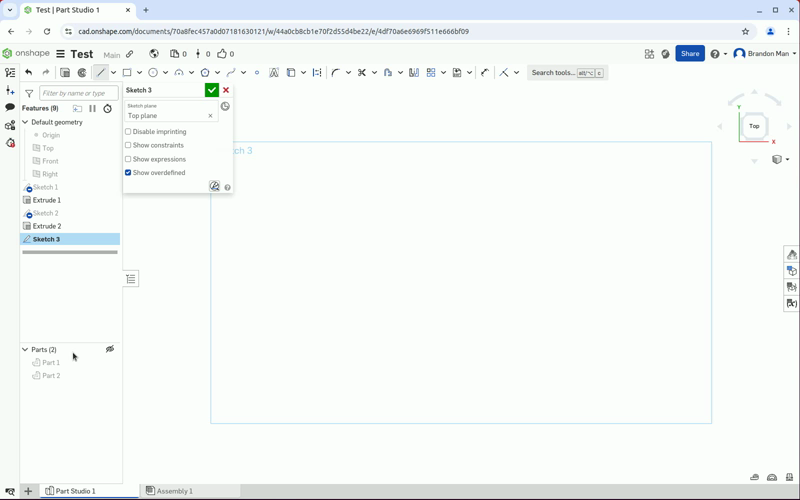
mouse_move(460, 250)
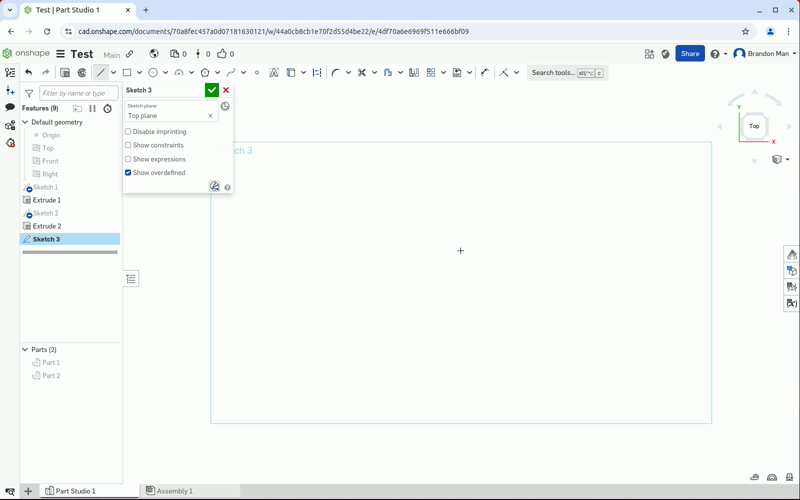
click(460, 250)
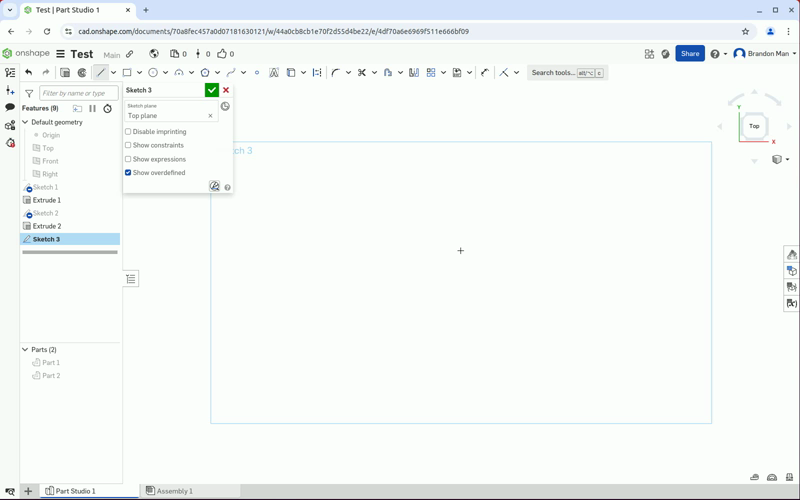
key_up(shift)
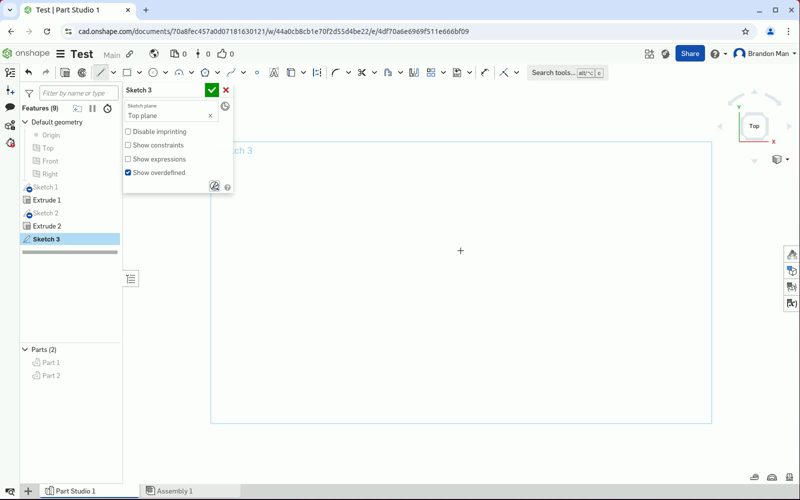
key_down(shift)
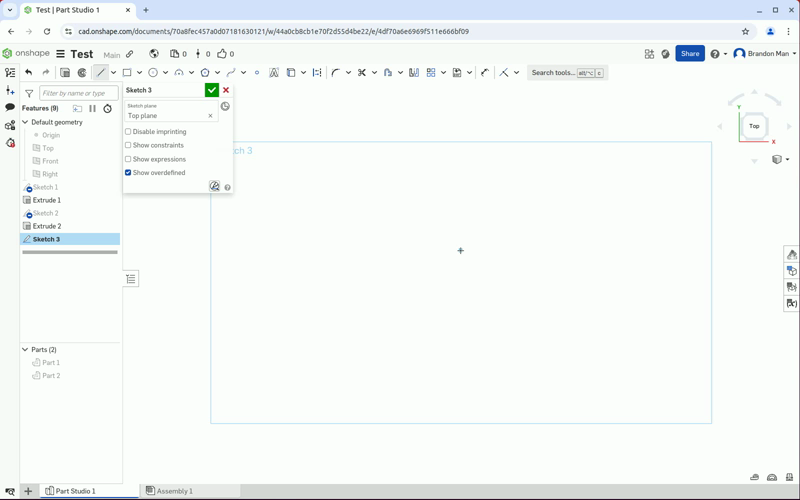
mouse_move(490, 250)
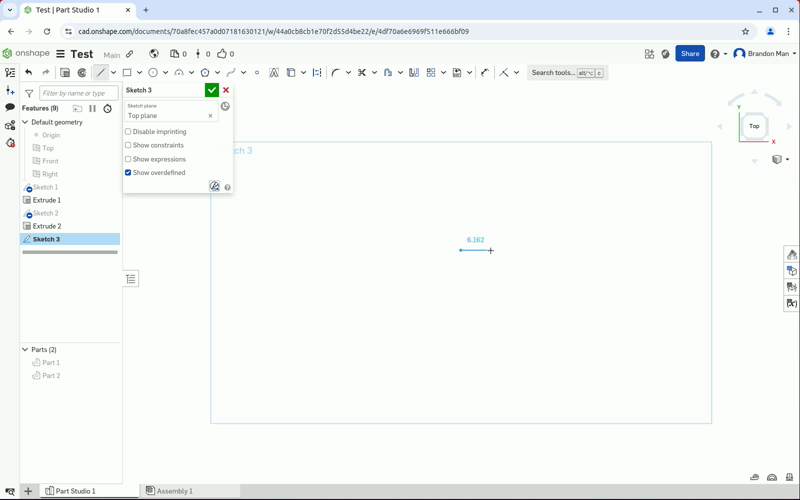
mouse_move(498, 250)
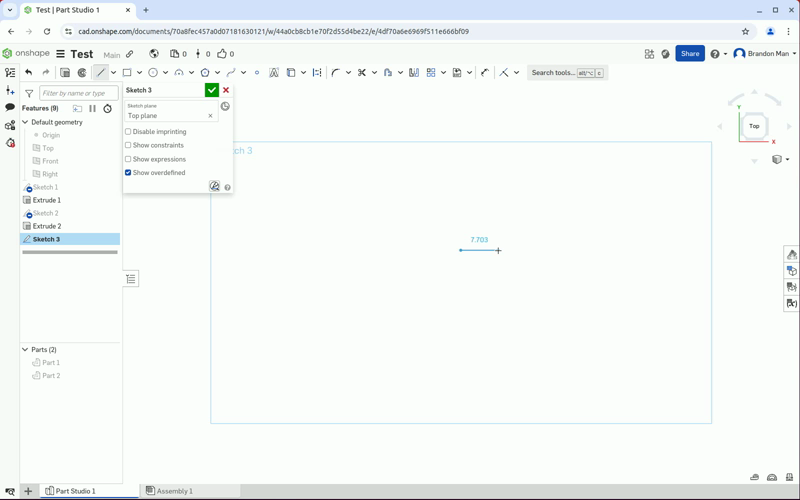
click(498, 250)
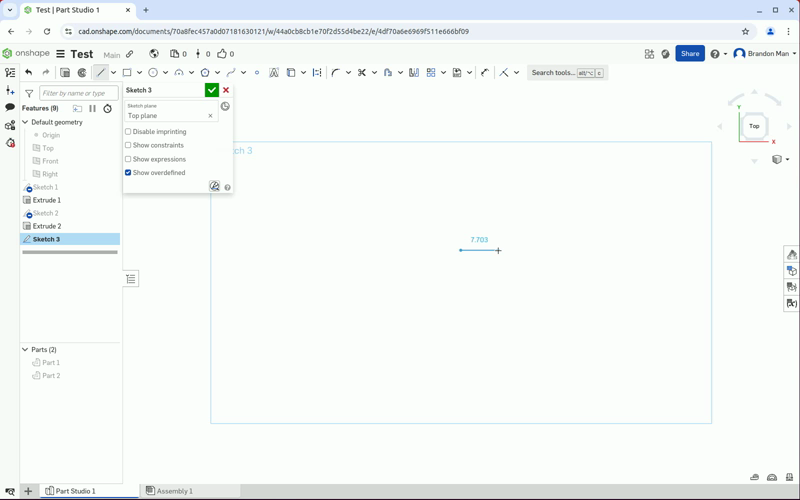
key_up(shift)
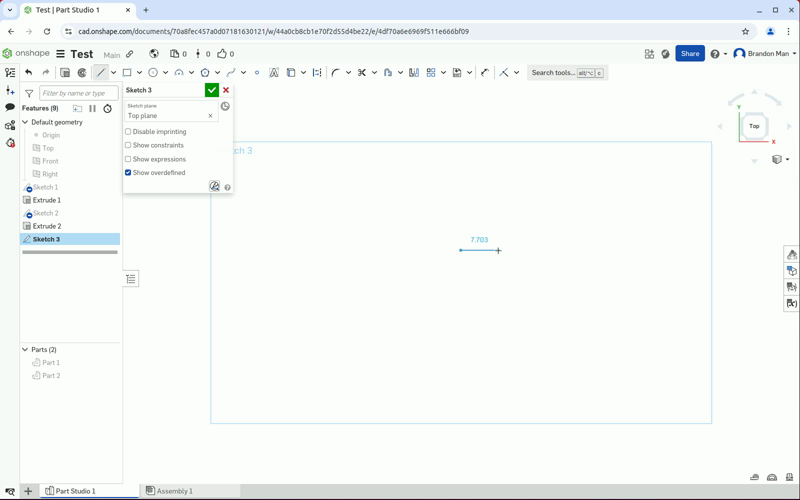
key_down(shift)
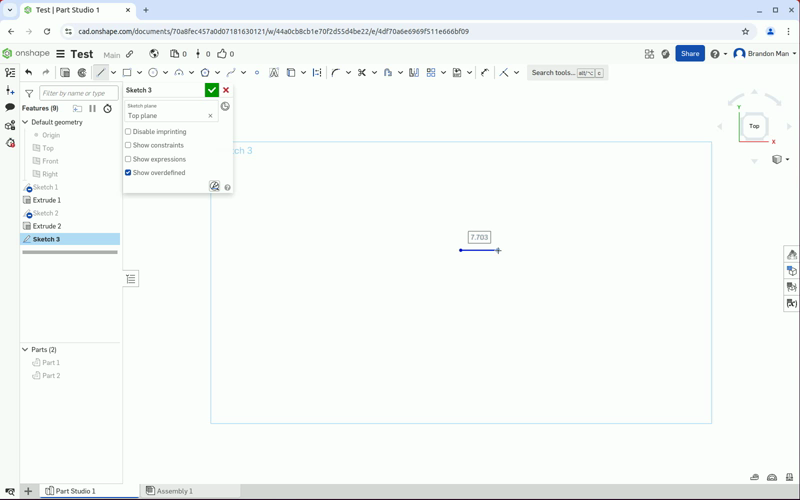
mouse_move(528, 250)
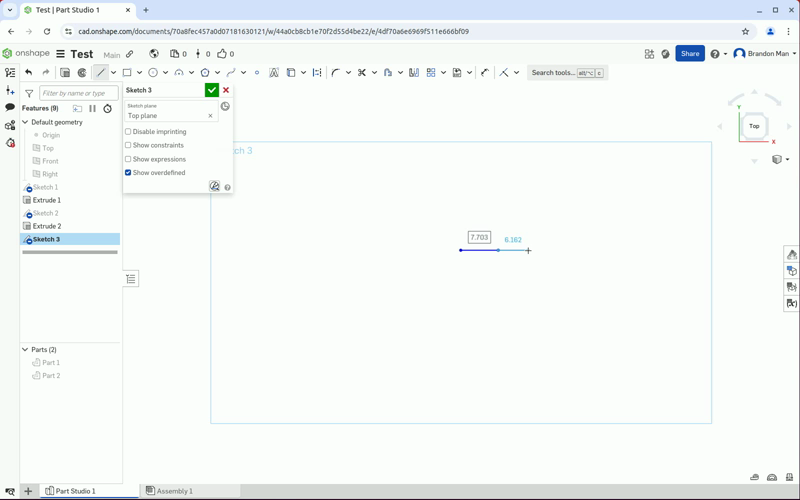
mouse_move(498, 217)
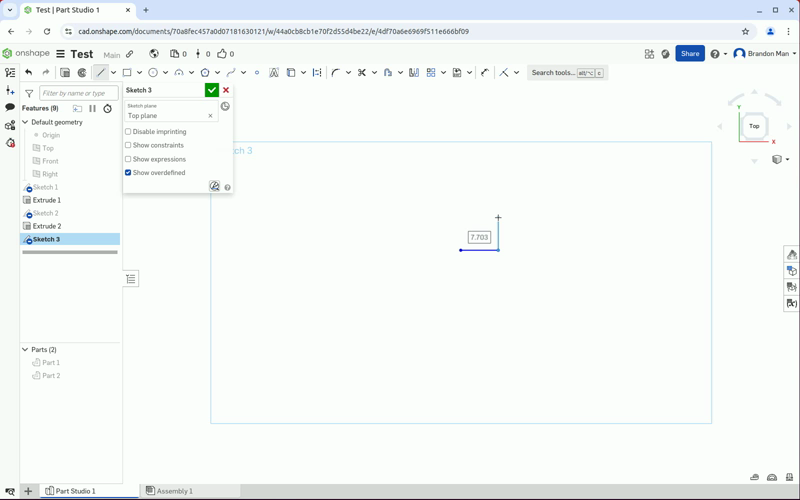
click(498, 217)
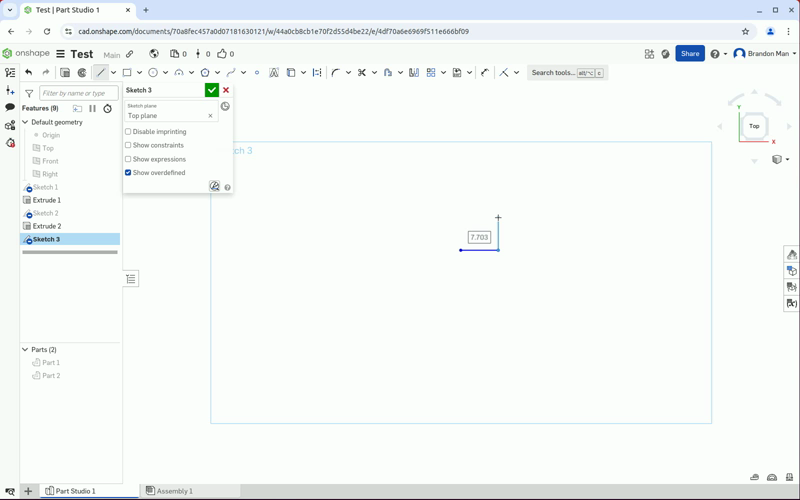
key_up(shift)
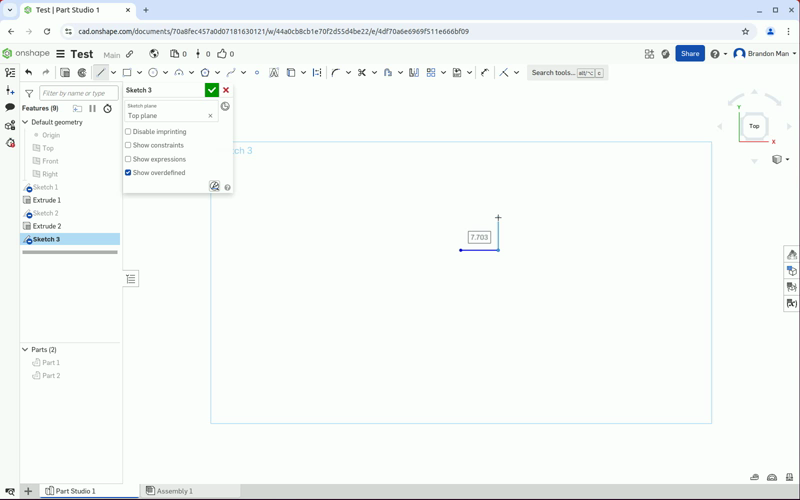
key_down(shift)
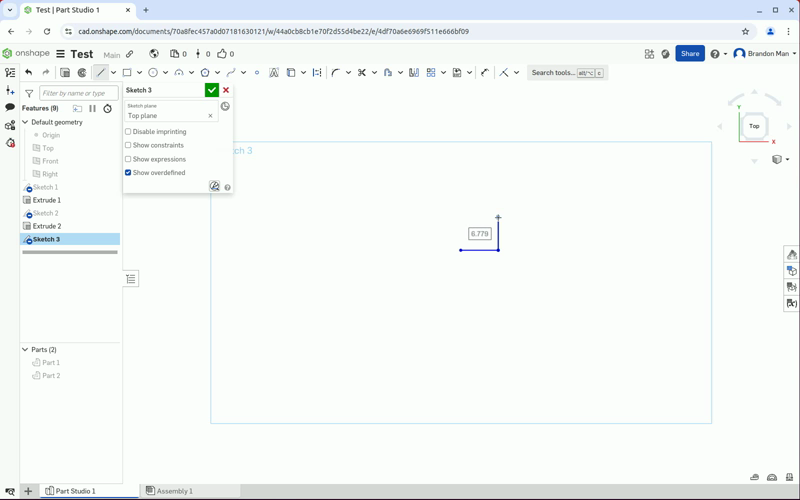
mouse_move(528, 217)
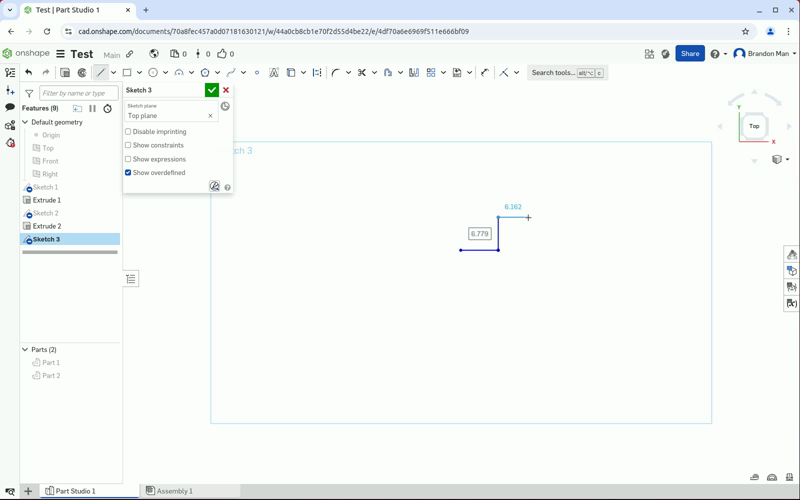
mouse_move(460, 217)
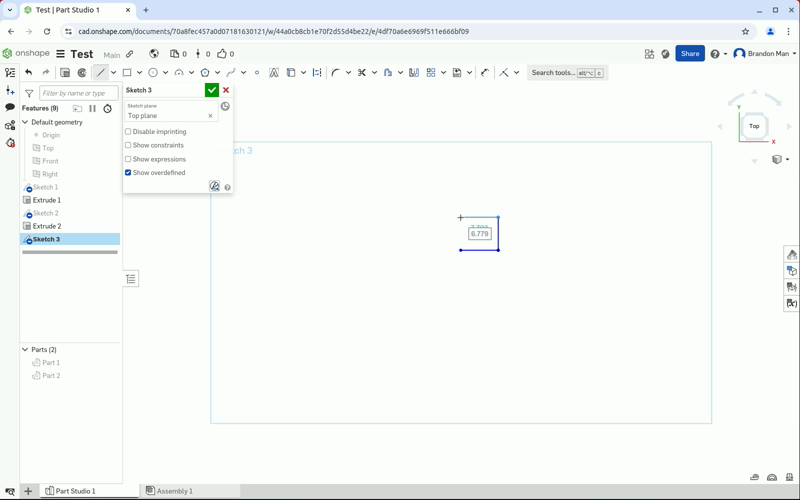
click(460, 217)
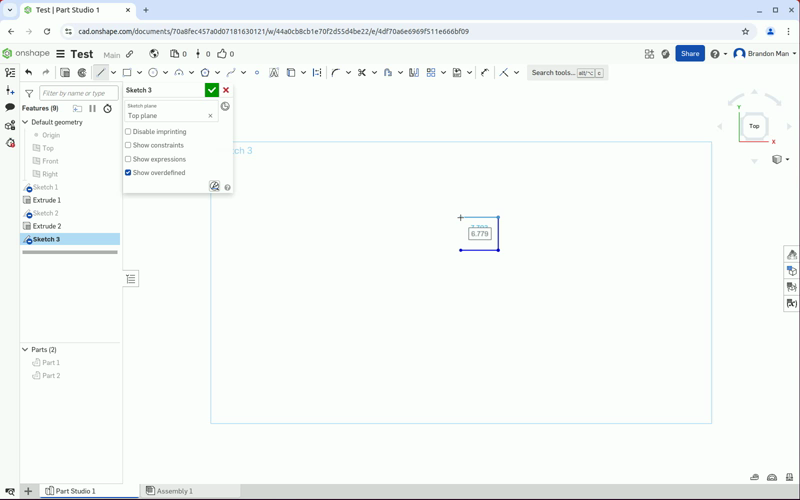
key_up(shift)
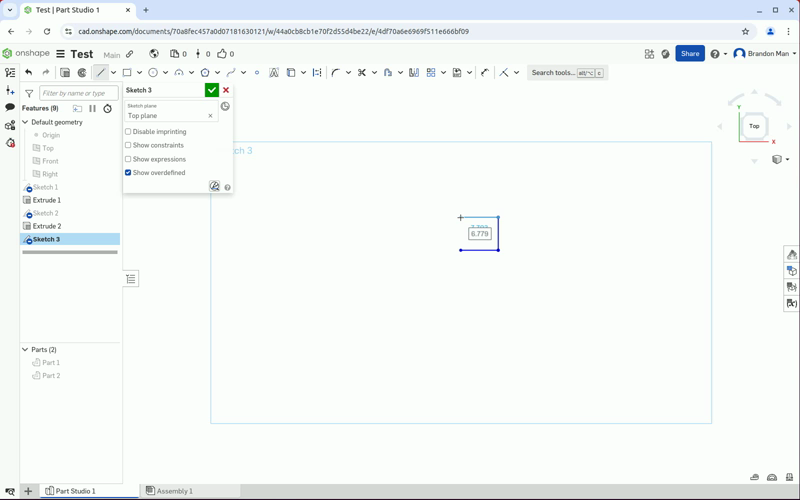
mouse_move(490, 217)
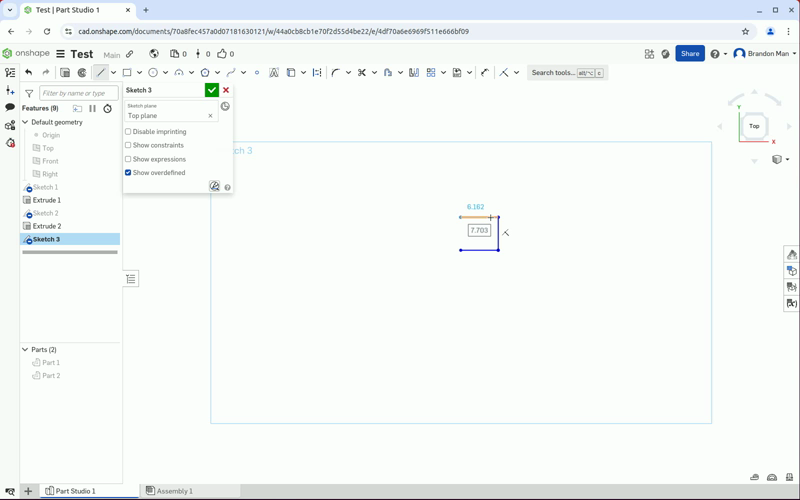
key_down(shift)
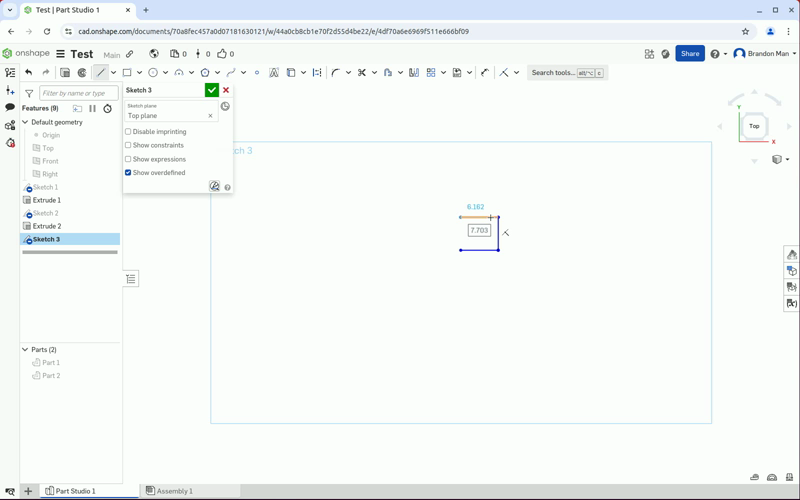
mouse_move(460, 250)
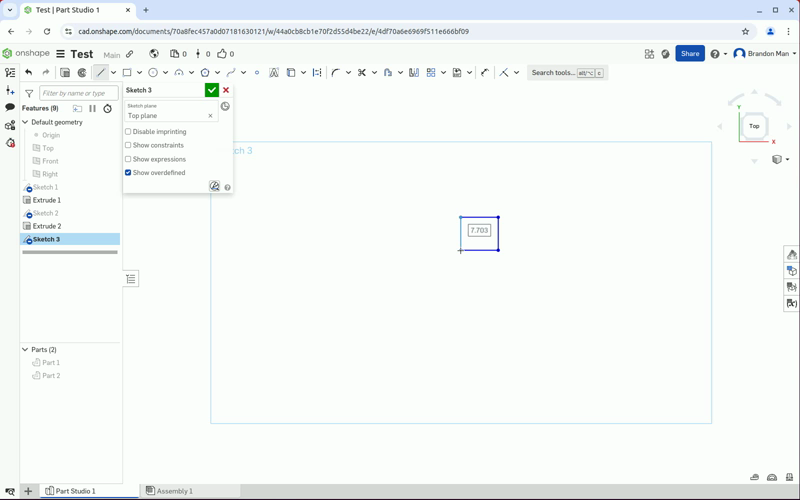
key_up(shift)
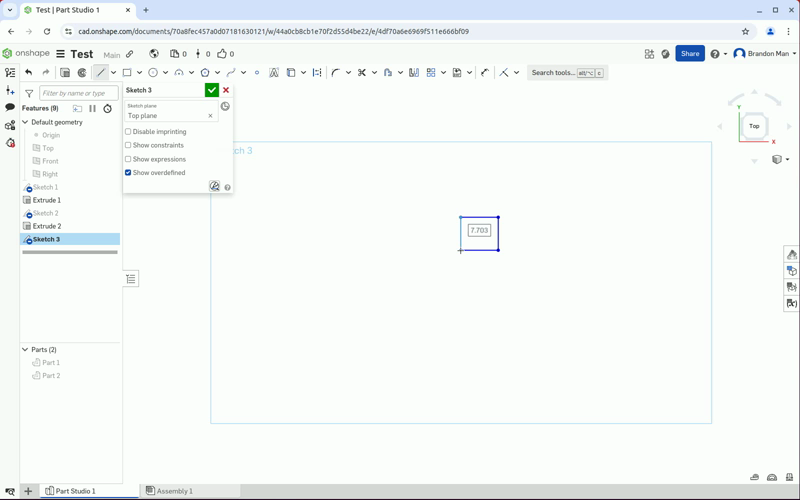
click(460, 250)
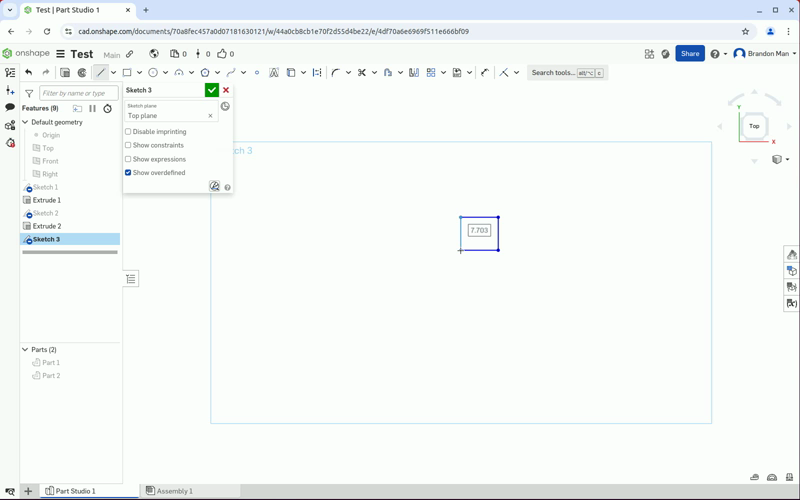
key(esc)
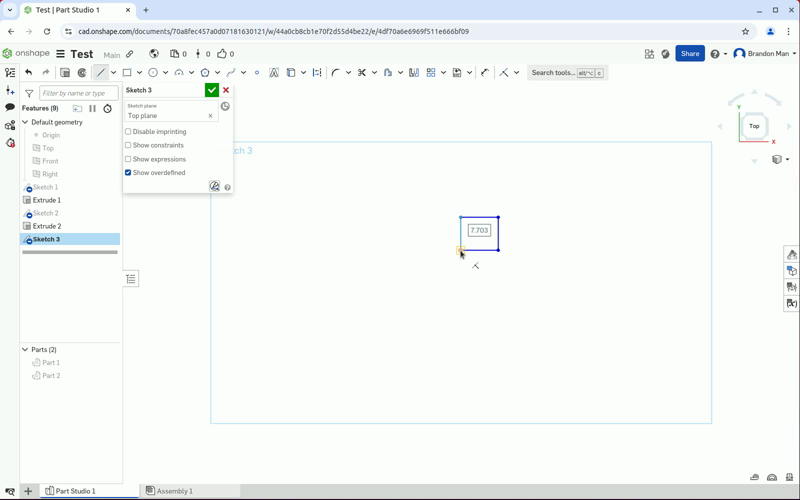
mouse_move(497, 240)
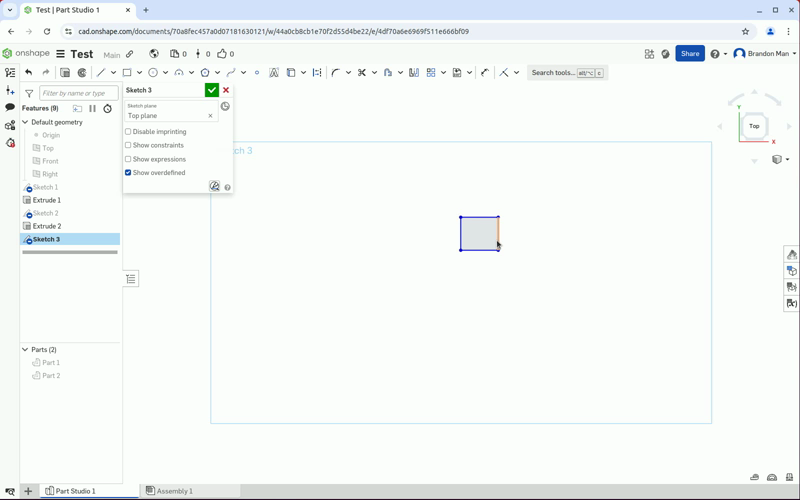
scroll(6)
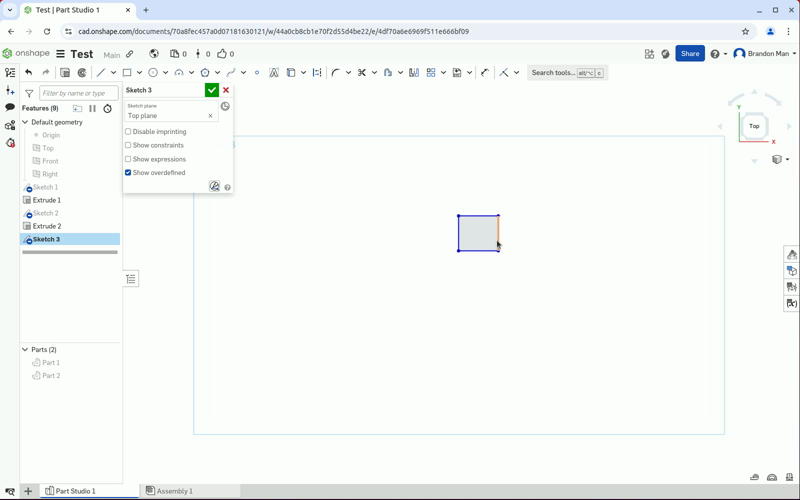
scroll(6)
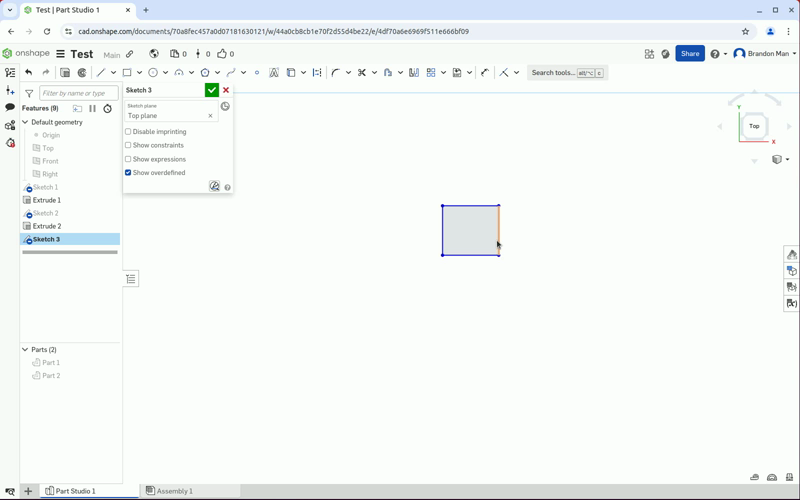
scroll(6)
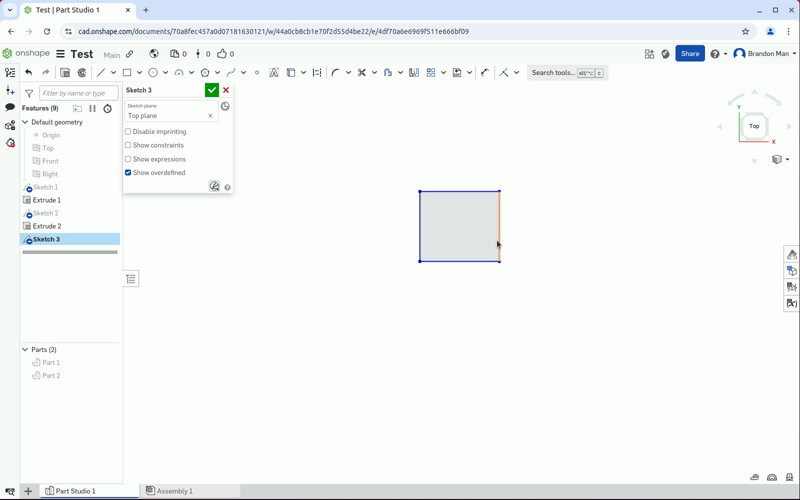
scroll(6)
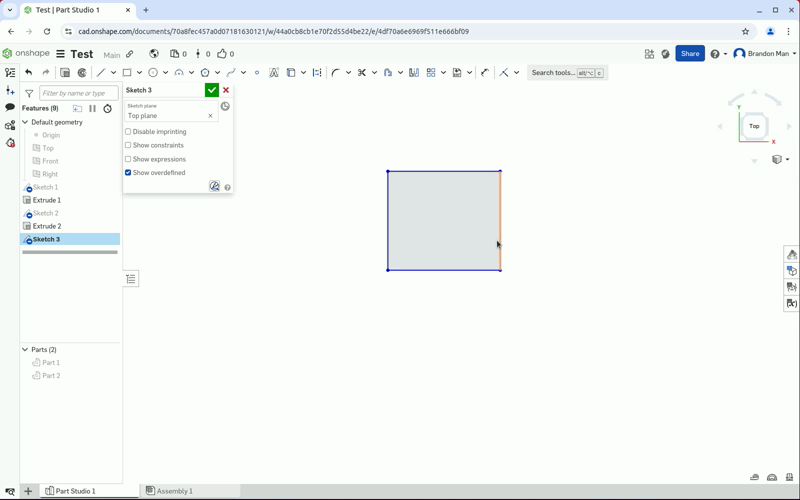
scroll(6)
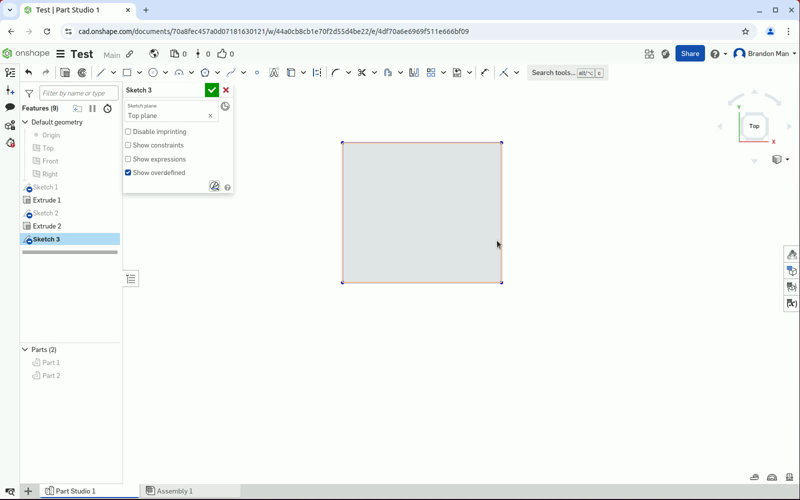
scroll(6)
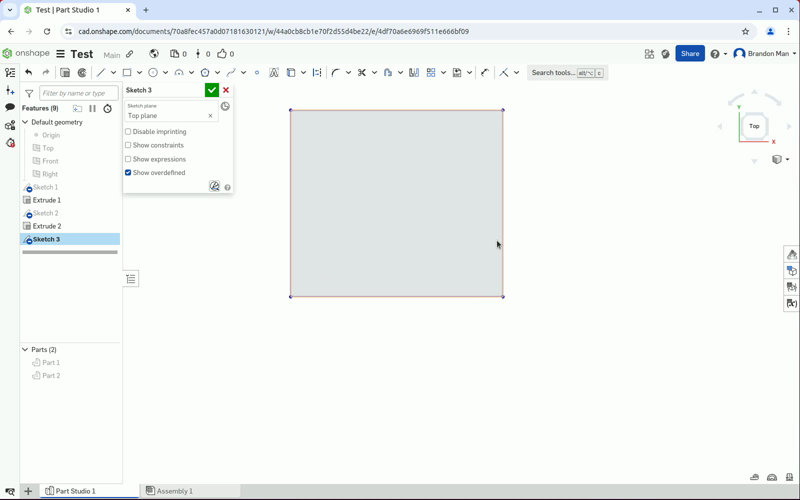
scroll(6)
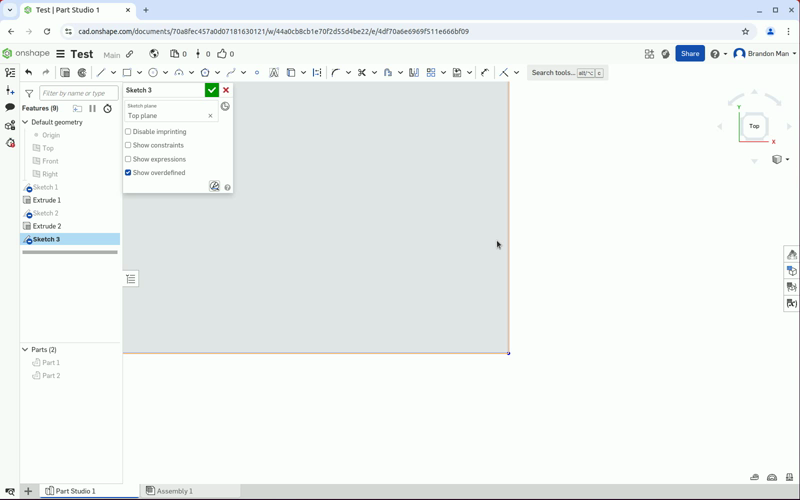
click(497, 240)
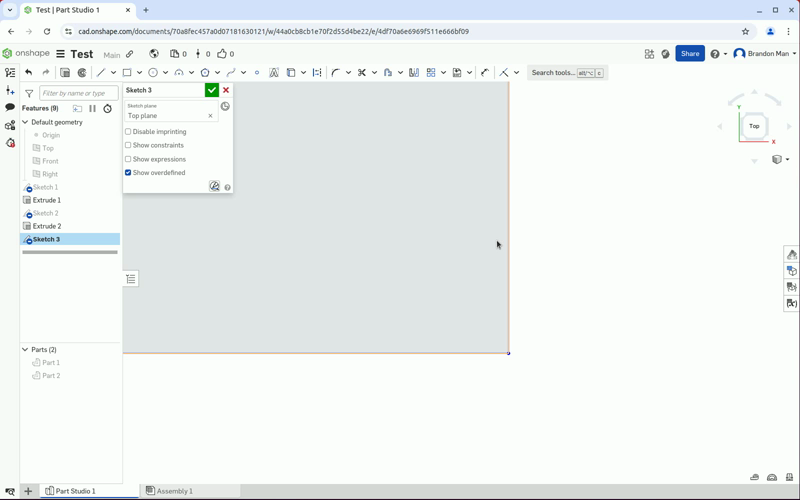
scroll(-6)
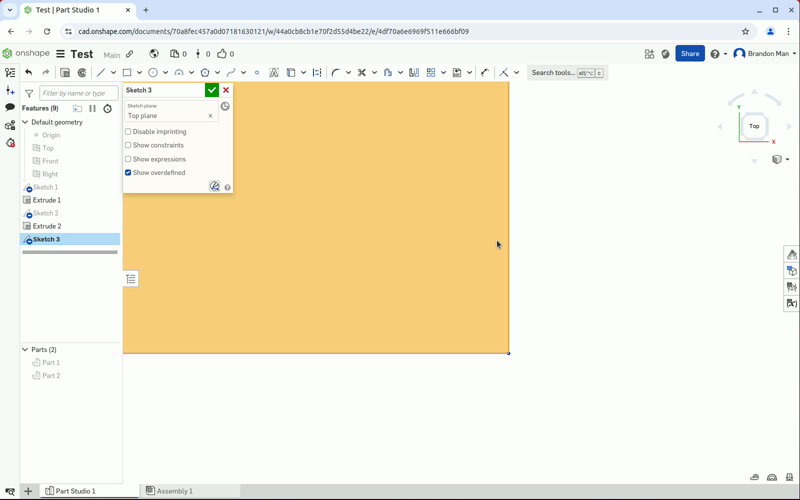
scroll(-6)
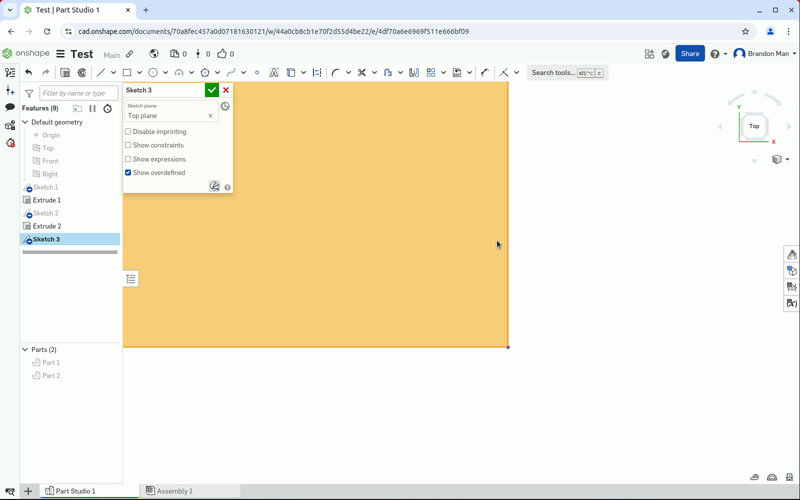
scroll(-6)
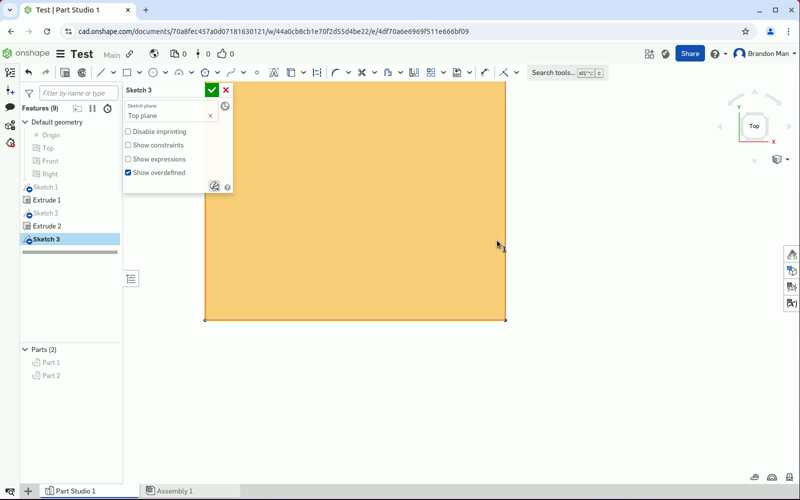
scroll(-6)
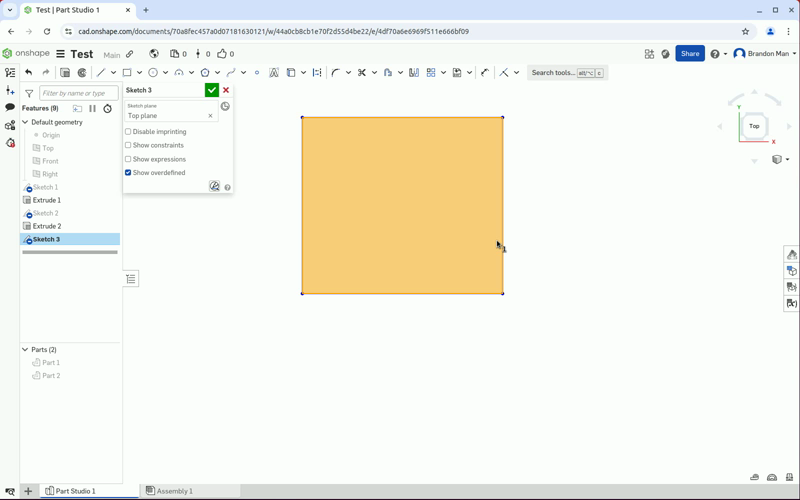
scroll(-6)
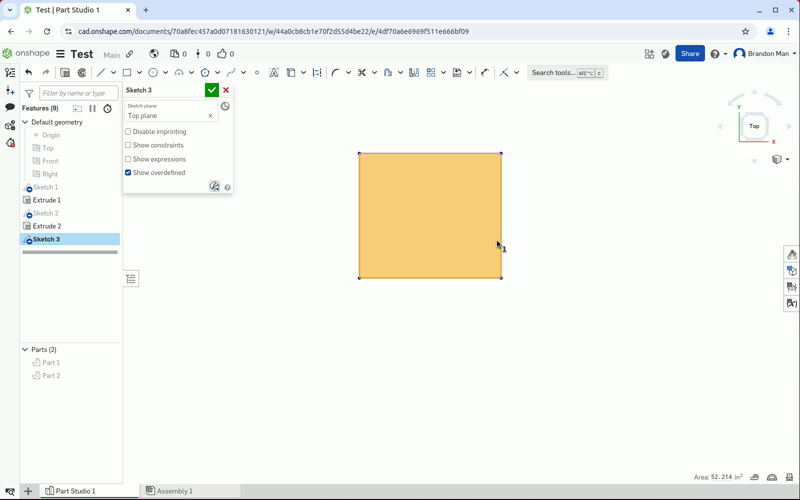
scroll(-6)
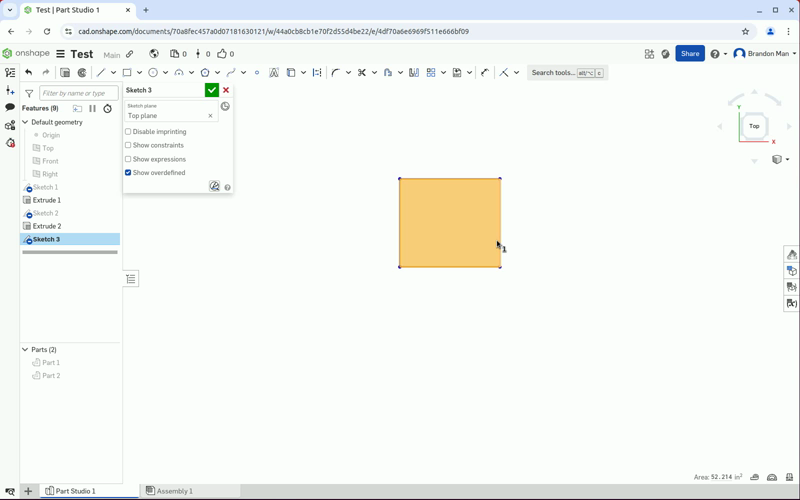
scroll(-6)
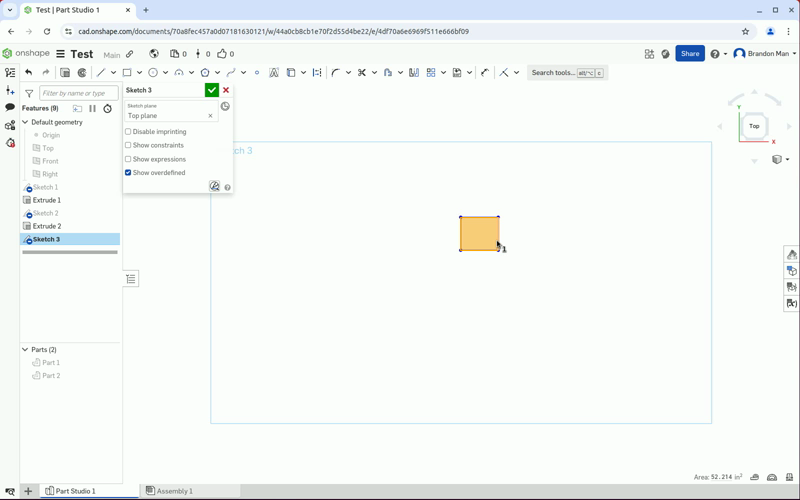
mouse_move(73, 352)
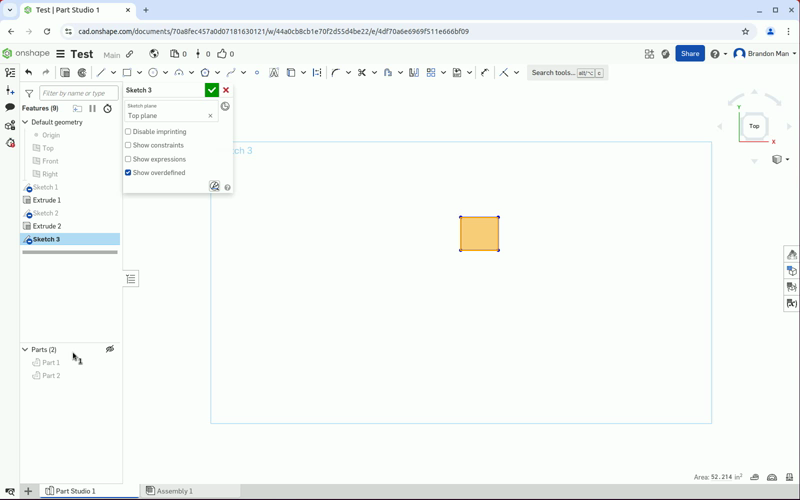
key(shift+y)
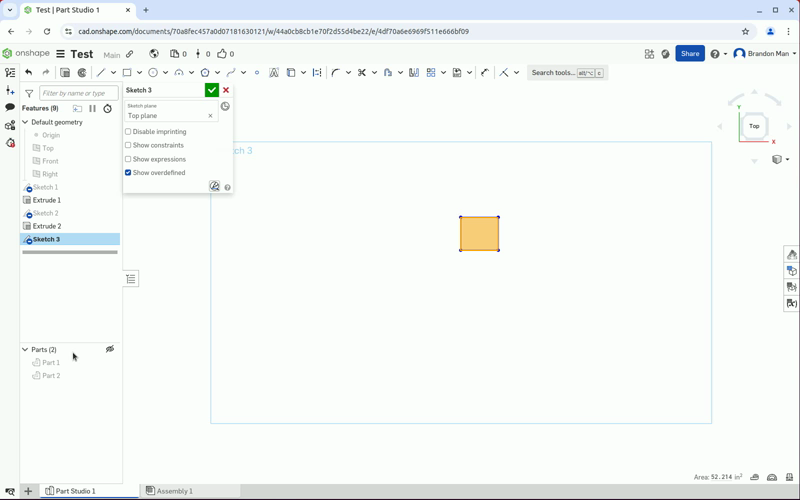
key(shift+e)
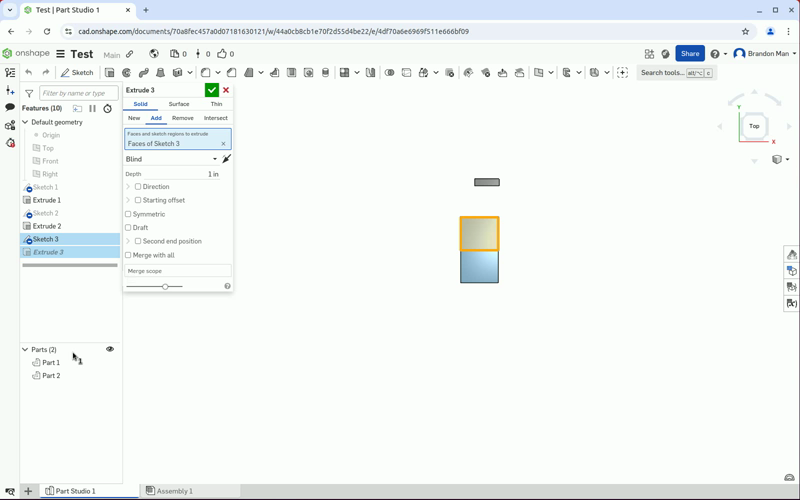
mouse_move(143, 106)
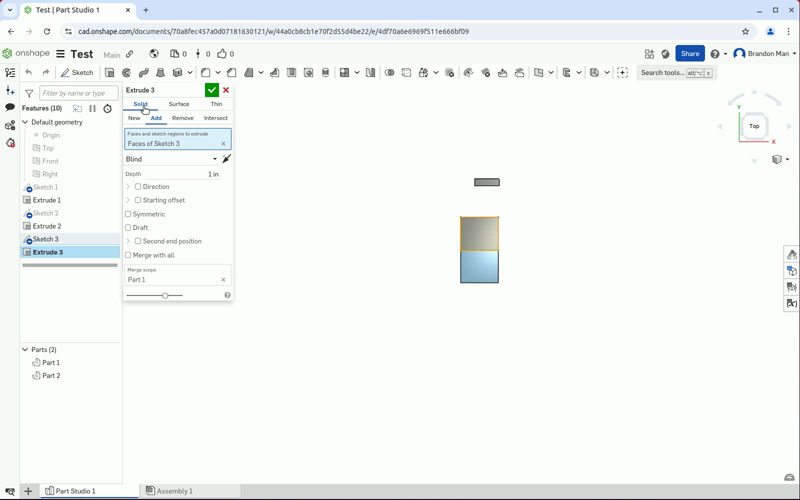
click(143, 106)
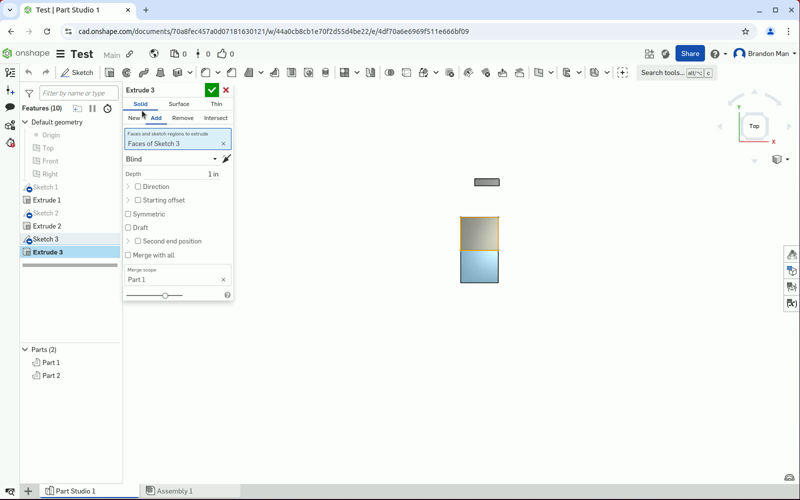
mouse_move(137, 120)
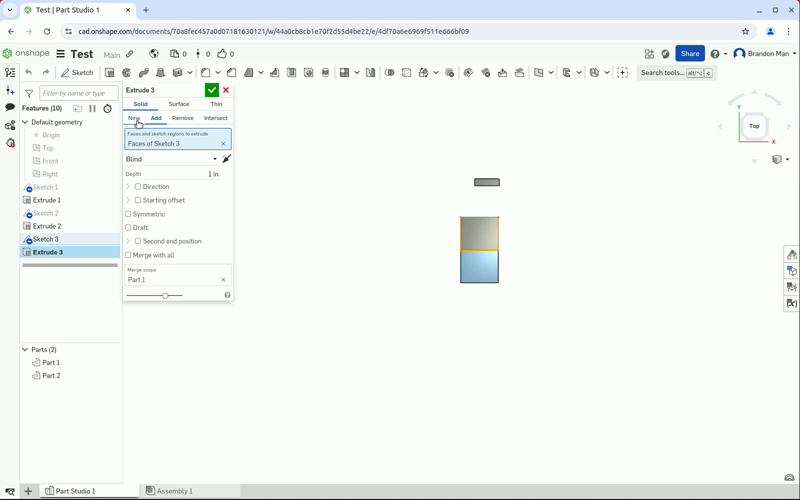
click(137, 120)
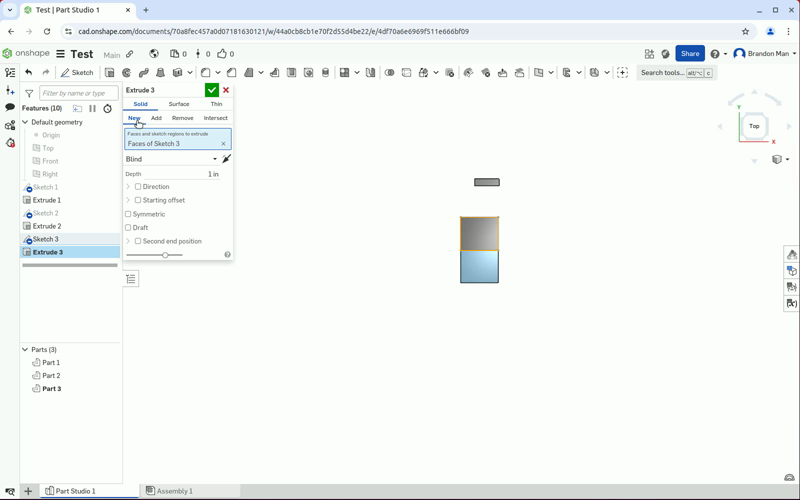
key(tab, 4)
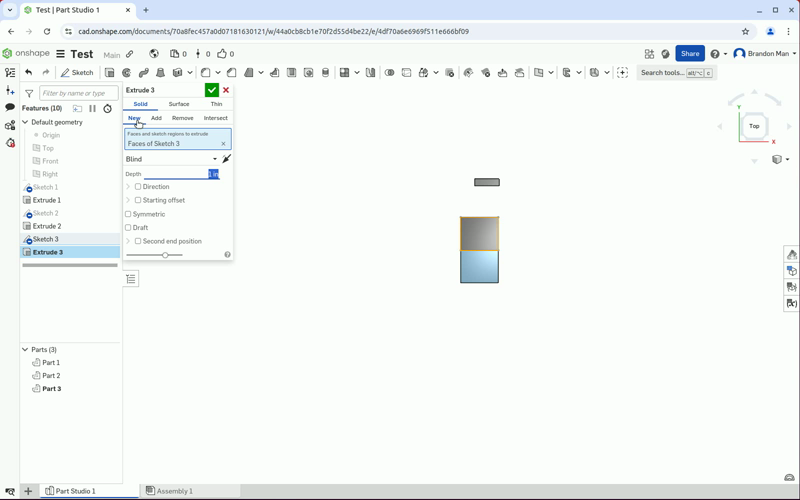
text(0.241)
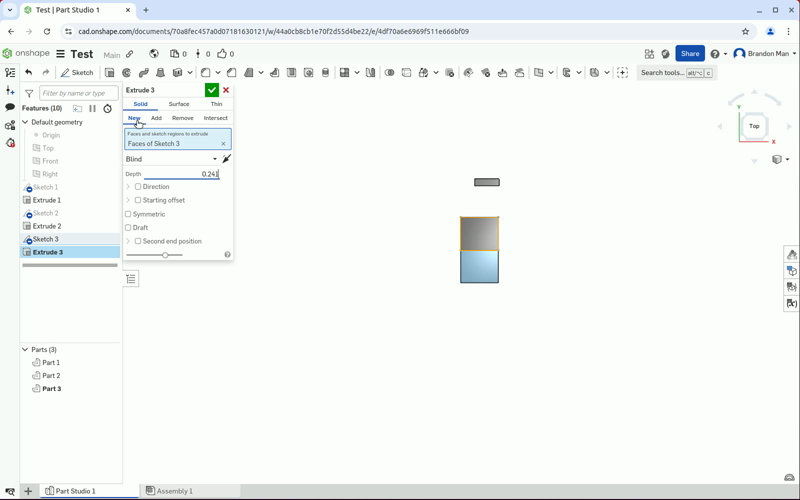
key(enter)
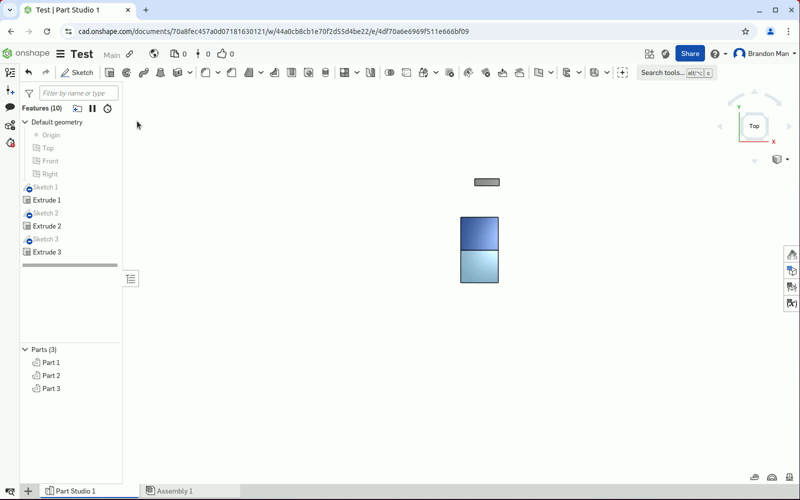
key(shift+h)
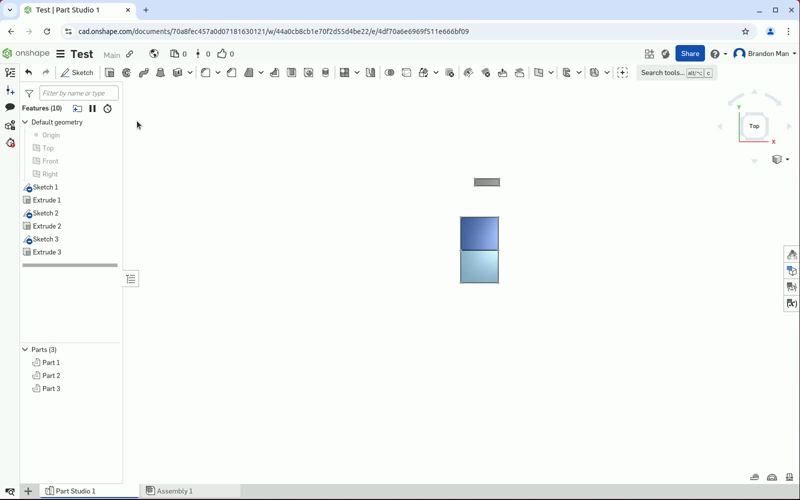
key(shift+h)
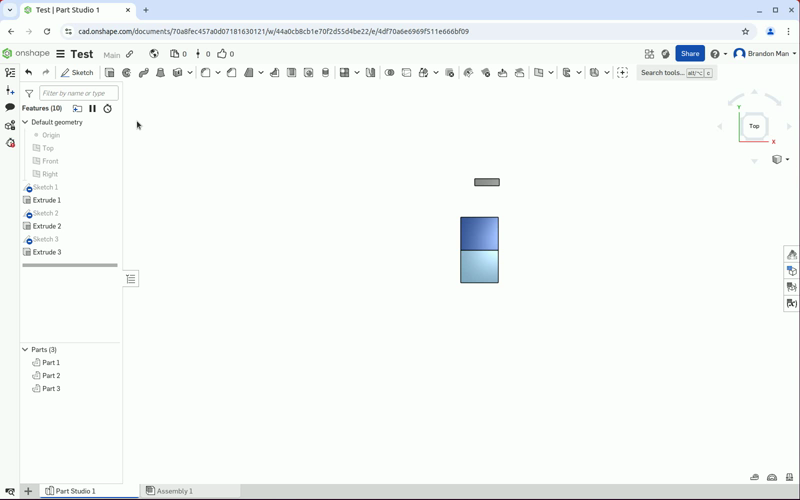
mouse_move(73, 189)
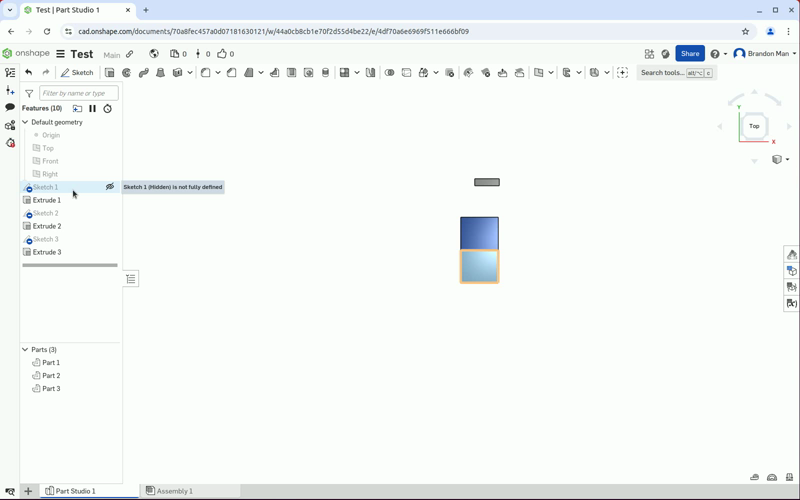
click(73, 189)
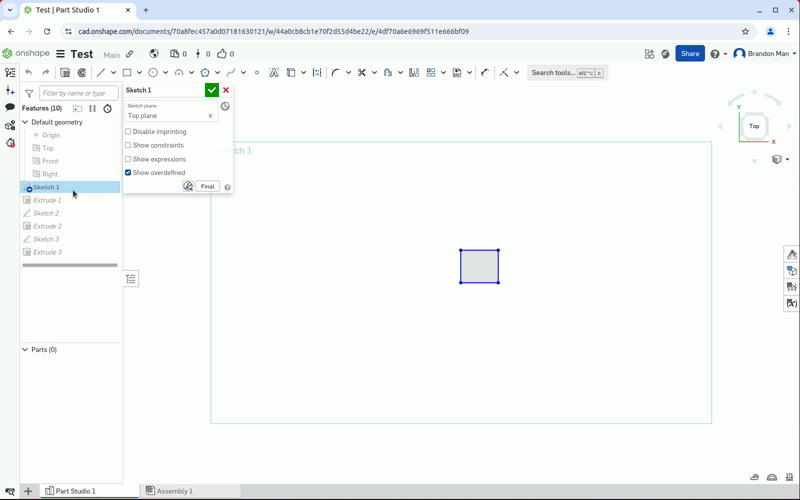
mouse_move(229, 92)
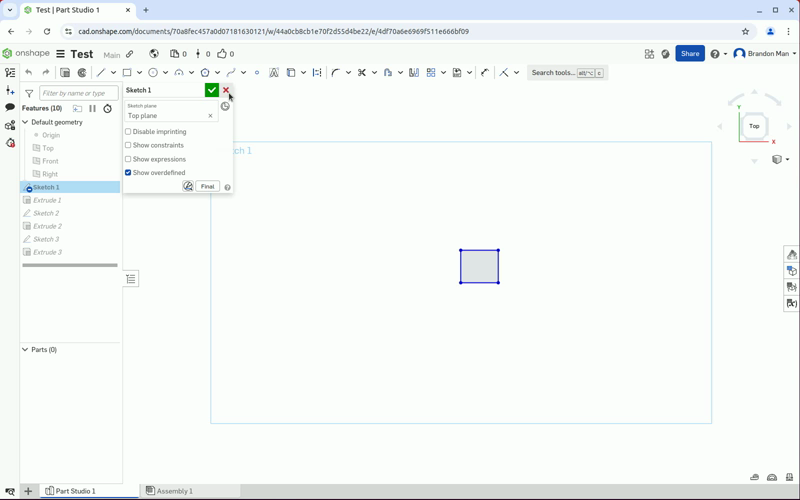
click(229, 92)
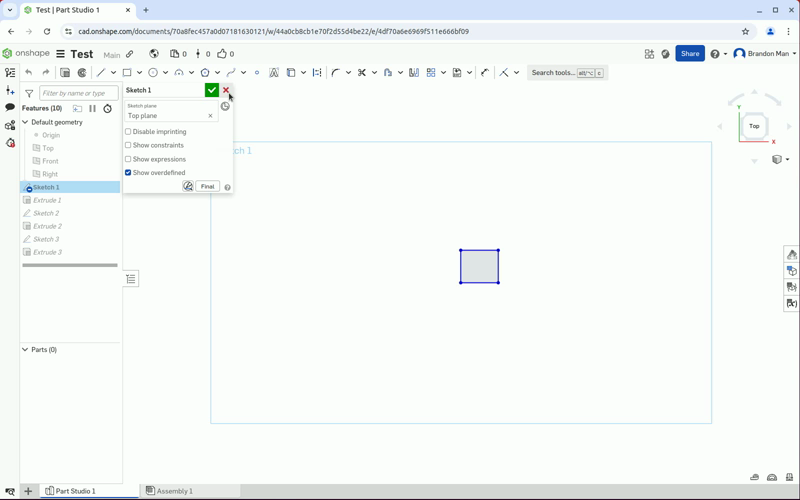
key(shift+s)
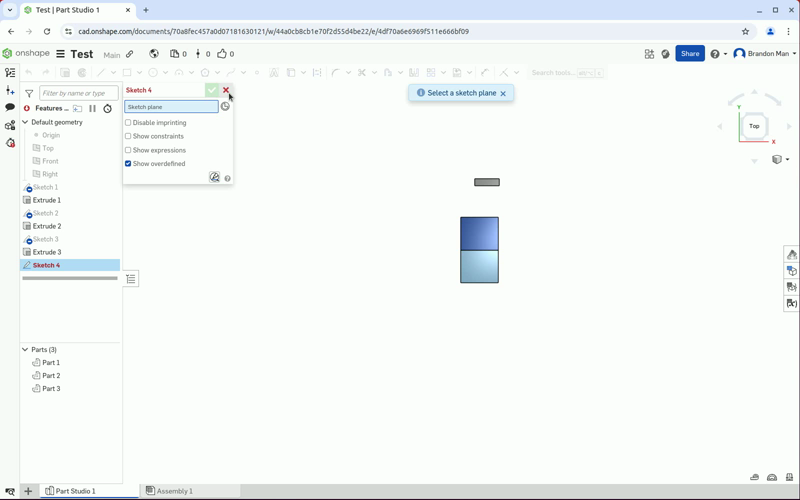
mouse_move(73, 150)
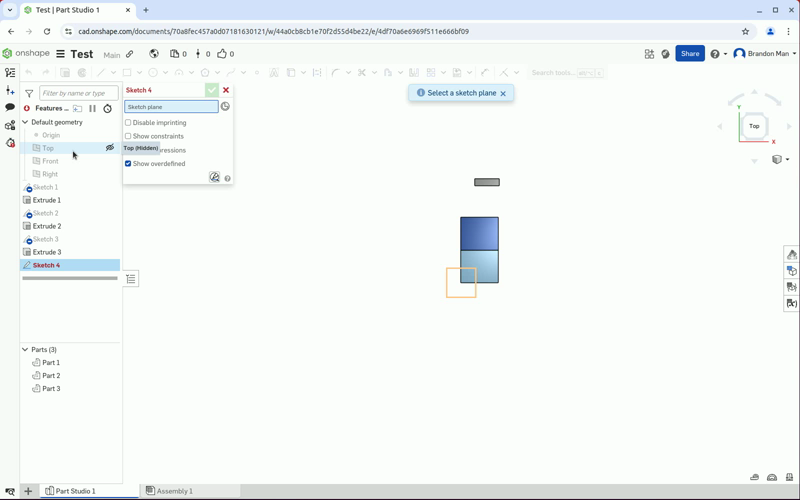
click(73, 150)
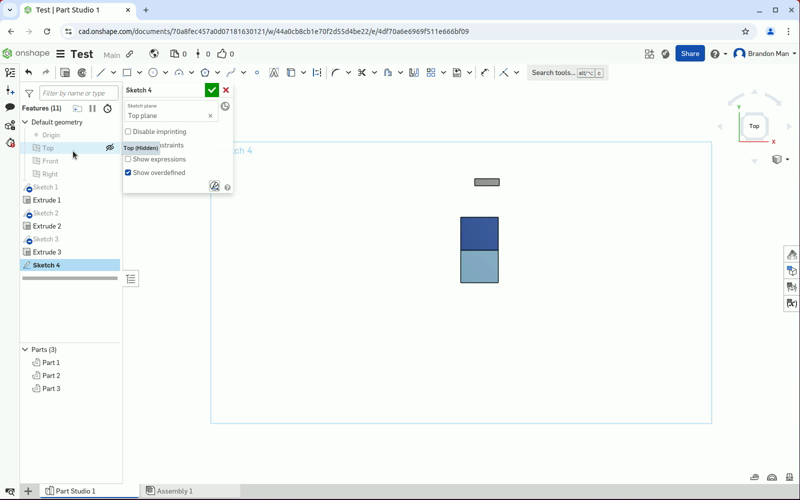
mouse_move(73, 352)
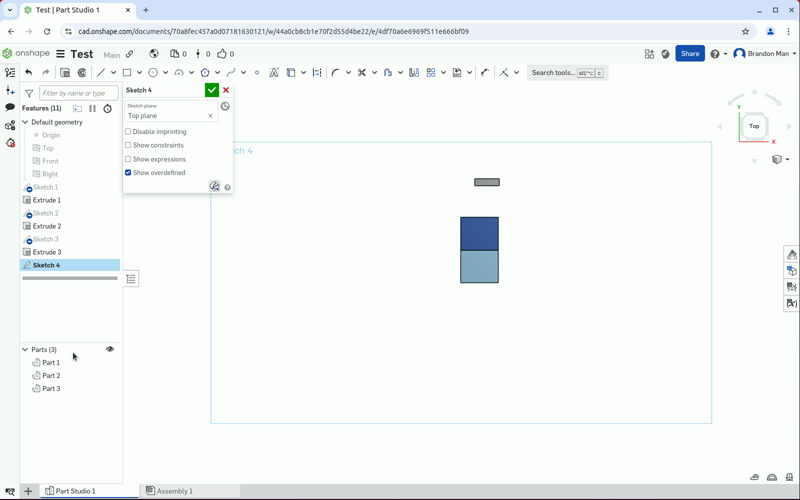
key(y)
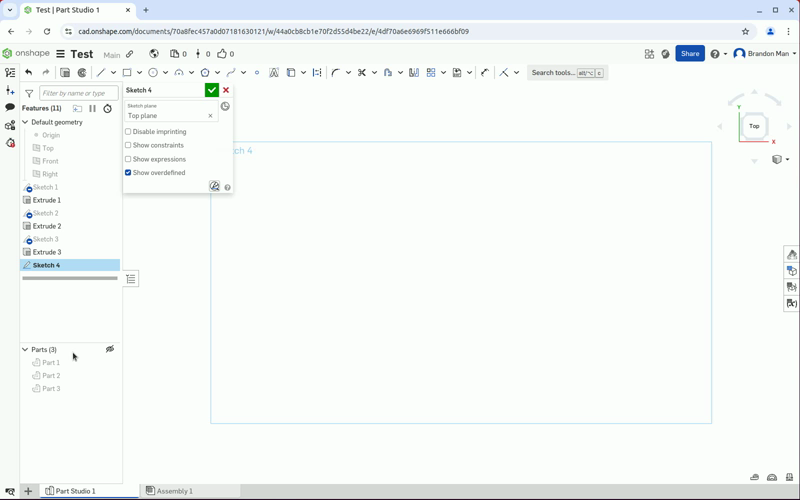
key(l)
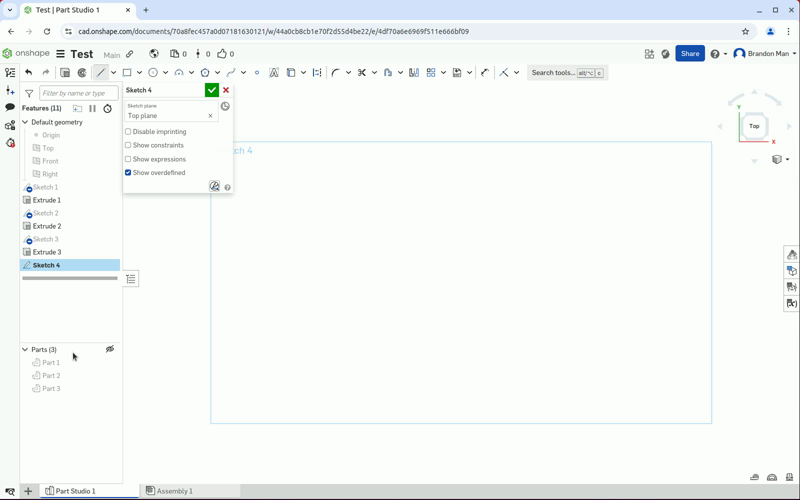
key_down(shift)
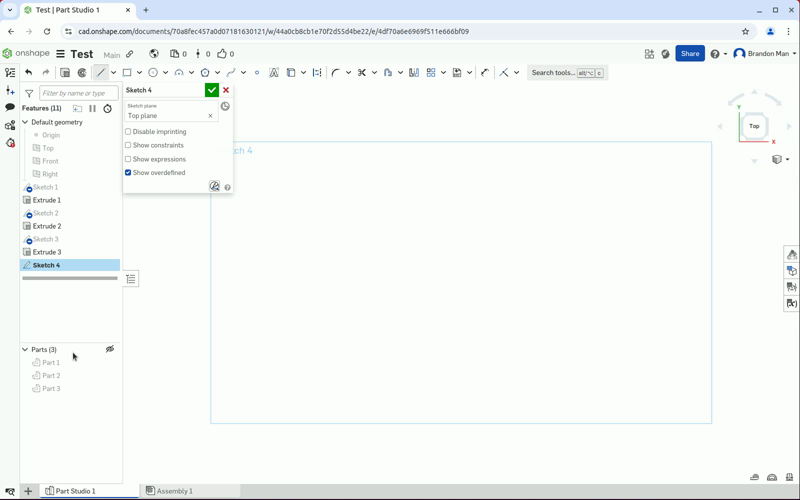
mouse_move(460, 218)
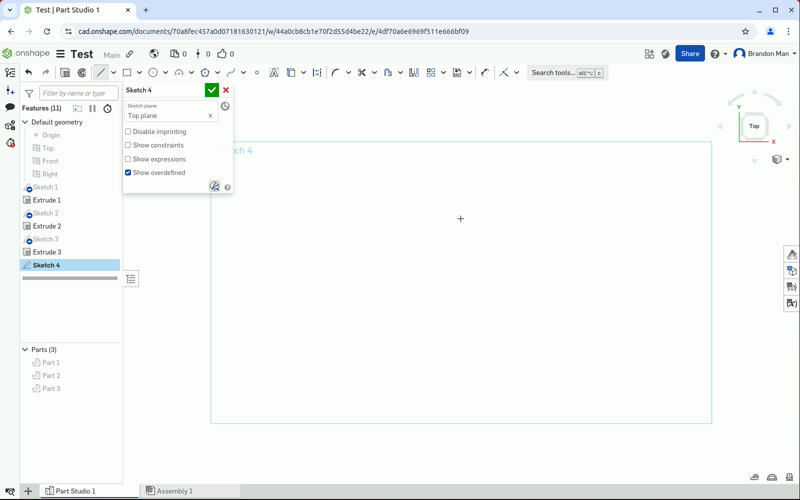
click(460, 218)
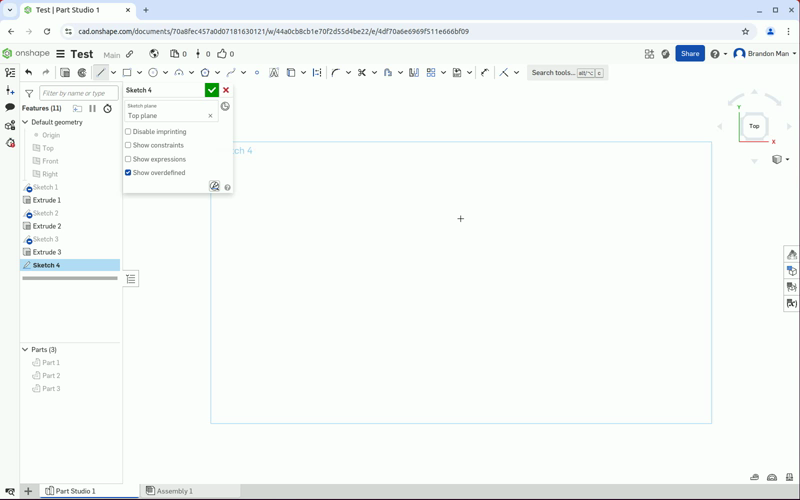
key_up(shift)
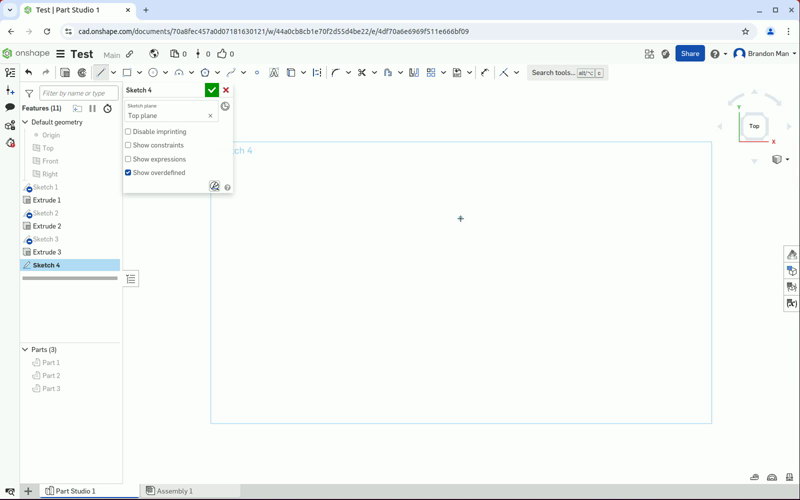
key_down(shift)
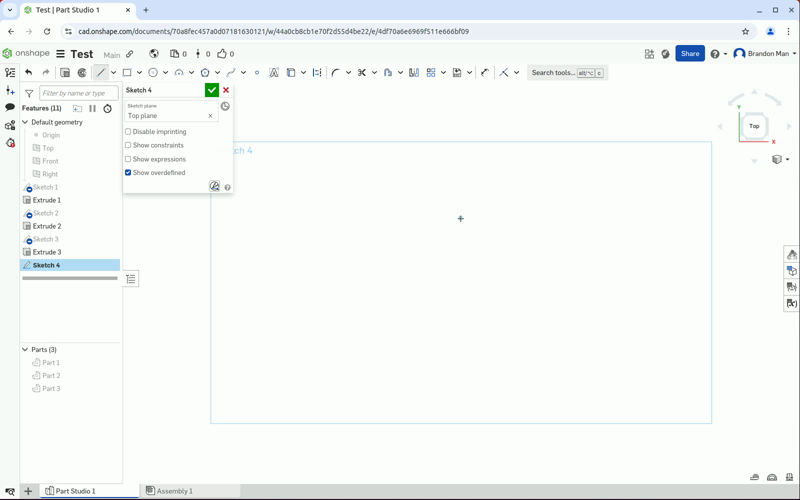
mouse_move(490, 218)
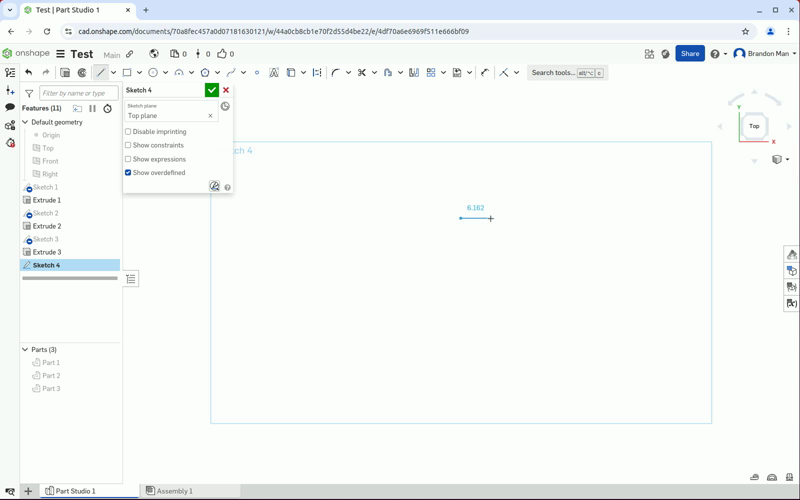
mouse_move(498, 218)
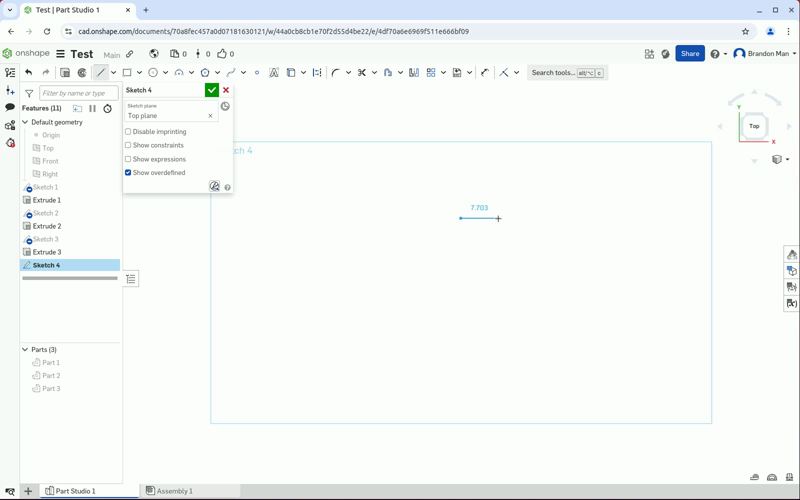
click(498, 218)
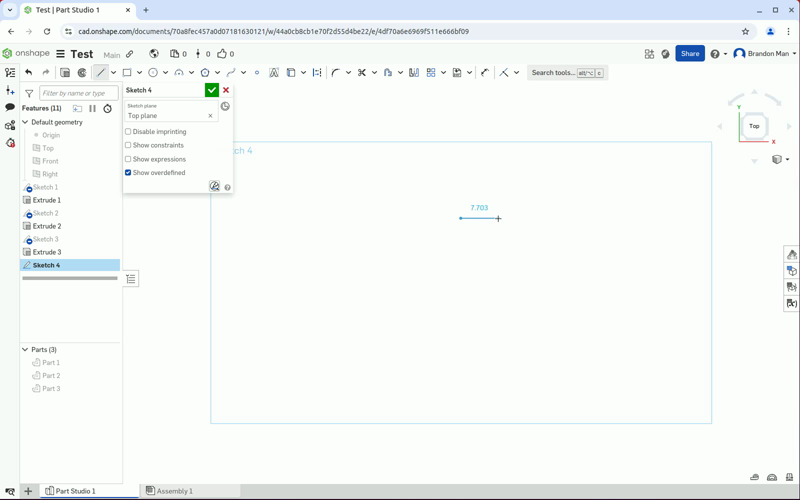
key_up(shift)
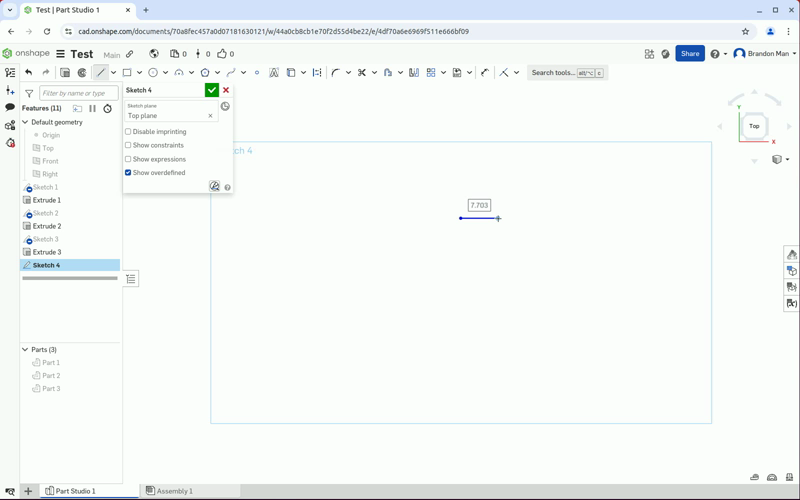
key_down(shift)
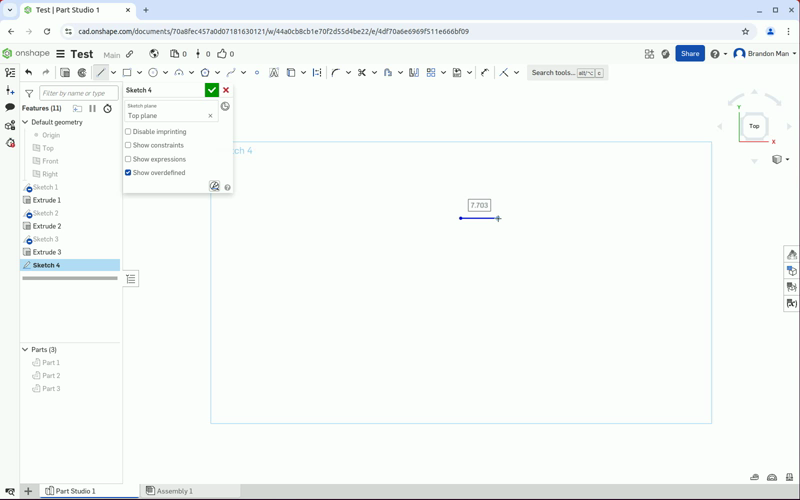
mouse_move(528, 218)
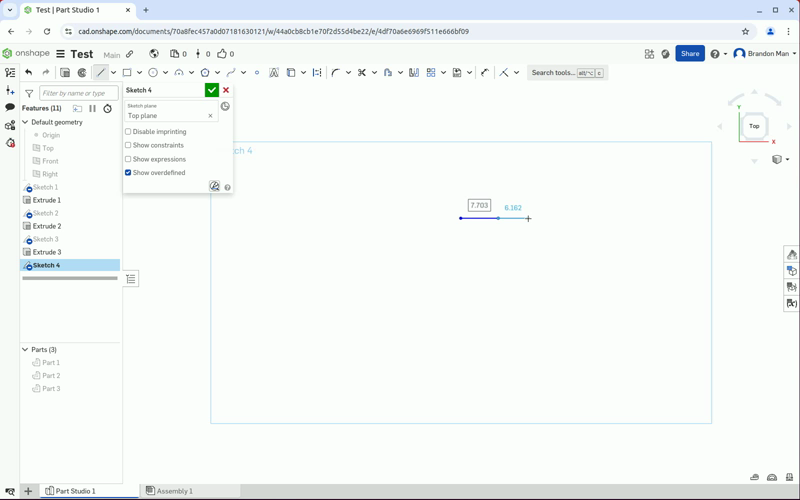
mouse_move(498, 185)
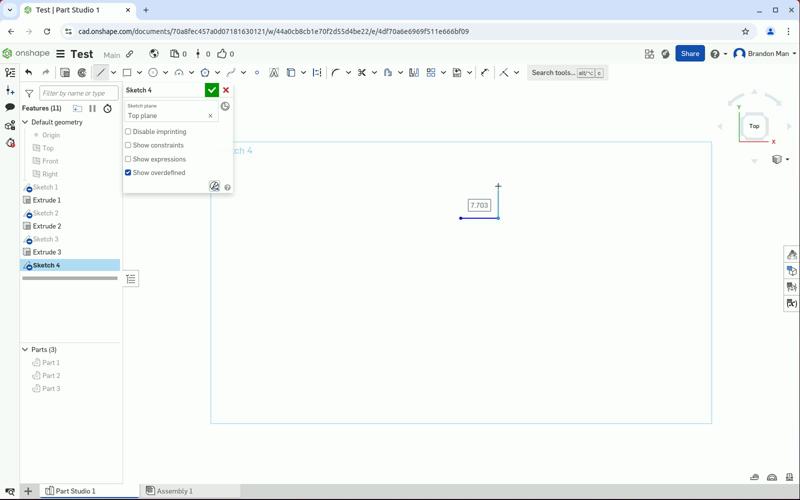
click(498, 185)
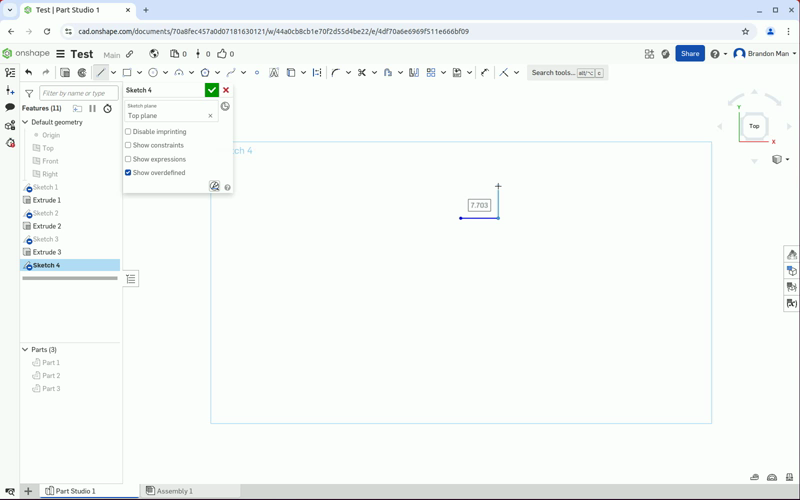
key_up(shift)
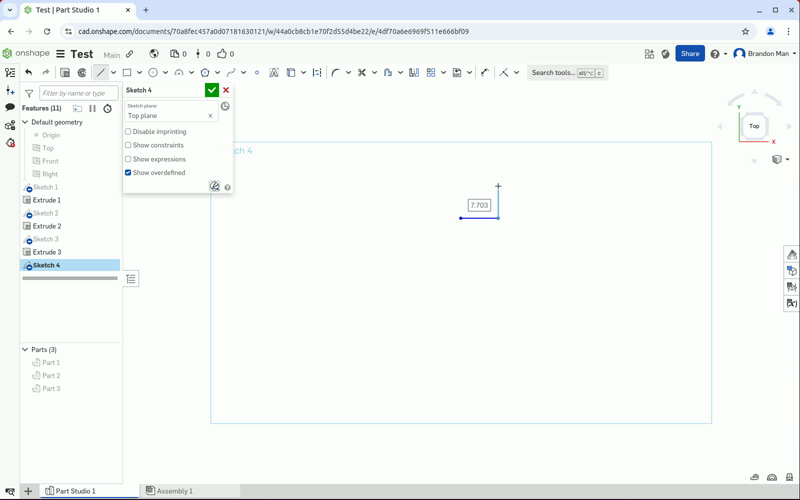
key_down(shift)
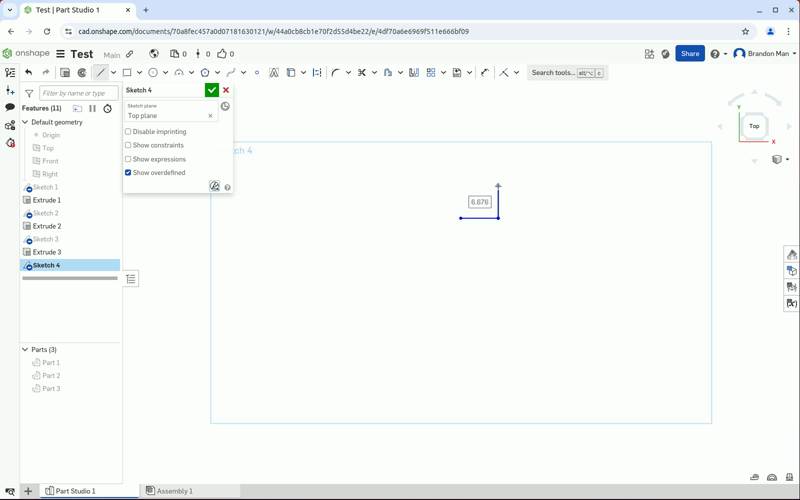
mouse_move(528, 185)
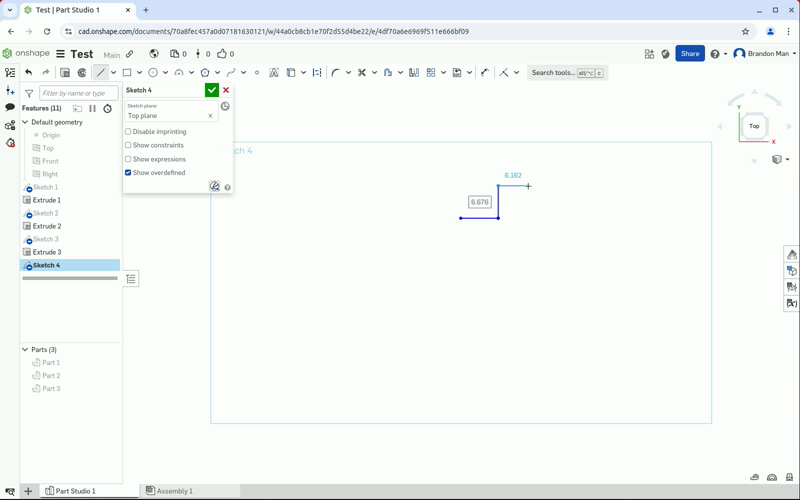
mouse_move(474, 185)
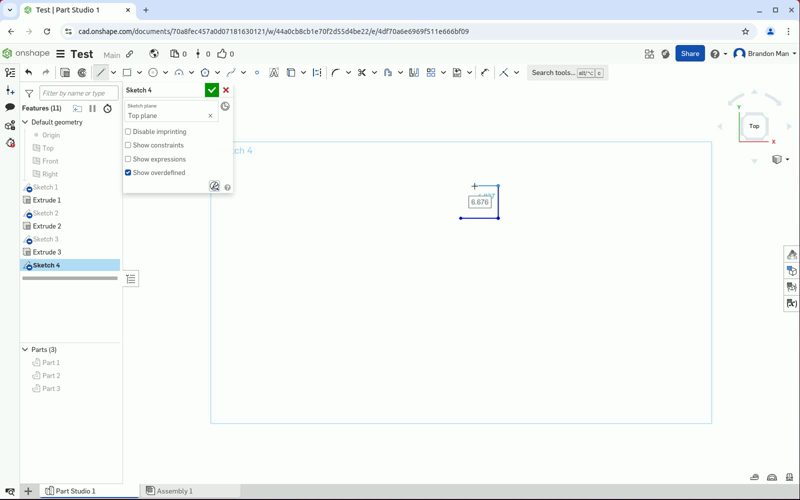
click(474, 185)
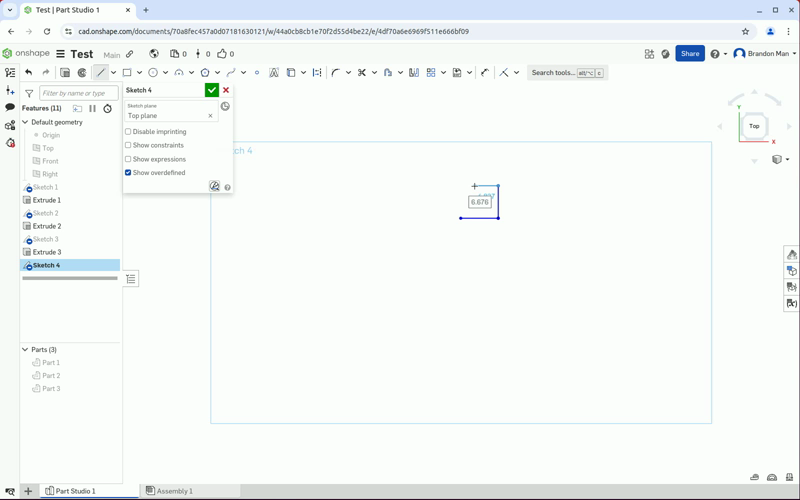
key_up(shift)
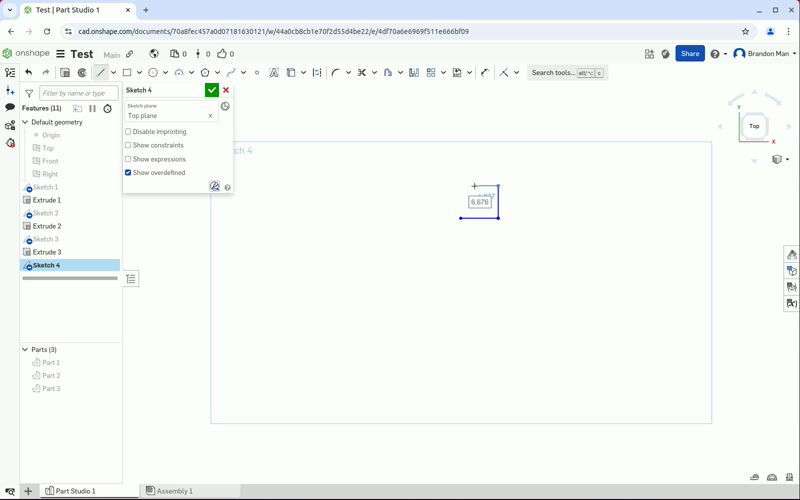
key_down(shift)
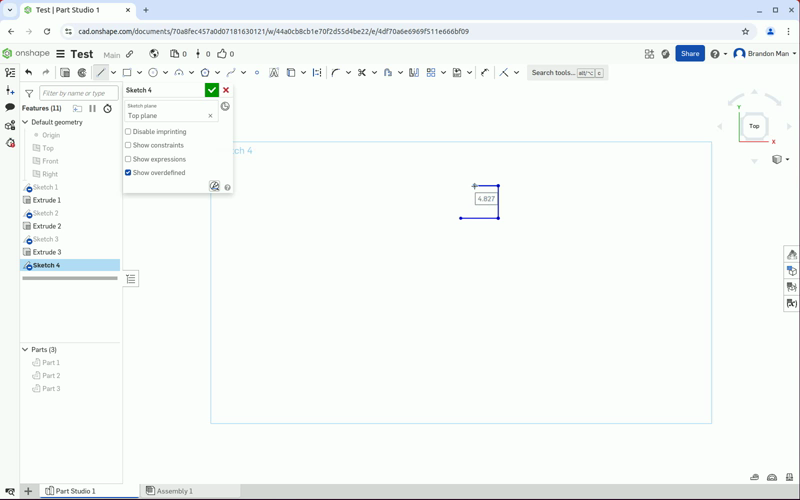
mouse_move(504, 185)
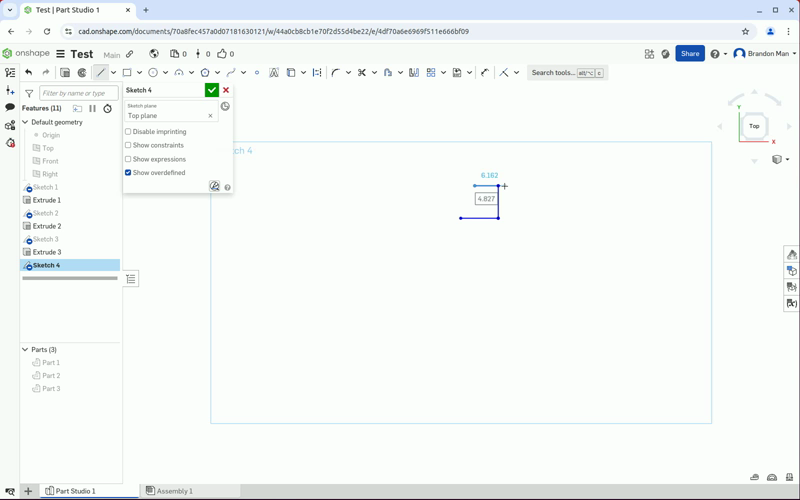
mouse_move(474, 189)
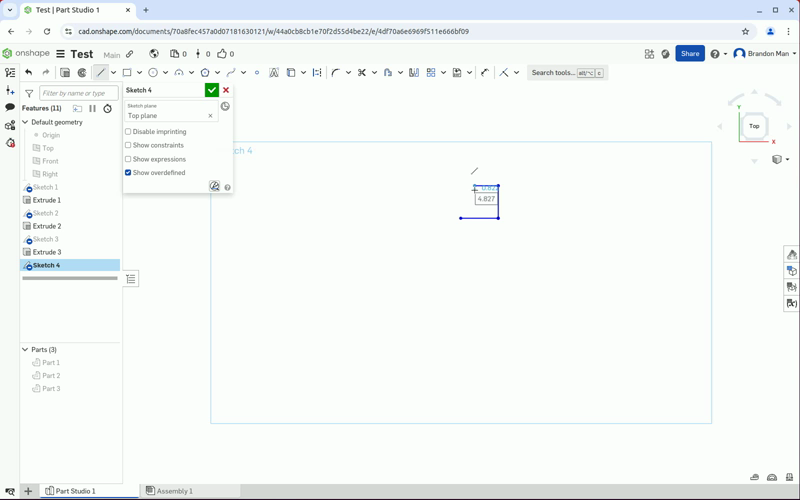
scroll(6)
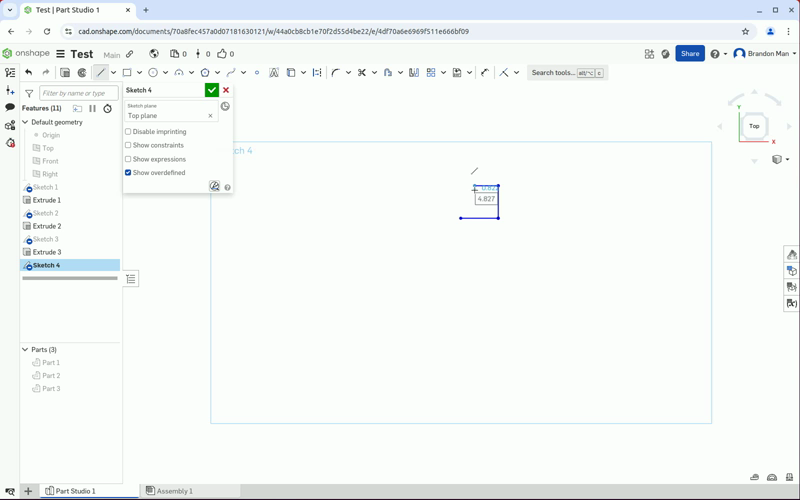
scroll(6)
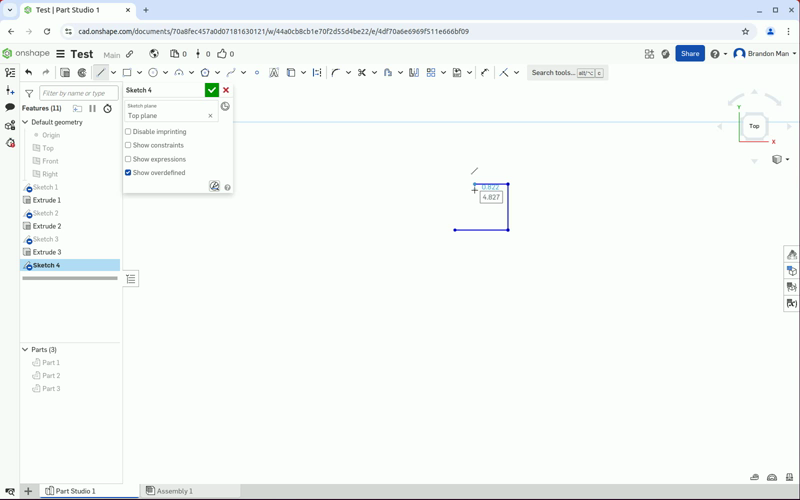
scroll(6)
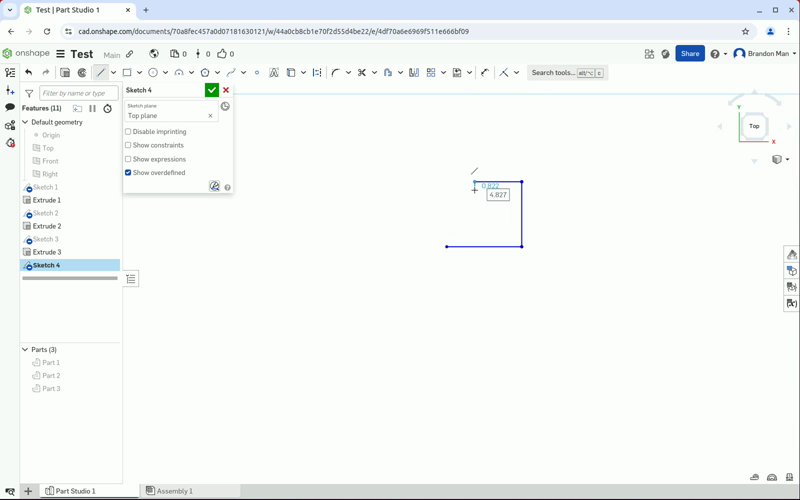
scroll(6)
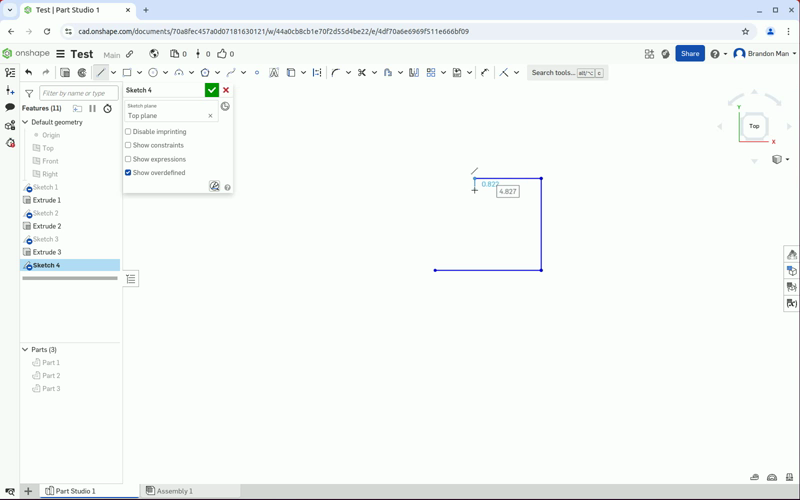
scroll(6)
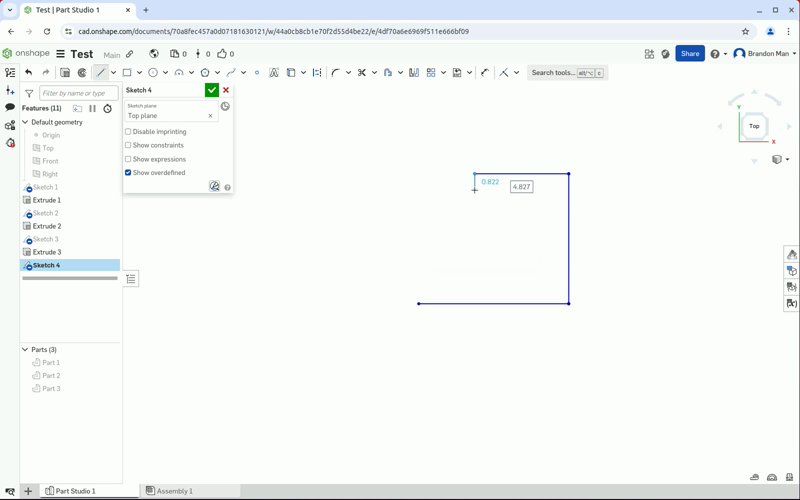
scroll(6)
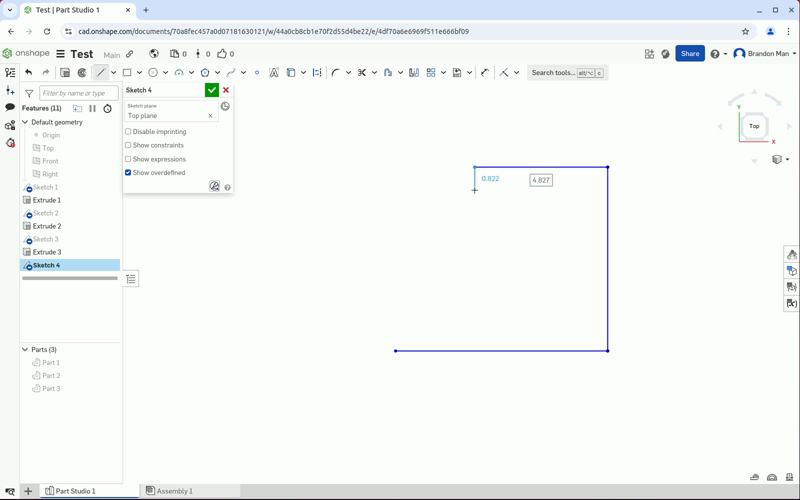
scroll(6)
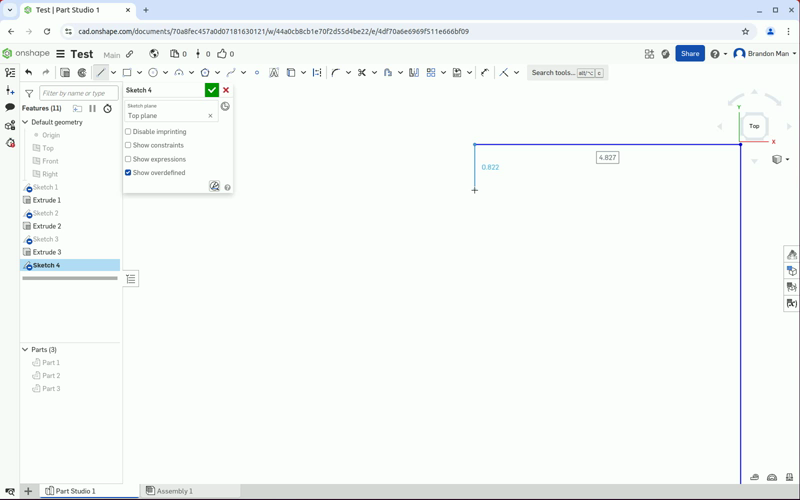
click(474, 189)
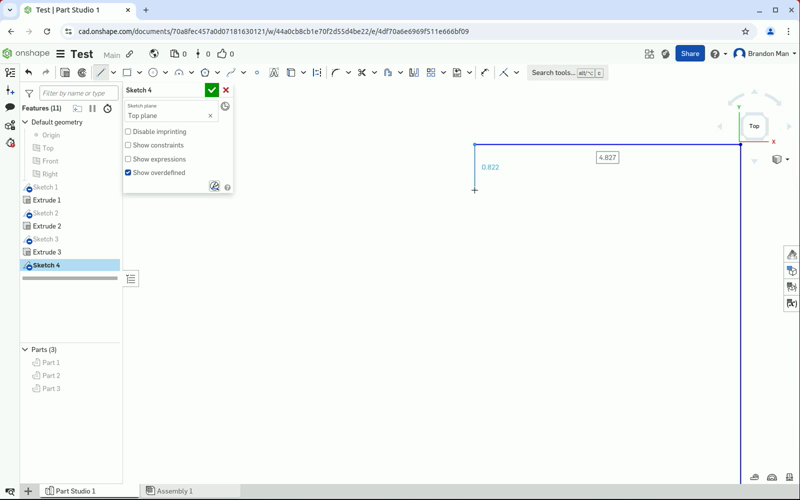
scroll(-6)
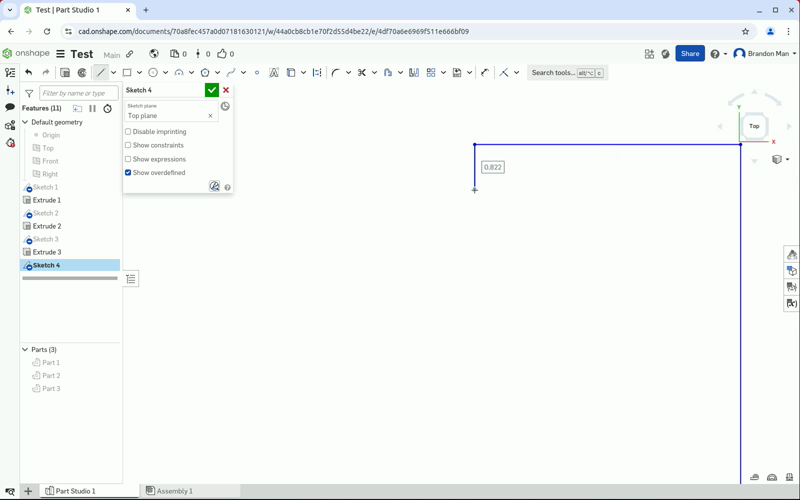
scroll(-6)
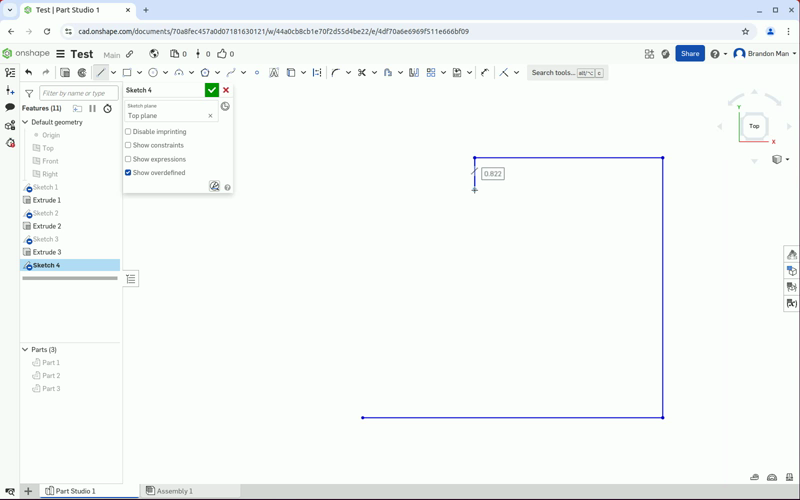
scroll(-6)
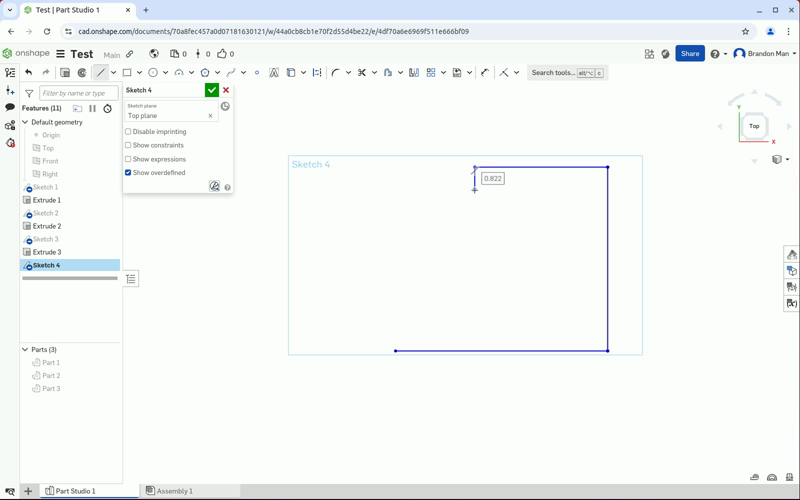
scroll(-6)
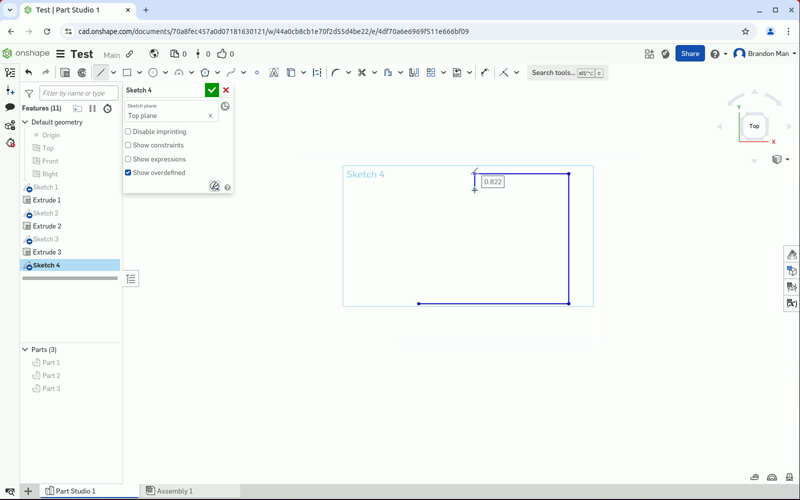
scroll(-6)
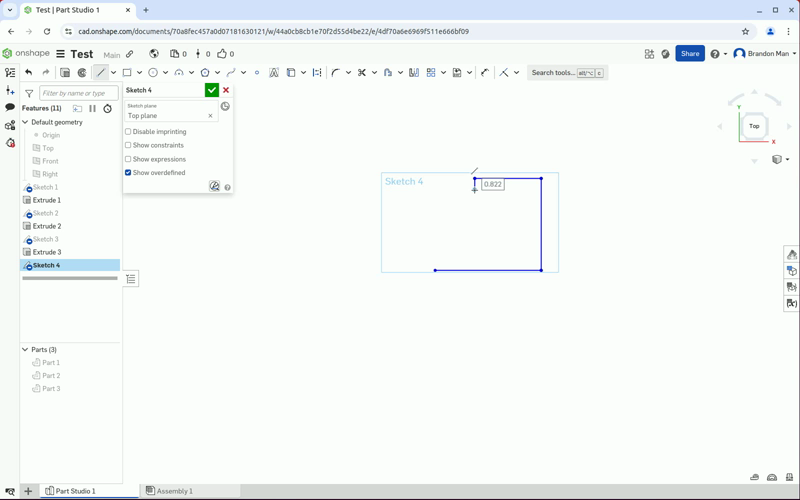
scroll(-6)
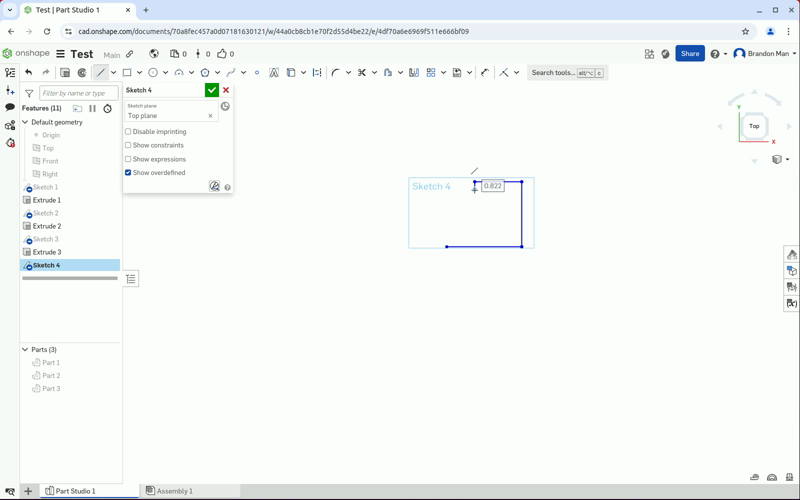
scroll(-6)
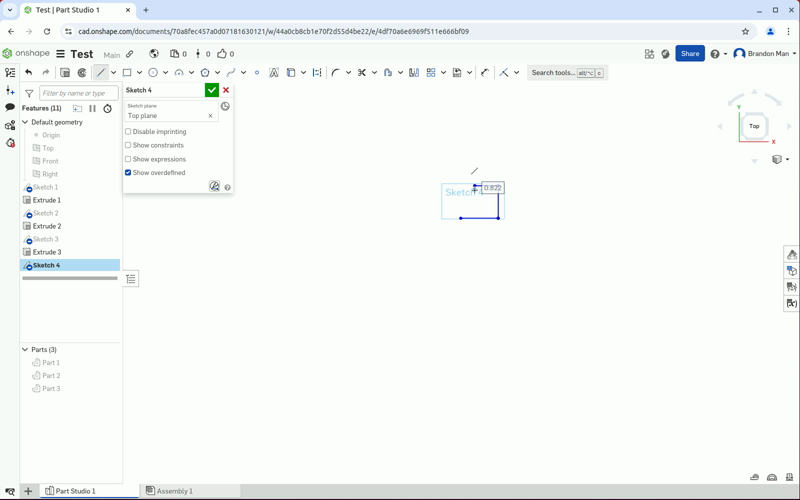
key_up(shift)
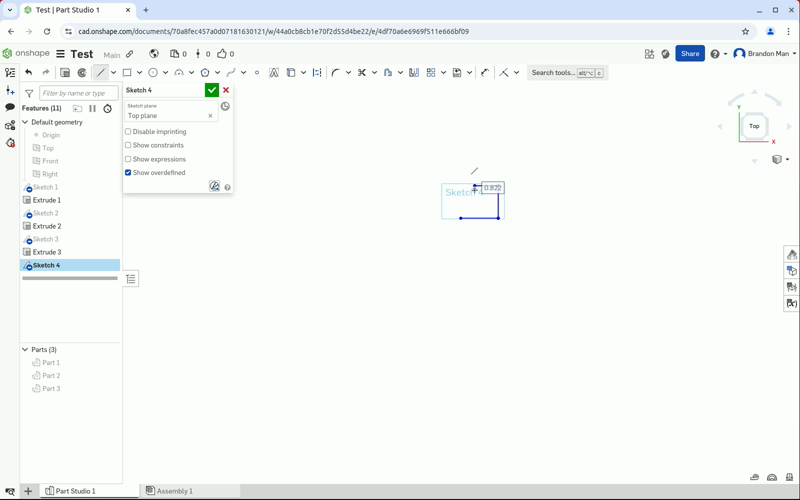
key_down(shift)
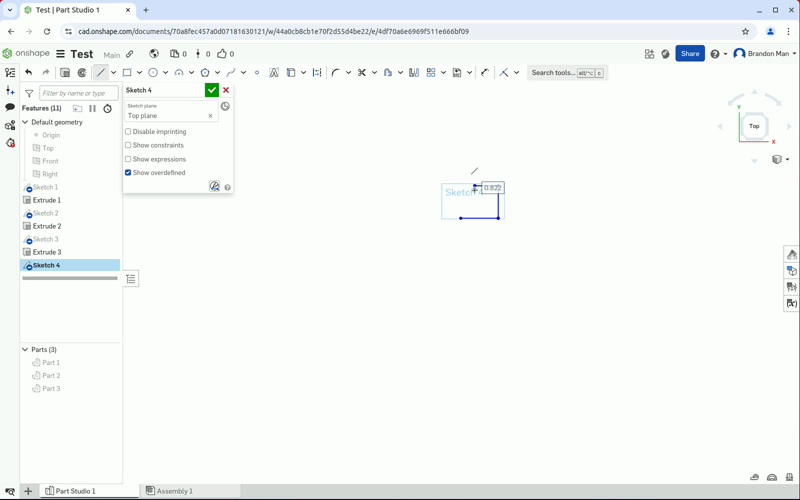
mouse_move(504, 189)
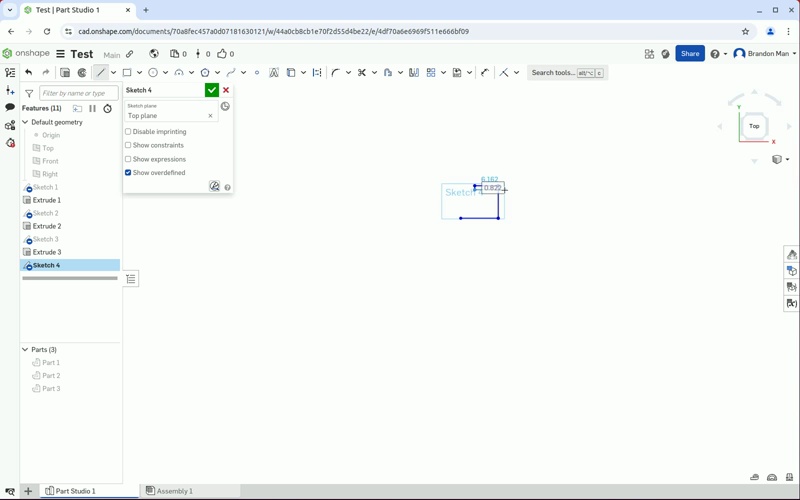
mouse_move(460, 189)
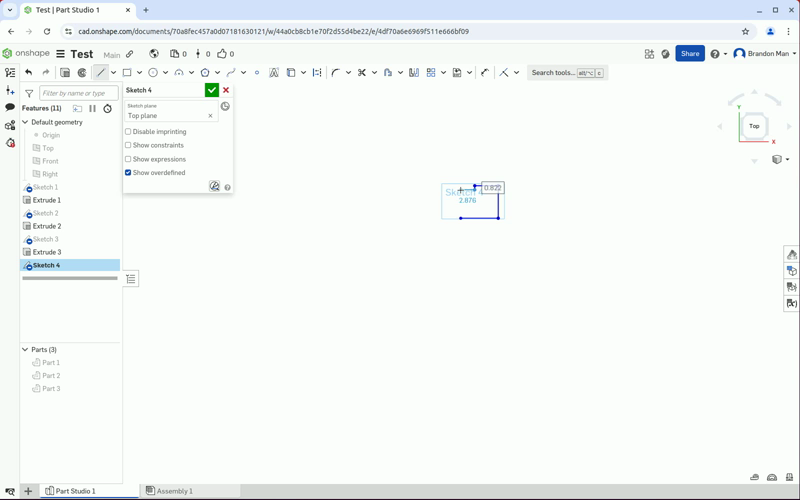
click(460, 189)
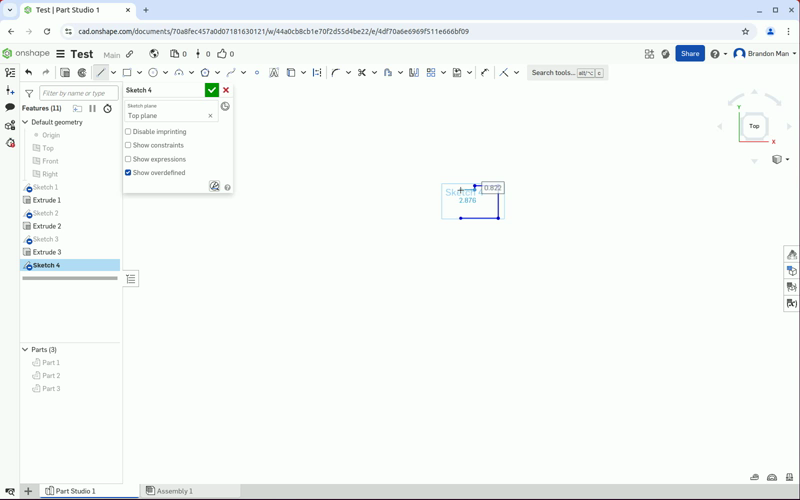
key_up(shift)
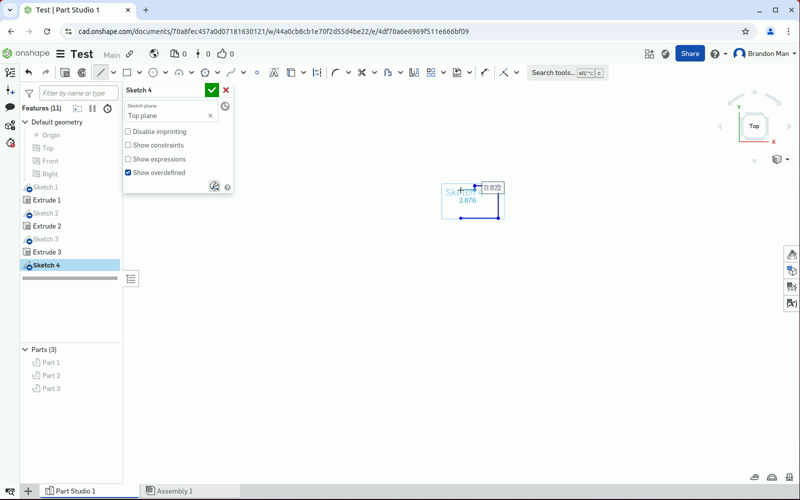
mouse_move(490, 189)
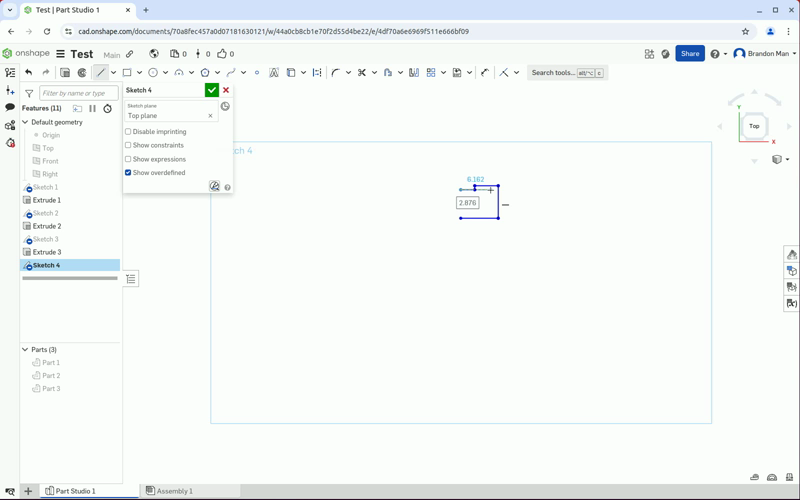
key_down(shift)
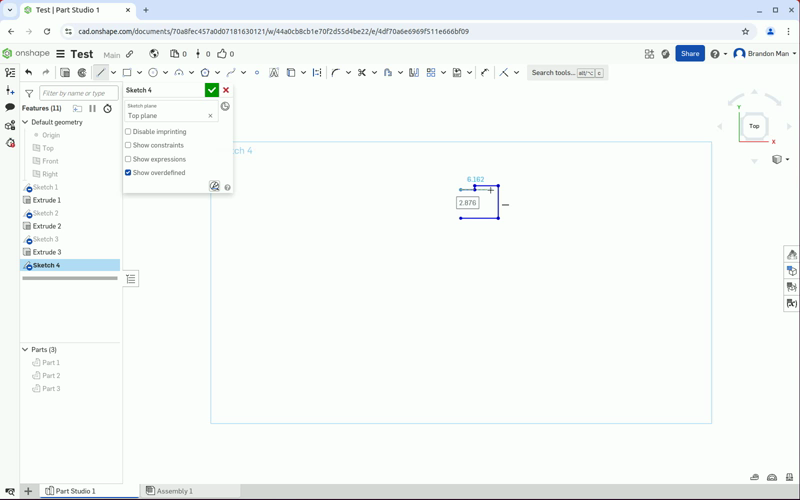
mouse_move(460, 218)
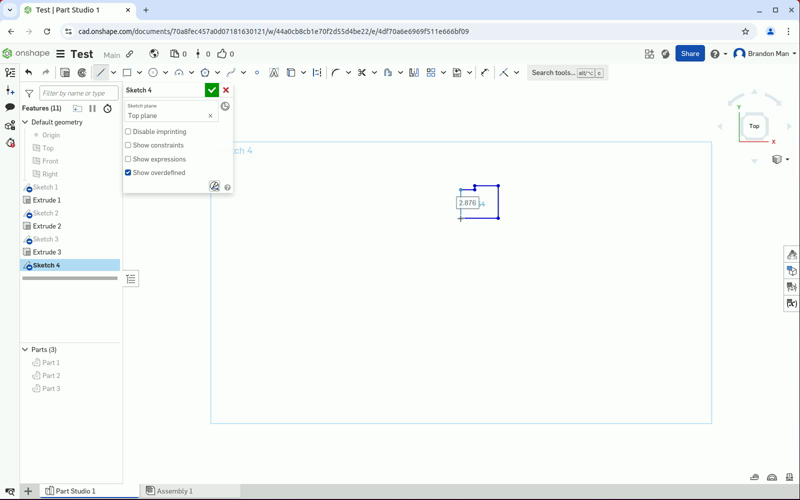
key_up(shift)
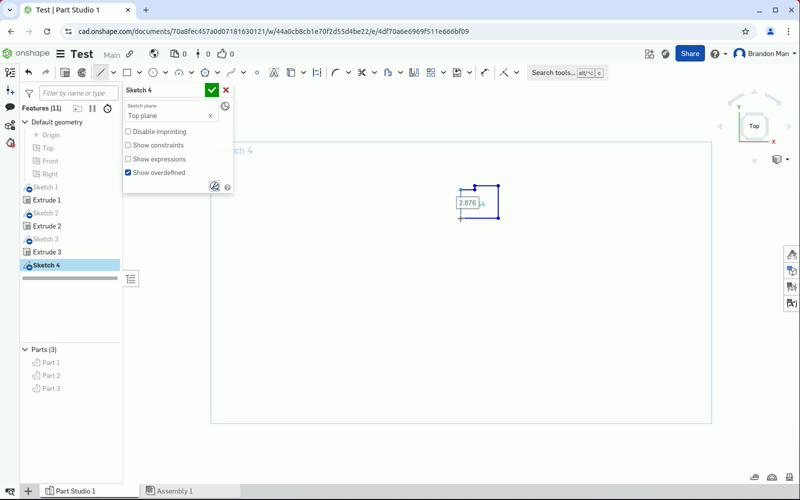
click(460, 218)
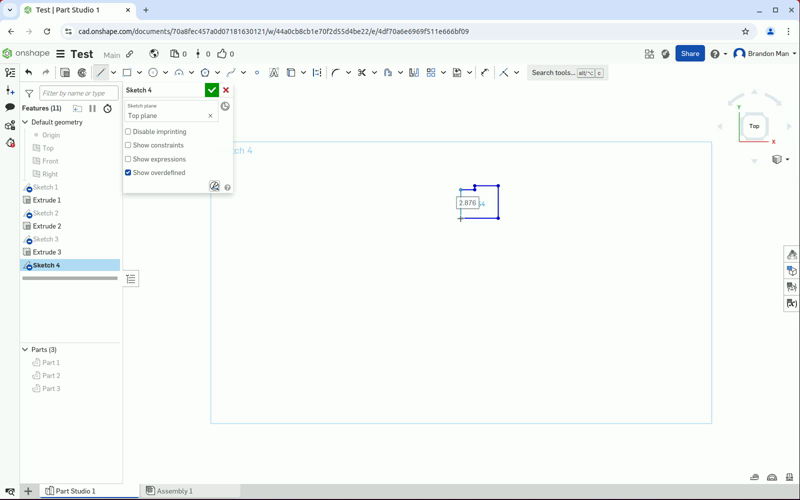
key(esc)
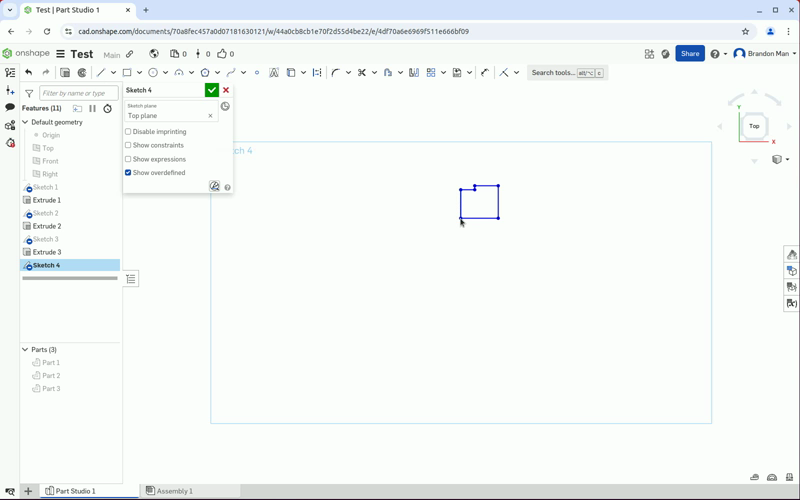
mouse_move(491, 191)
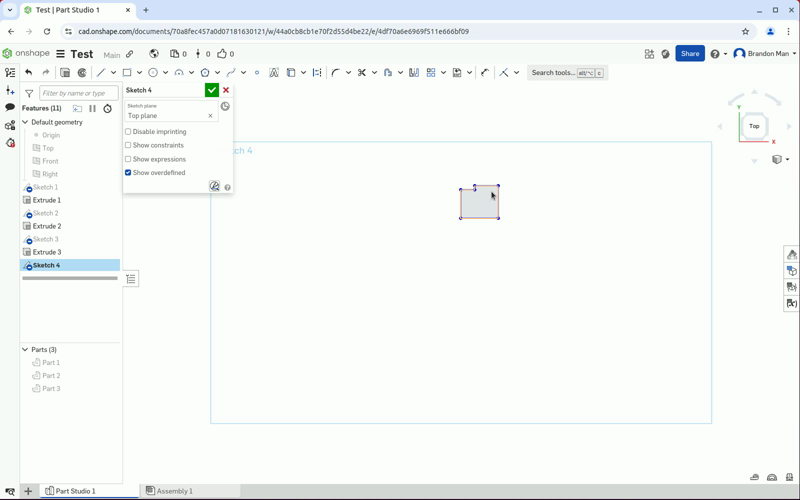
scroll(6)
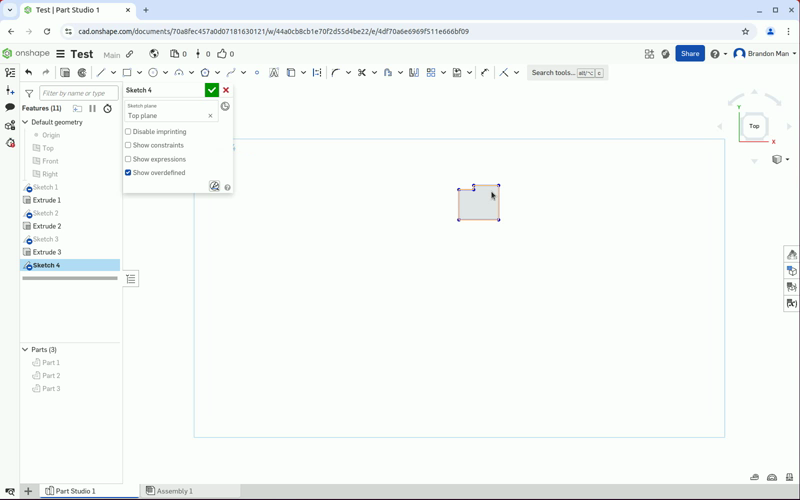
scroll(6)
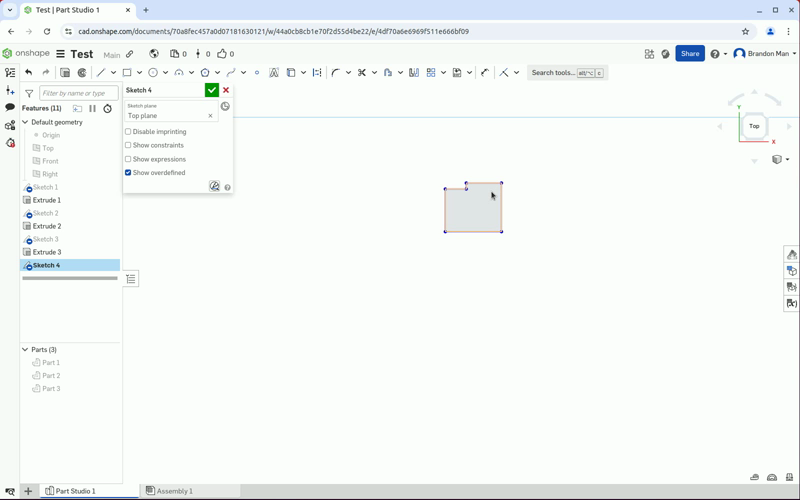
scroll(6)
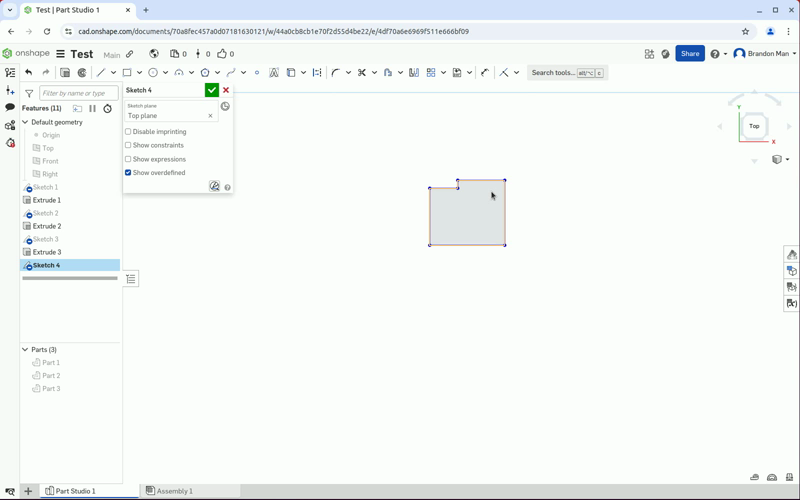
scroll(6)
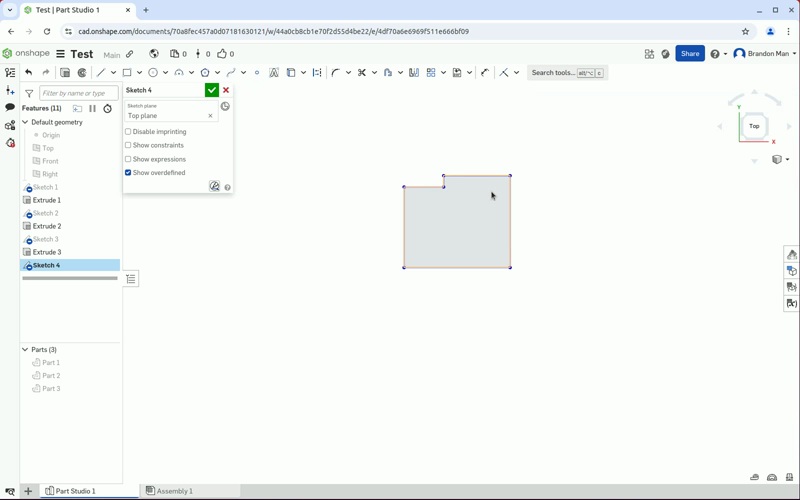
scroll(6)
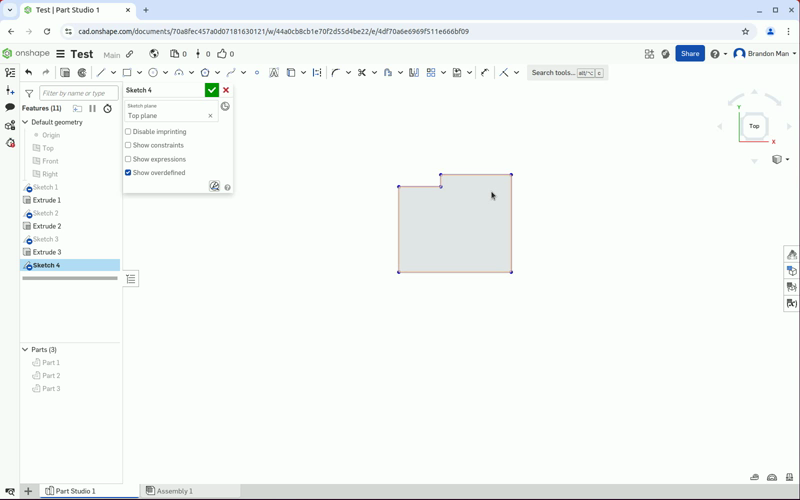
scroll(6)
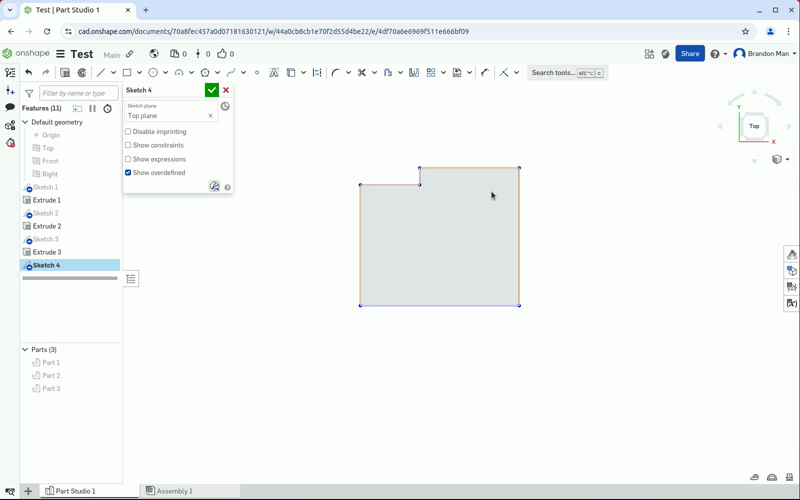
scroll(6)
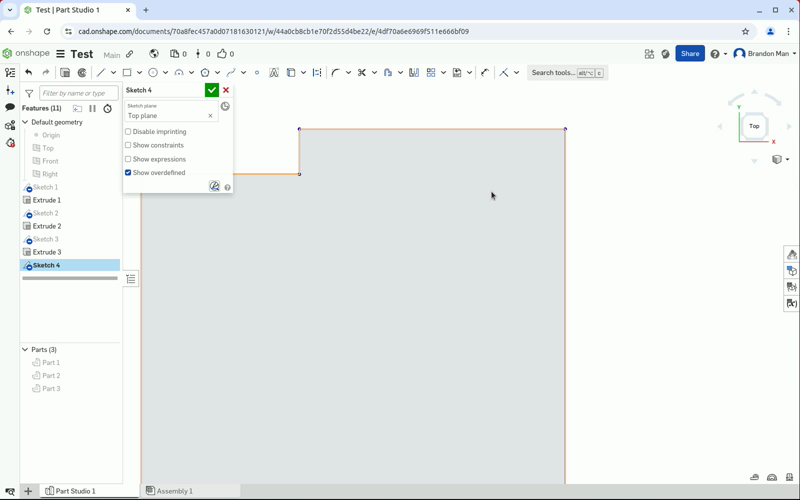
click(491, 191)
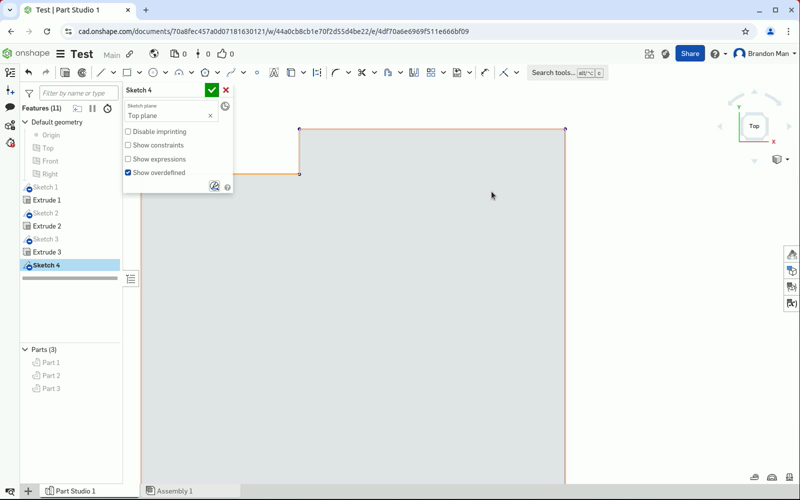
scroll(-6)
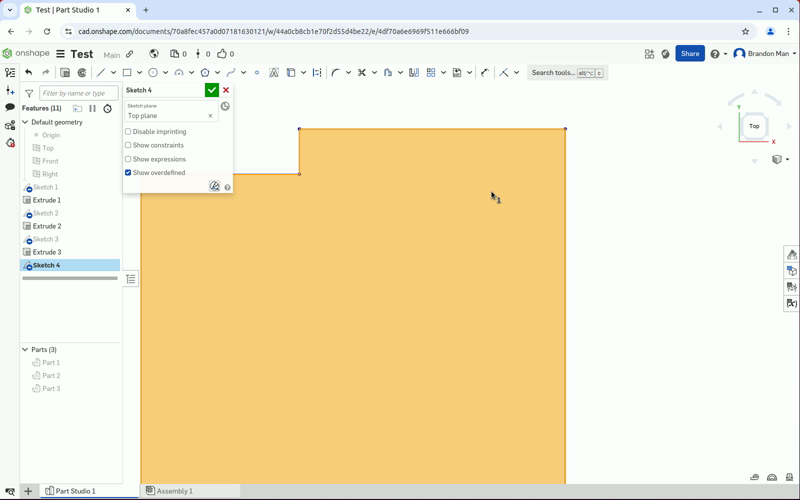
scroll(-6)
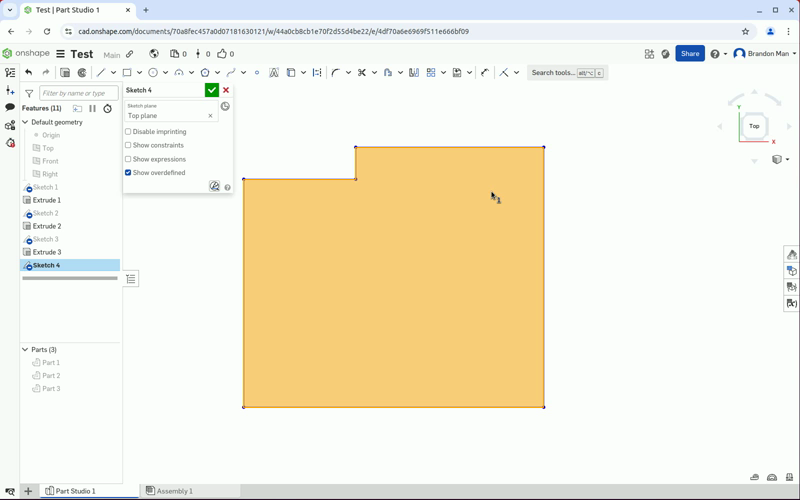
scroll(-6)
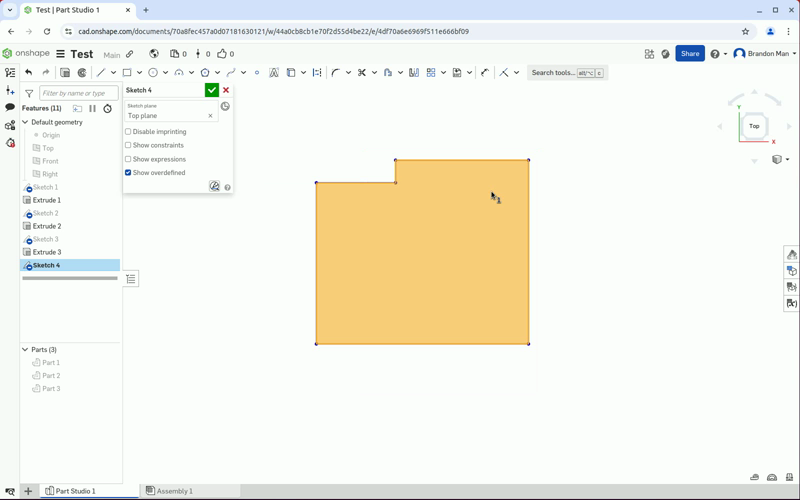
scroll(-6)
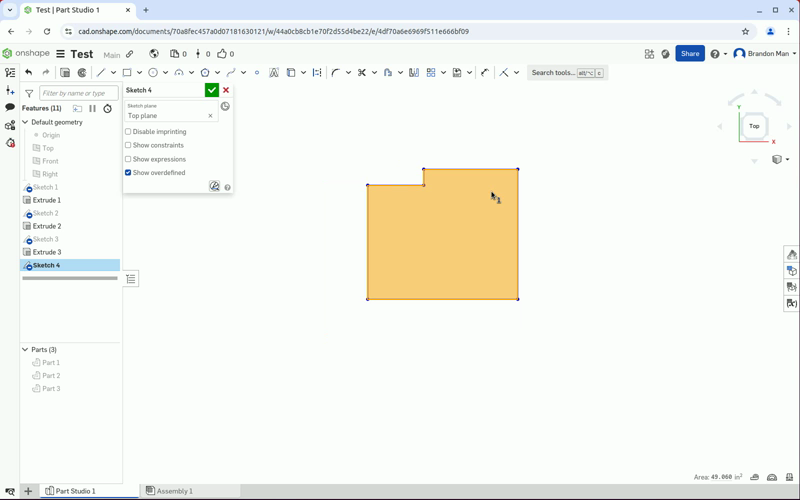
scroll(-6)
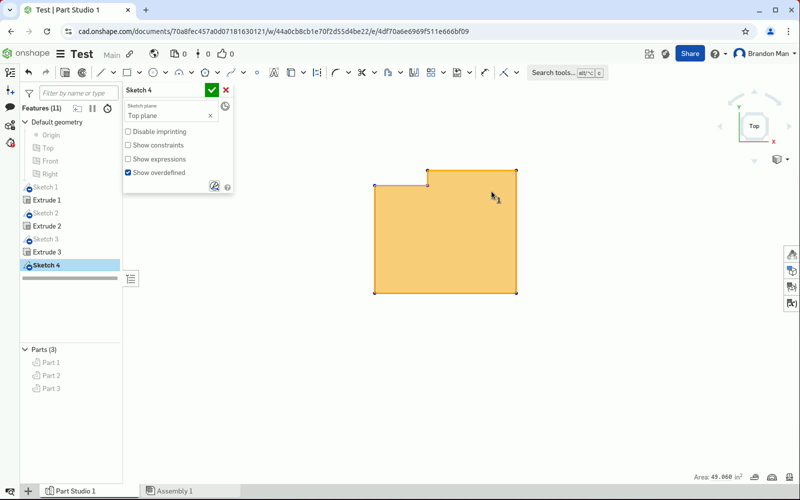
scroll(-6)
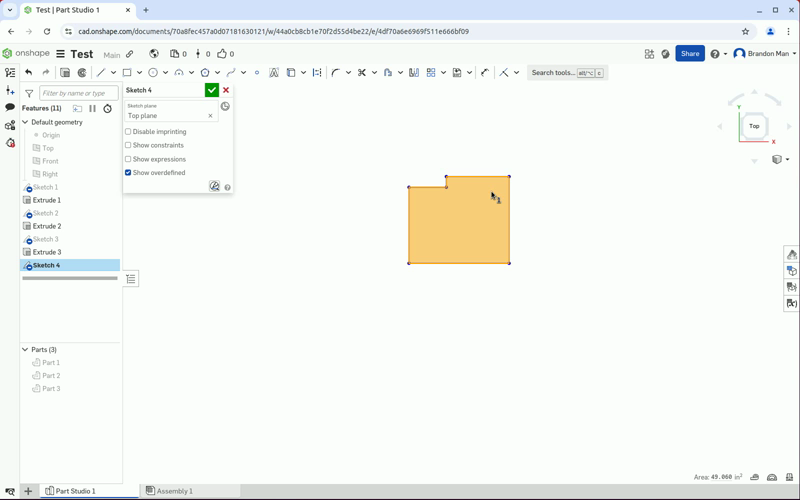
scroll(-6)
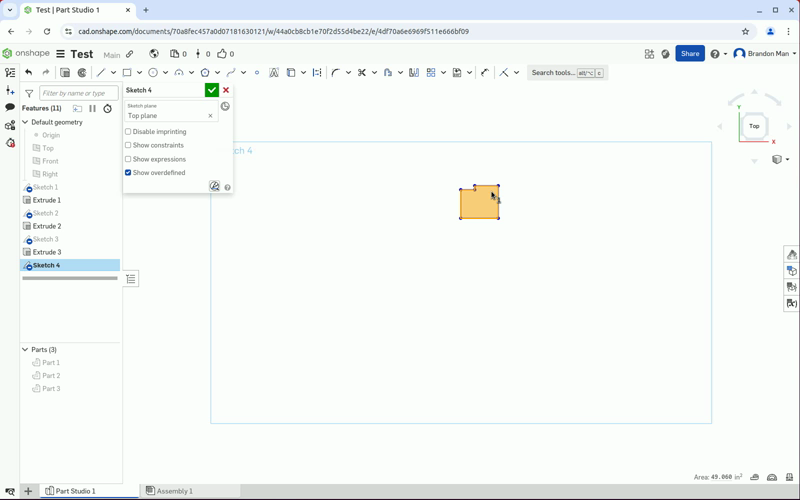
mouse_move(73, 352)
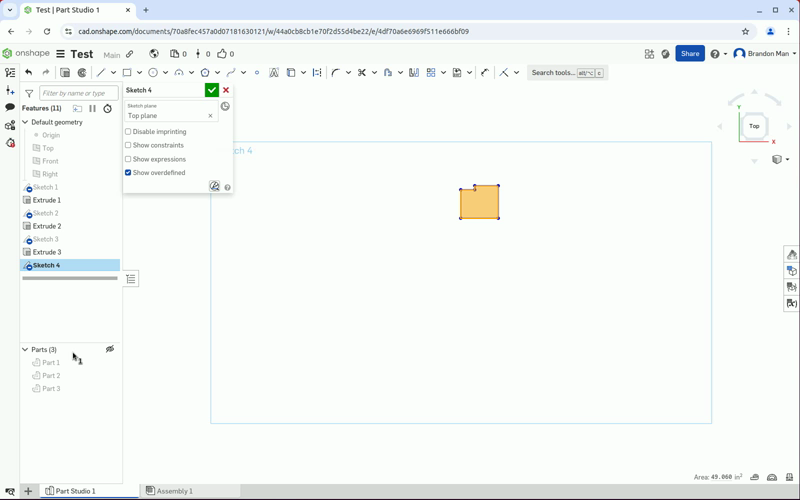
key(shift+y)
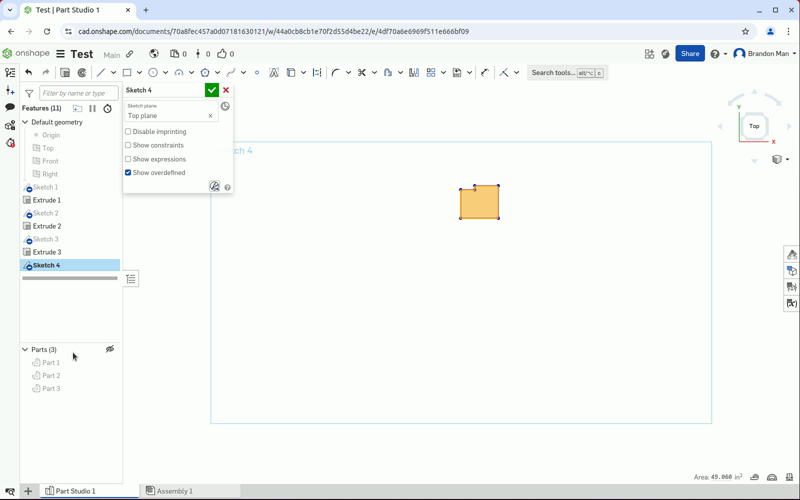
key(shift+e)
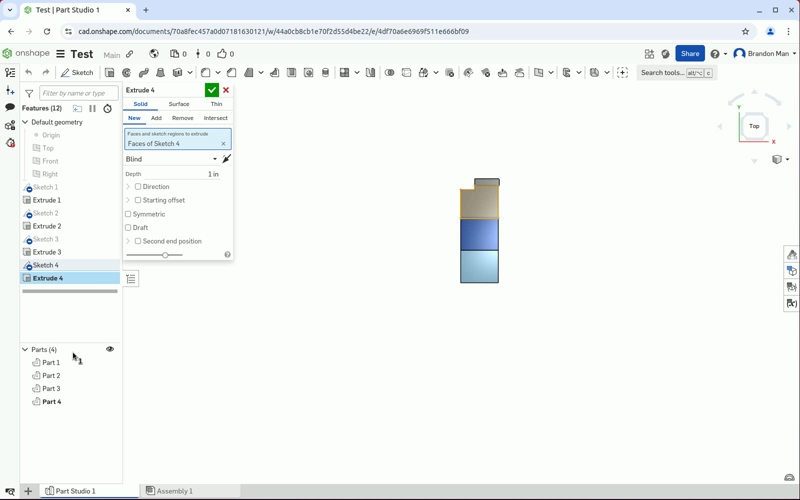
mouse_move(143, 106)
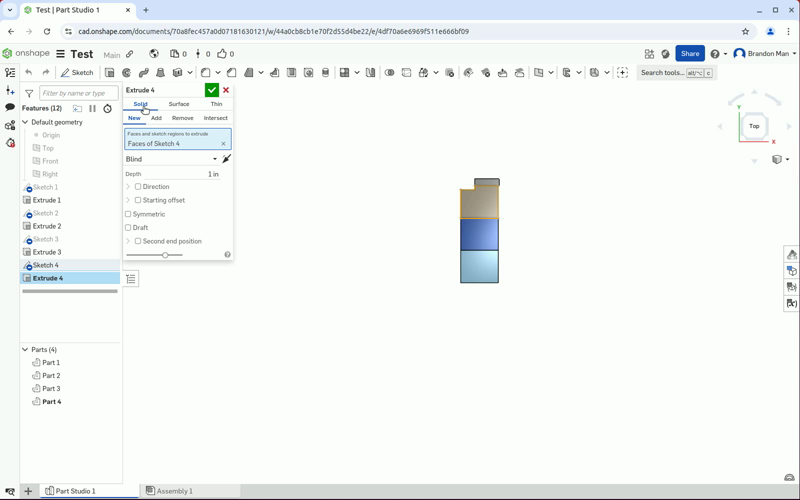
click(143, 106)
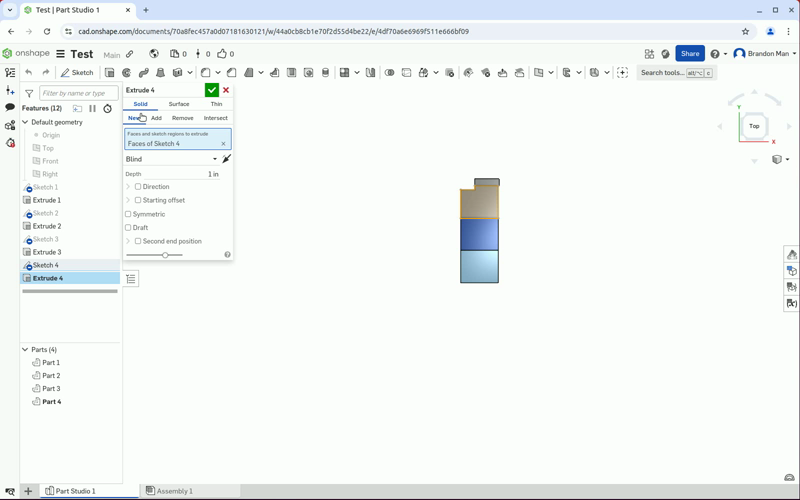
mouse_move(137, 120)
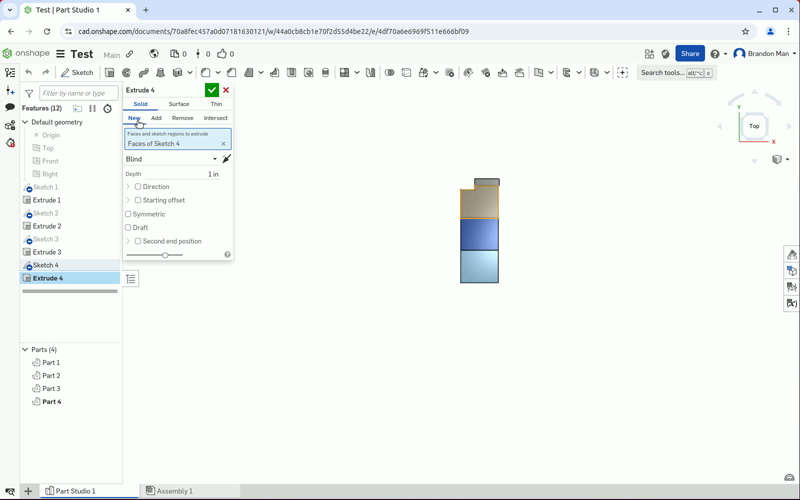
click(137, 120)
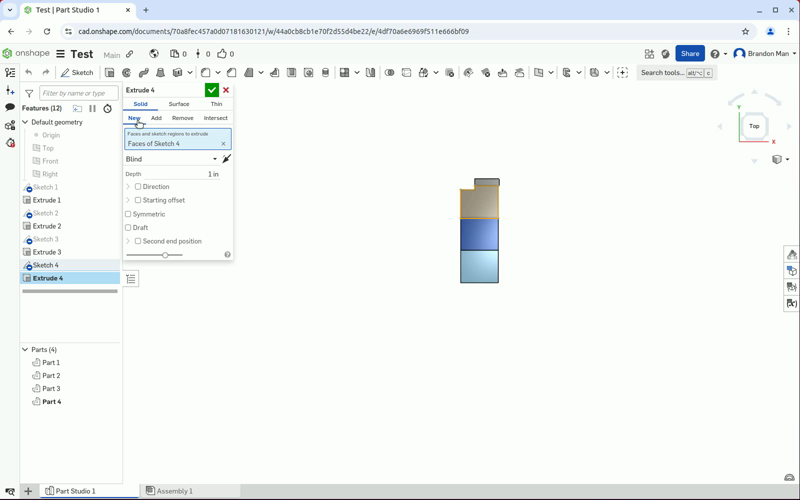
key(tab, 4)
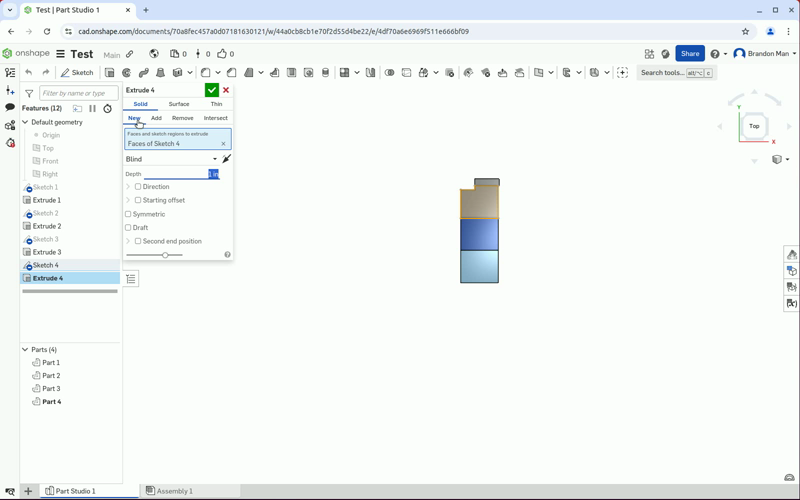
text(0.241)
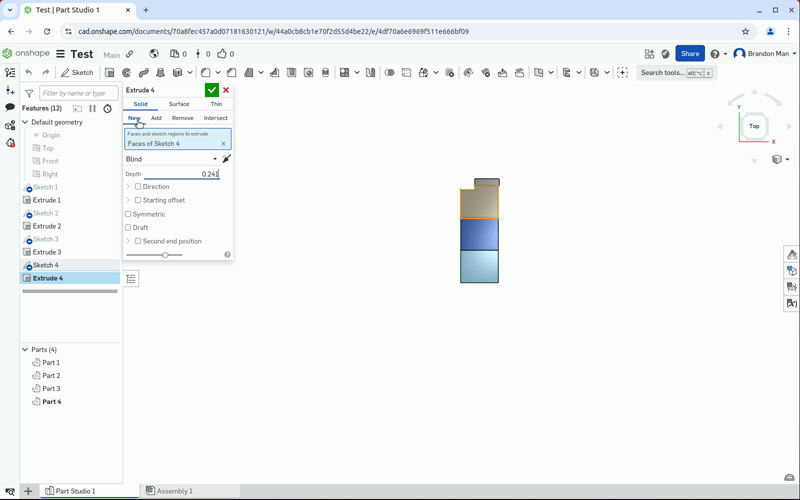
key(enter)
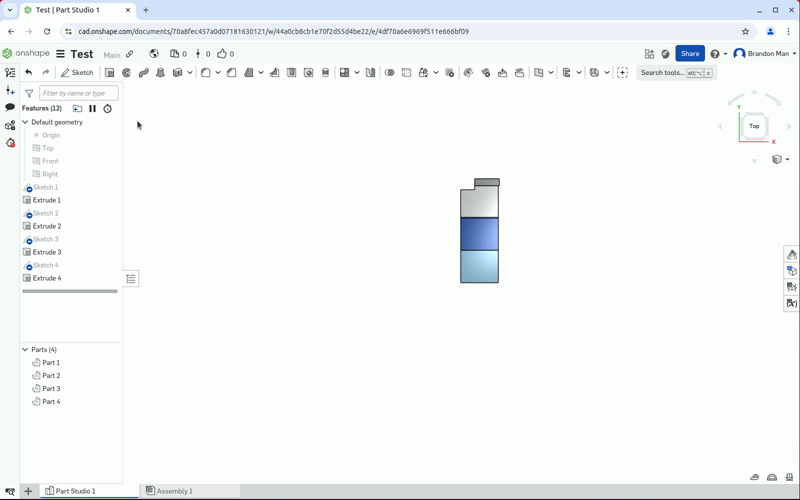
key(shift+h)
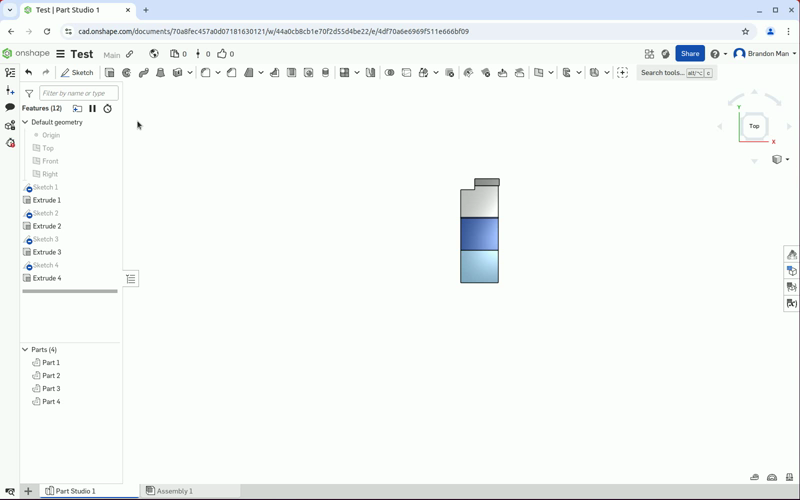
key(shift+h)
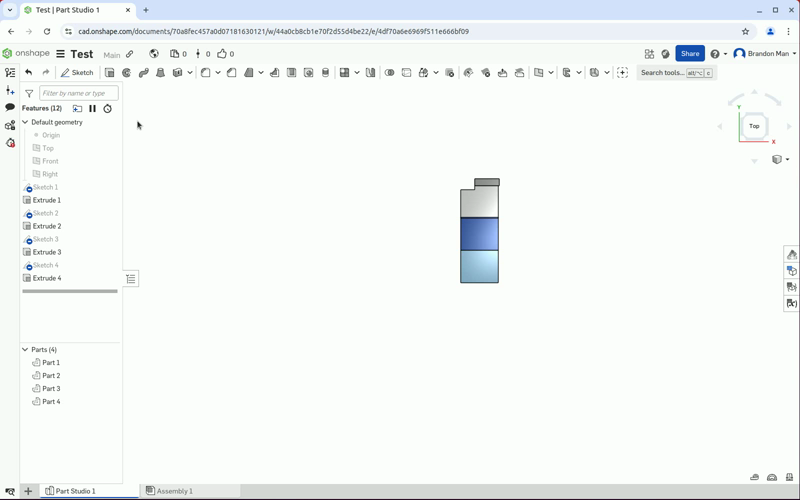
mouse_move(73, 189)
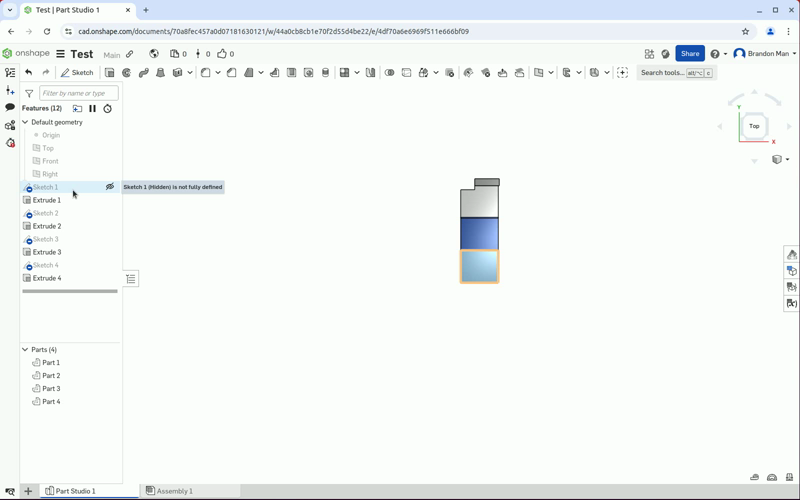
click(73, 189)
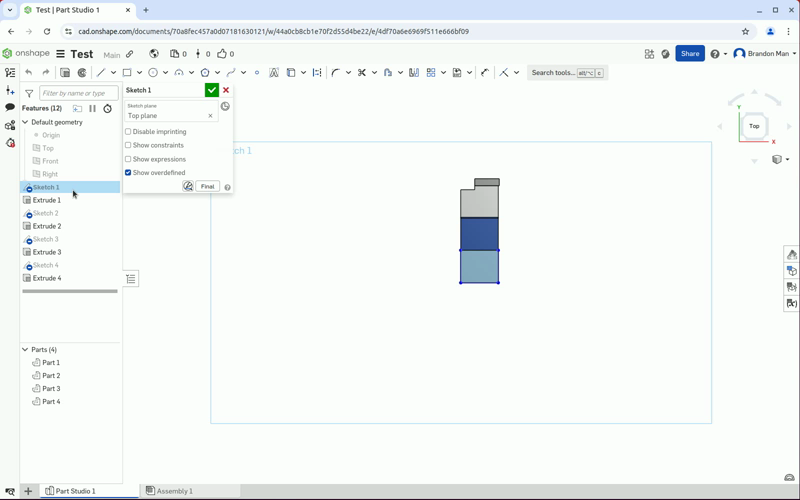
mouse_move(229, 92)
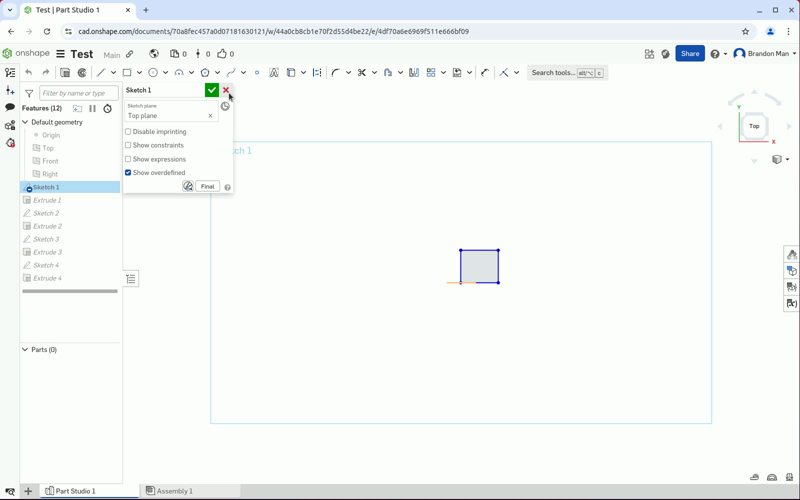
click(229, 92)
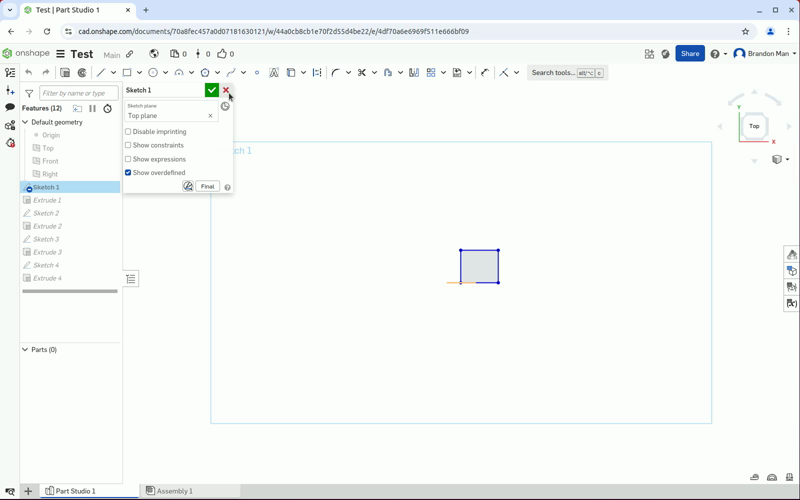
key(shift+s)
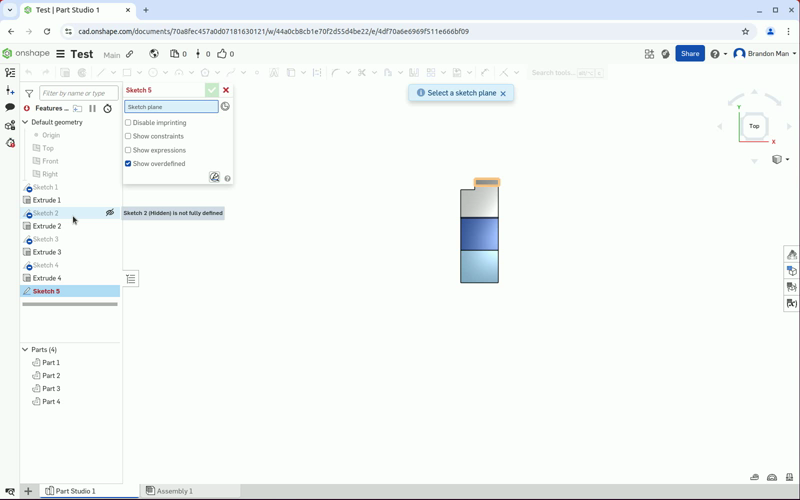
scroll(3)
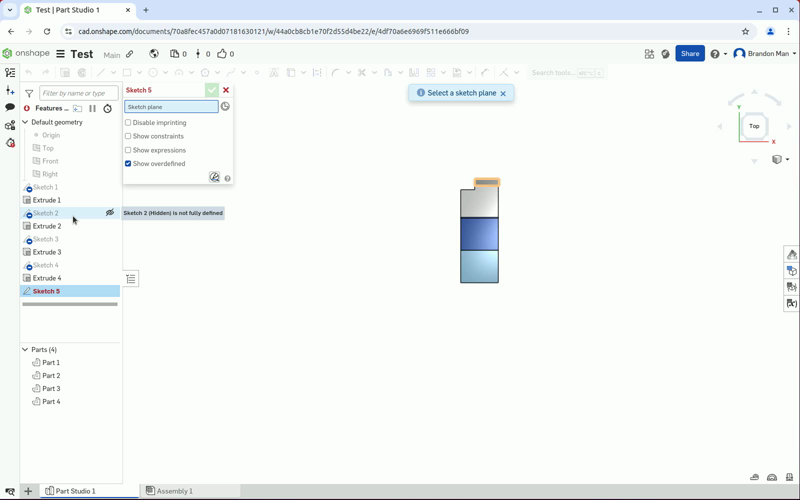
mouse_move(73, 150)
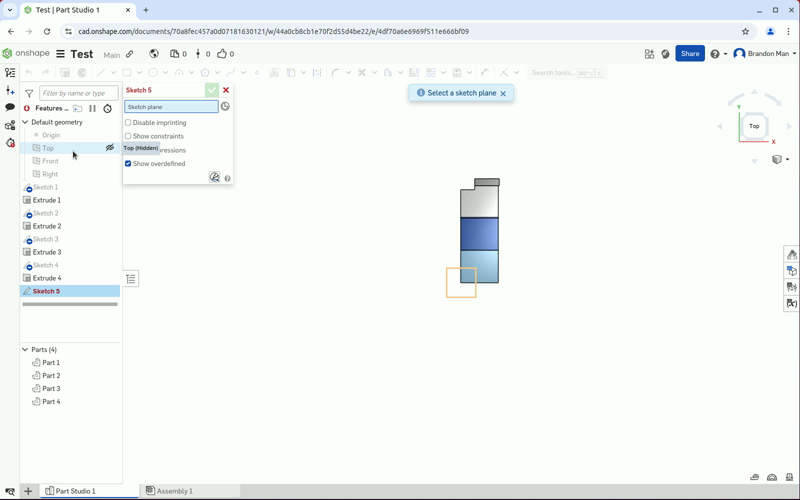
click(73, 150)
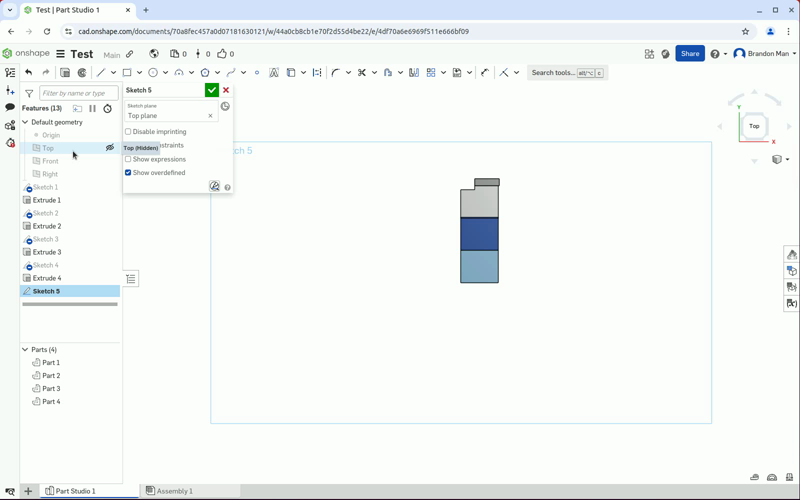
mouse_move(73, 352)
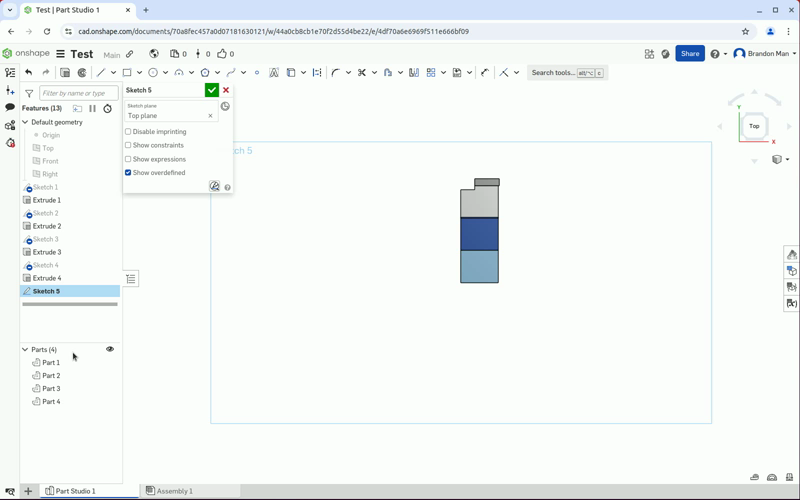
key(y)
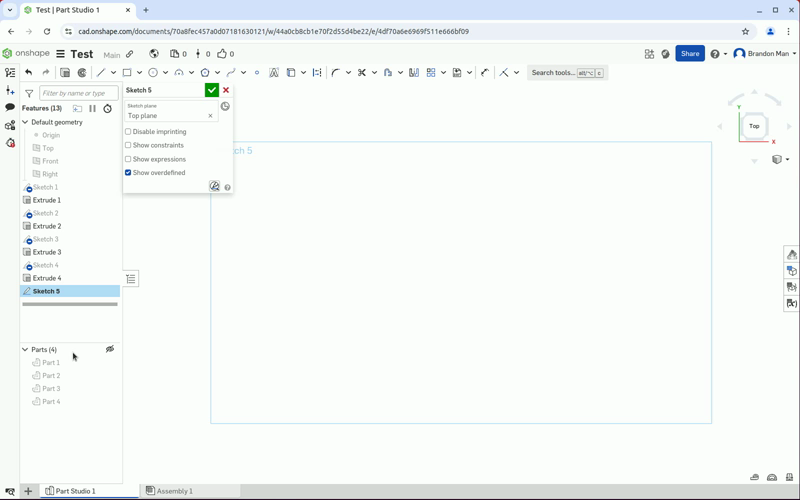
key(l)
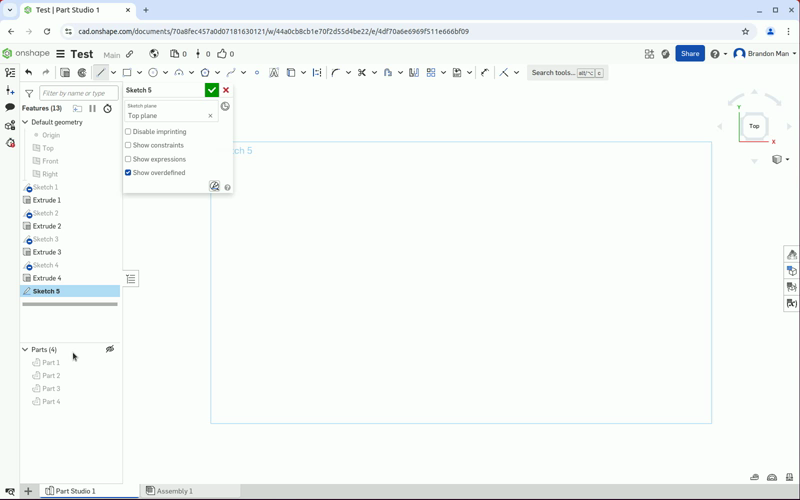
key_down(shift)
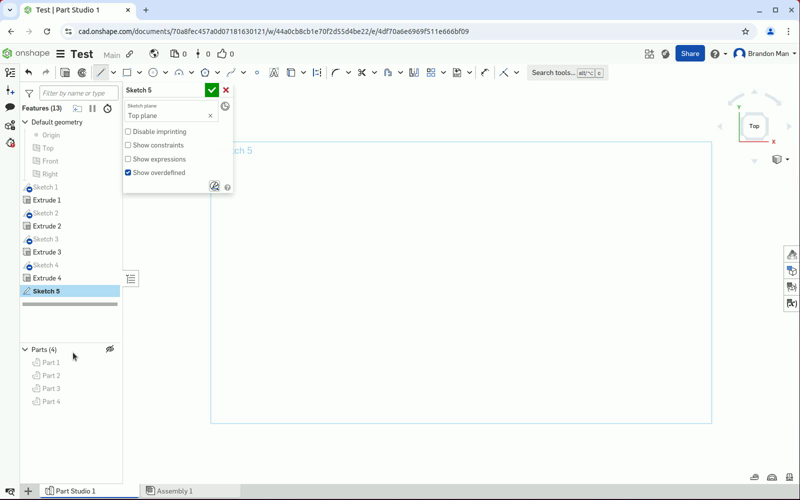
mouse_move(541, 301)
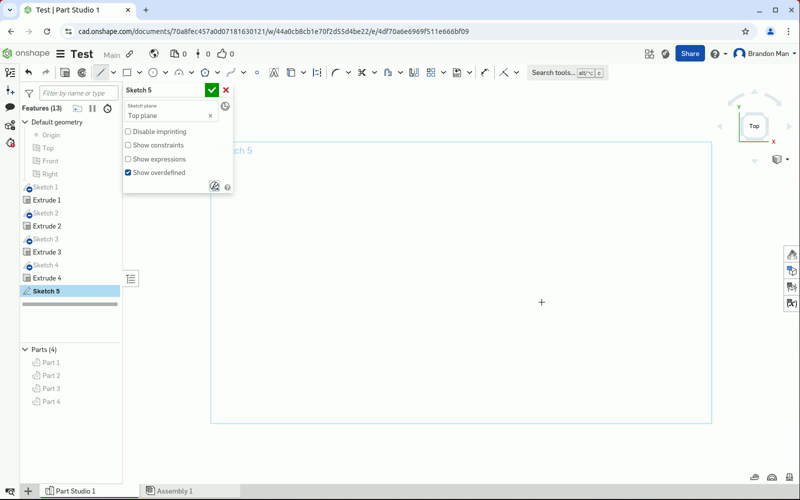
click(541, 301)
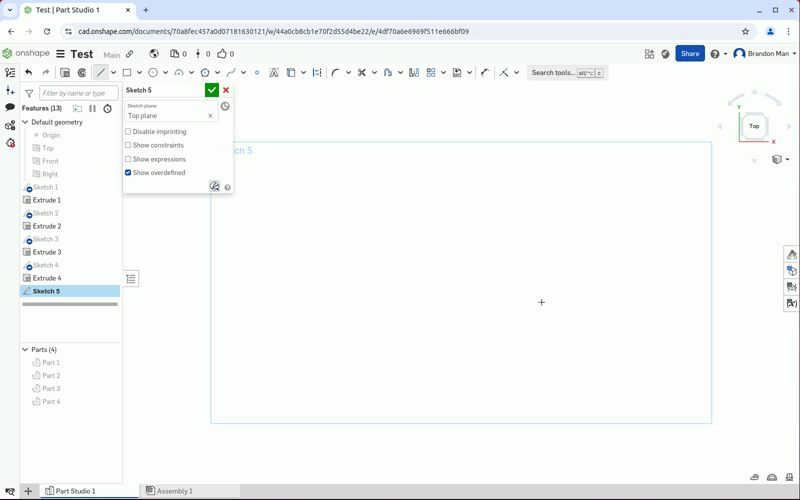
key_up(shift)
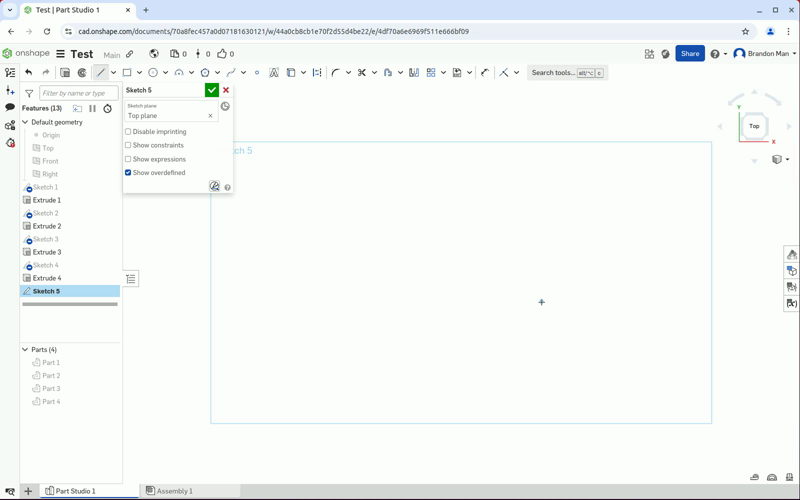
key_down(shift)
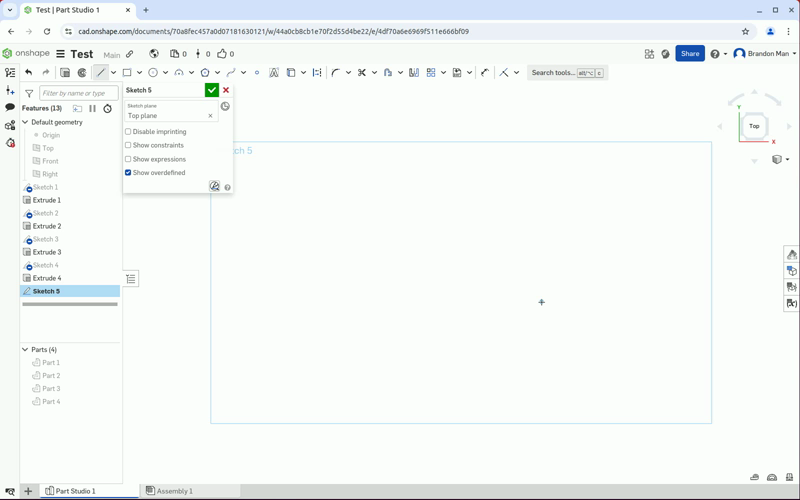
mouse_move(571, 301)
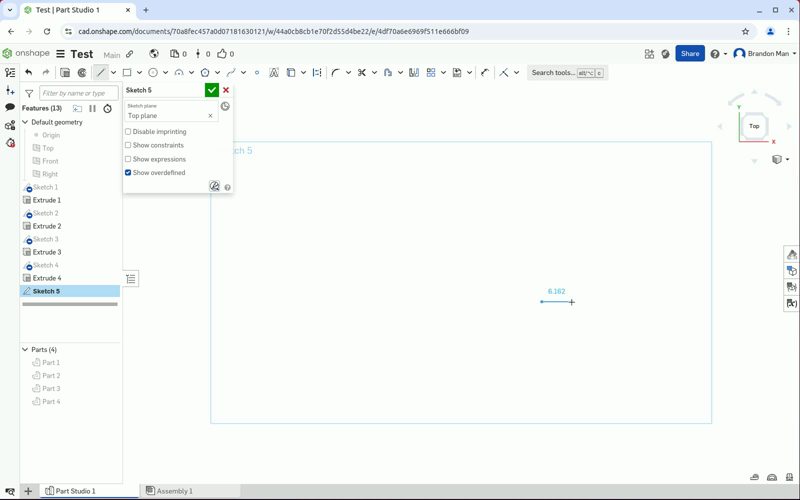
mouse_move(558, 301)
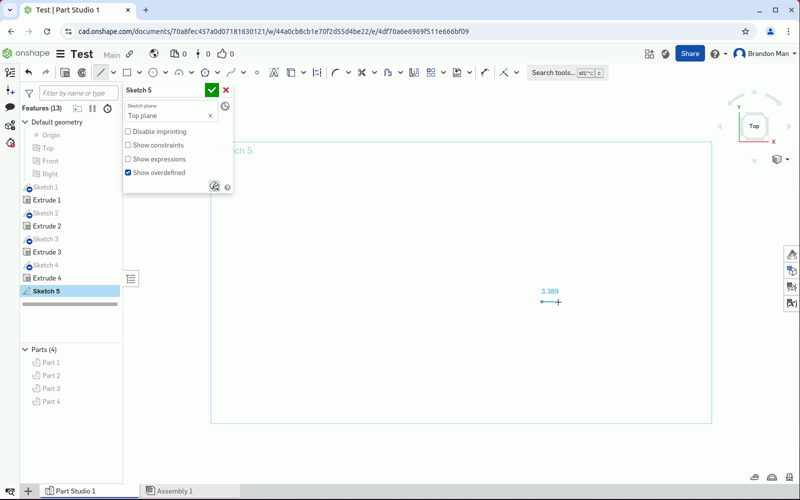
click(558, 301)
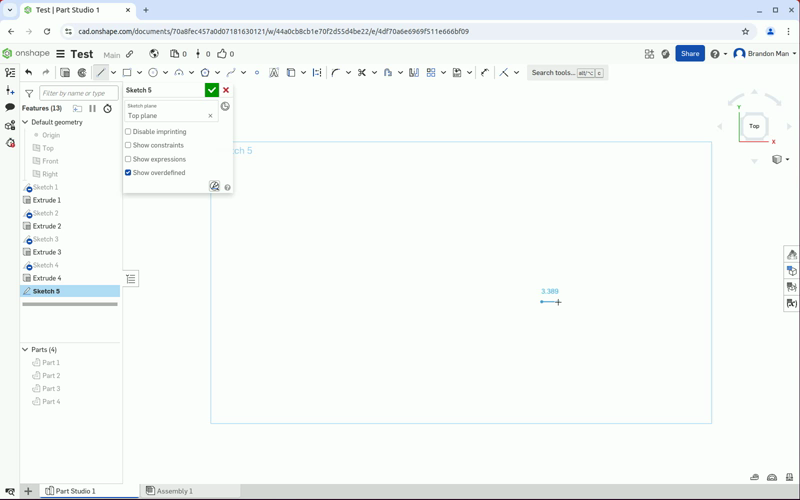
key_up(shift)
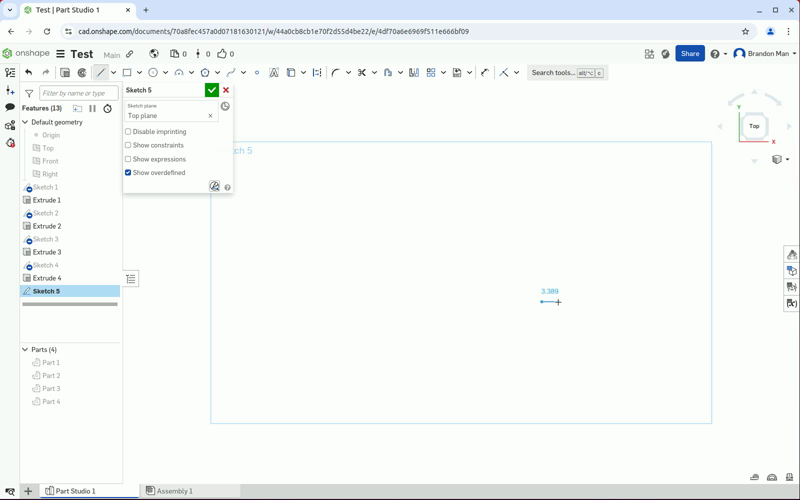
key_down(shift)
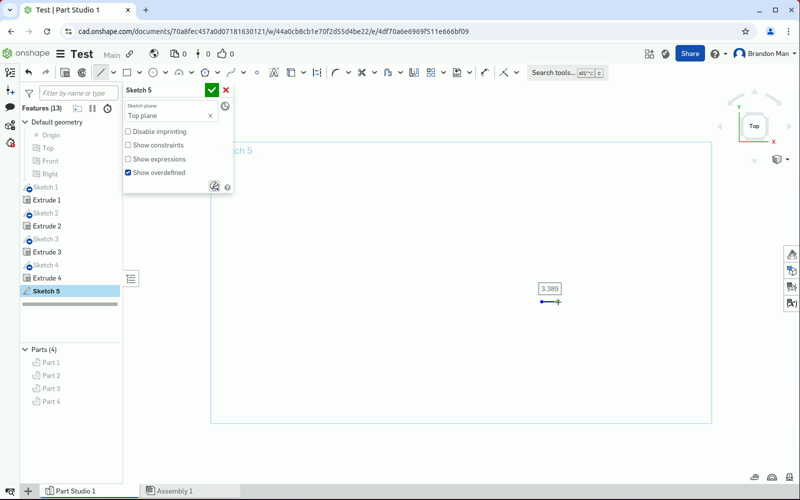
mouse_move(588, 301)
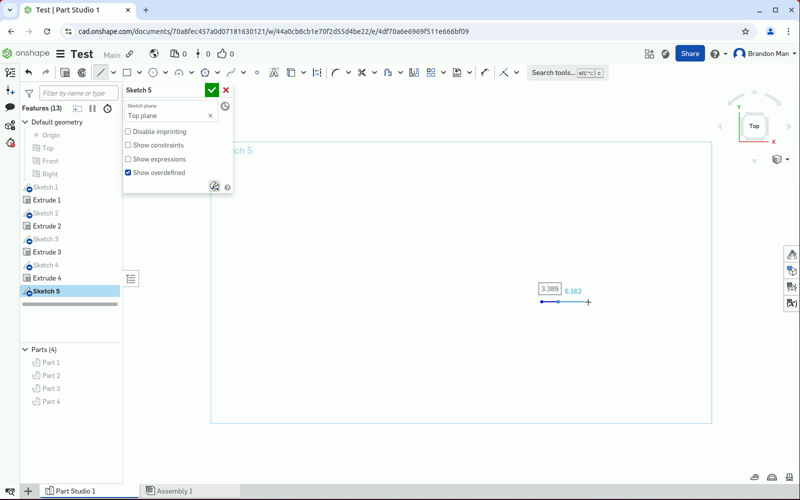
mouse_move(558, 290)
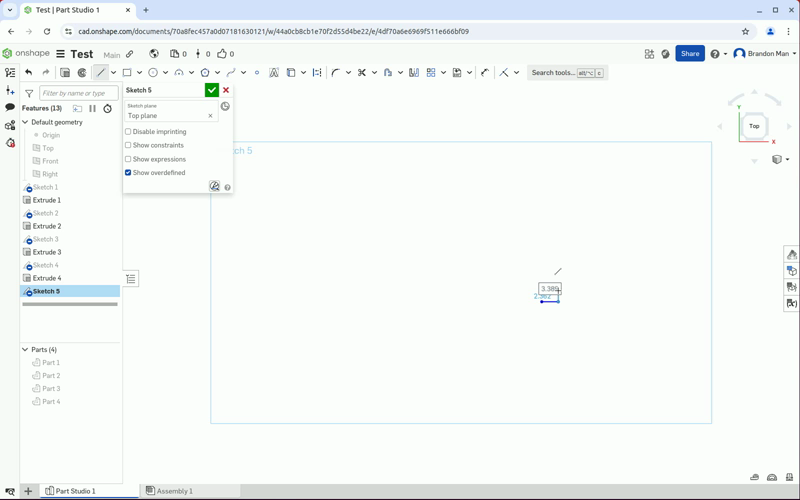
click(558, 290)
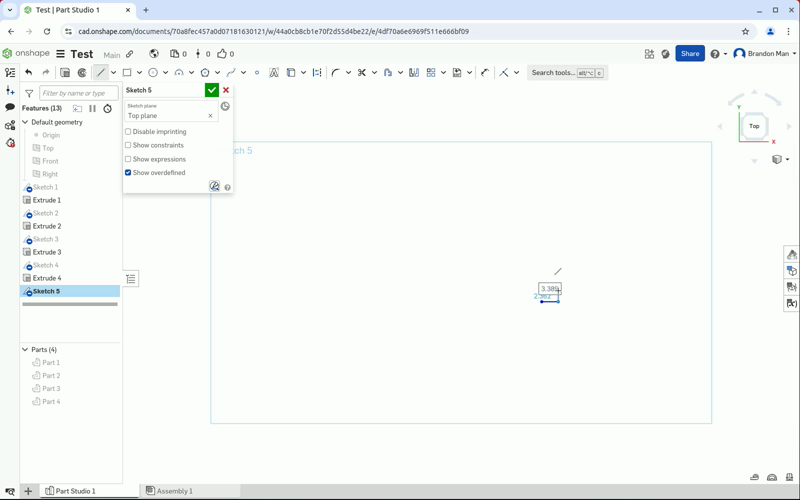
key_up(shift)
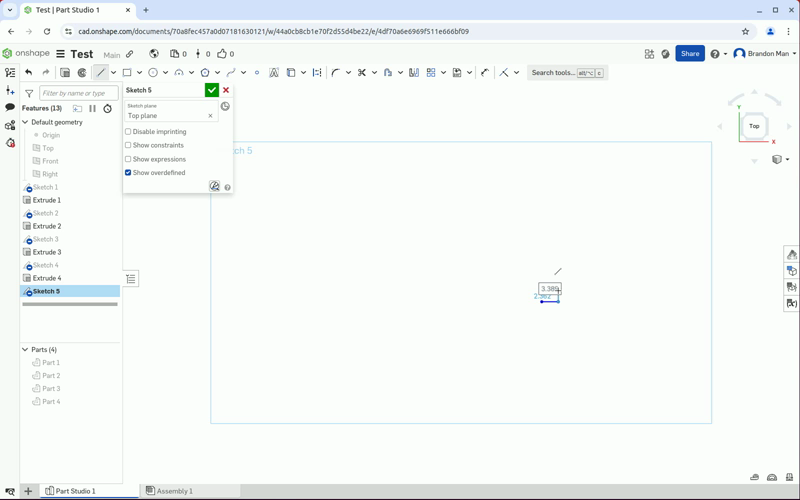
key_down(shift)
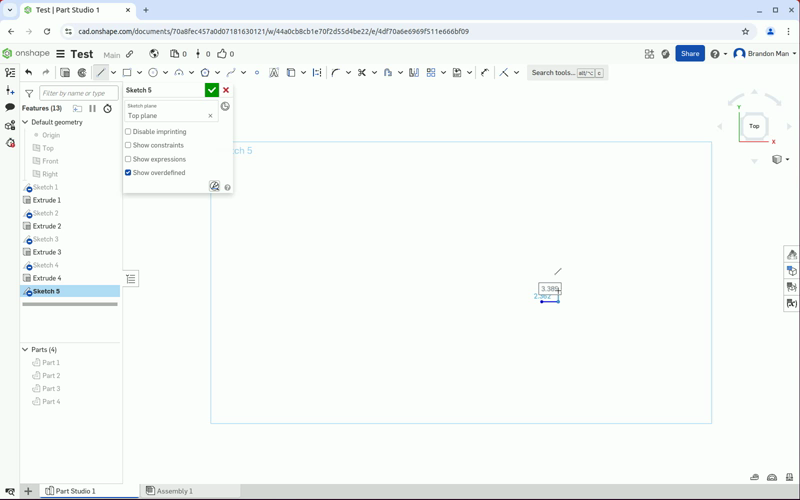
mouse_move(588, 290)
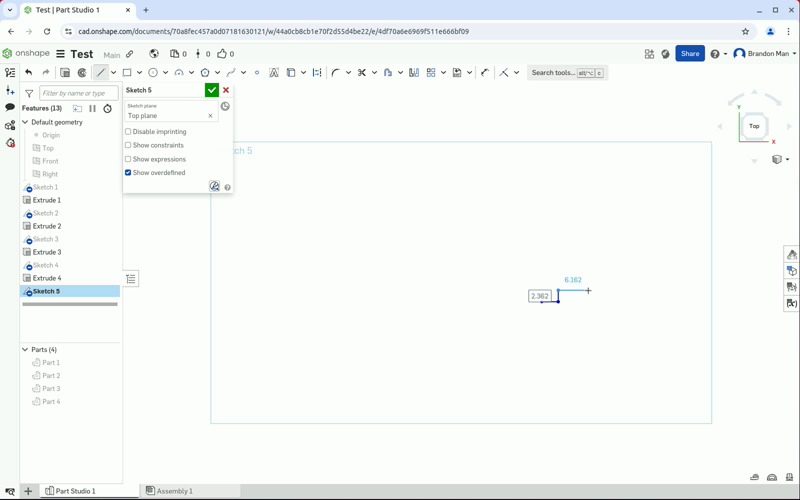
mouse_move(573, 290)
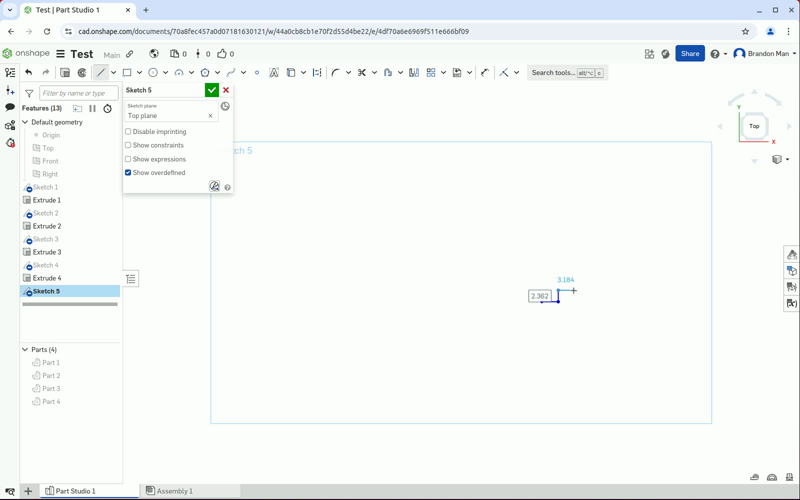
click(573, 290)
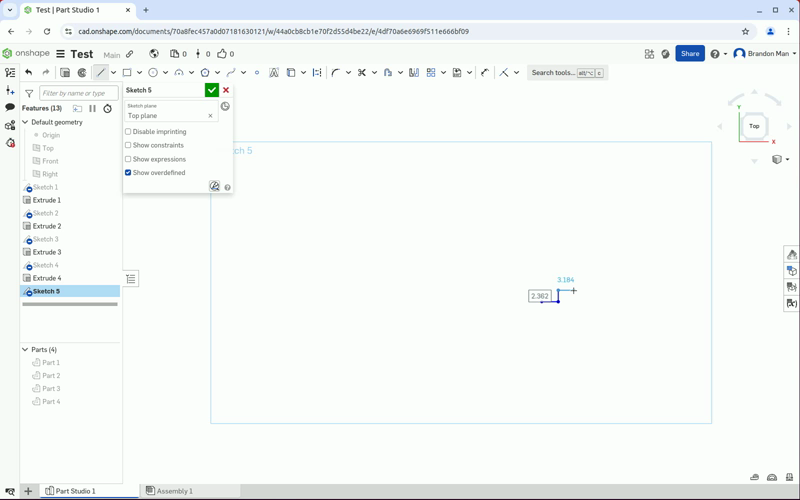
key_up(shift)
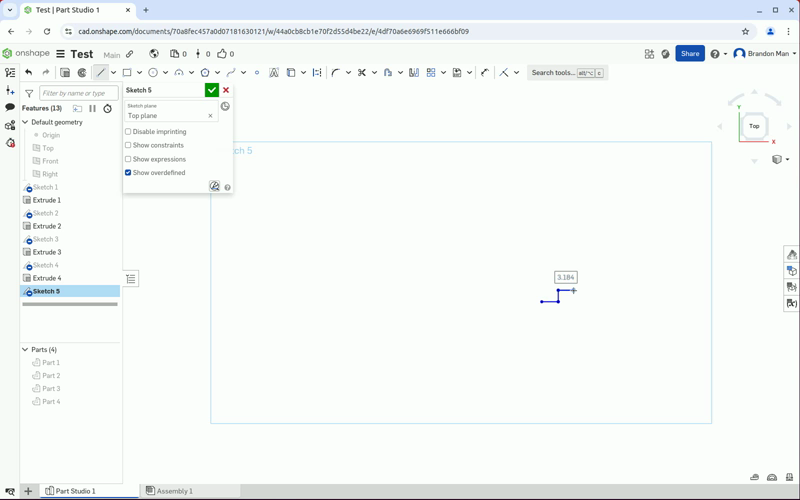
key_down(shift)
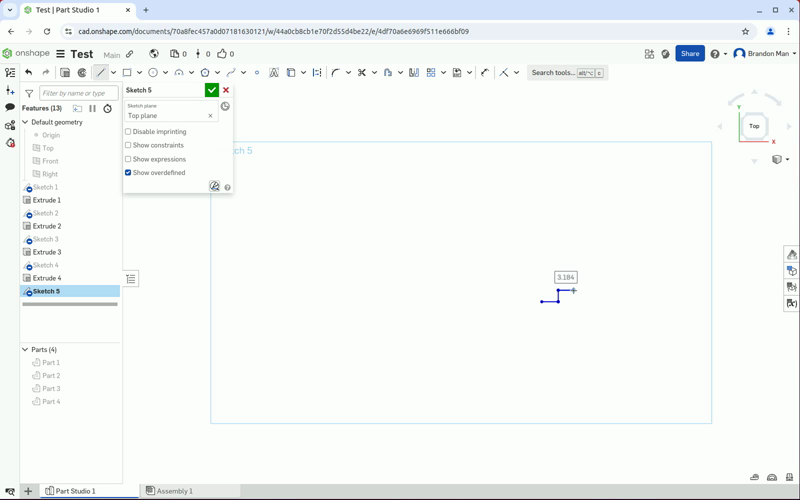
mouse_move(573, 201)
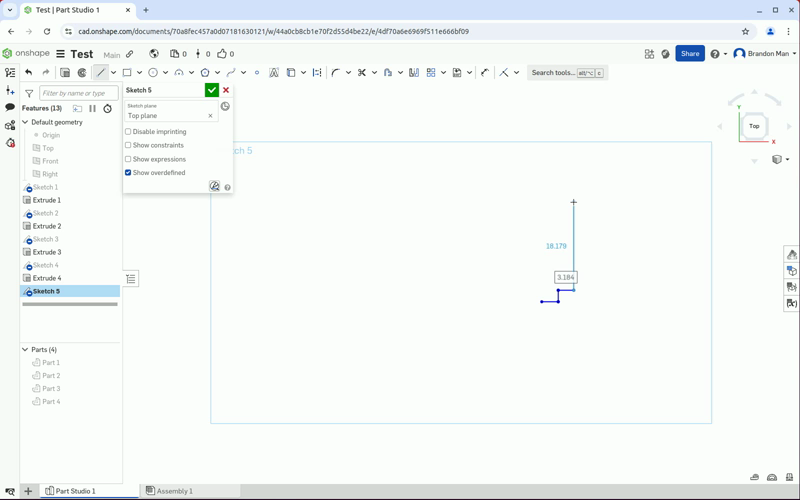
click(573, 201)
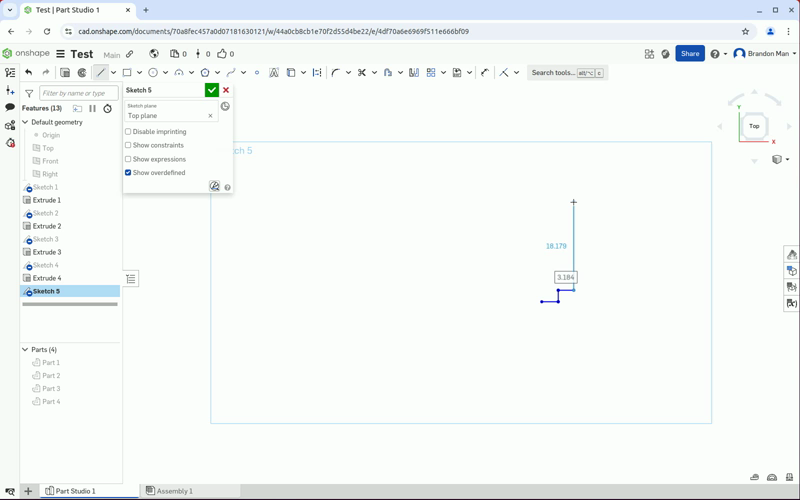
key_up(shift)
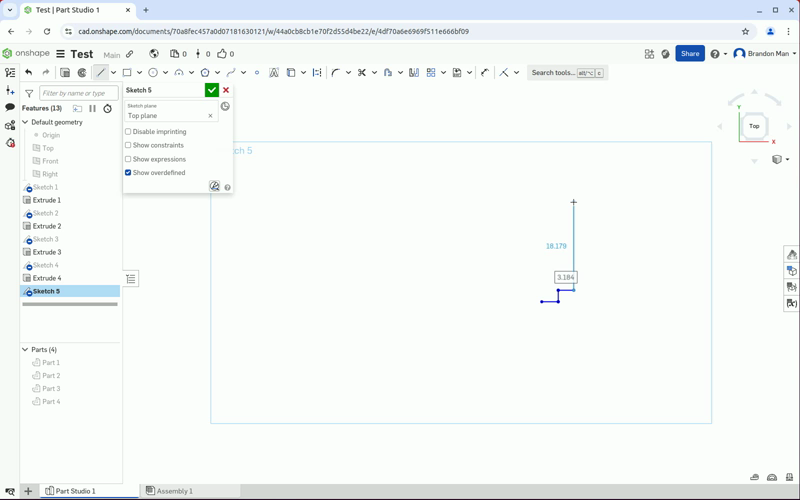
key_down(shift)
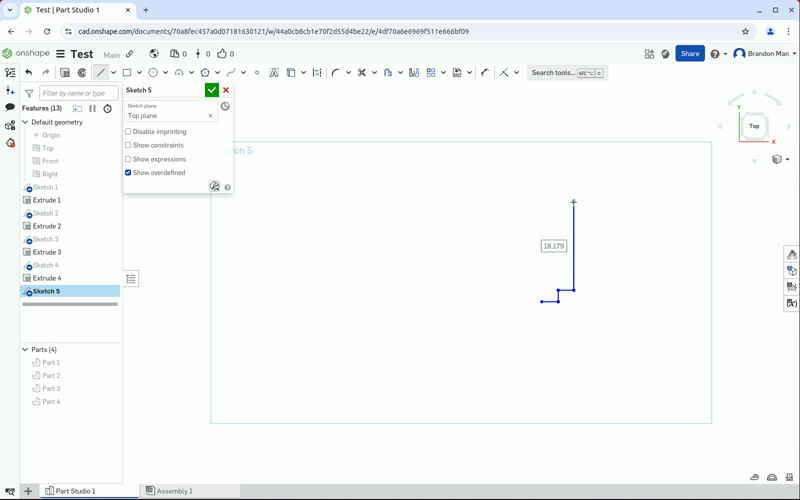
mouse_move(589, 201)
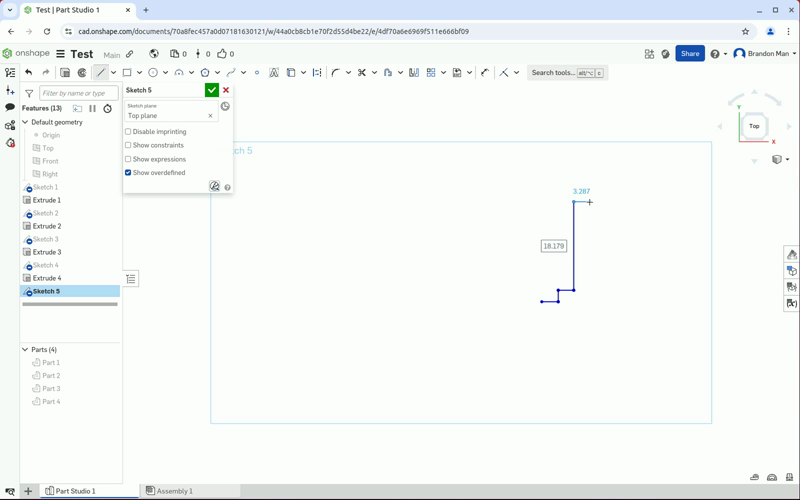
mouse_move(558, 201)
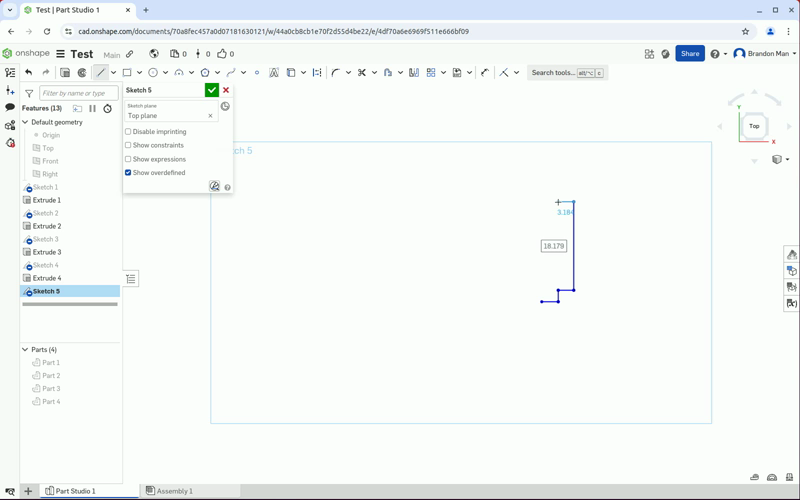
click(558, 201)
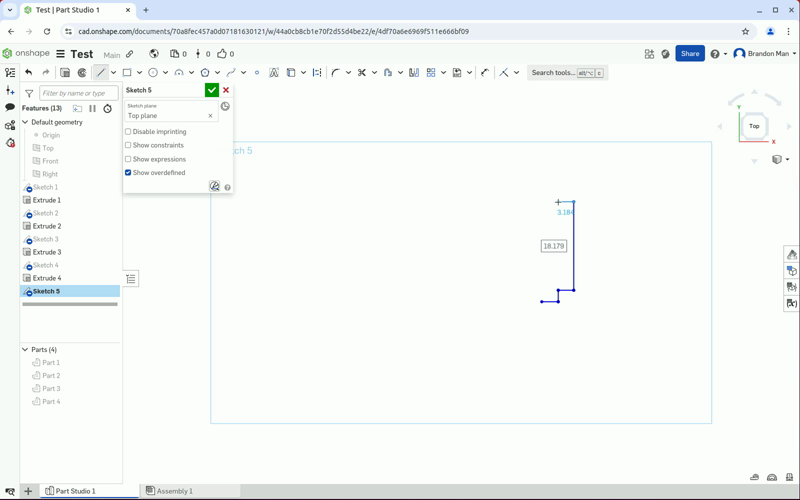
key_up(shift)
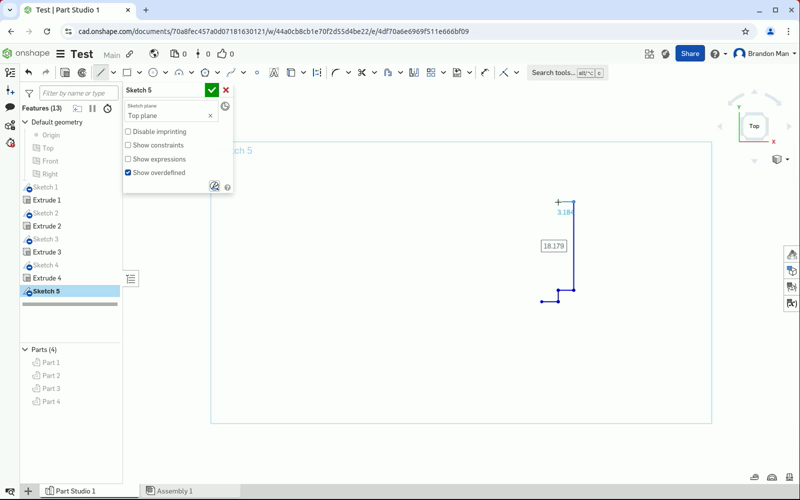
key_down(shift)
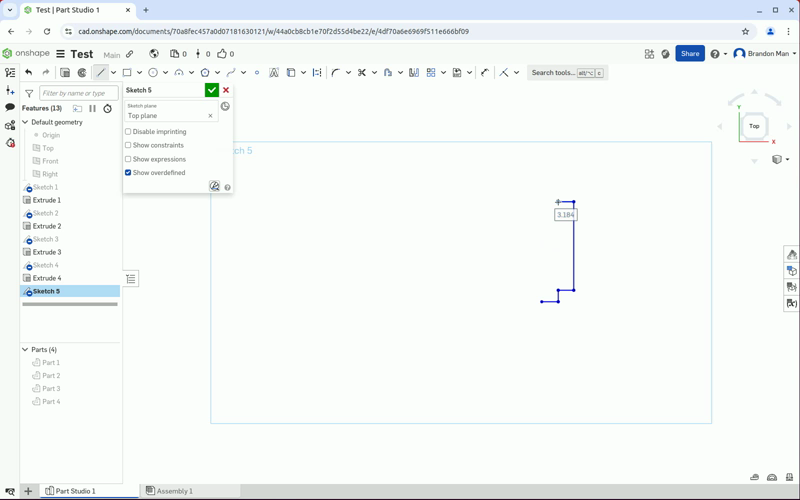
mouse_move(588, 201)
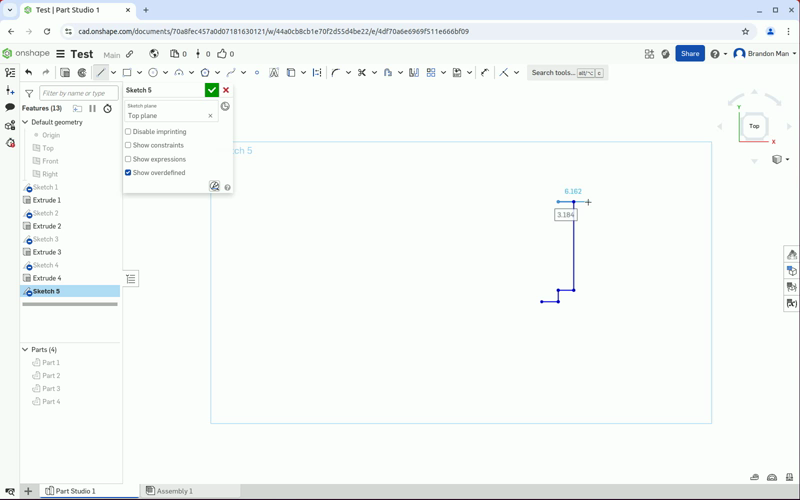
mouse_move(558, 180)
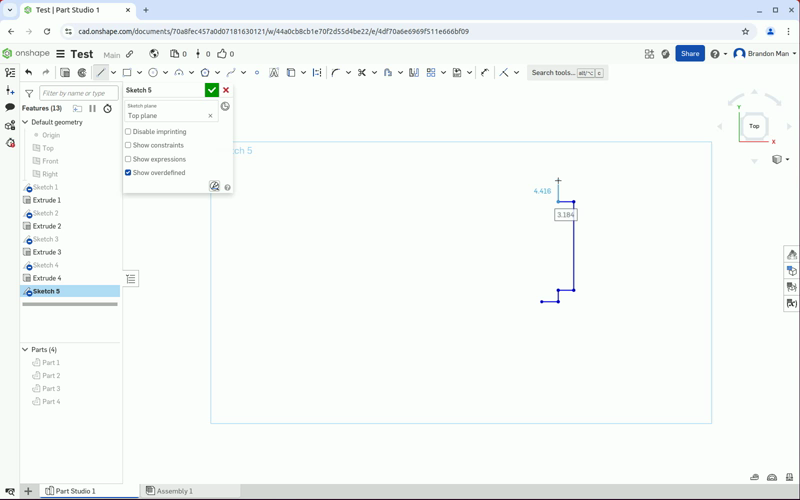
click(558, 180)
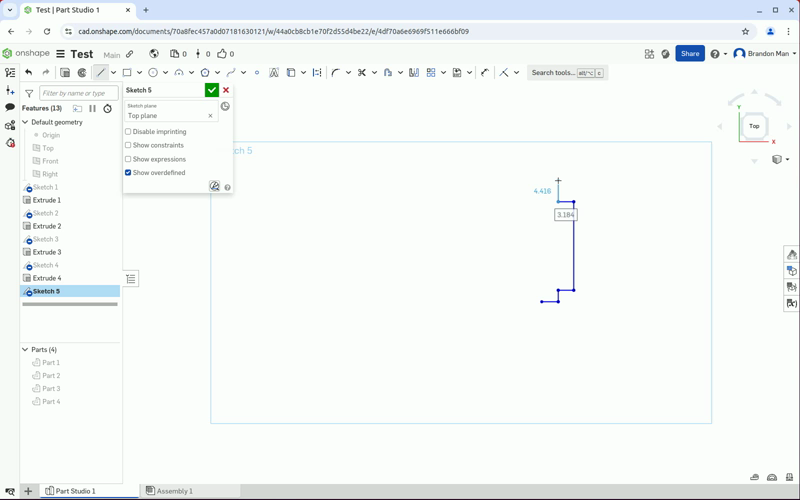
key_up(shift)
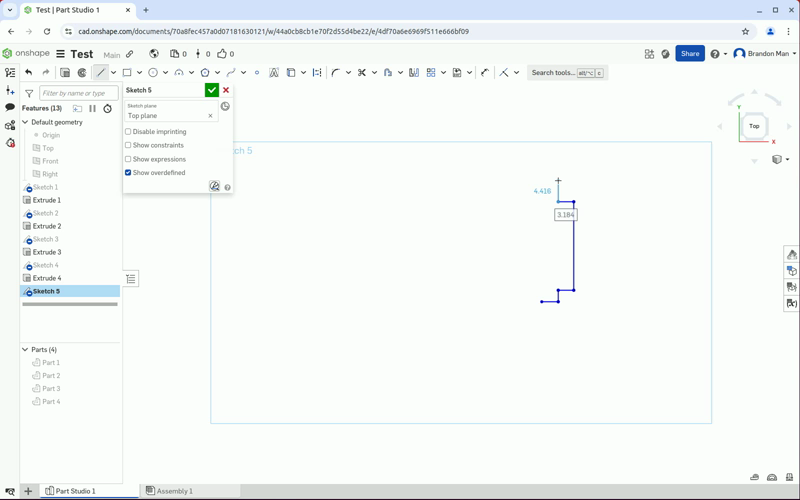
key_down(shift)
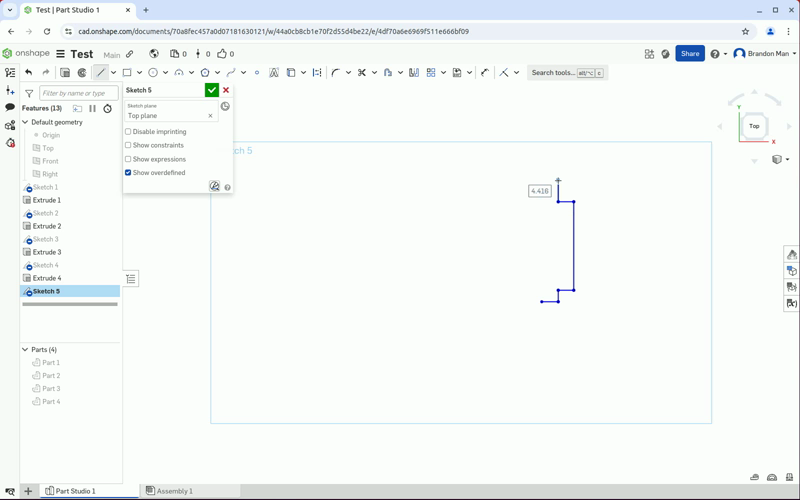
mouse_move(588, 180)
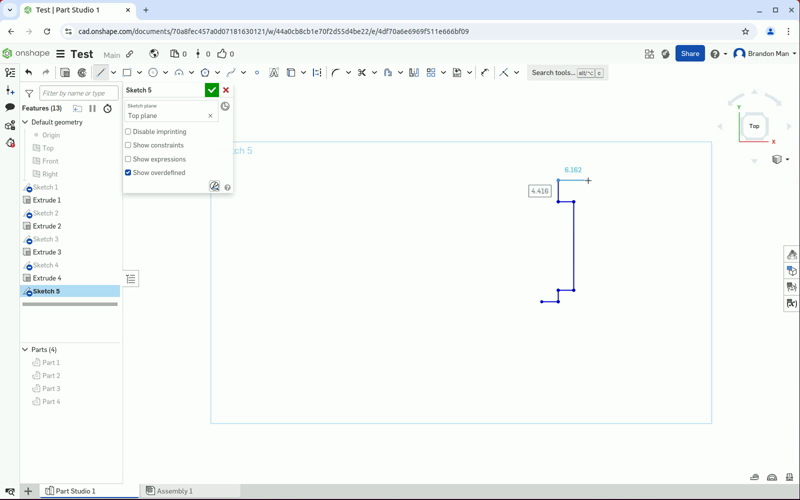
mouse_move(541, 180)
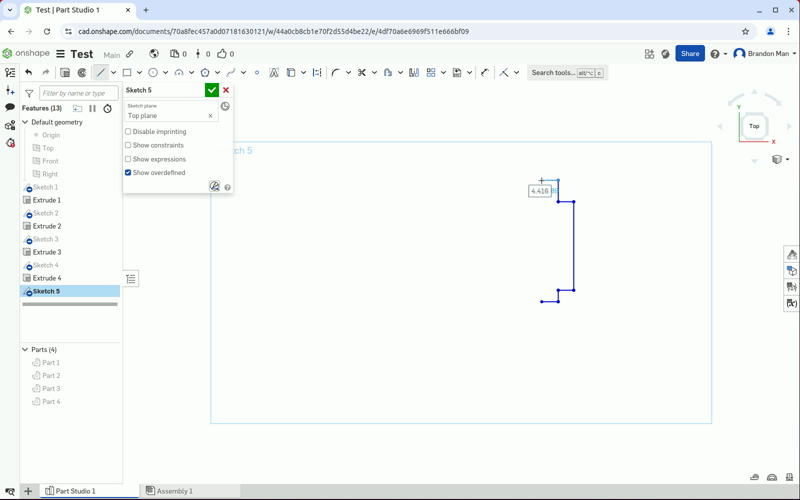
click(541, 180)
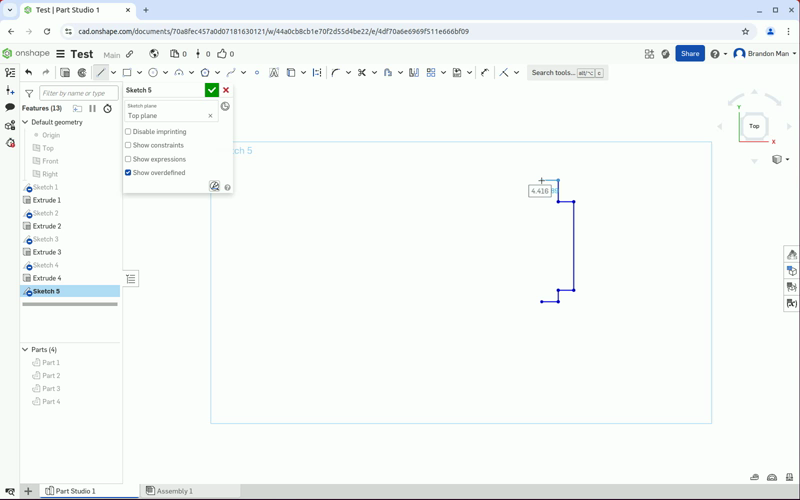
key_up(shift)
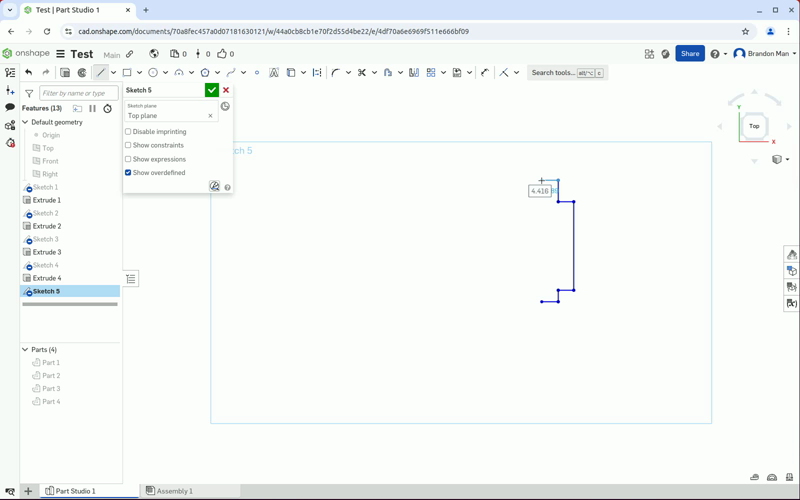
key_down(shift)
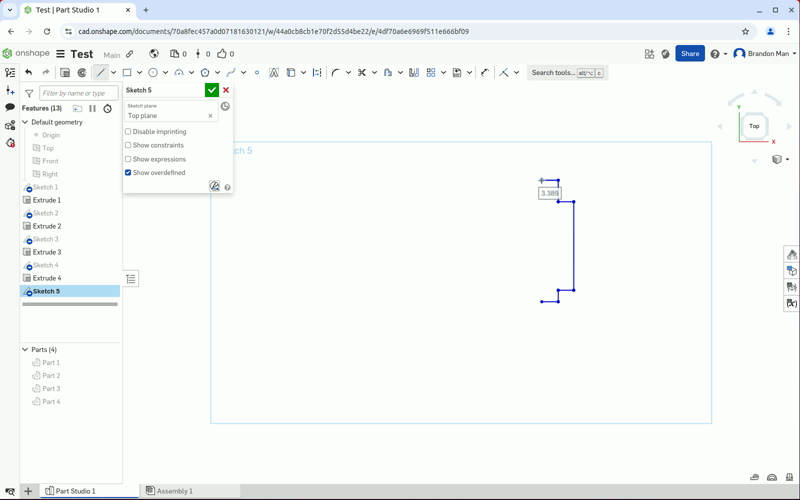
mouse_move(541, 301)
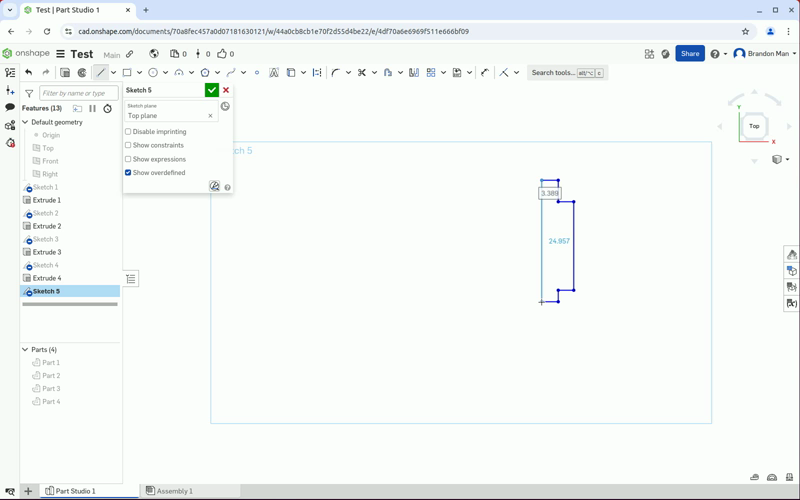
key_up(shift)
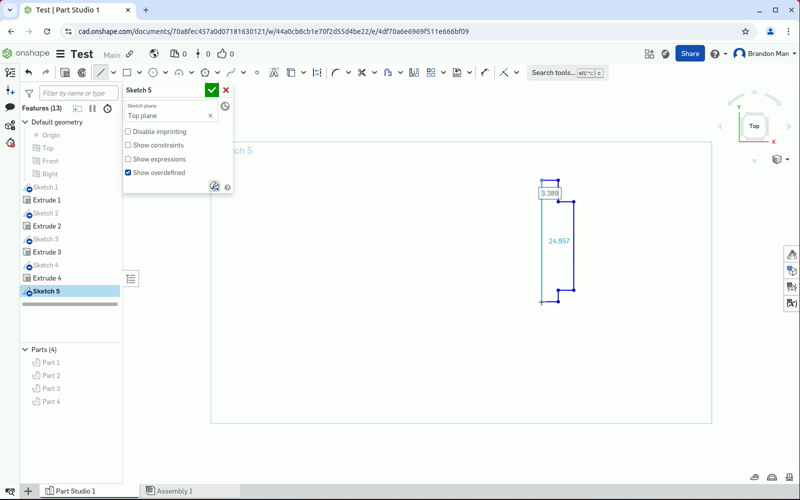
click(541, 301)
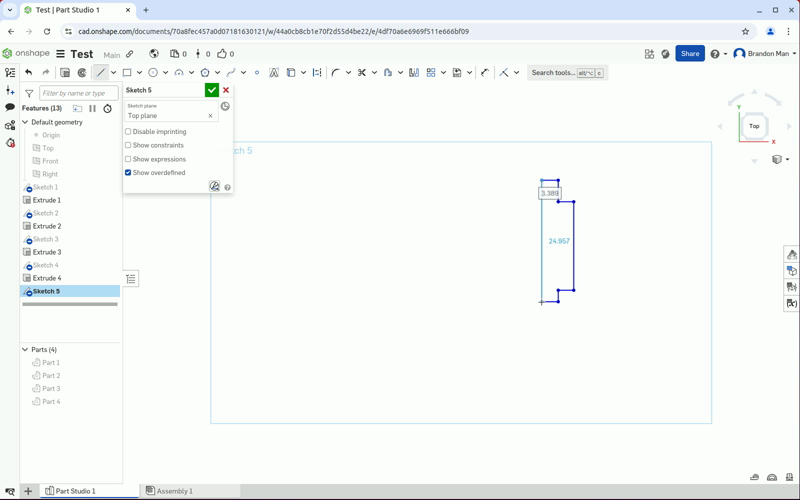
key(esc)
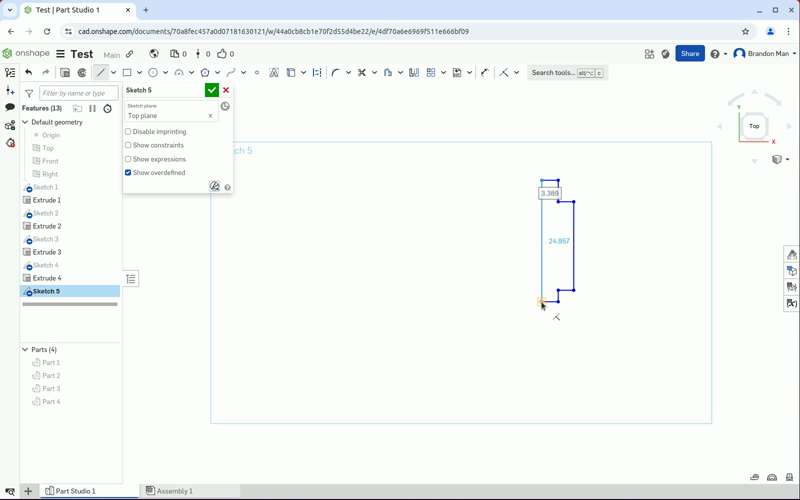
mouse_move(570, 256)
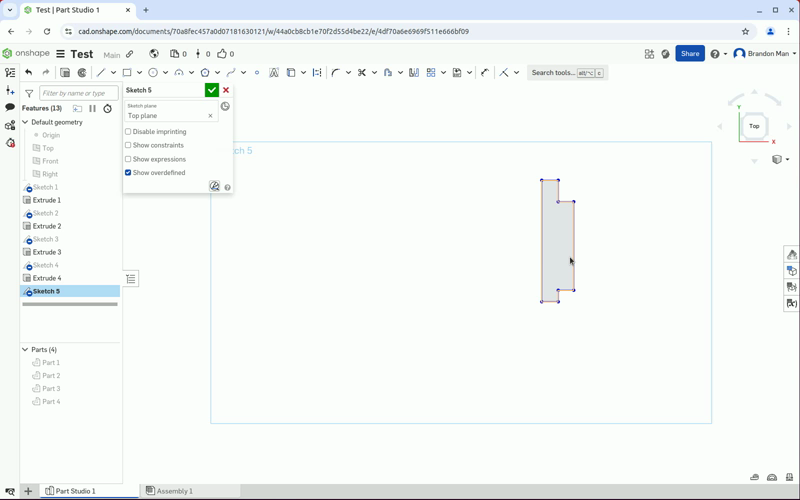
click(570, 256)
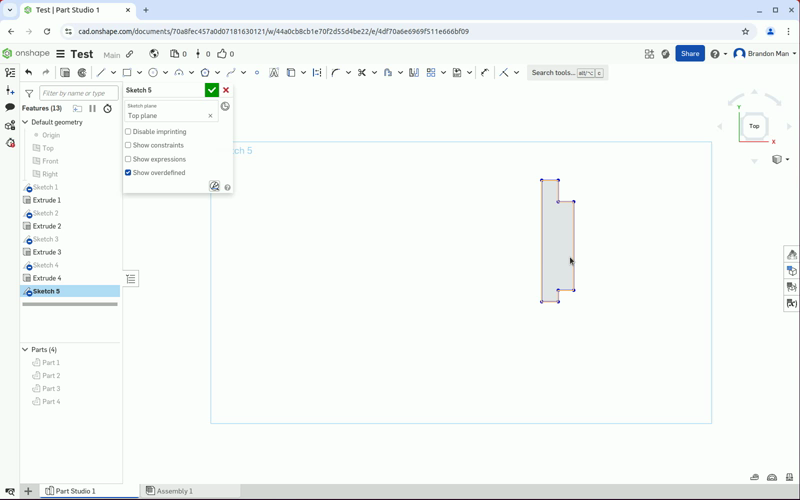
mouse_move(73, 352)
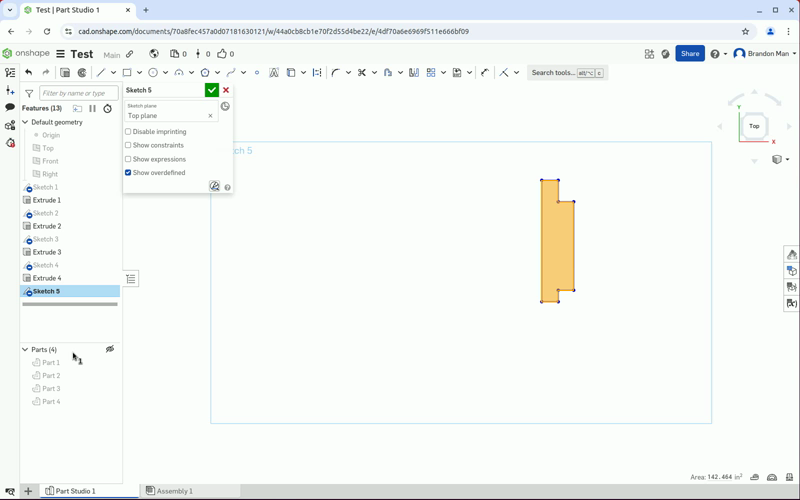
key(shift+y)
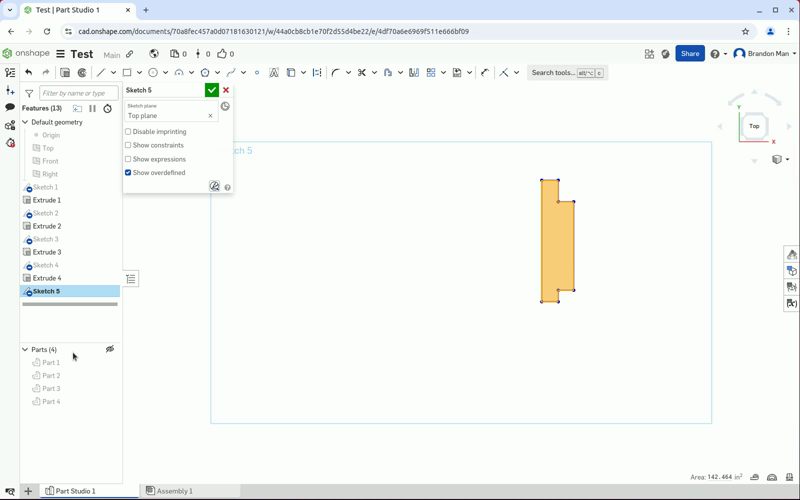
key(shift+e)
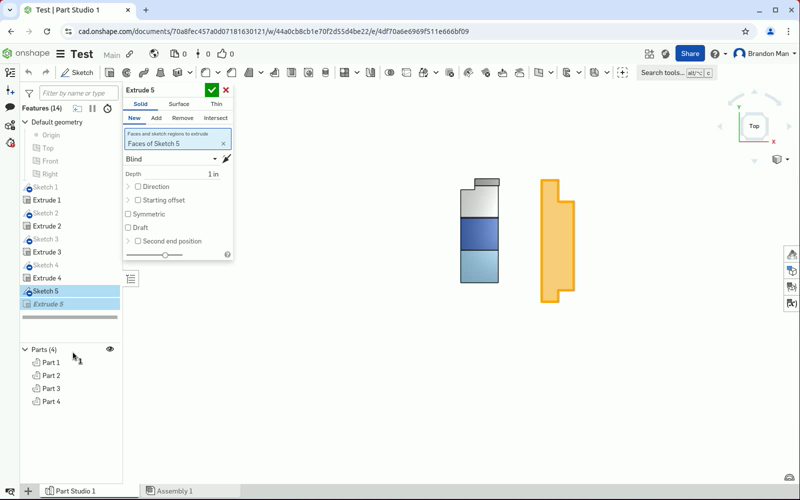
mouse_move(143, 106)
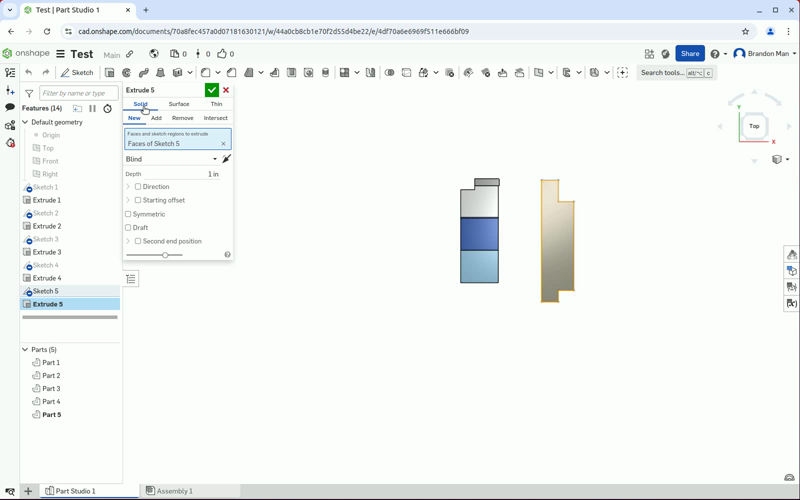
click(143, 106)
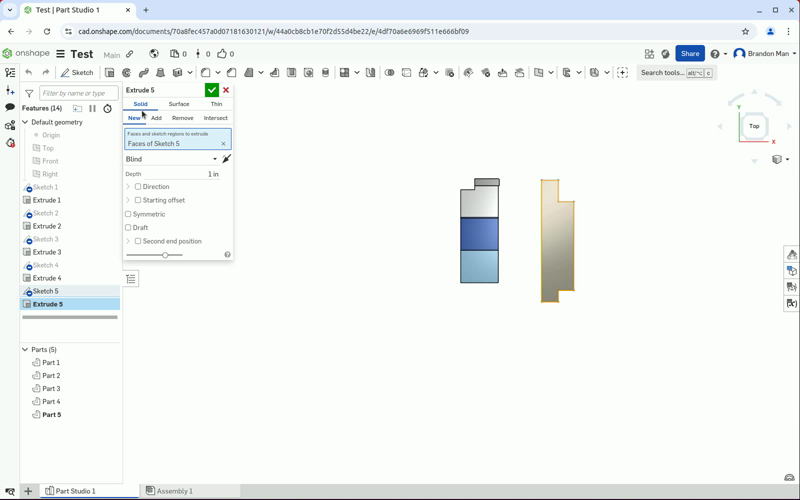
mouse_move(137, 120)
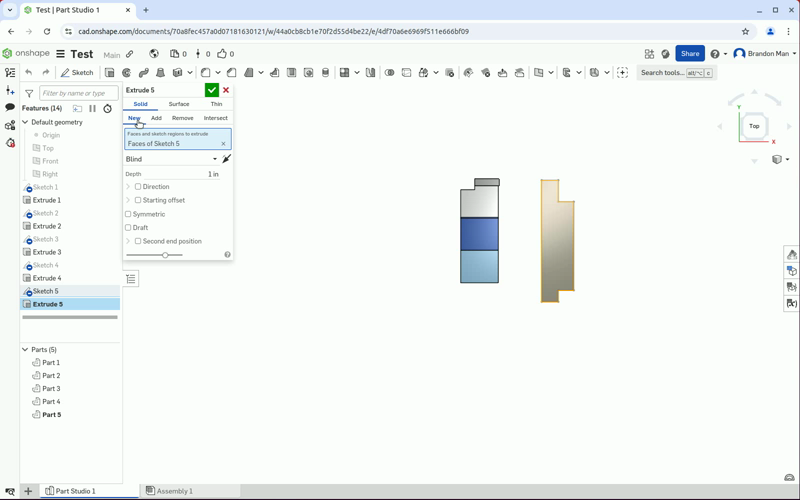
click(137, 120)
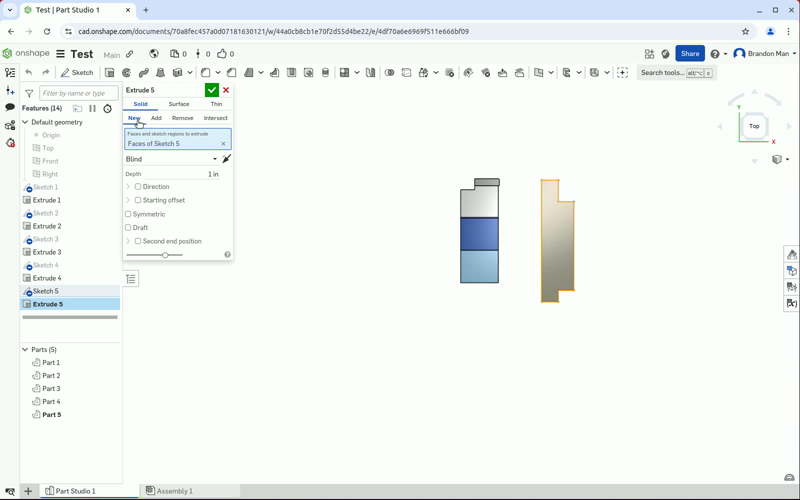
key(tab, 4)
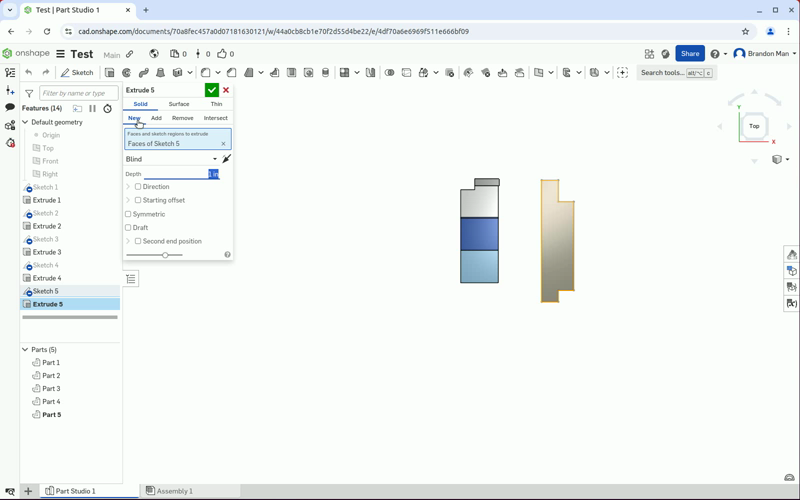
text(0.241)
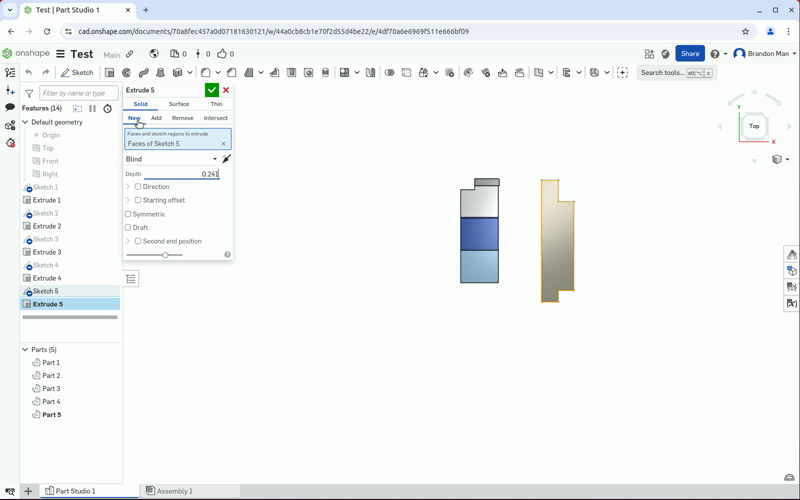
key(enter)
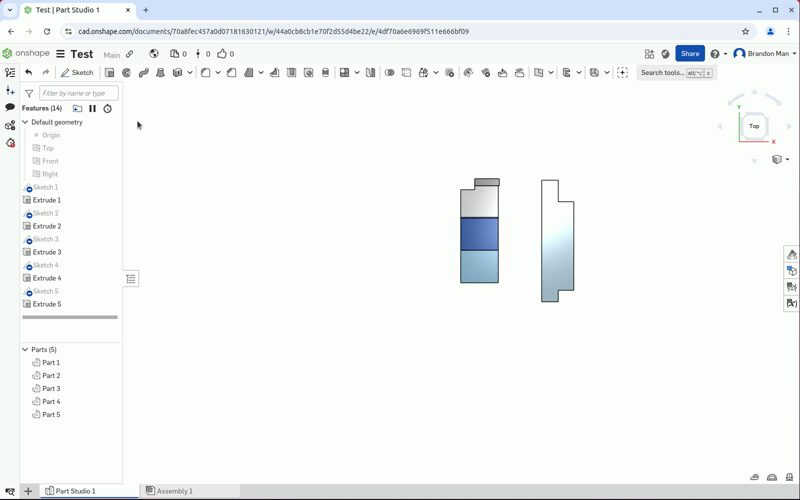
key(shift+h)
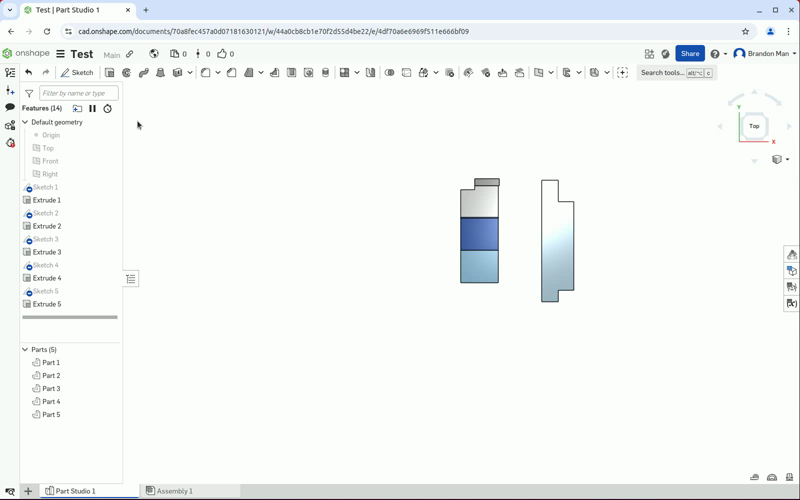
key(shift+h)
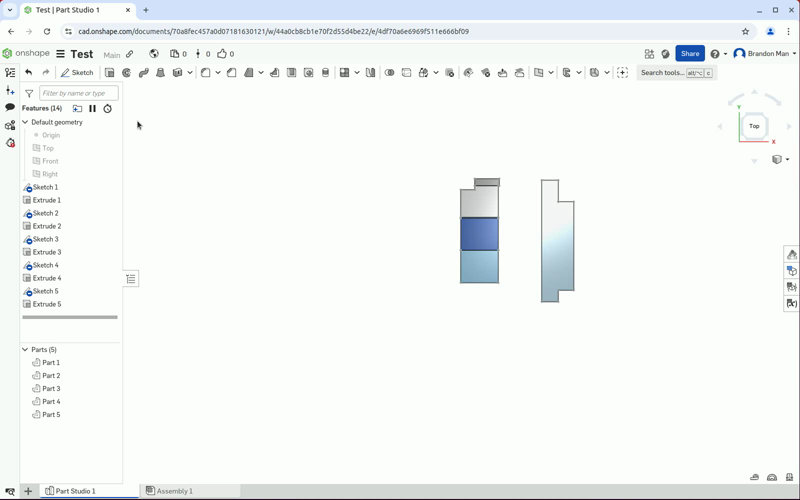
key(shift+7)
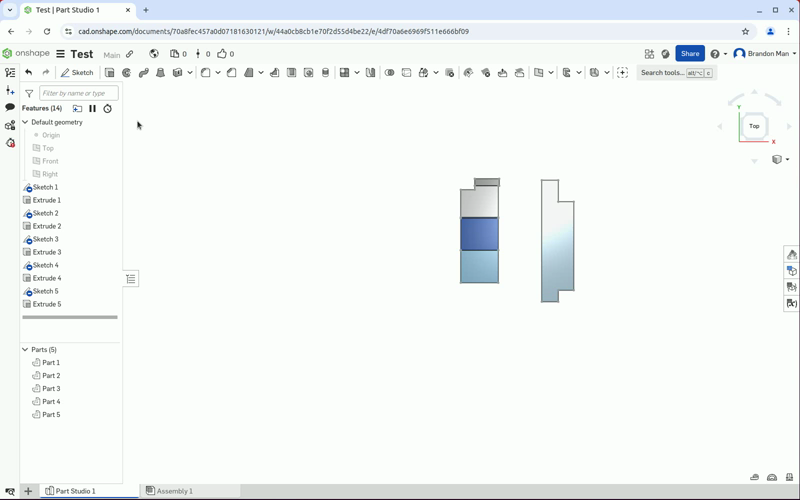
key(up, 3)
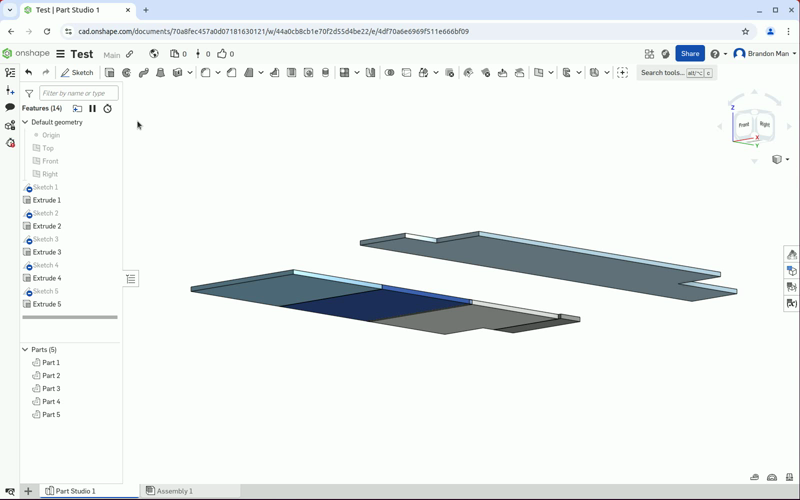
key(left, 3)
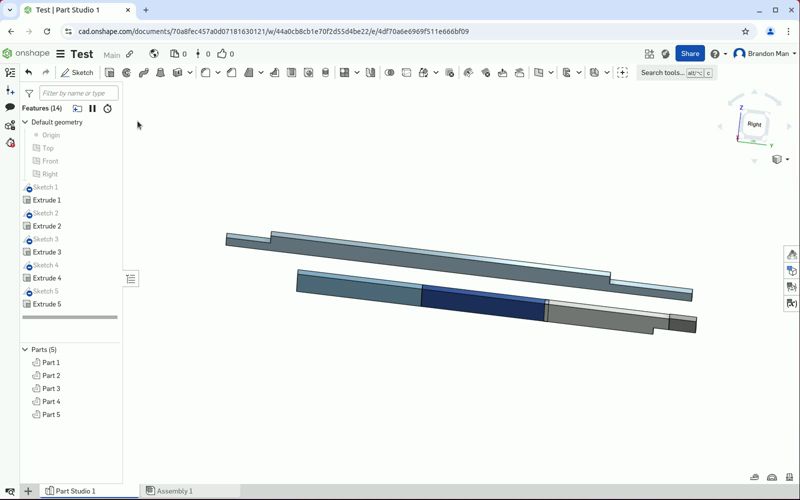
key(right, 3)
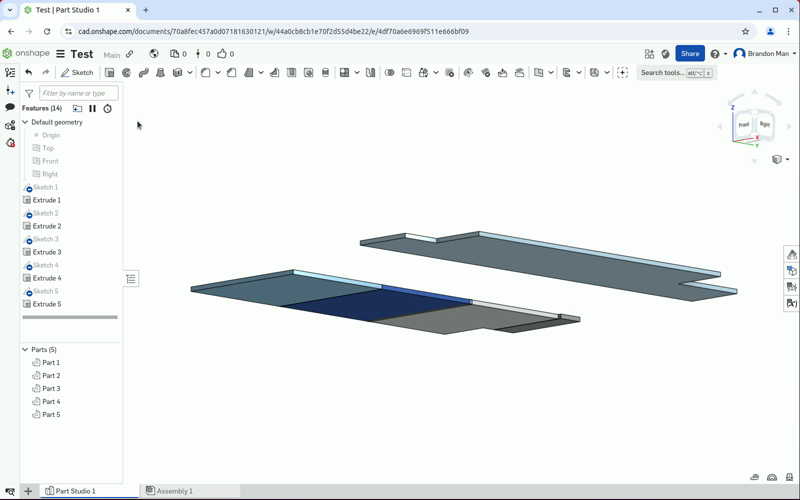
key(down, 3)
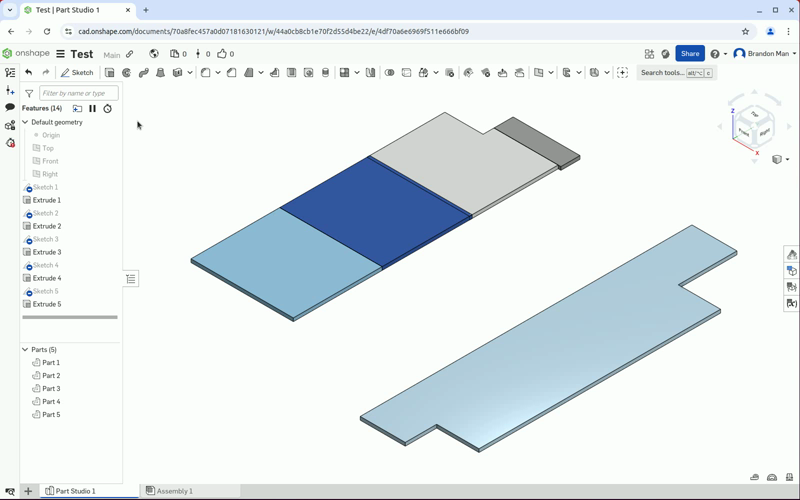
mouse_move(73, 189)
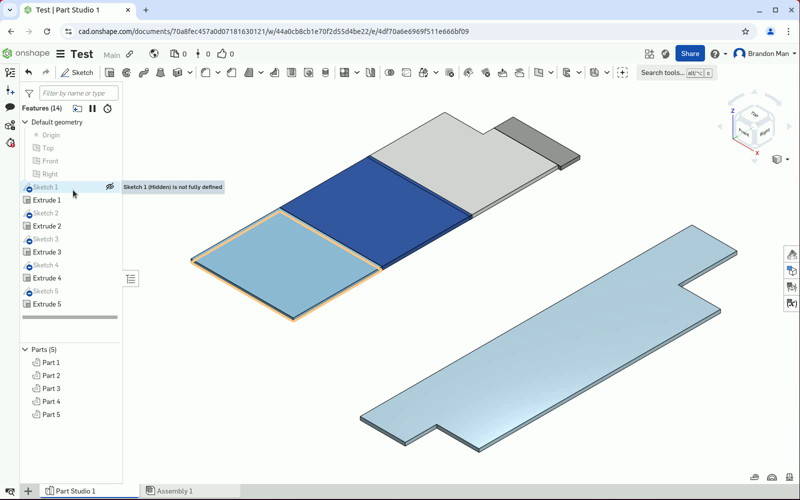
click(73, 189)